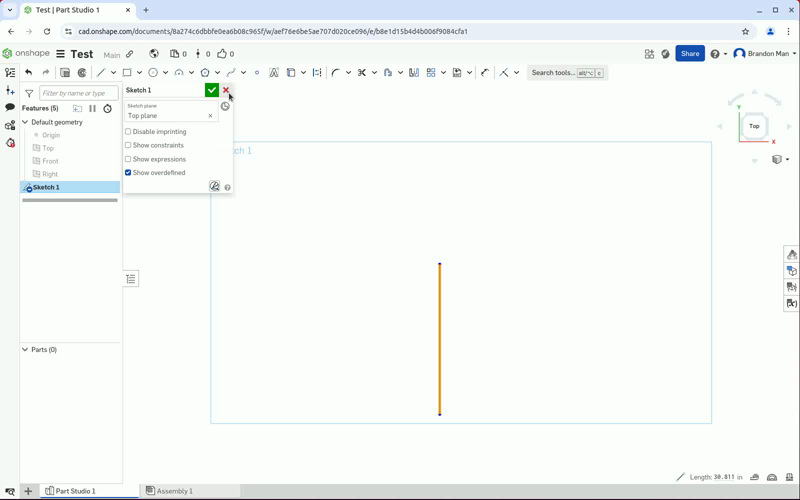
key(shift+h)
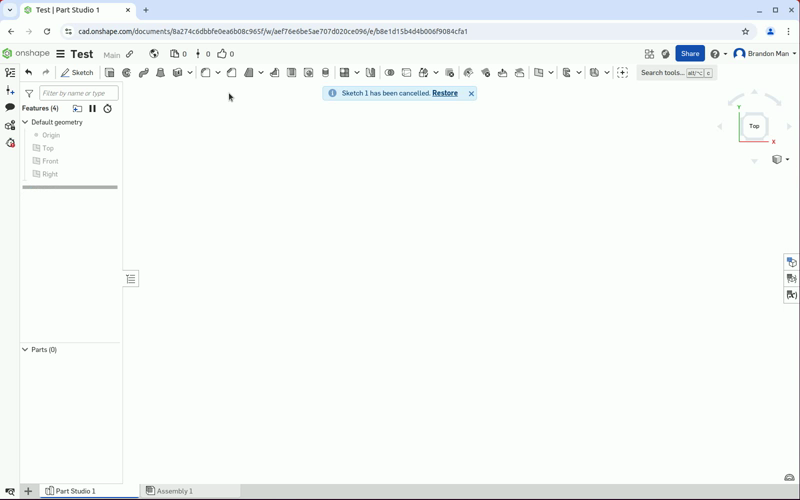
mouse_move(73, 352)
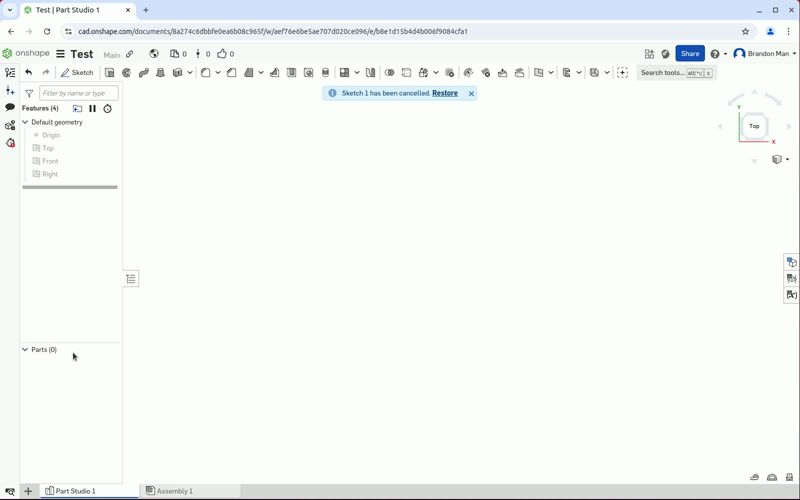
key(y)
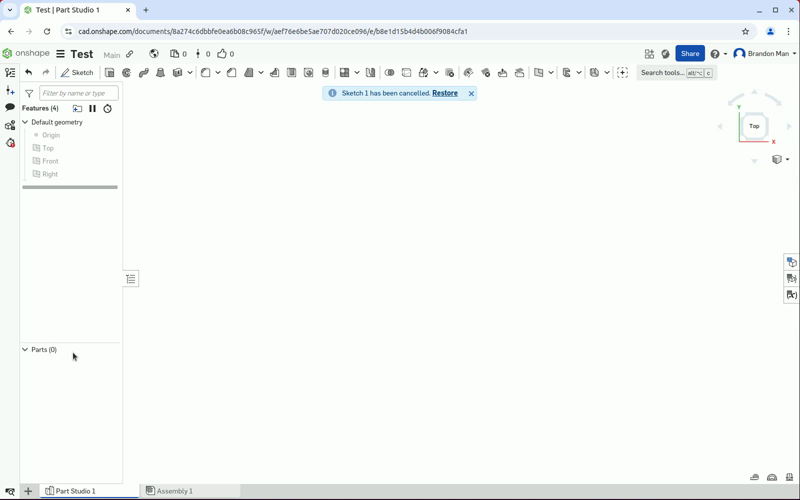
key(shift+p)
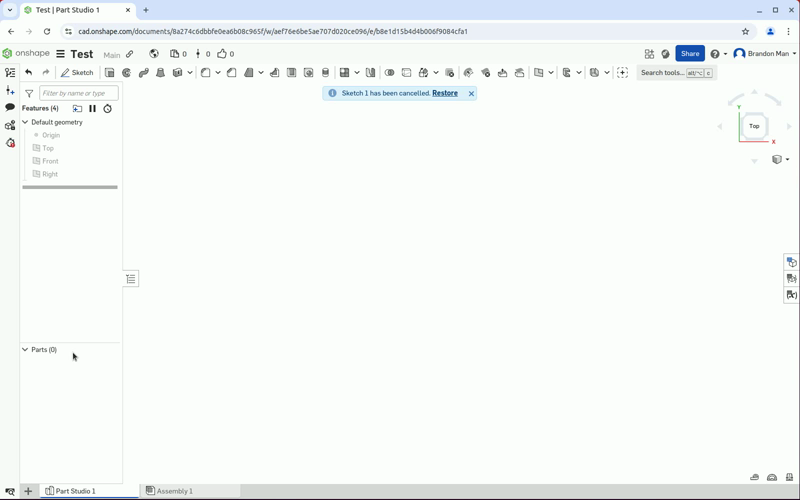
key(space)
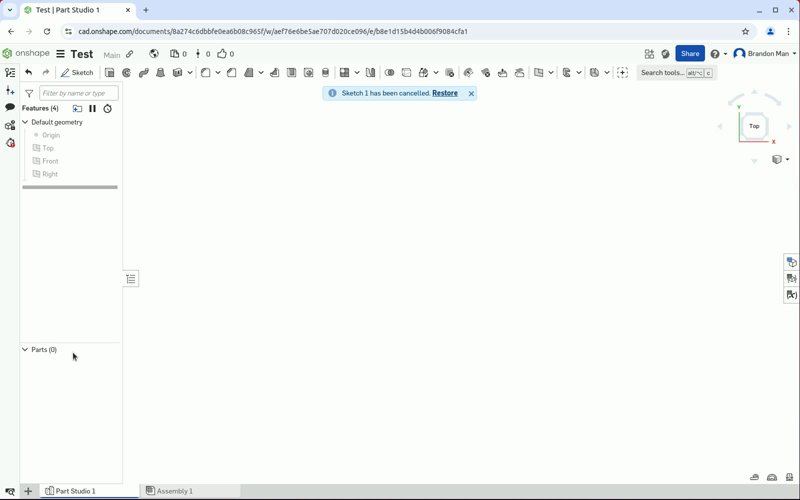
key_down(shift)
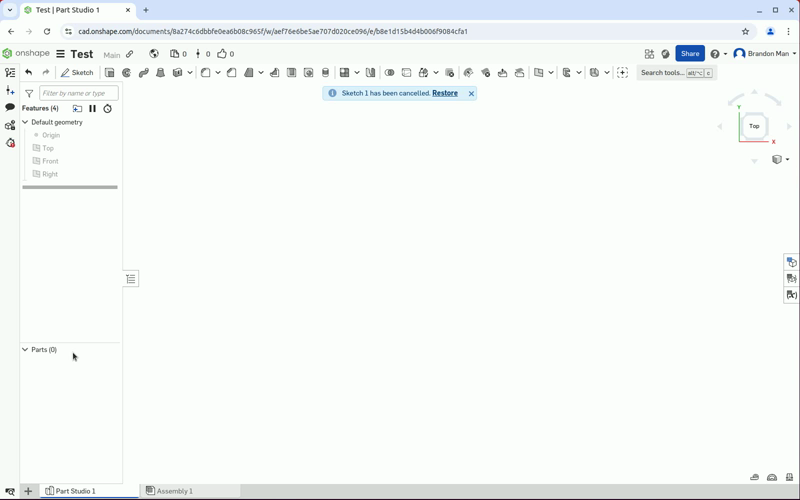
key(up)
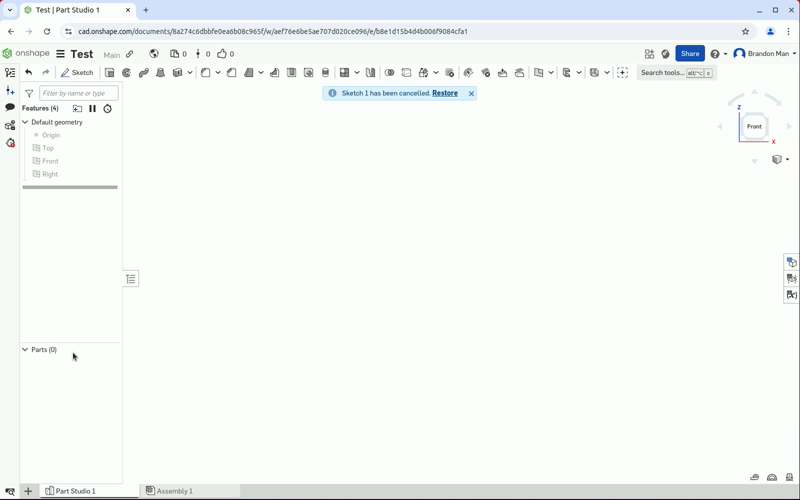
key_up(shift)
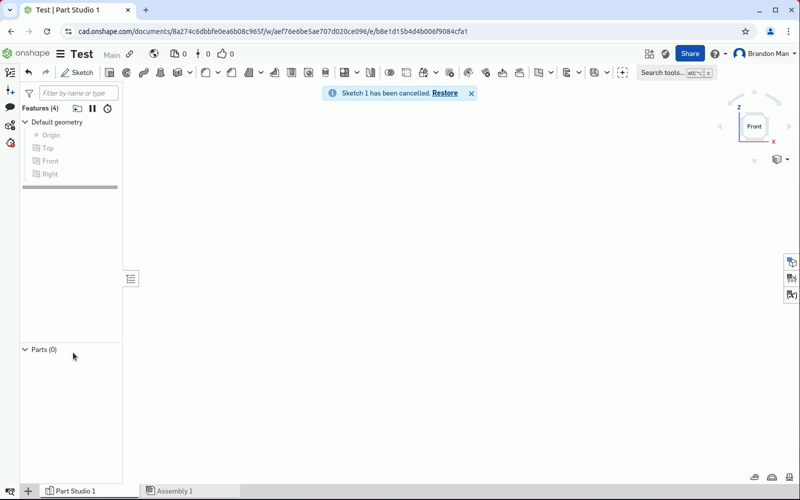
mouse_move(73, 352)
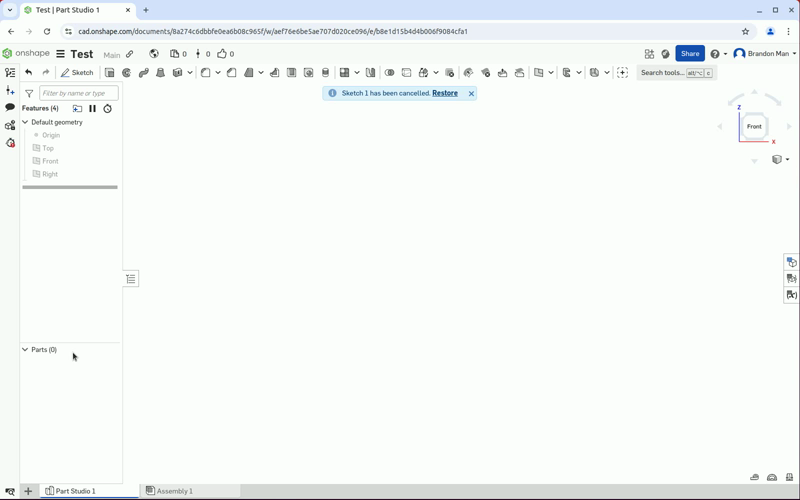
key(shift+y)
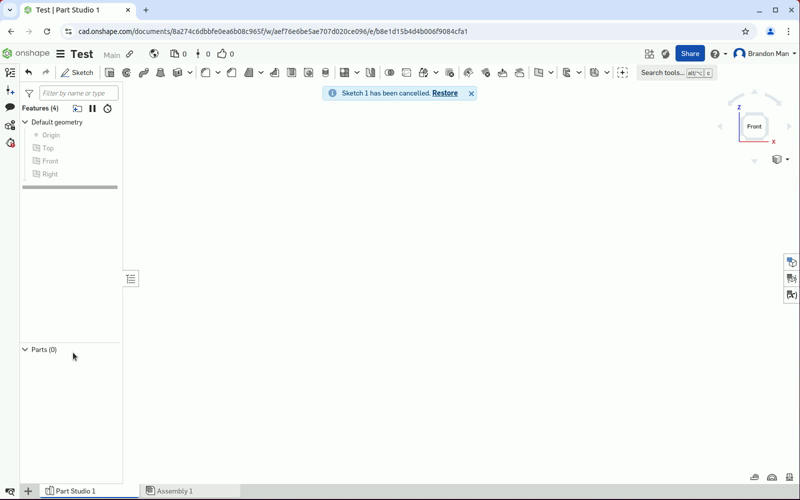
key(shift+s)
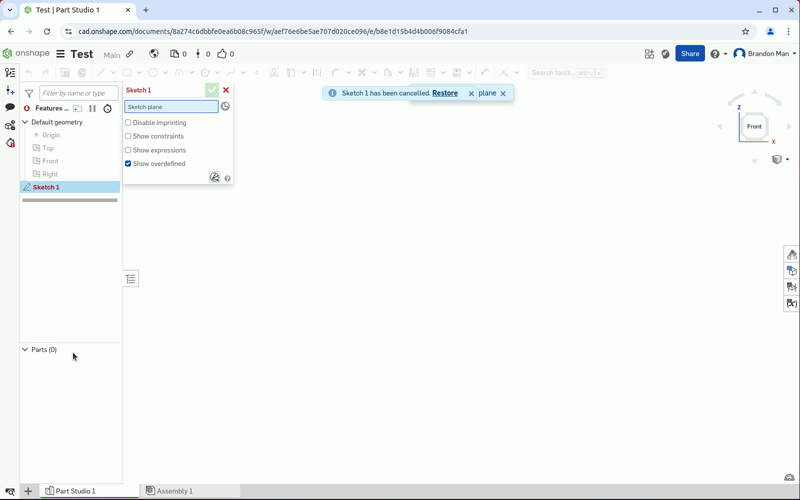
mouse_move(73, 163)
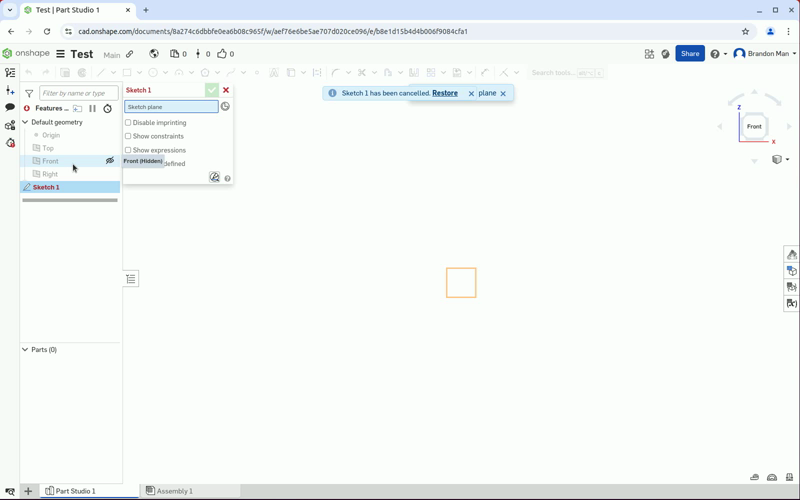
click(73, 163)
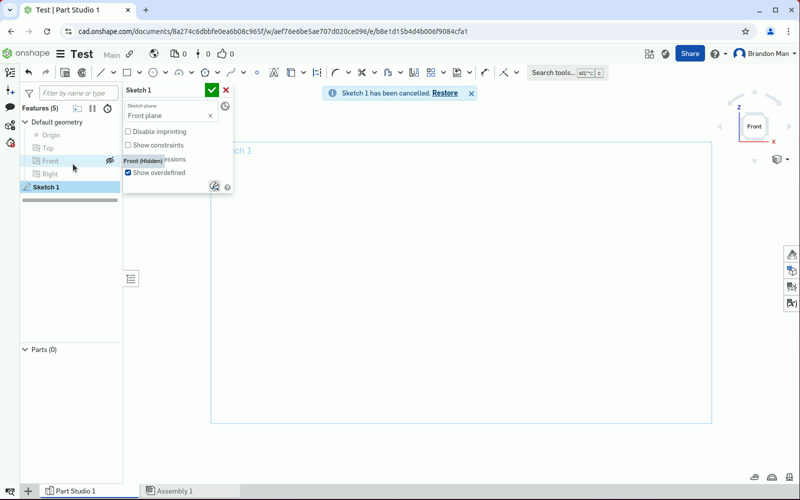
mouse_move(73, 352)
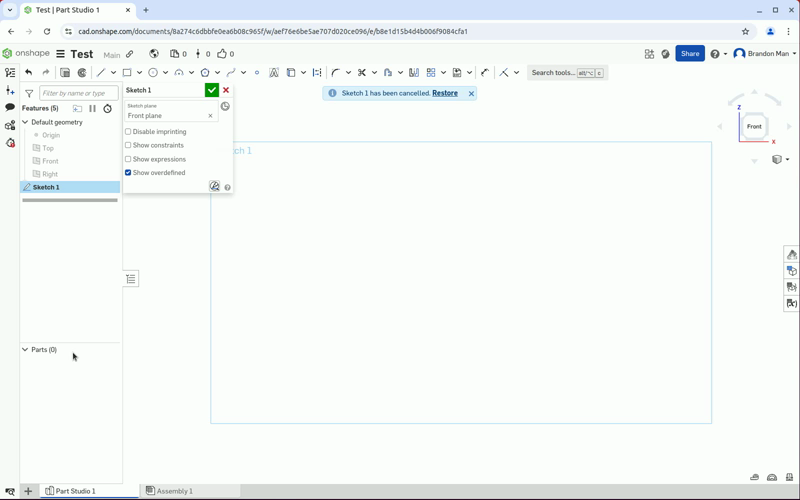
key(y)
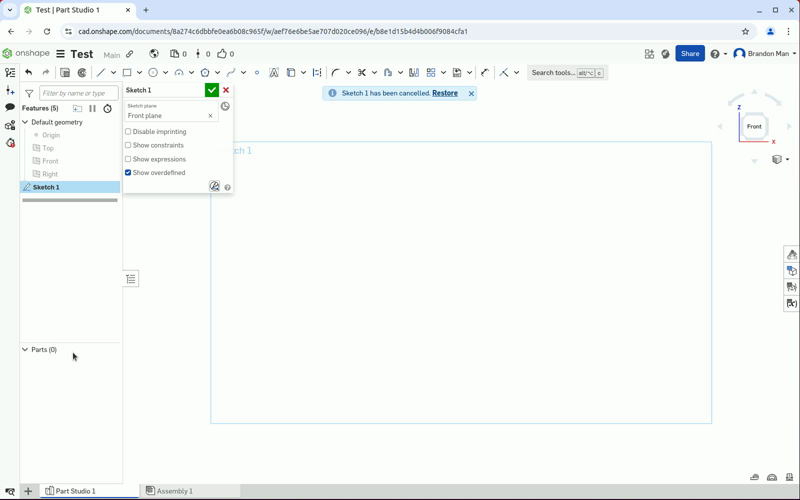
key(l)
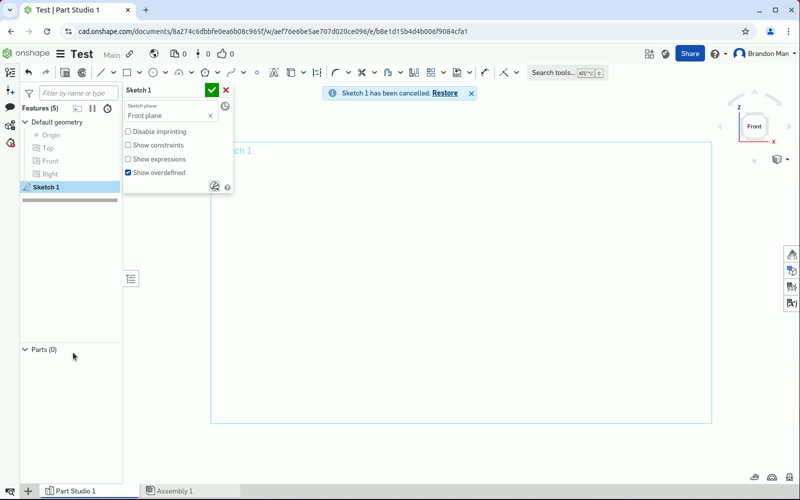
key_down(shift)
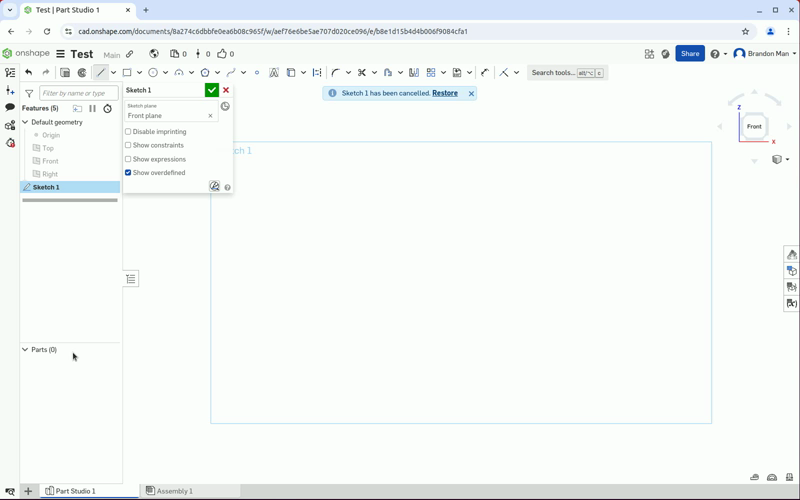
mouse_move(348, 321)
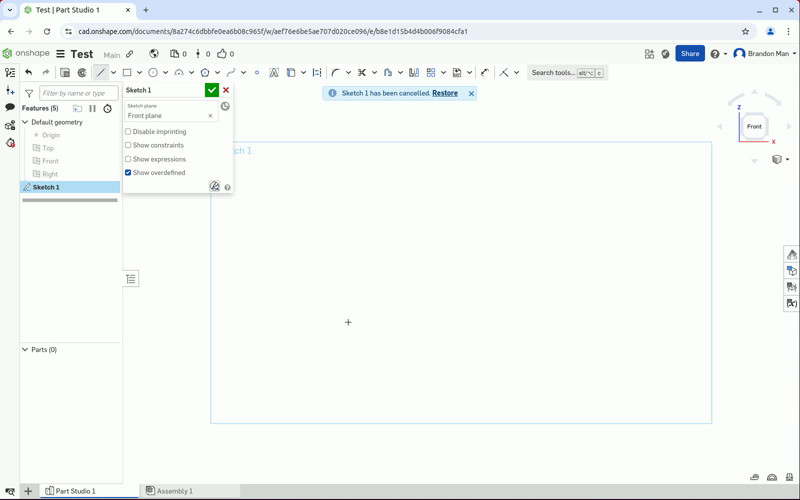
click(348, 321)
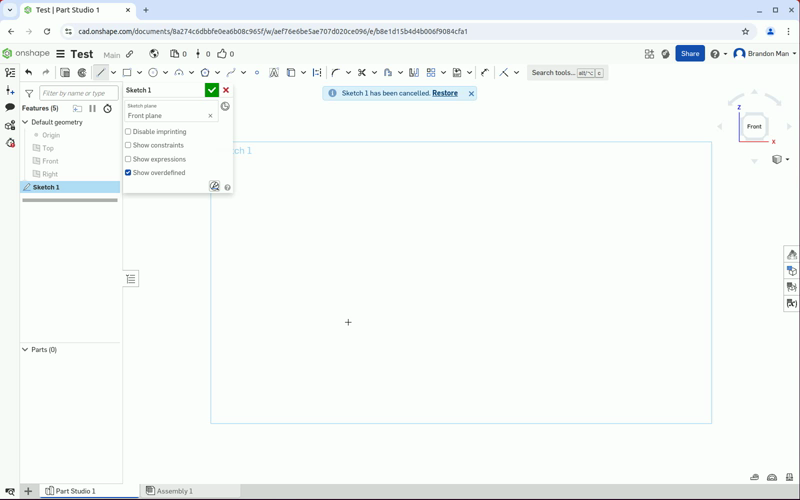
key_up(shift)
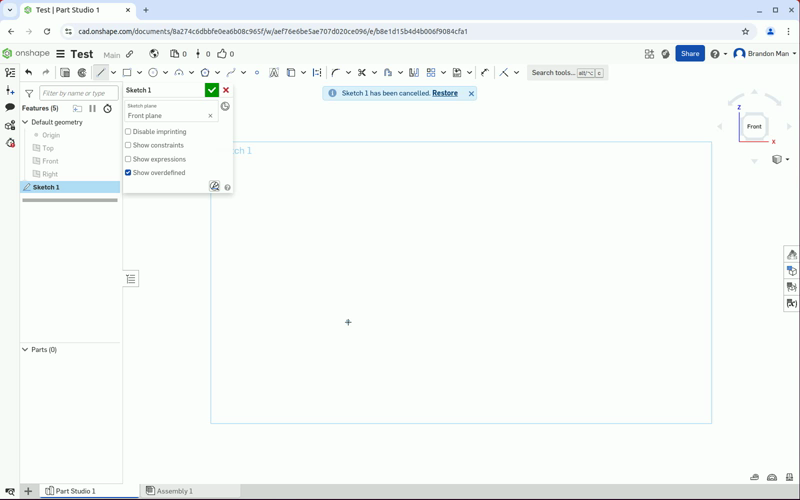
key_down(shift)
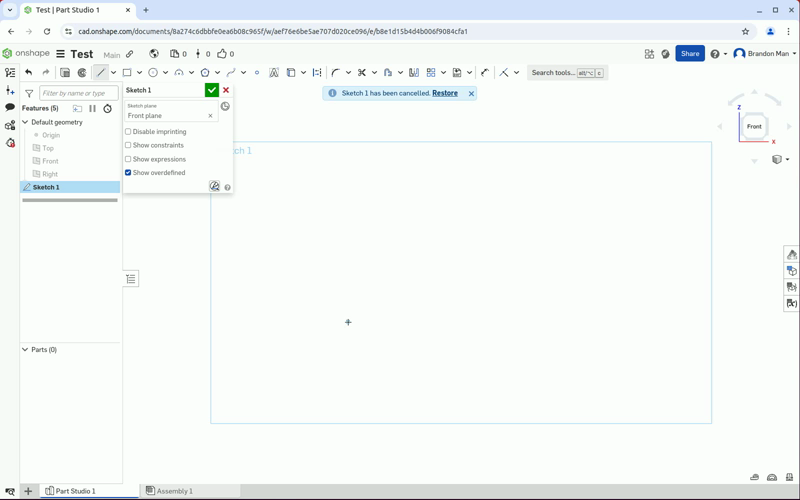
mouse_move(378, 321)
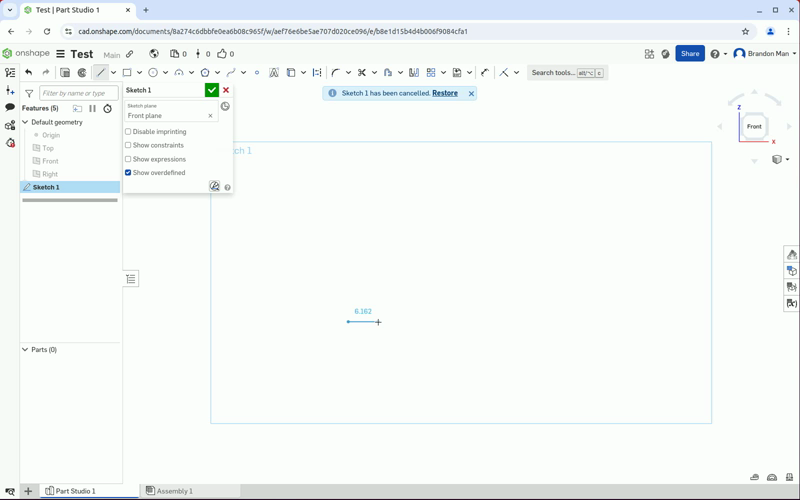
mouse_move(369, 321)
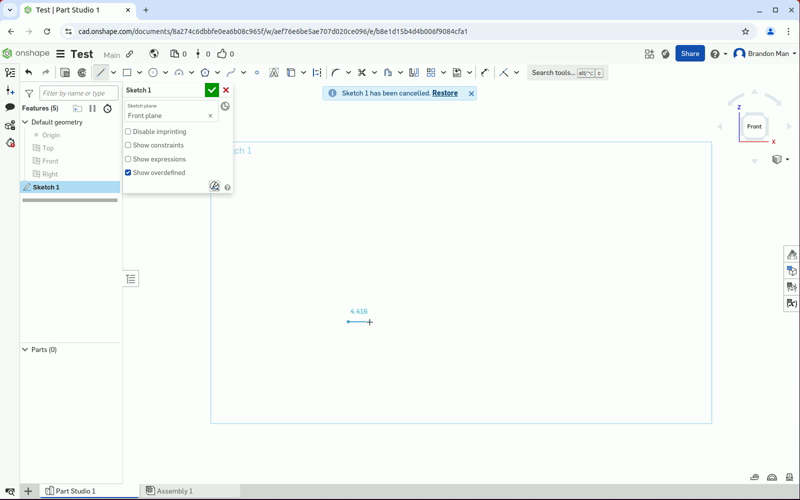
click(369, 321)
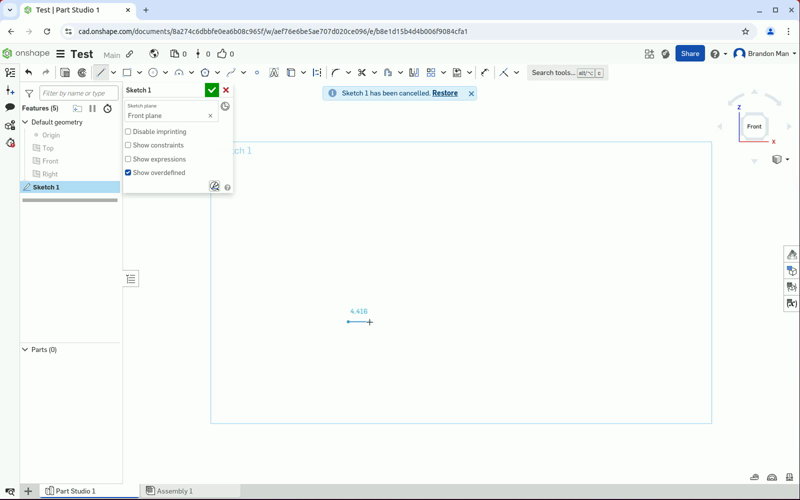
key_up(shift)
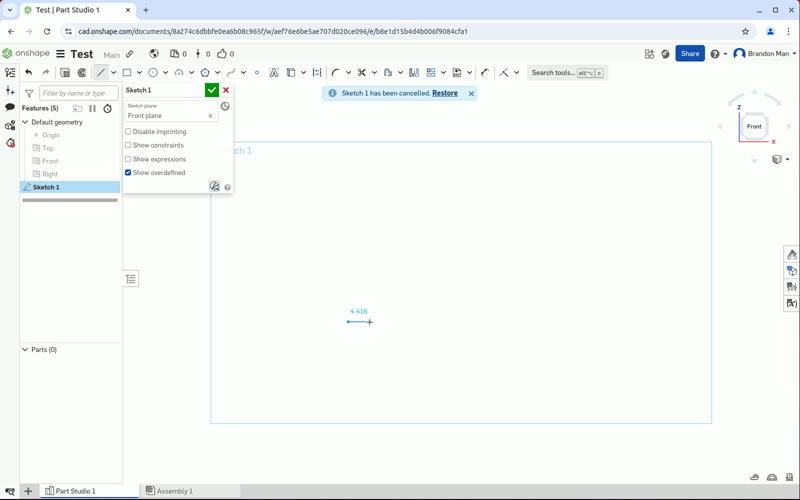
key_down(shift)
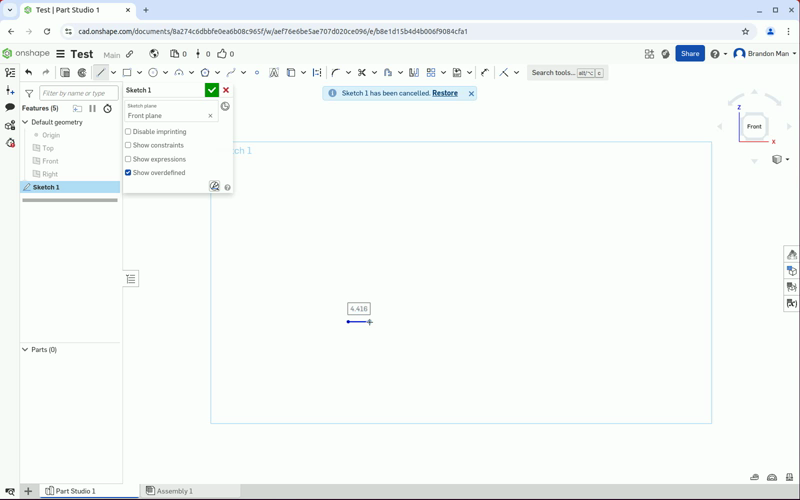
mouse_move(369, 236)
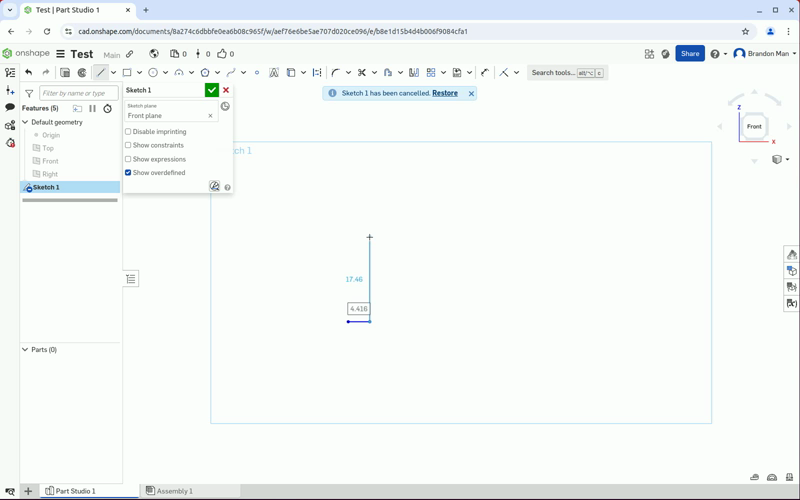
click(369, 236)
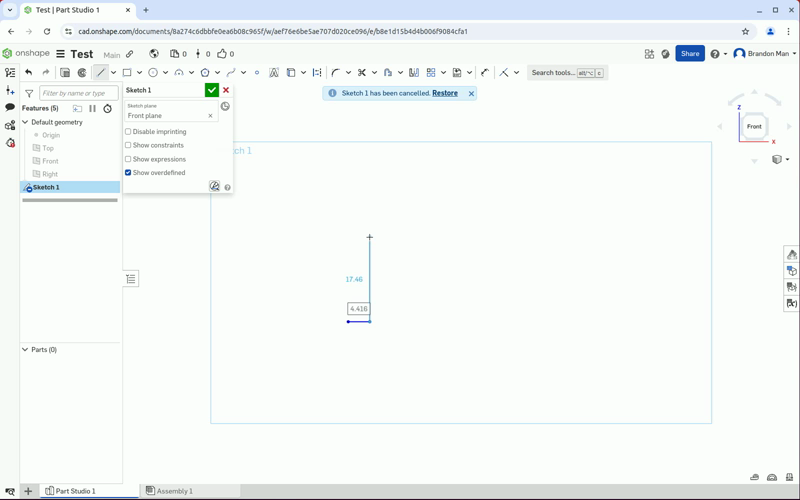
key_up(shift)
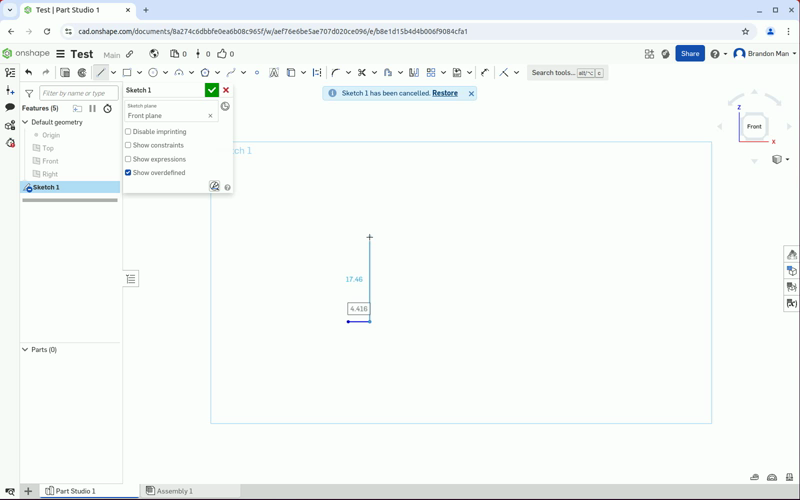
key_down(shift)
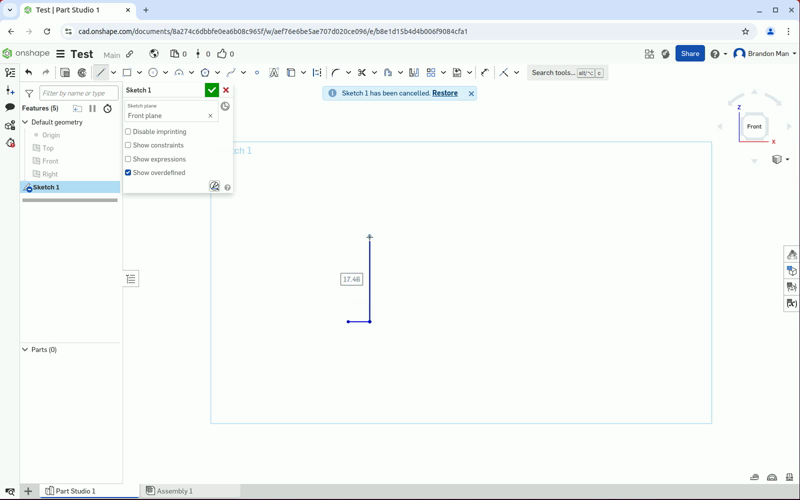
mouse_move(550, 236)
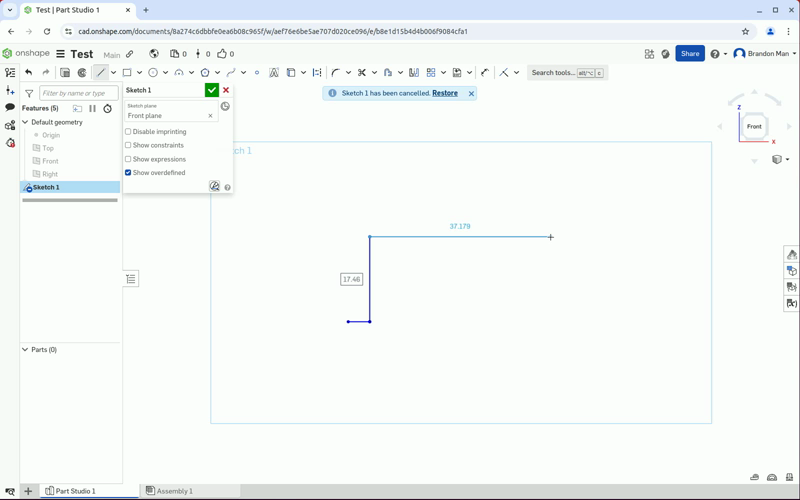
click(550, 236)
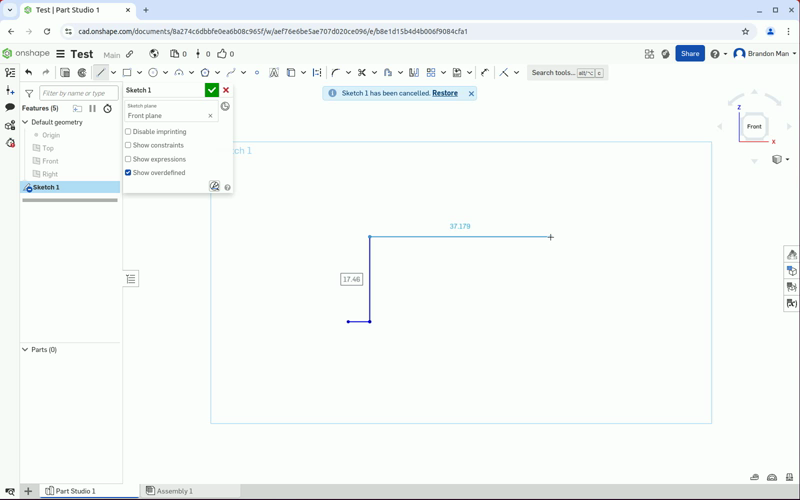
key_up(shift)
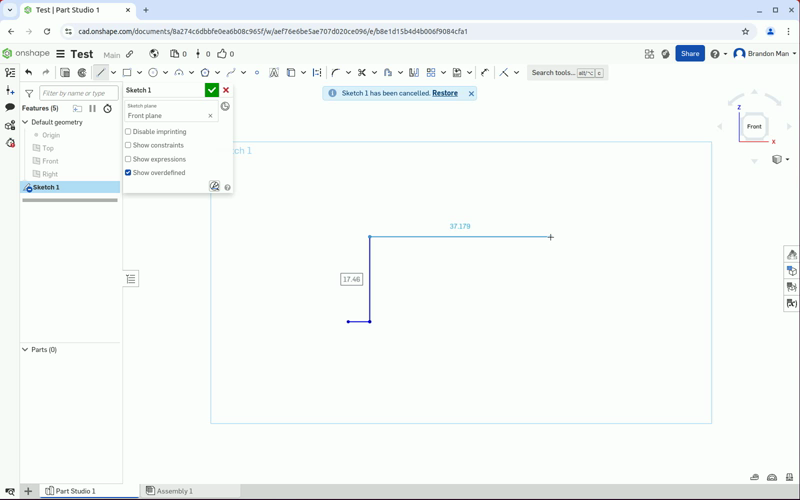
key_down(shift)
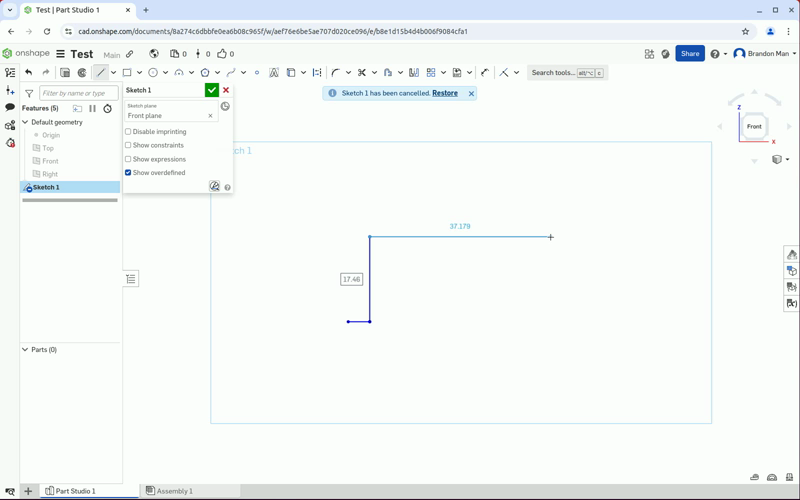
mouse_move(550, 321)
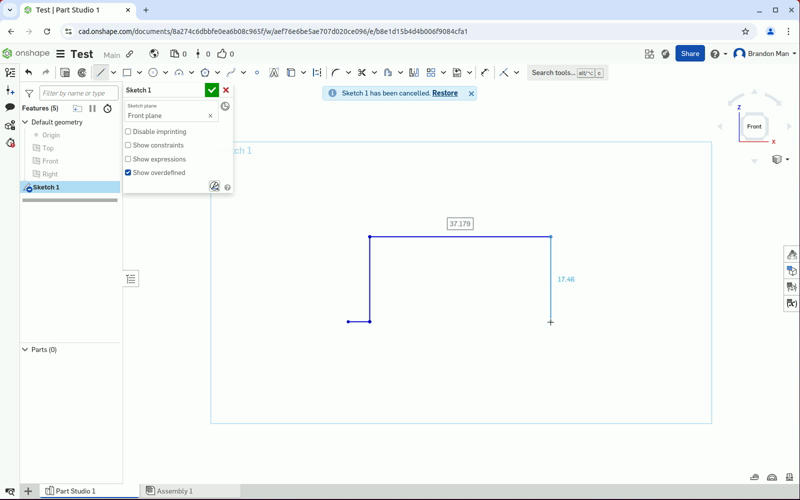
click(550, 321)
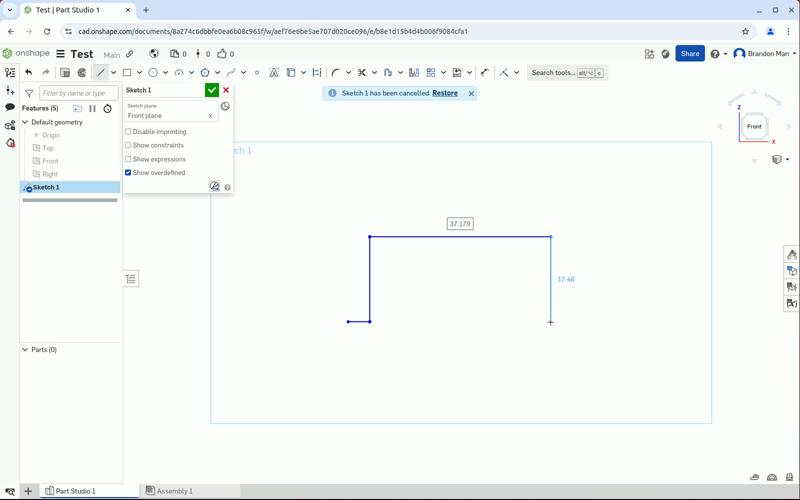
key_up(shift)
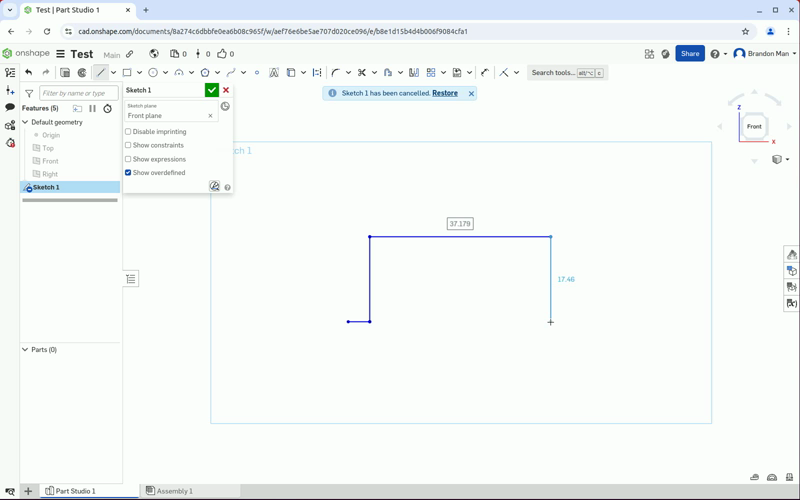
key_down(shift)
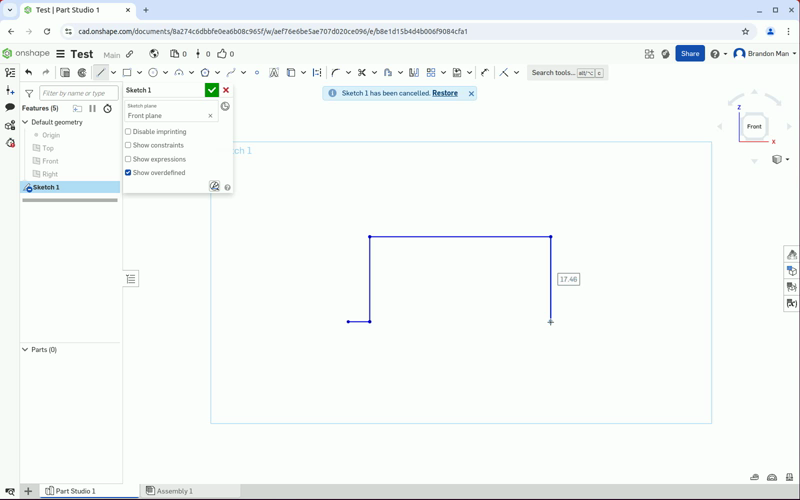
mouse_move(580, 321)
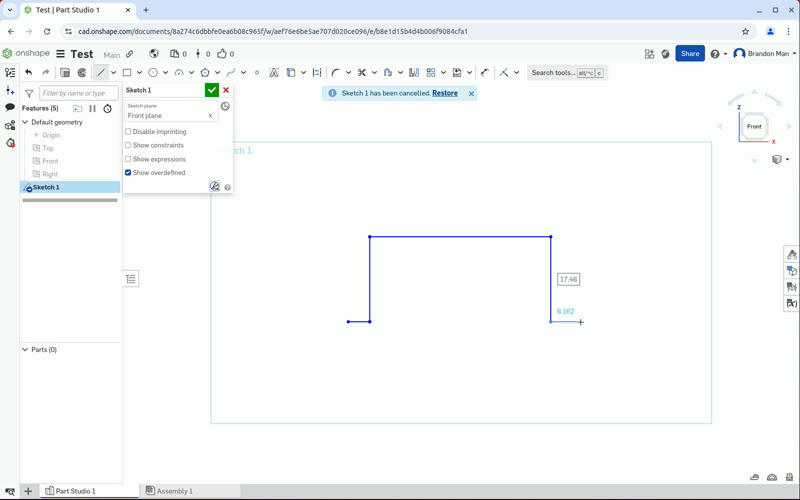
mouse_move(572, 321)
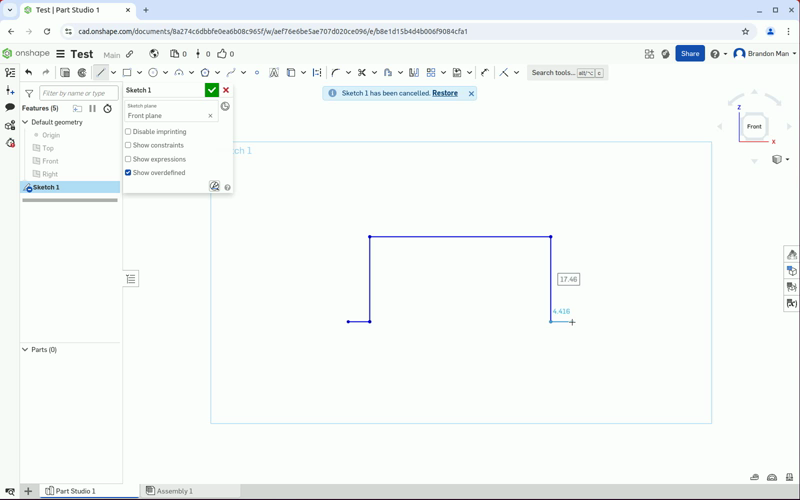
click(572, 321)
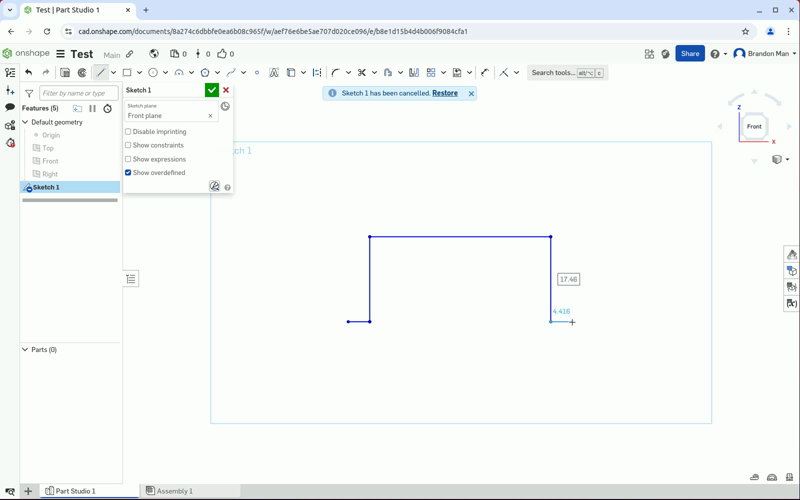
key_up(shift)
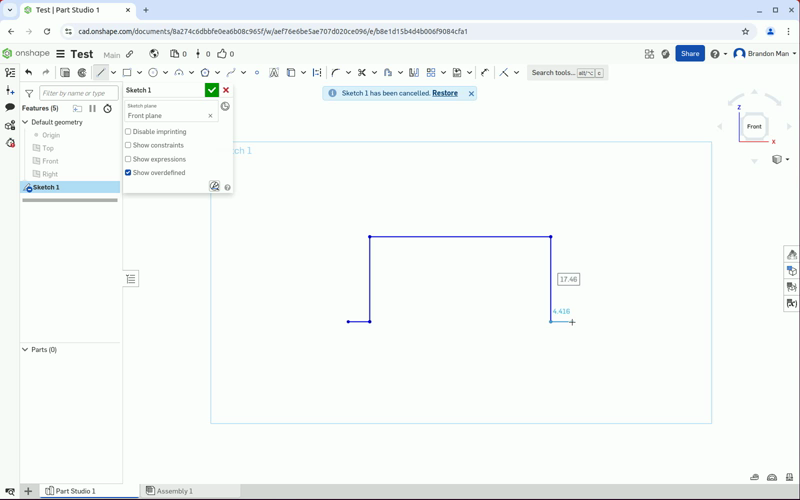
key_down(shift)
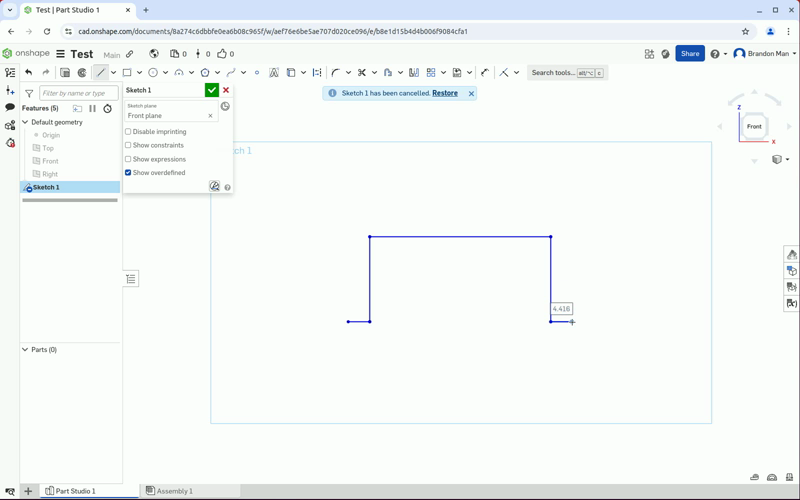
mouse_move(589, 321)
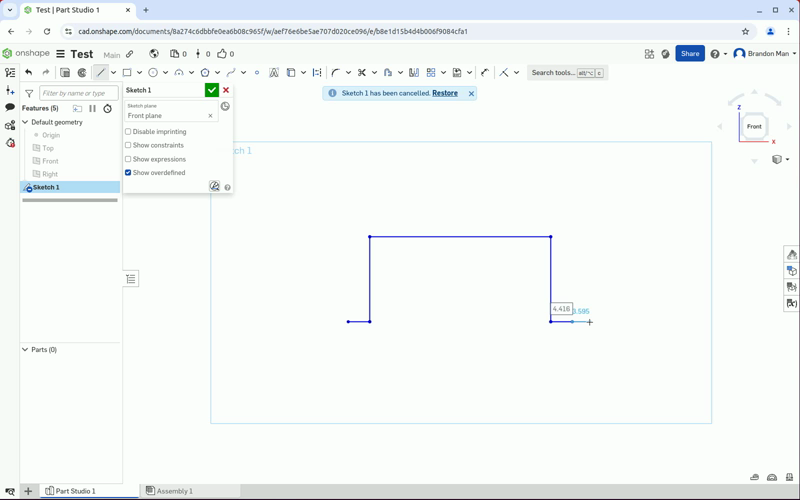
mouse_move(572, 319)
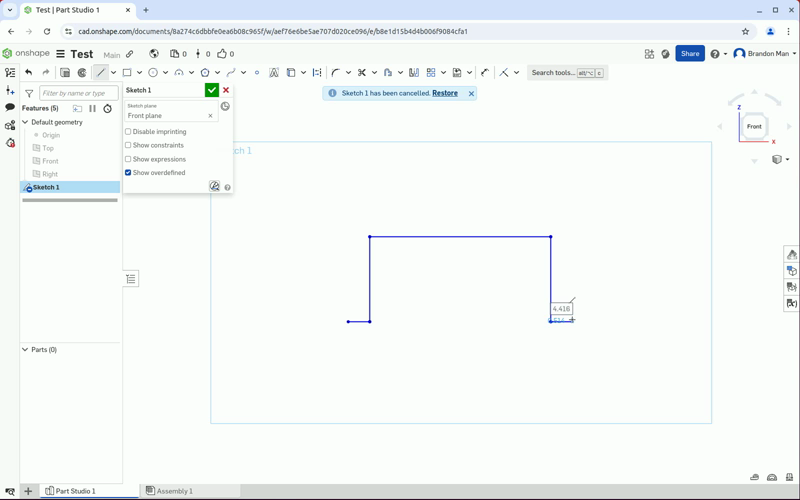
scroll(6)
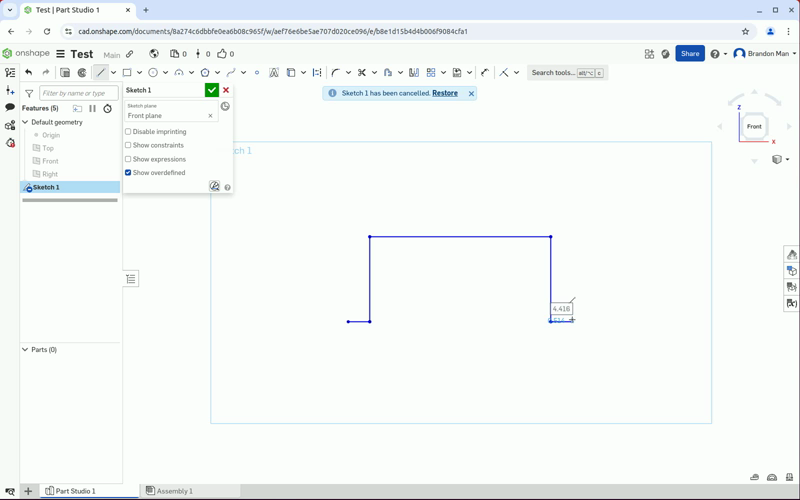
scroll(6)
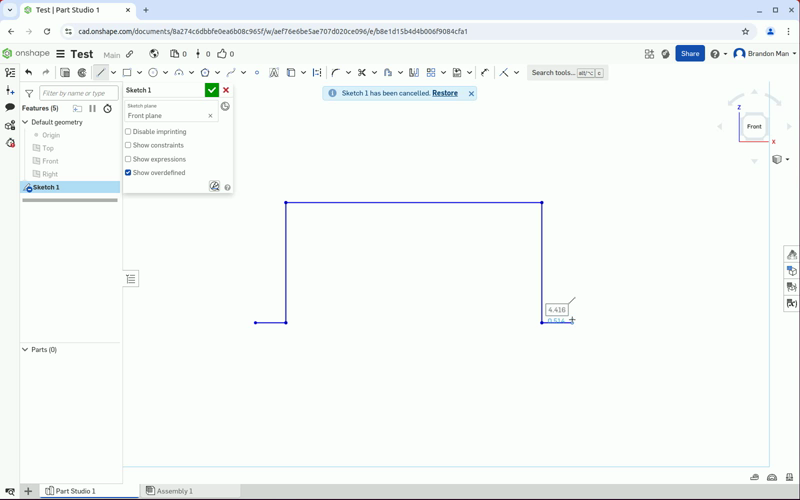
scroll(6)
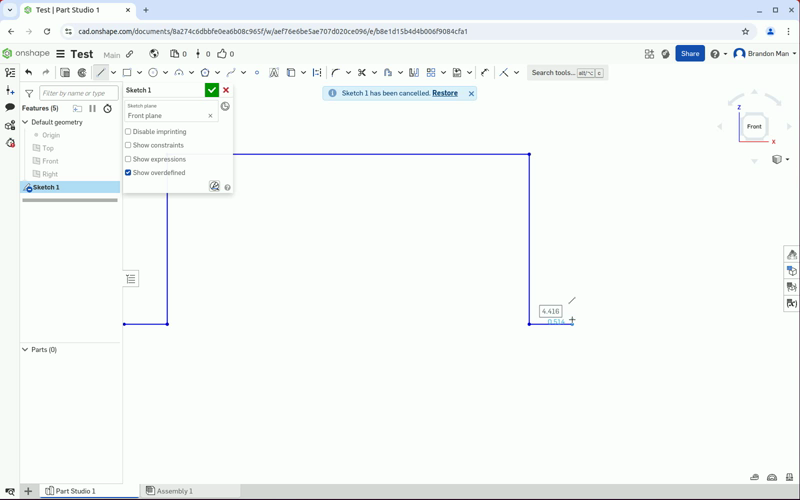
scroll(6)
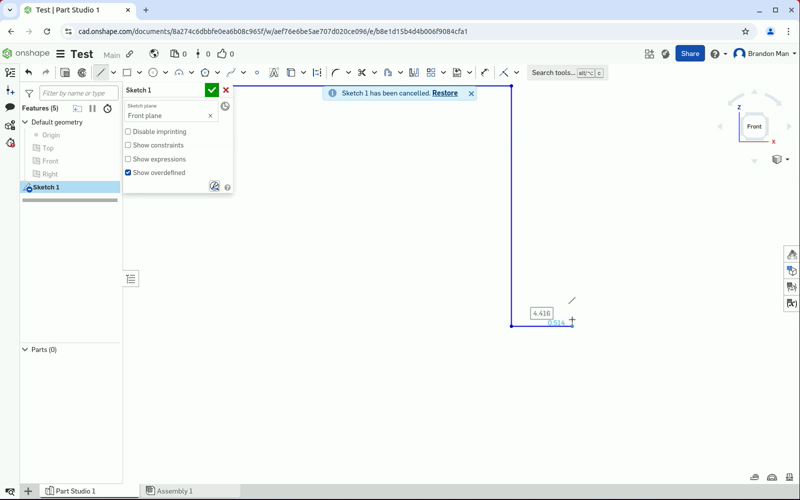
scroll(6)
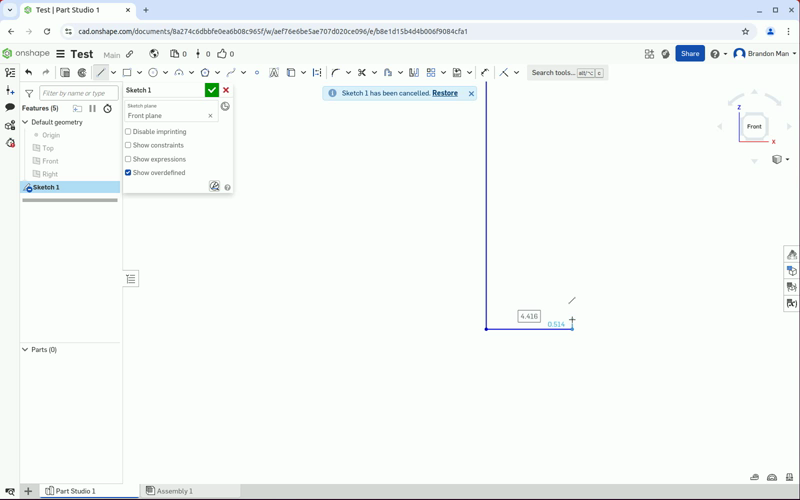
scroll(6)
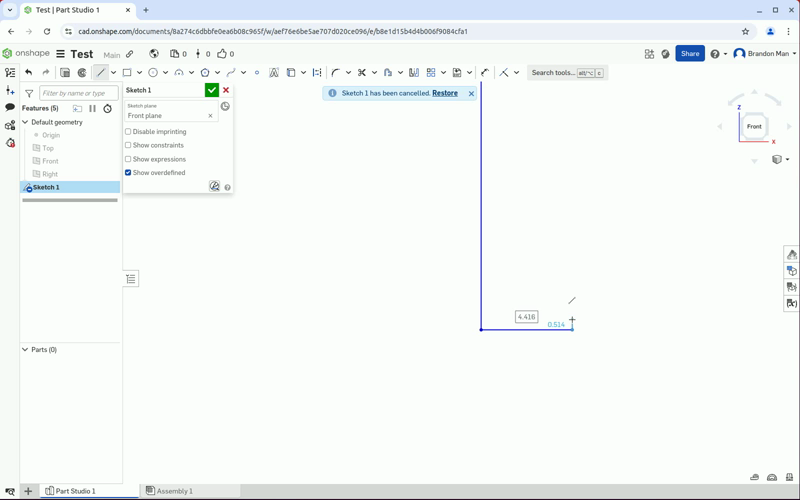
scroll(6)
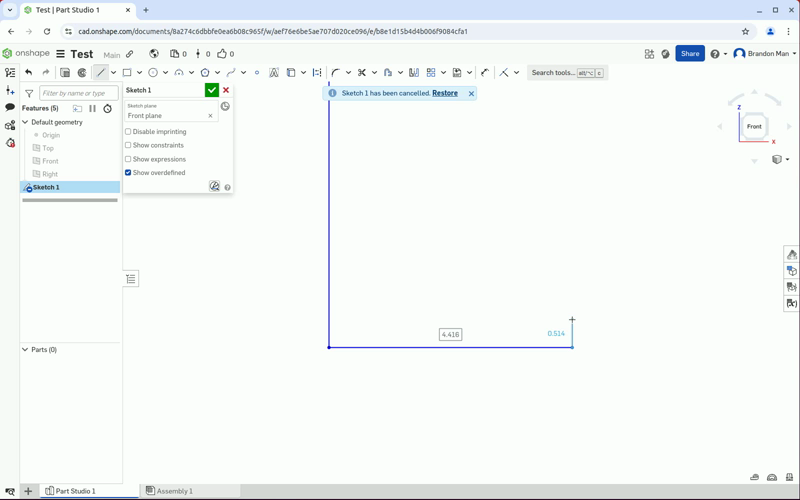
click(572, 319)
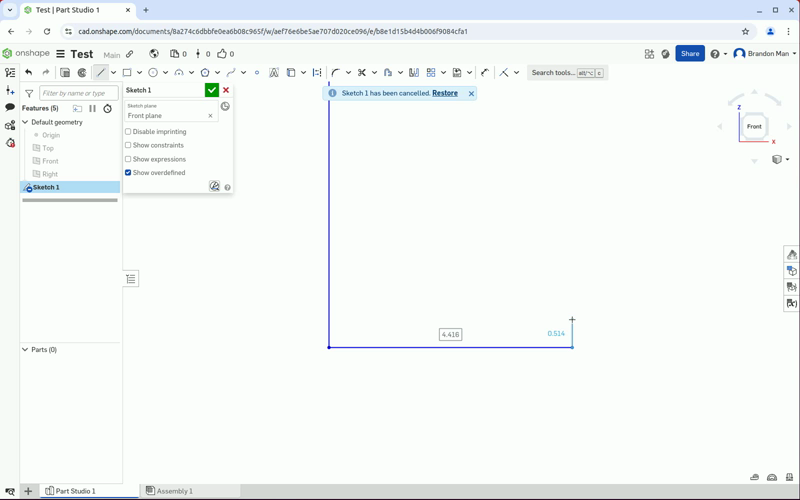
scroll(-6)
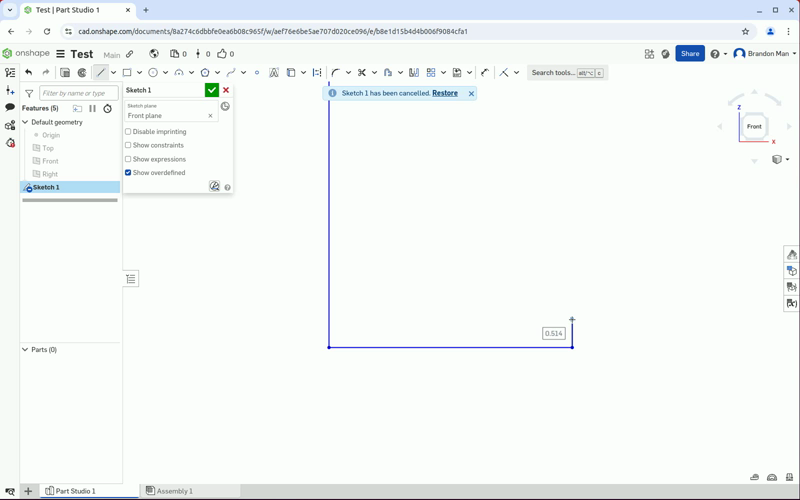
scroll(-6)
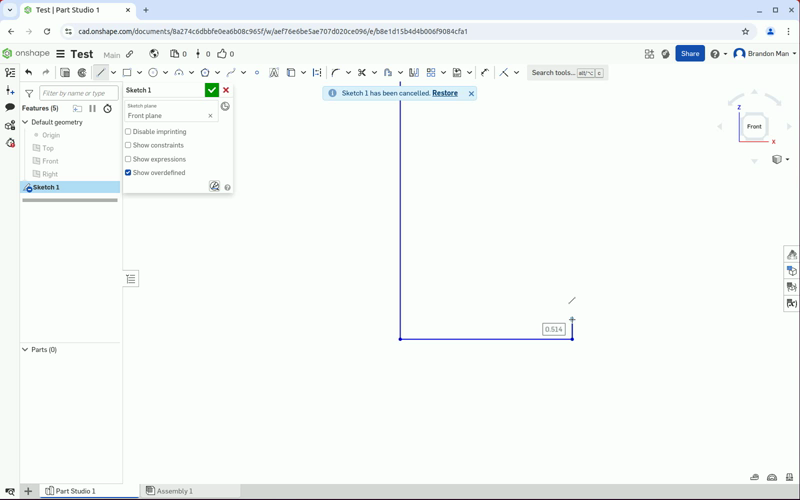
scroll(-6)
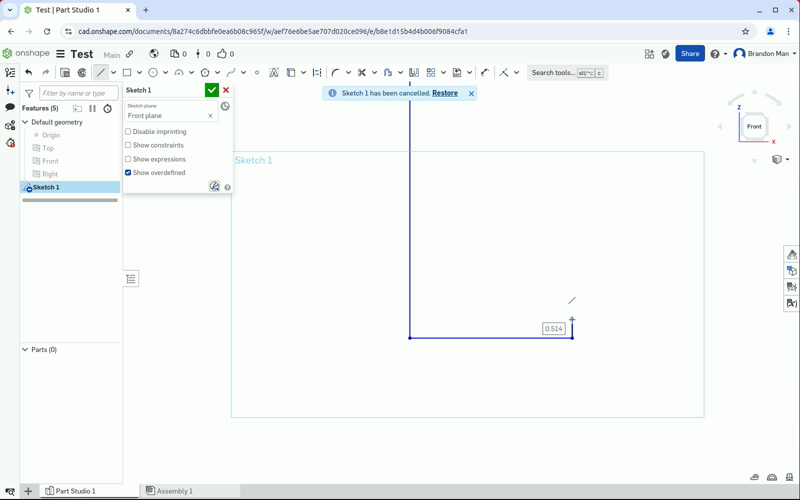
scroll(-6)
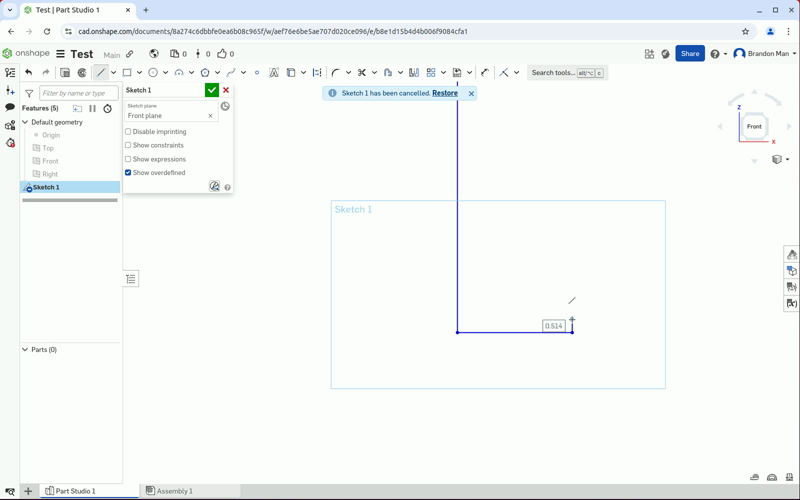
scroll(-6)
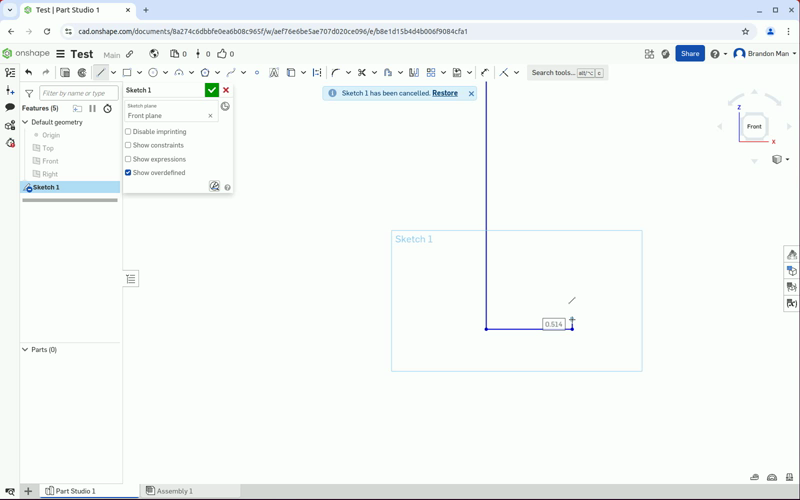
scroll(-6)
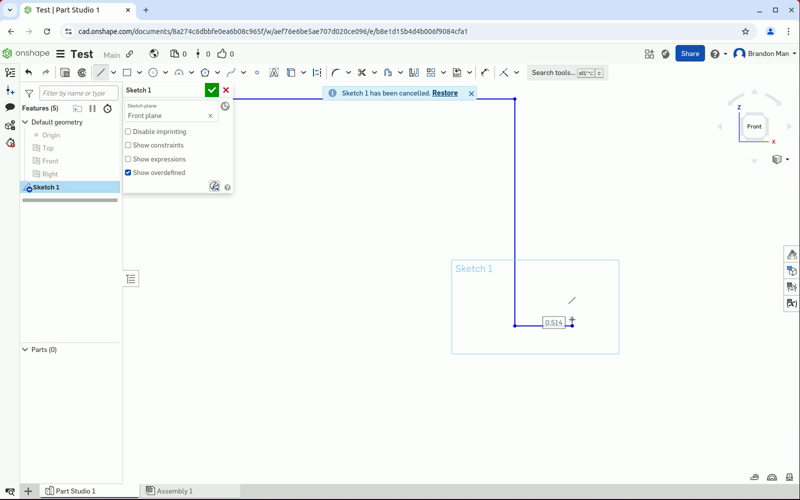
scroll(-6)
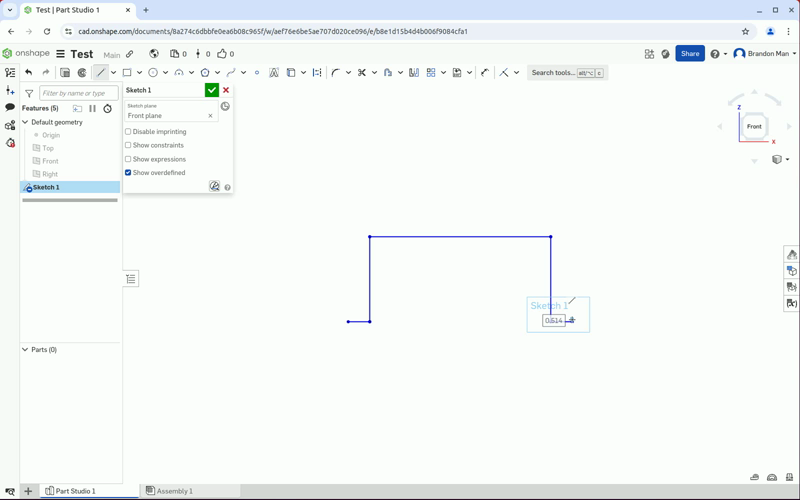
key_up(shift)
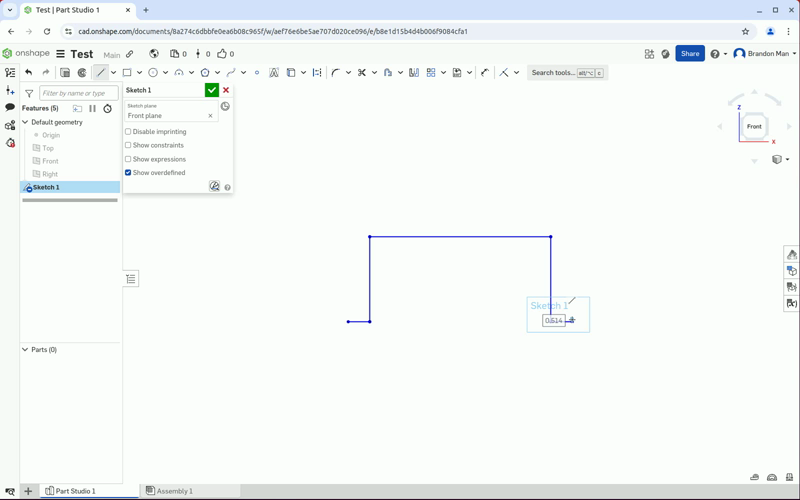
key_down(shift)
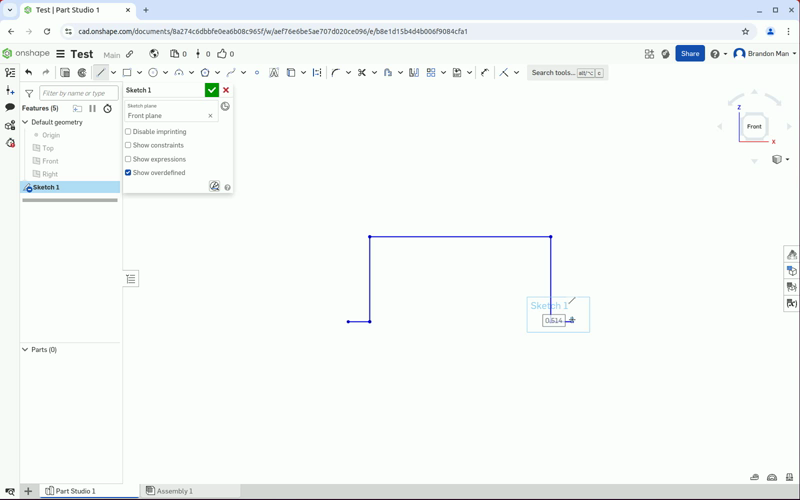
mouse_move(589, 319)
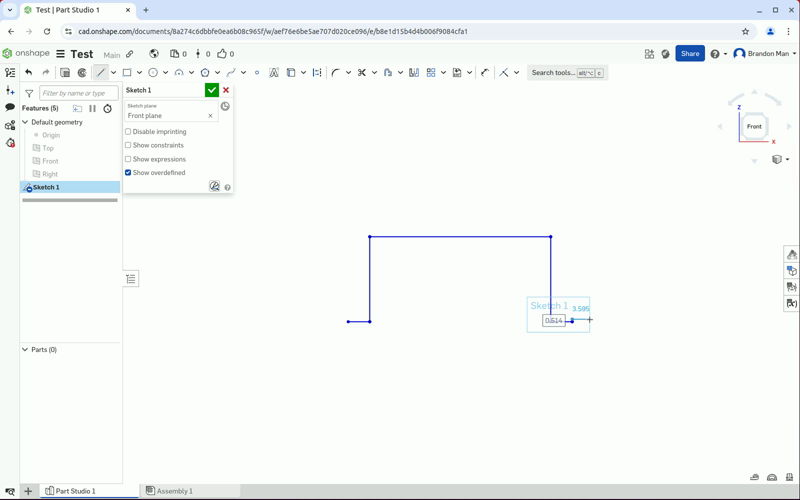
mouse_move(553, 319)
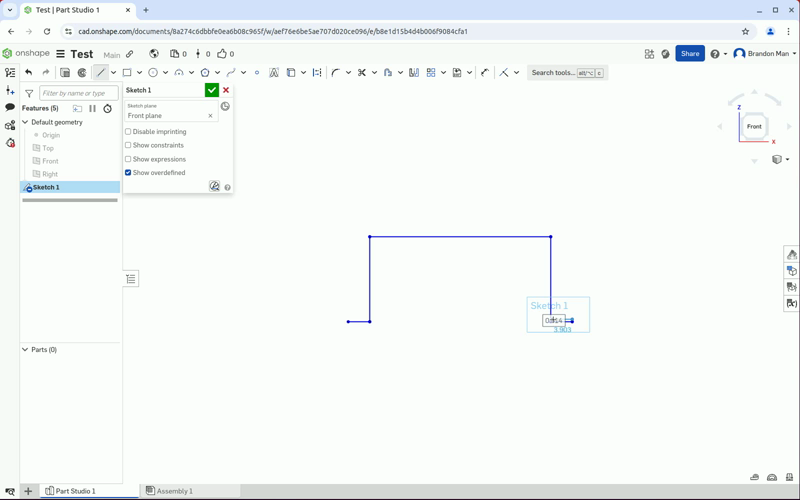
scroll(6)
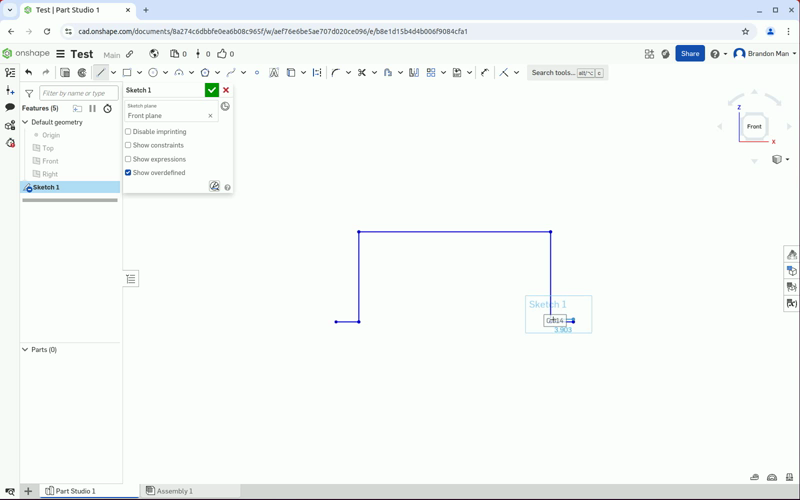
scroll(6)
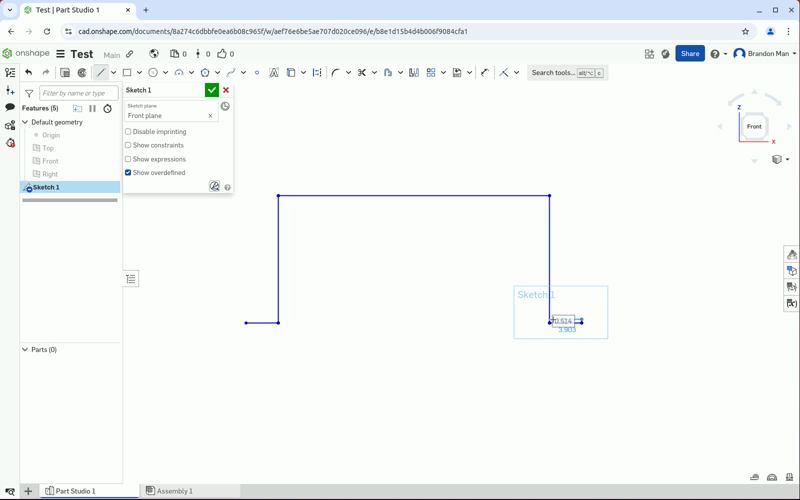
scroll(6)
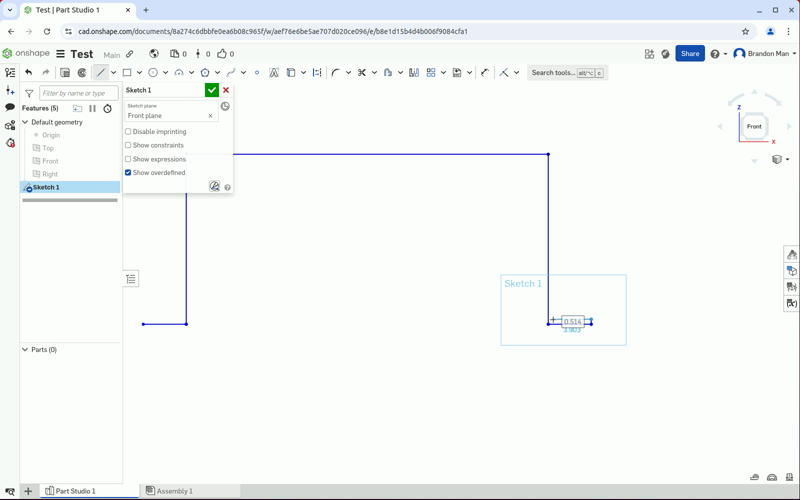
scroll(6)
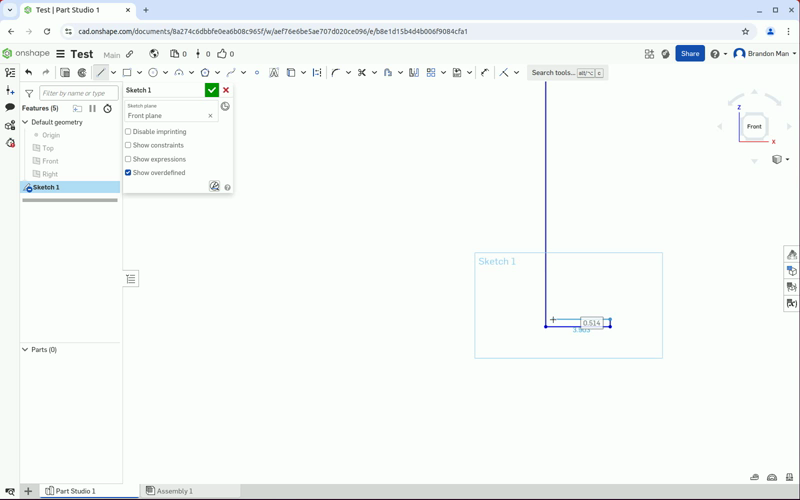
scroll(6)
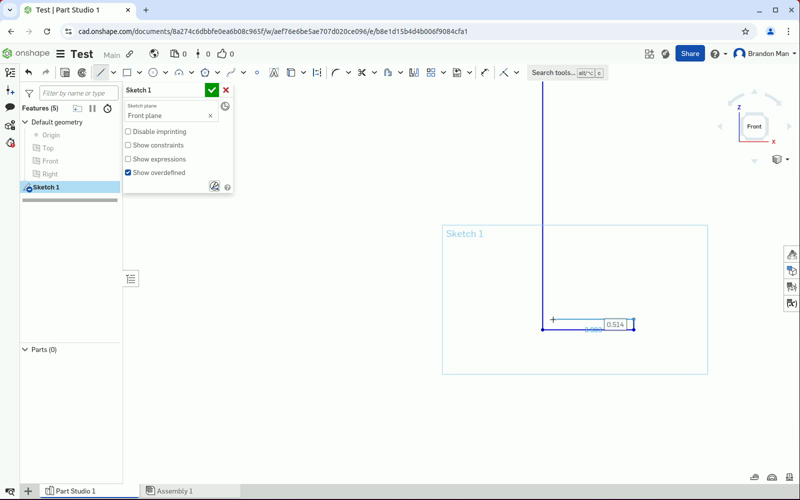
scroll(6)
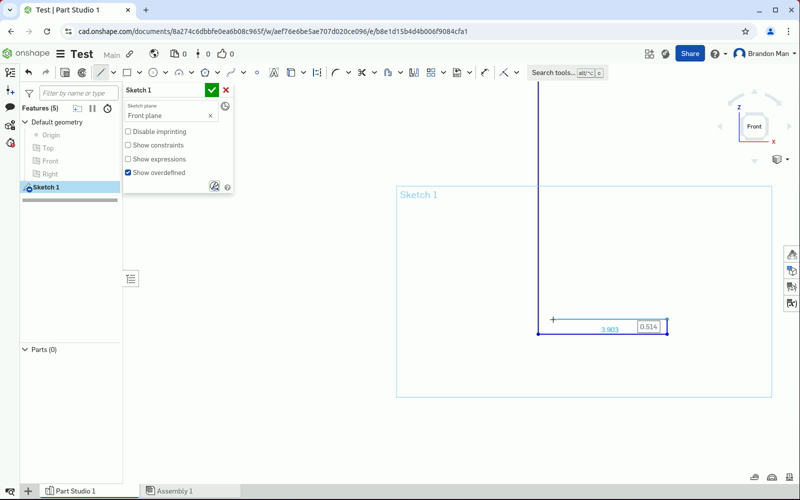
scroll(6)
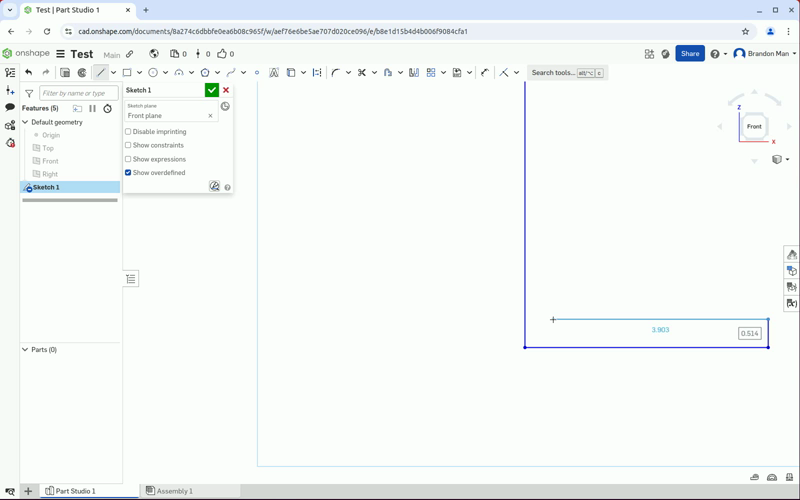
click(553, 319)
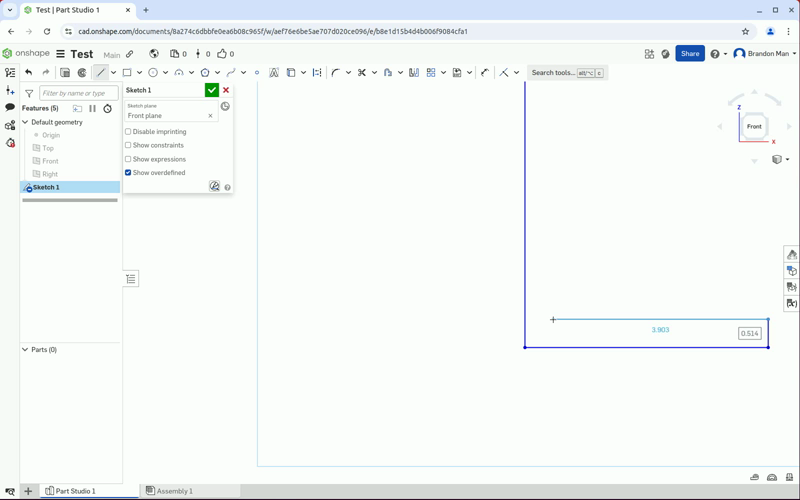
scroll(-6)
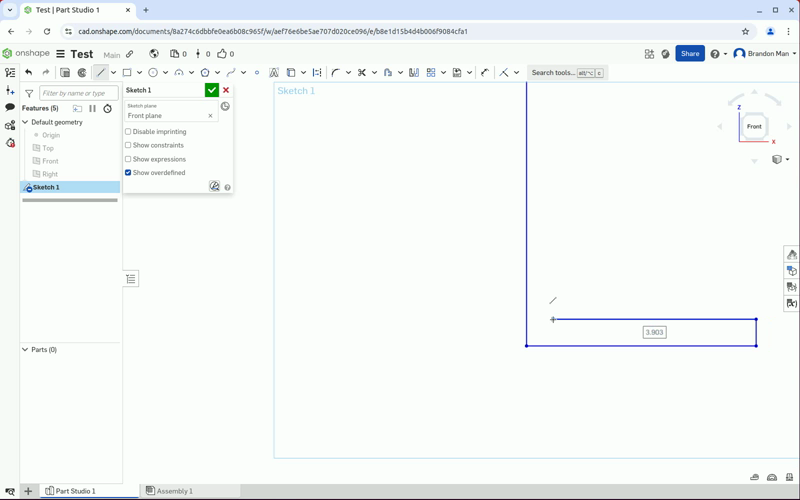
scroll(-6)
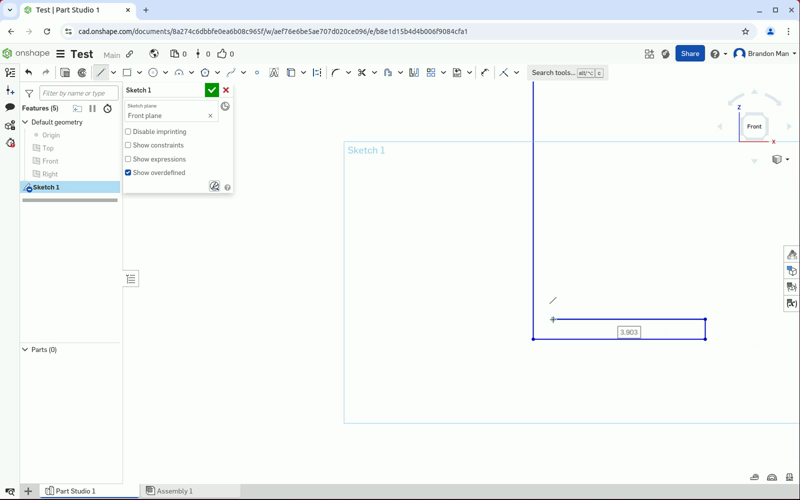
scroll(-6)
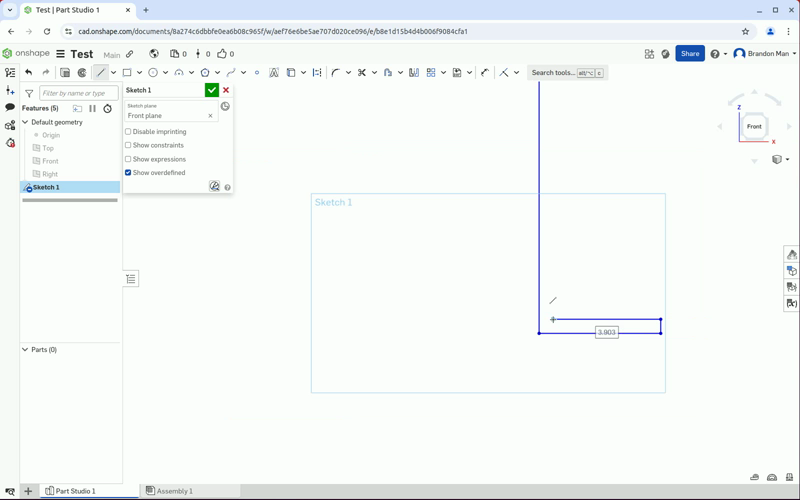
scroll(-6)
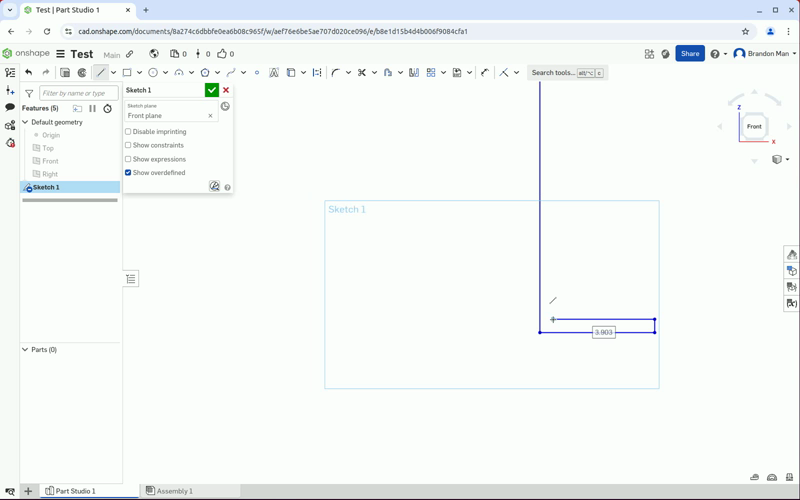
scroll(-6)
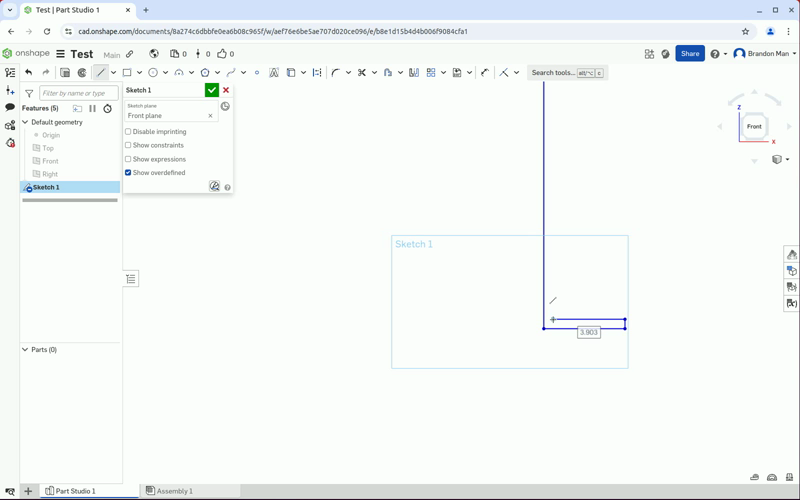
scroll(-6)
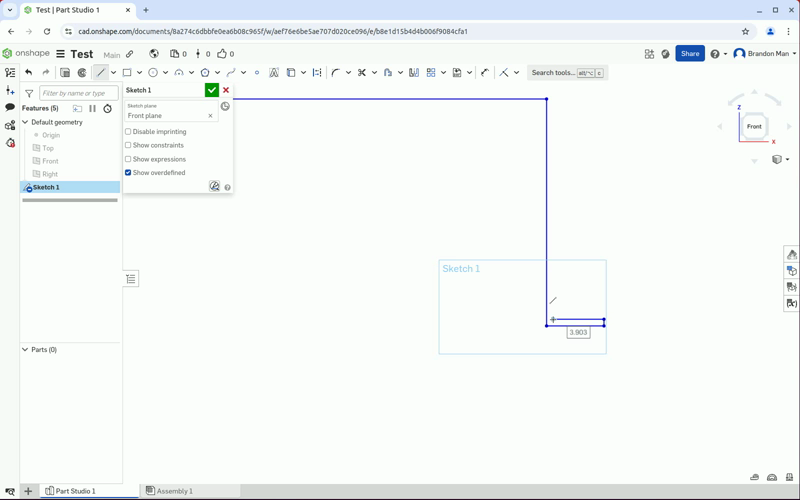
scroll(-6)
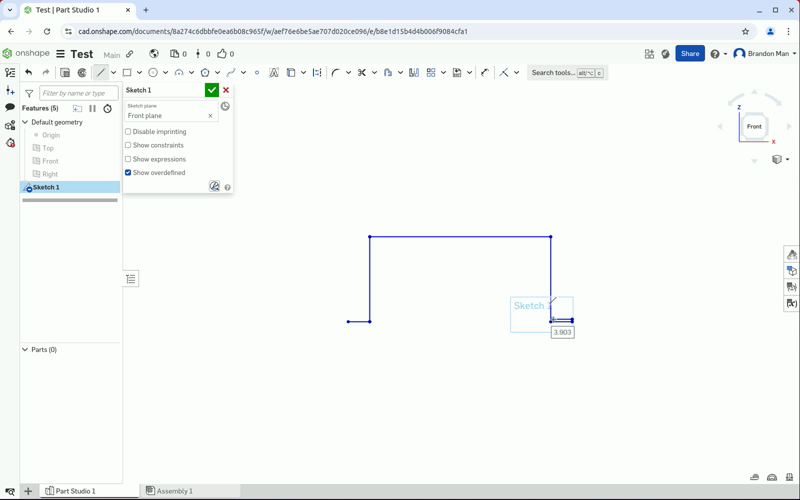
key_up(shift)
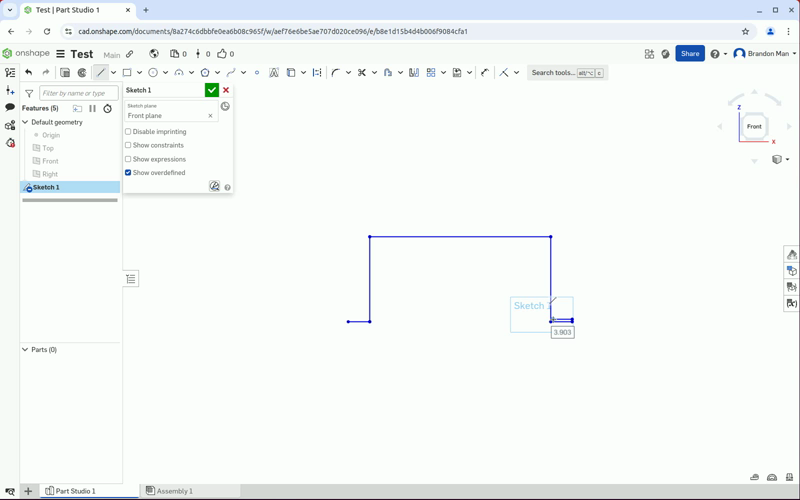
key_down(shift)
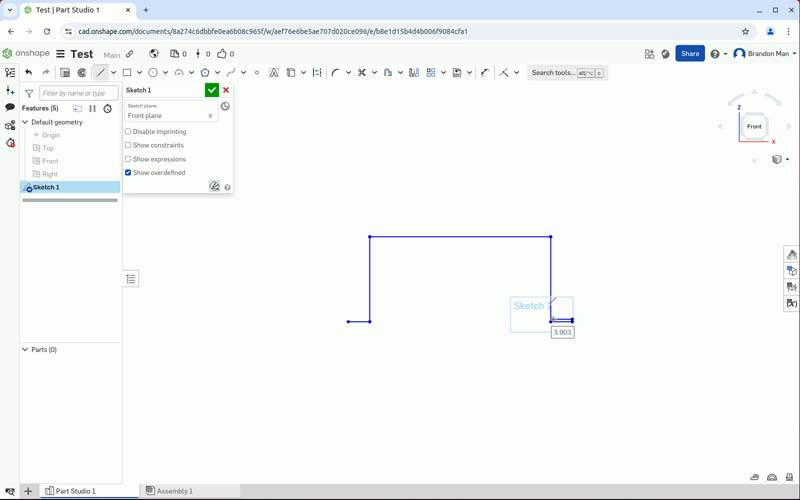
mouse_move(553, 234)
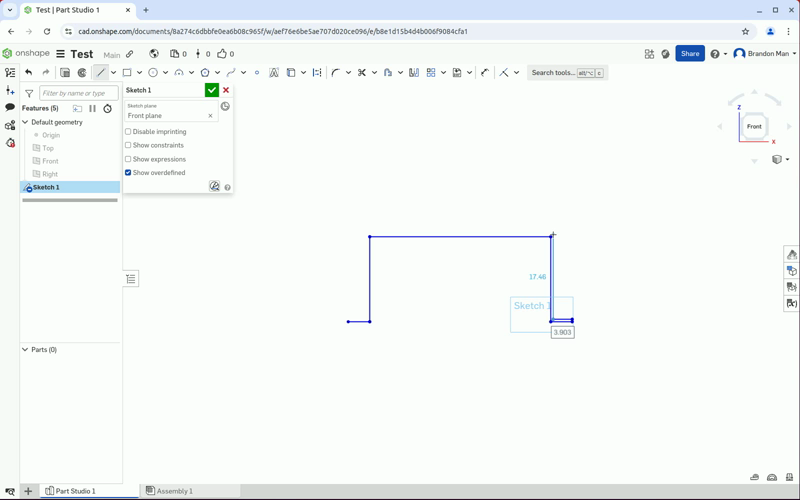
scroll(6)
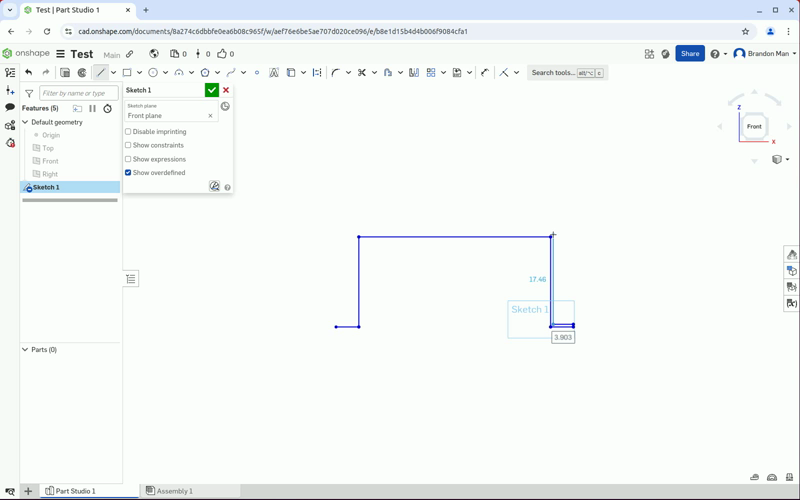
scroll(6)
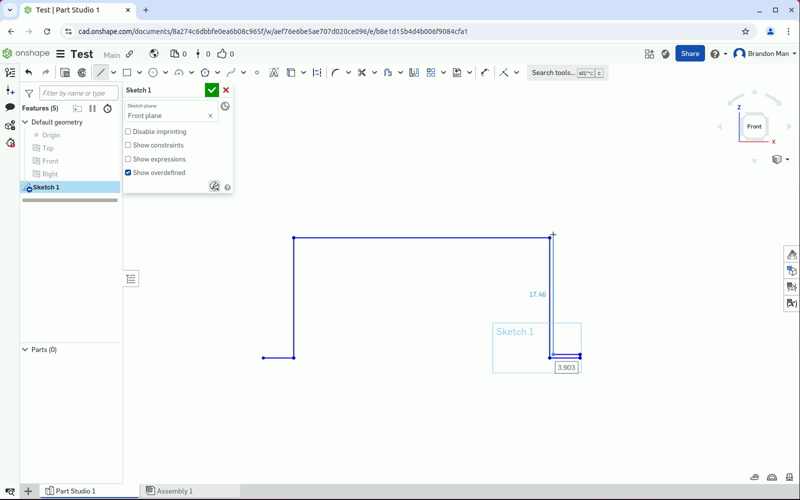
scroll(6)
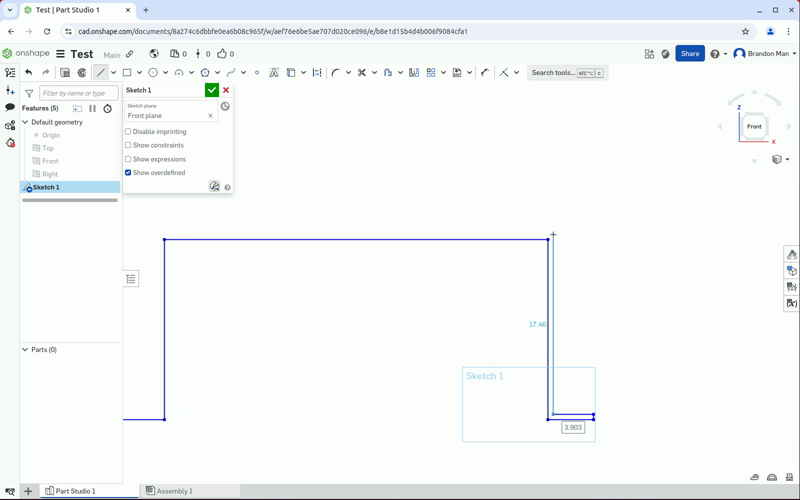
scroll(6)
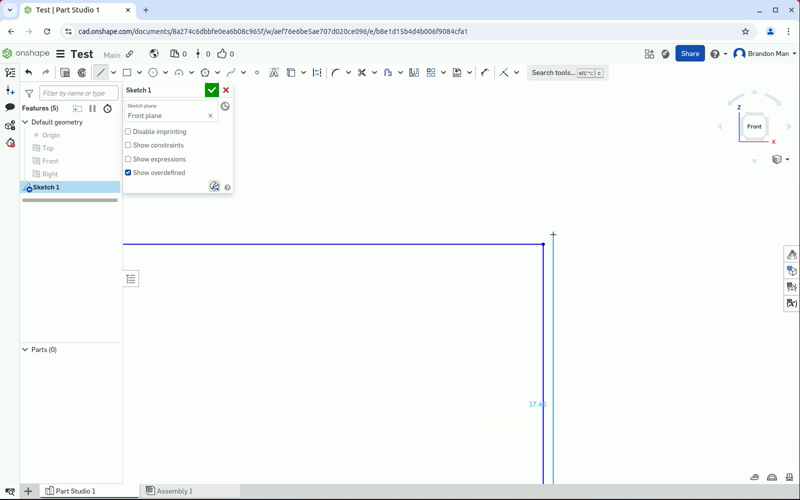
scroll(6)
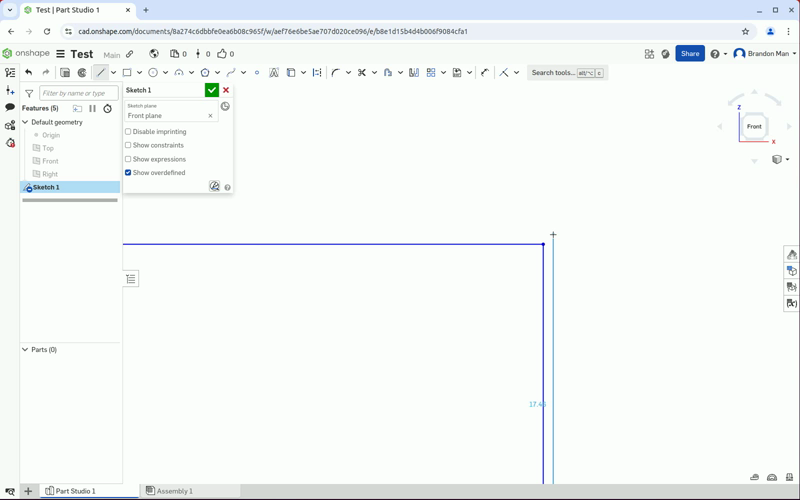
scroll(6)
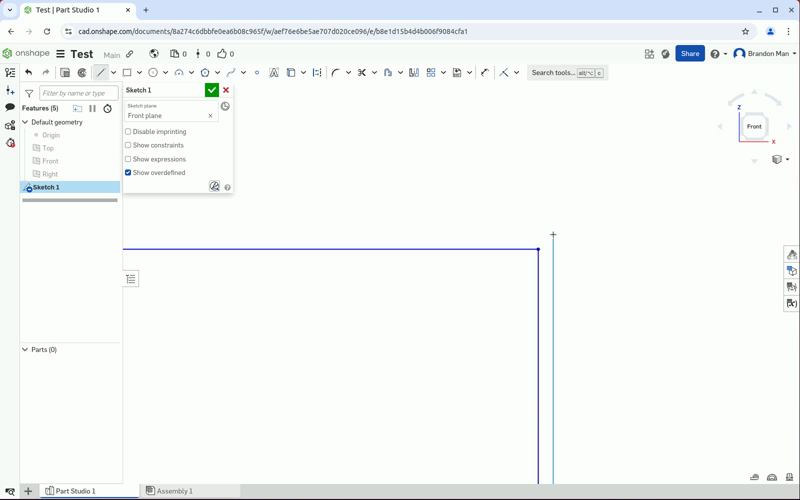
scroll(6)
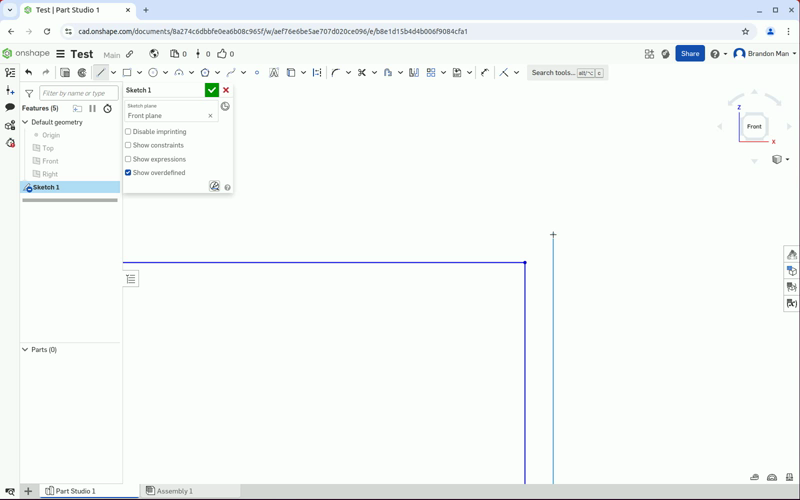
click(553, 234)
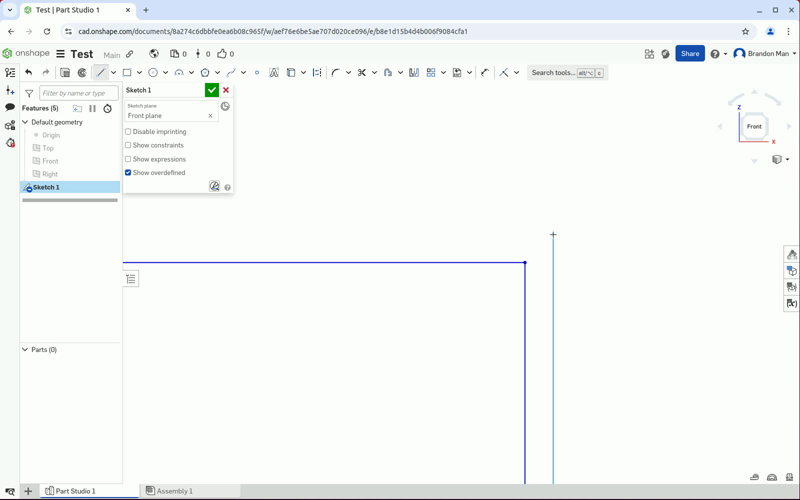
scroll(-6)
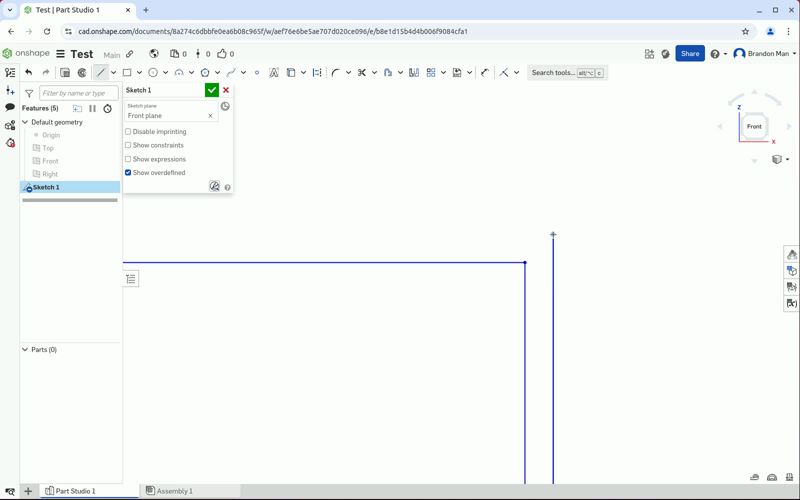
scroll(-6)
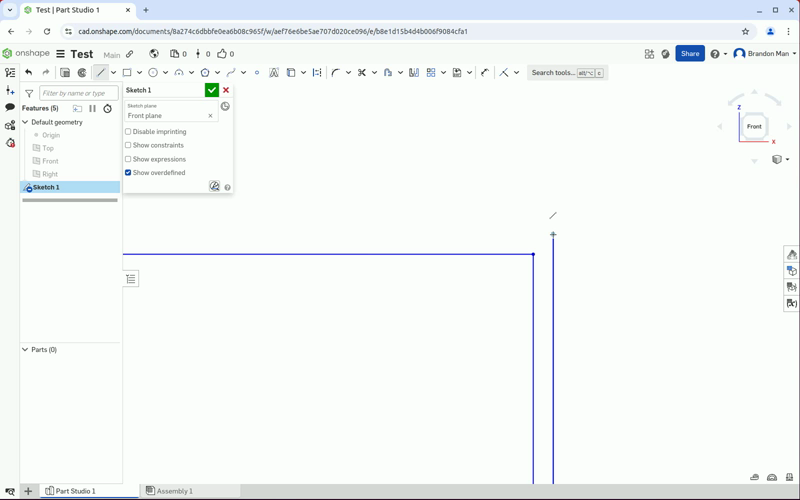
scroll(-6)
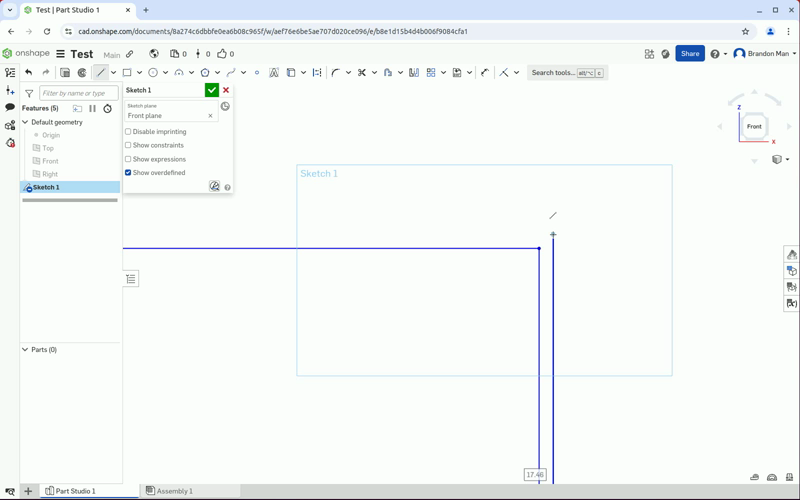
scroll(-6)
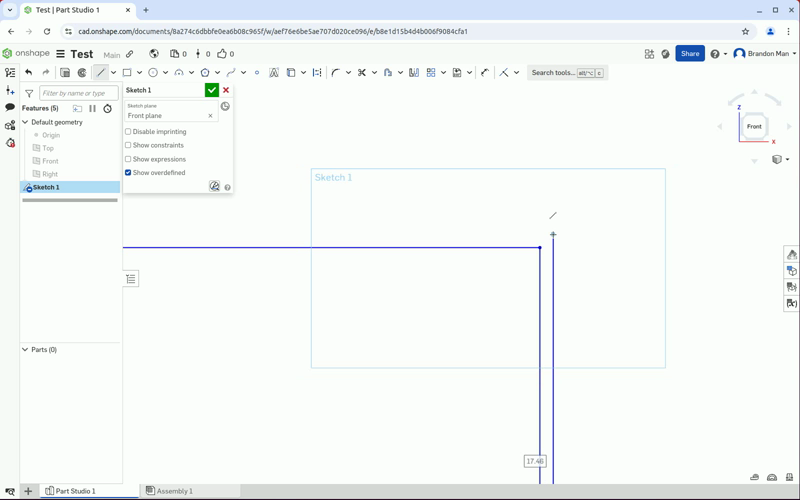
scroll(-6)
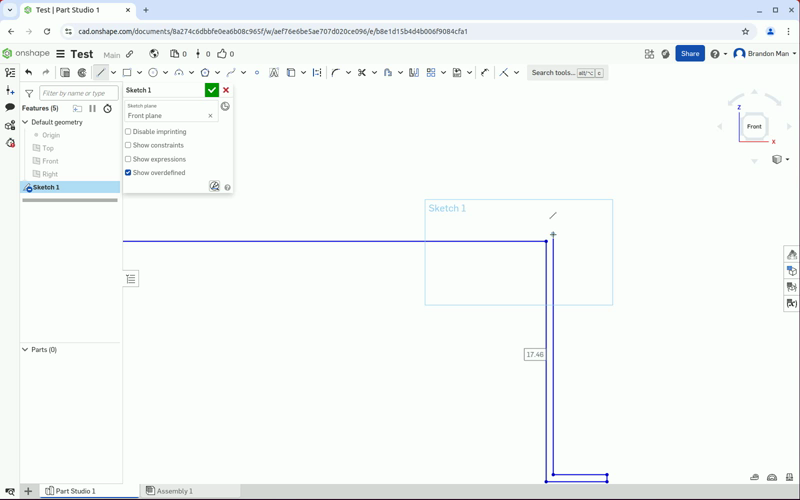
scroll(-6)
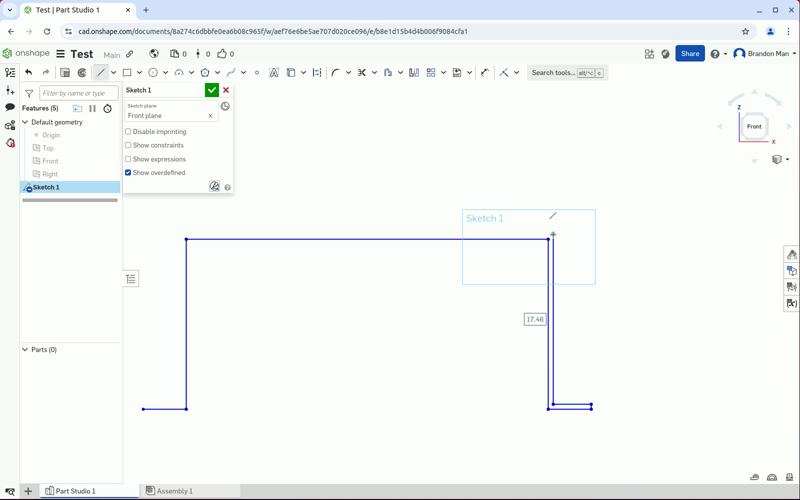
scroll(-6)
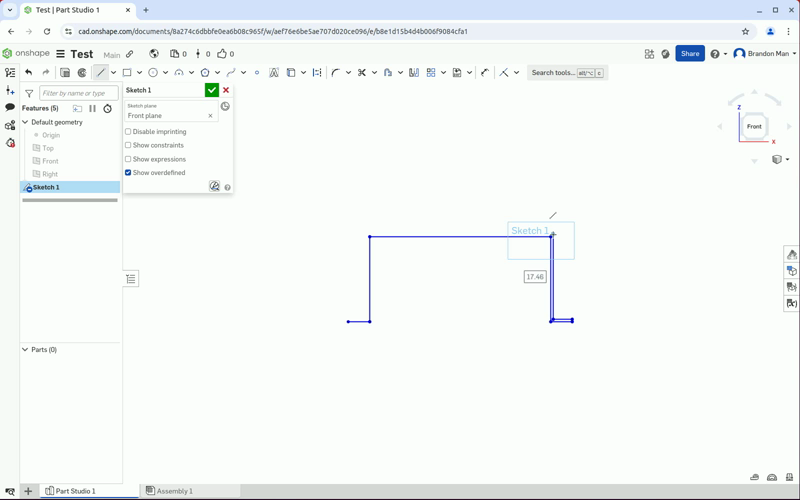
key_up(shift)
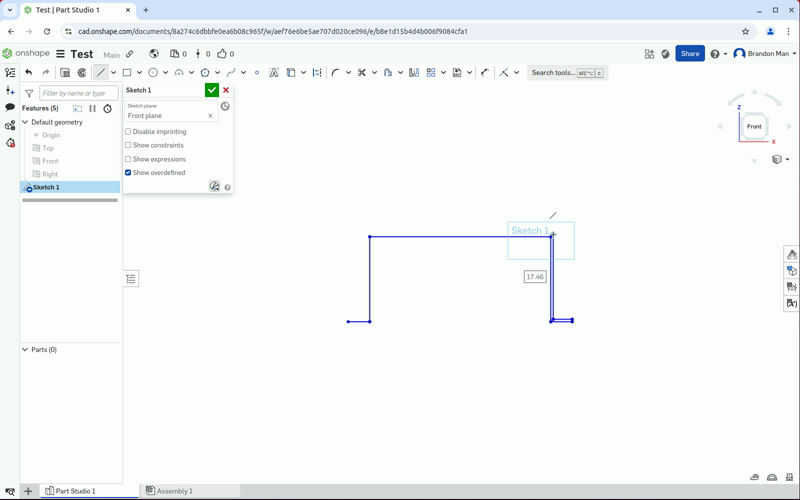
key_down(shift)
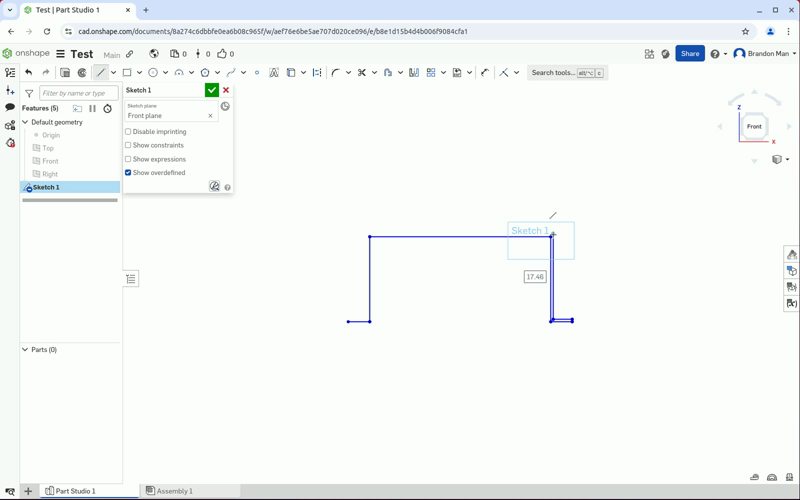
mouse_move(367, 234)
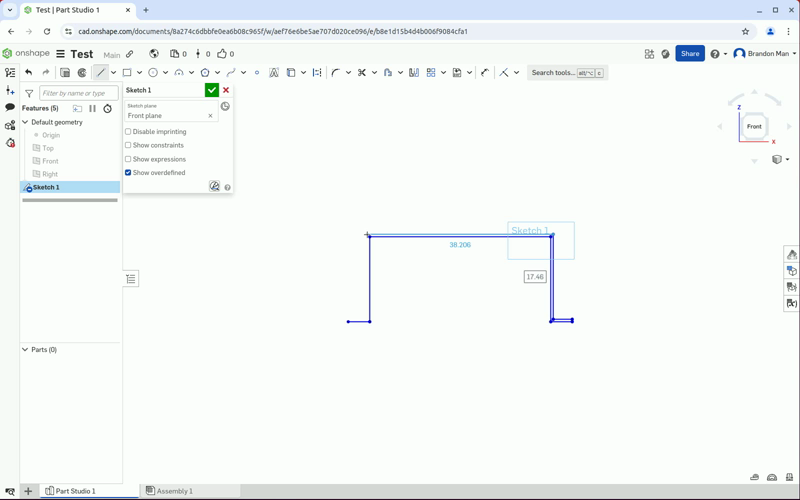
scroll(6)
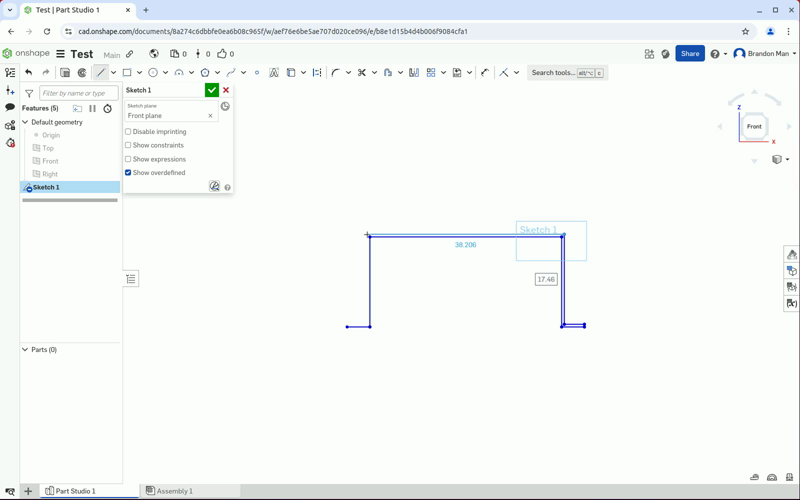
scroll(6)
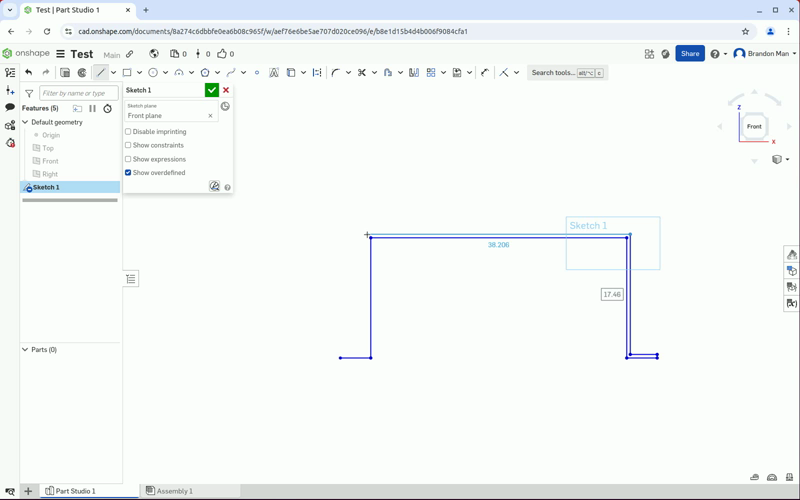
scroll(6)
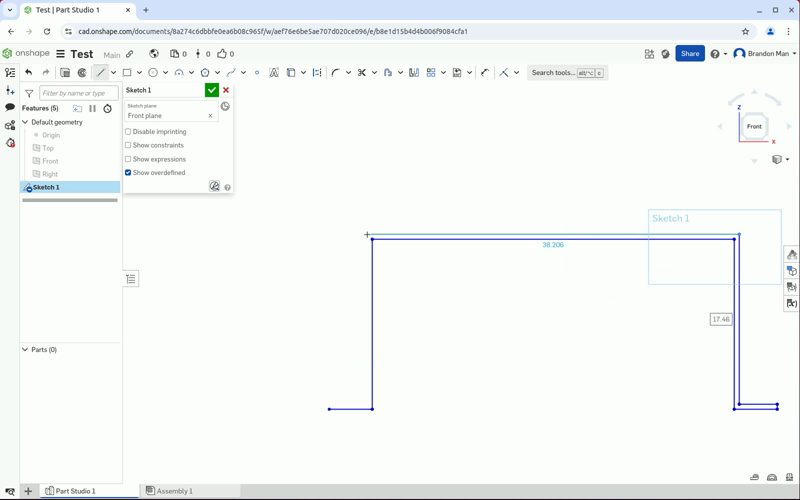
scroll(6)
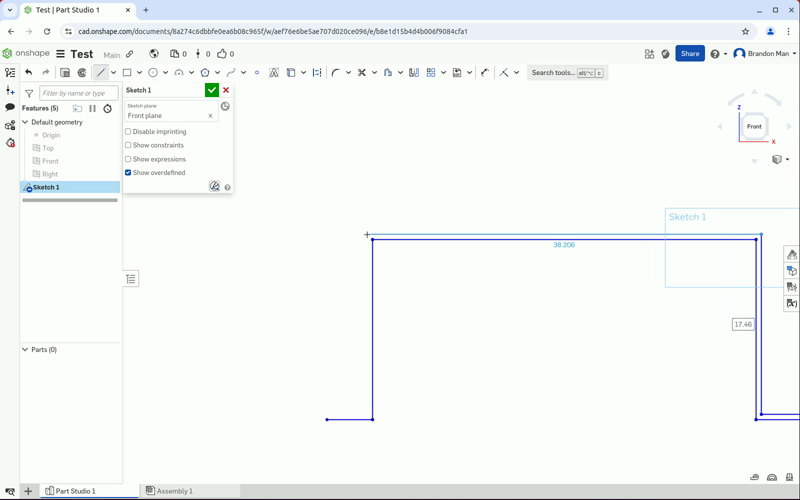
scroll(6)
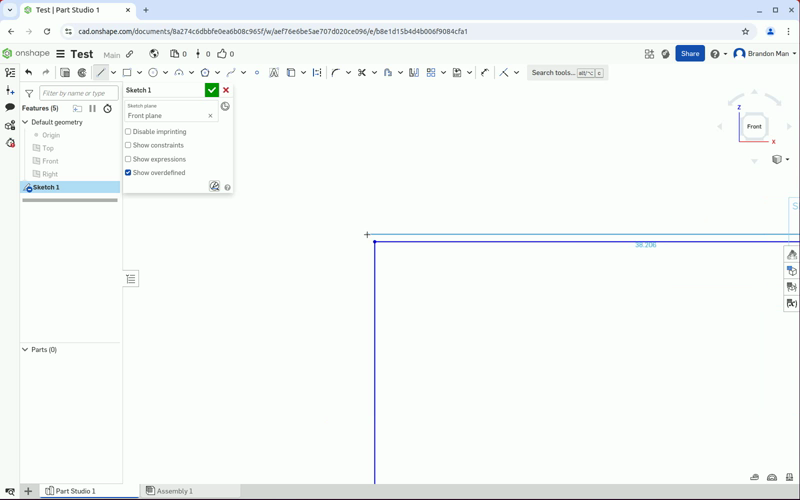
scroll(6)
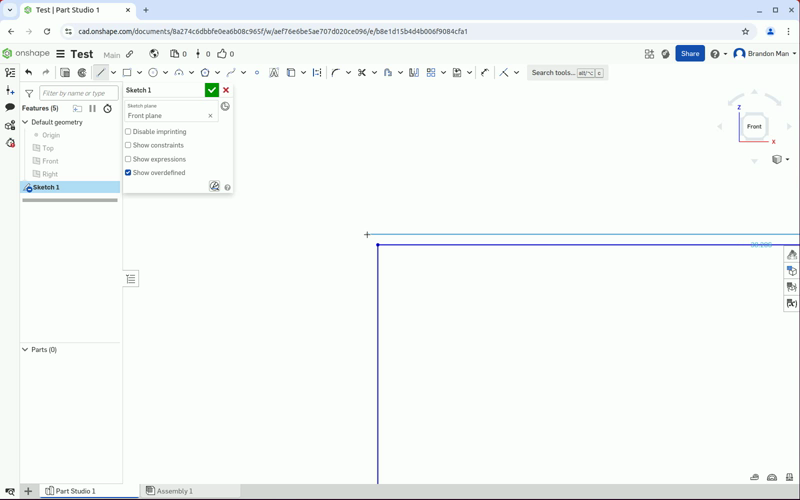
scroll(6)
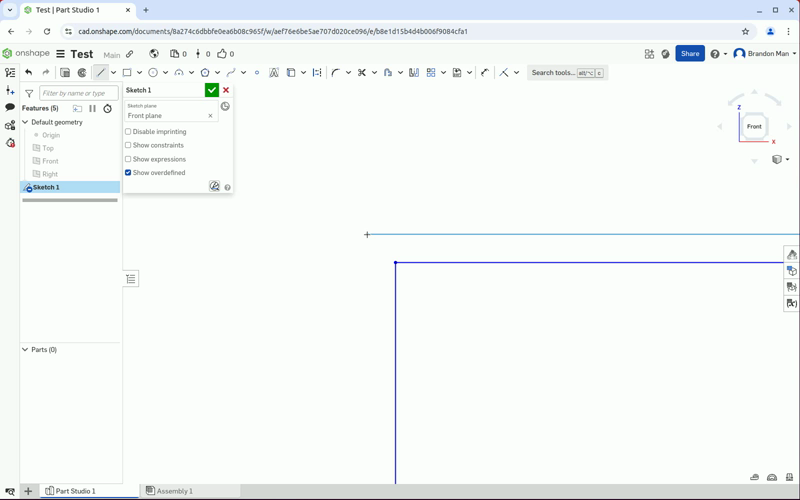
click(367, 234)
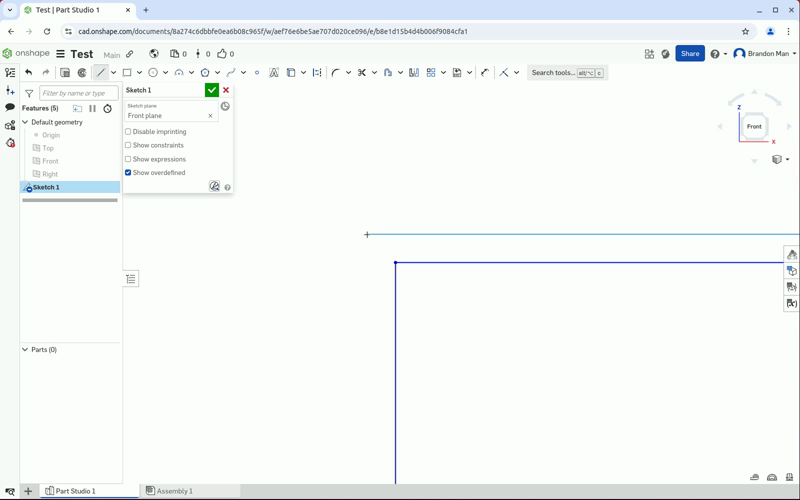
scroll(-6)
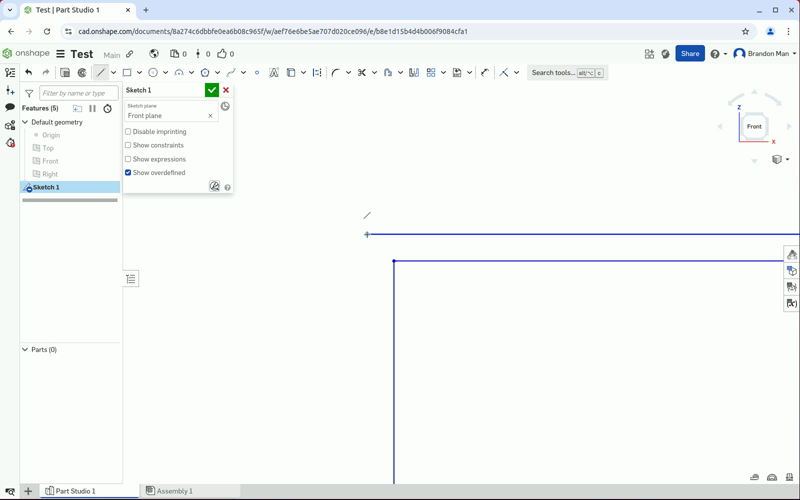
scroll(-6)
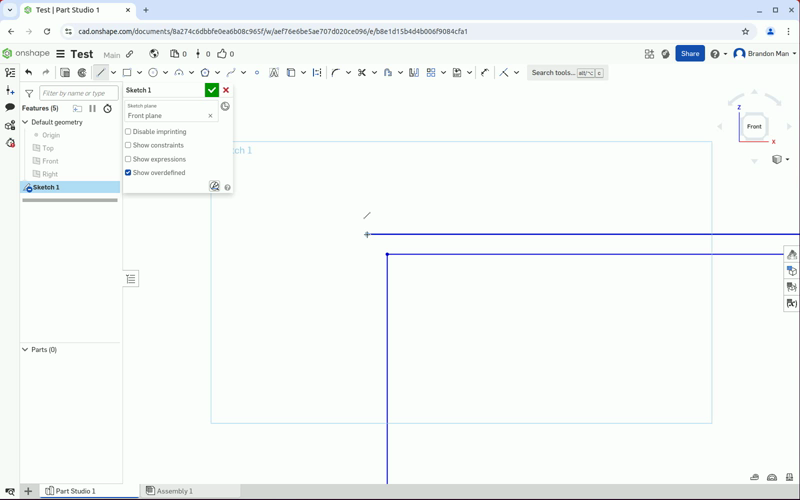
scroll(-6)
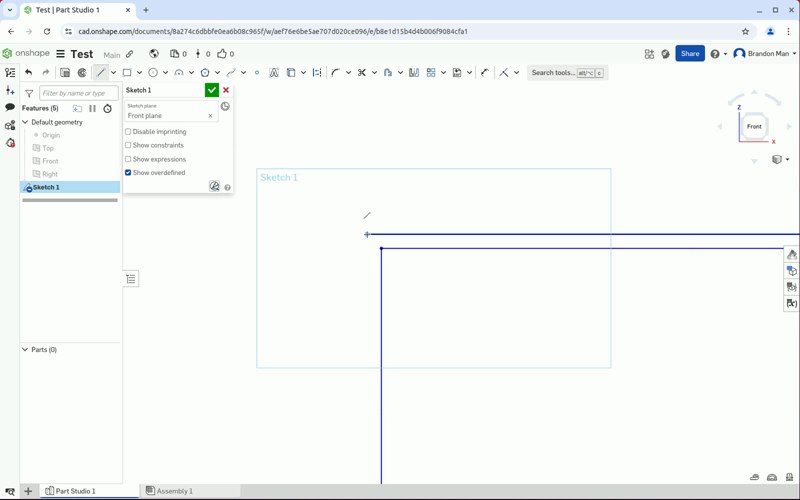
scroll(-6)
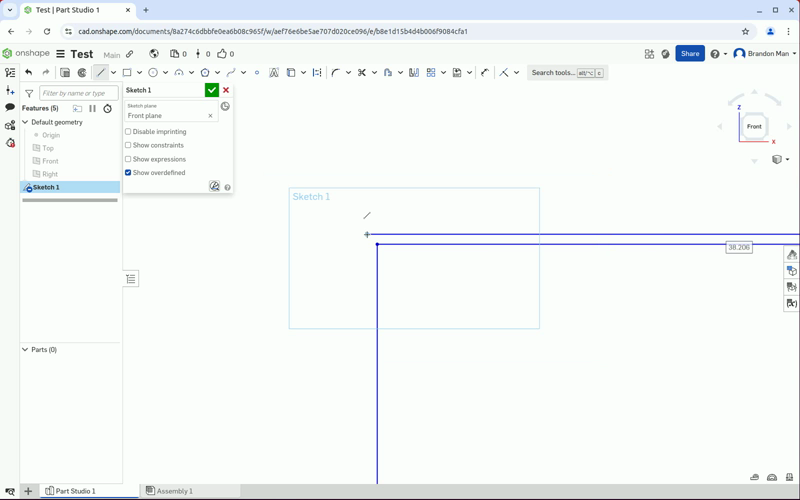
scroll(-6)
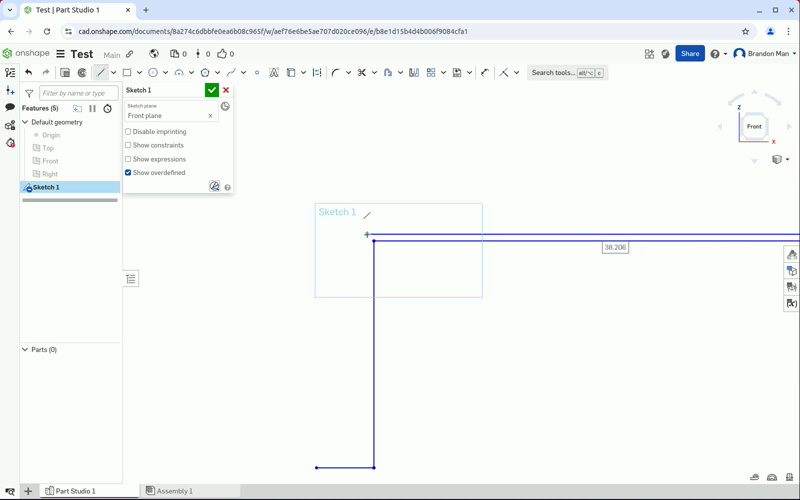
scroll(-6)
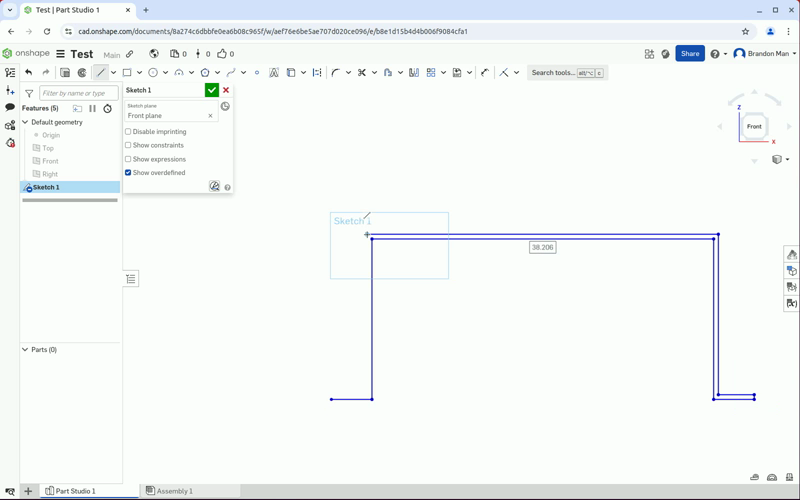
scroll(-6)
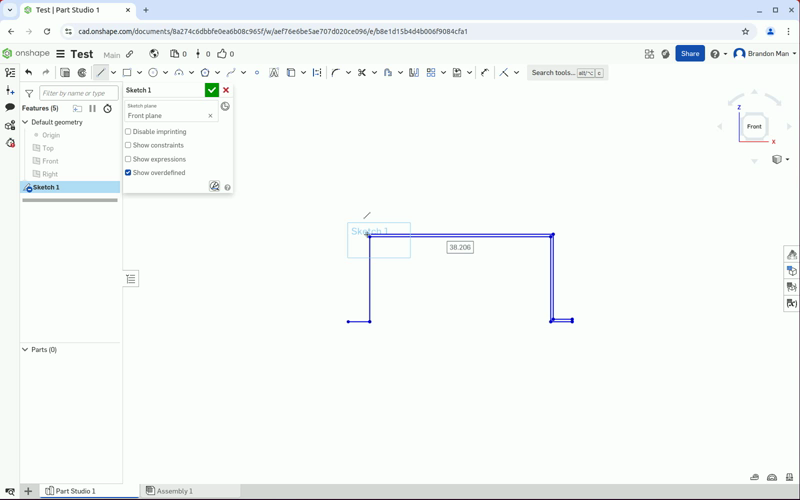
key_up(shift)
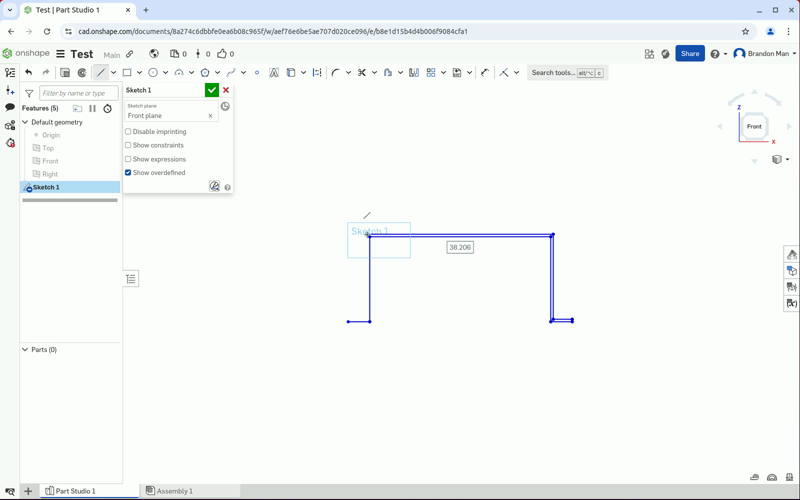
key_down(shift)
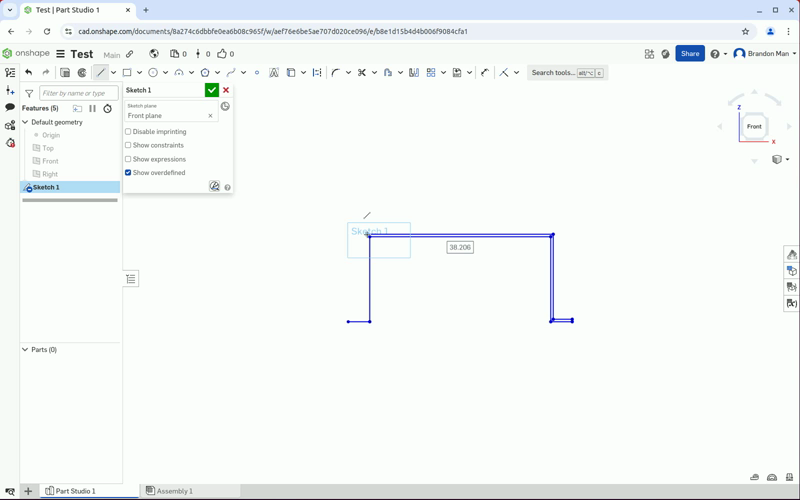
mouse_move(367, 319)
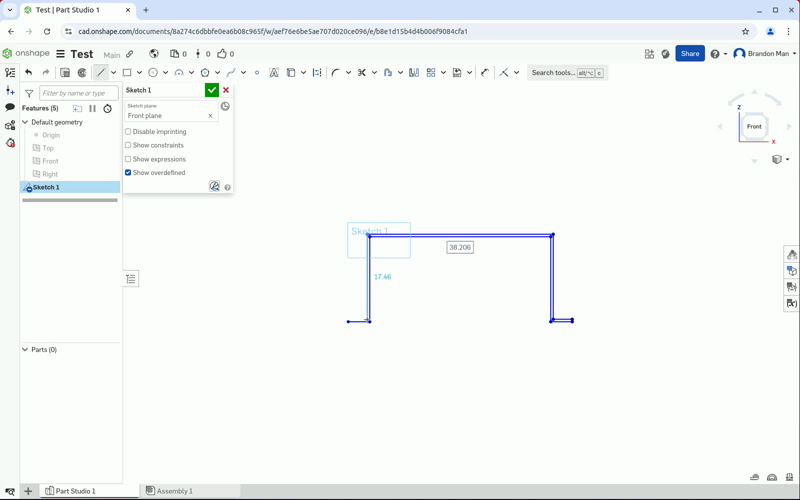
scroll(6)
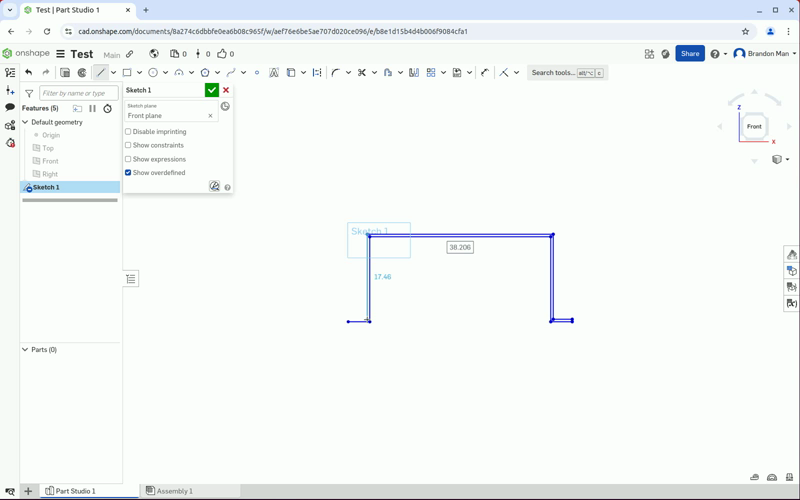
scroll(6)
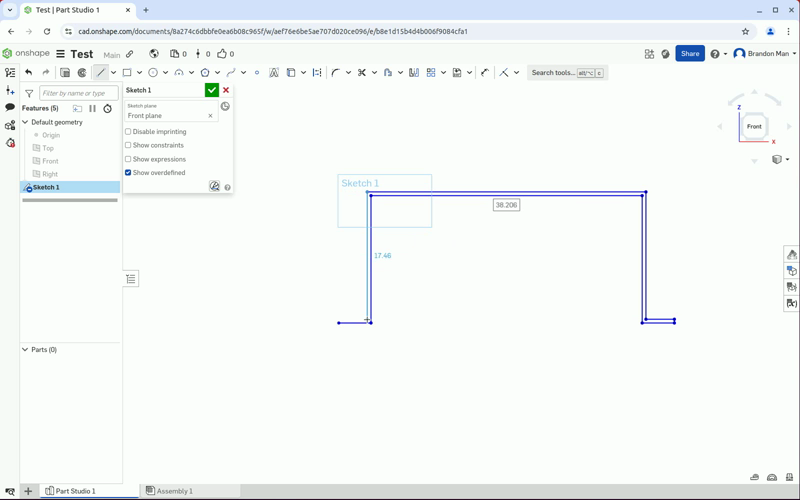
scroll(6)
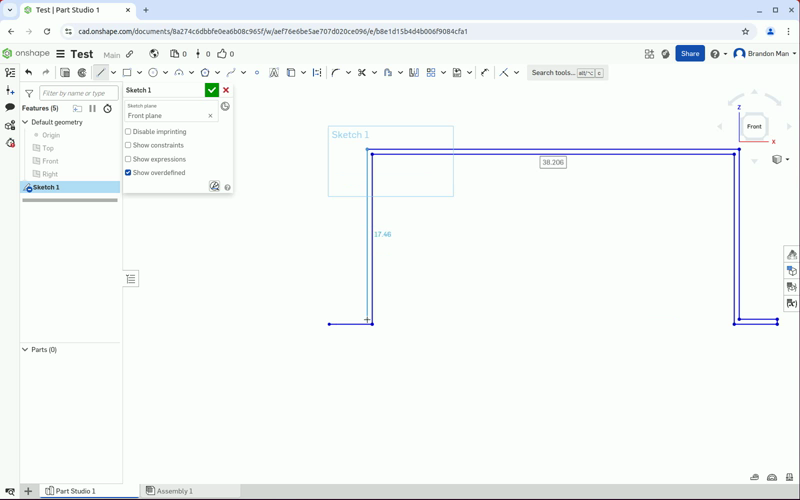
scroll(6)
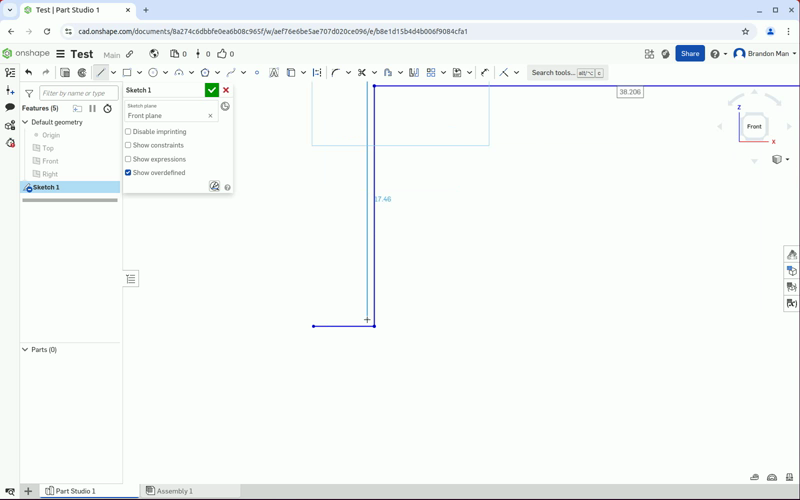
scroll(6)
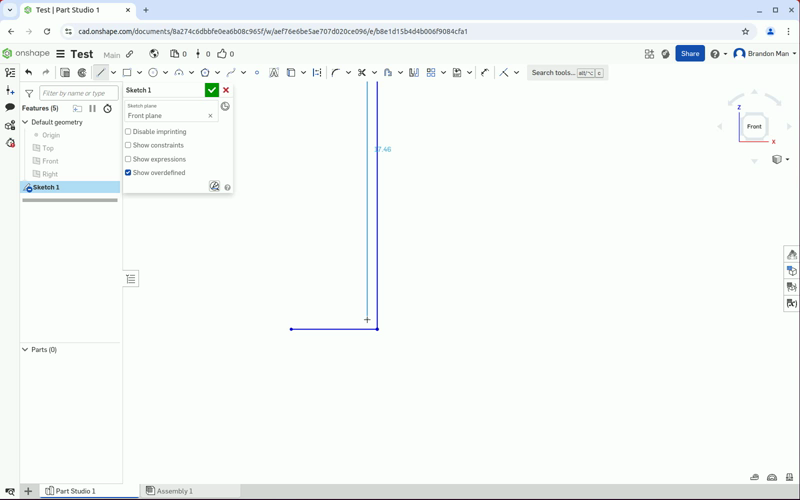
scroll(6)
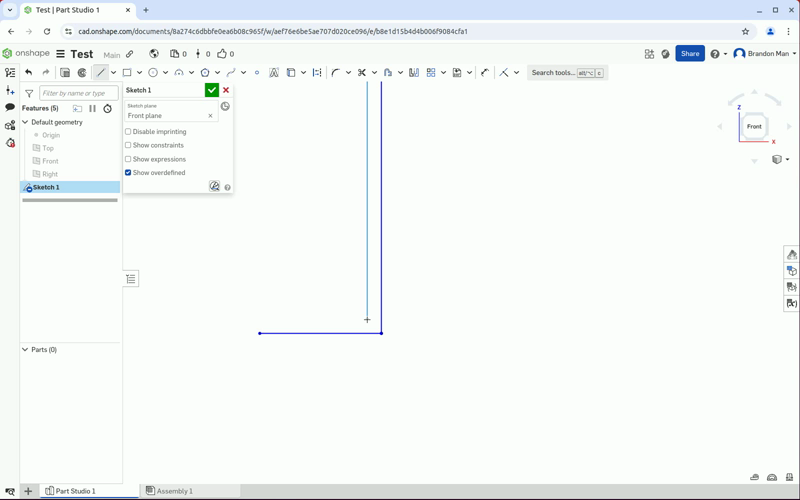
scroll(6)
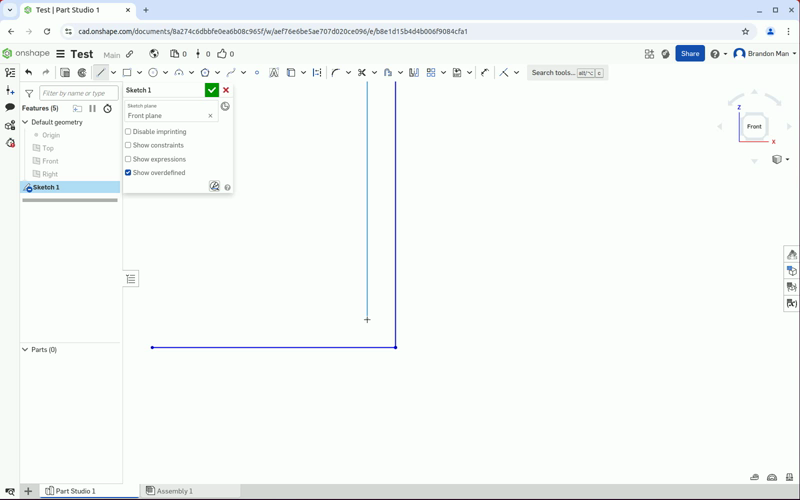
click(367, 319)
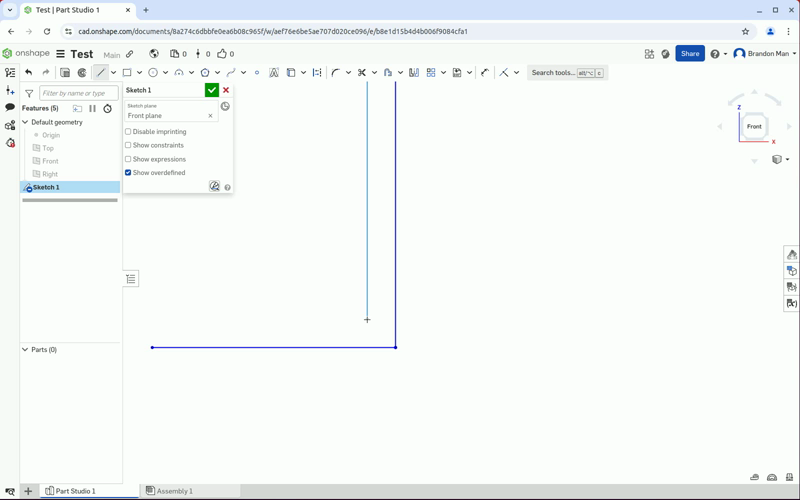
scroll(-6)
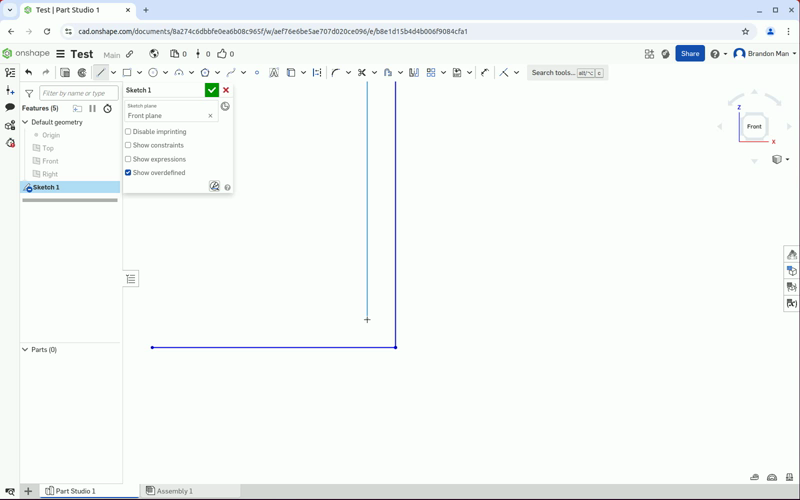
scroll(-6)
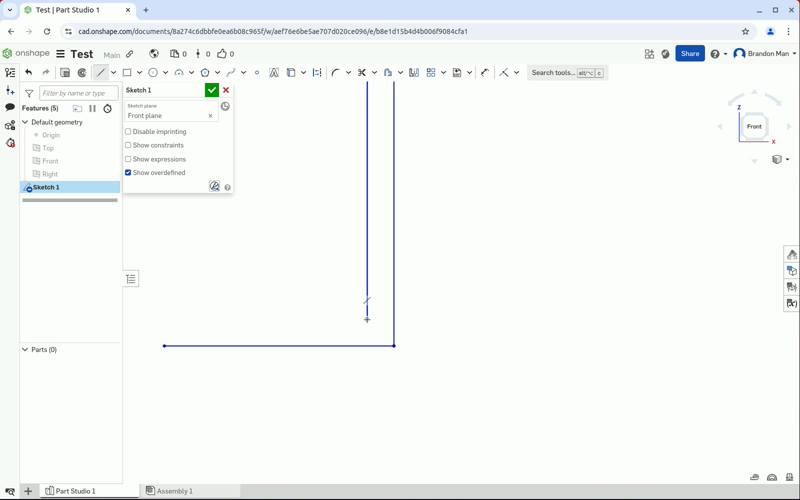
scroll(-6)
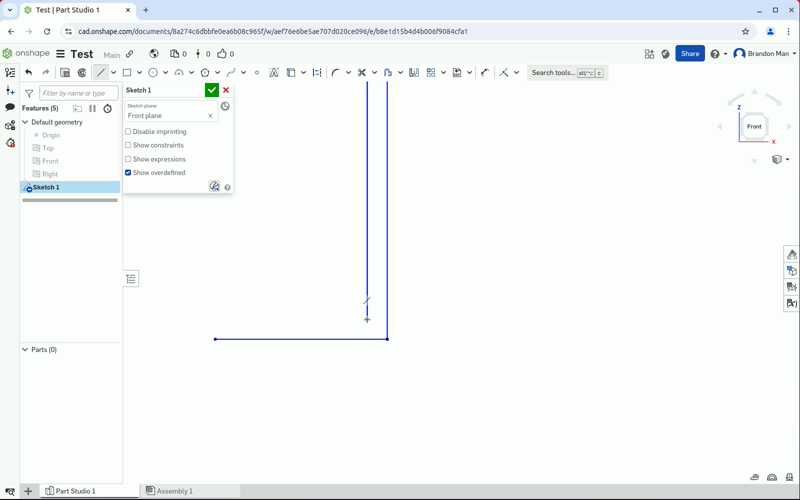
scroll(-6)
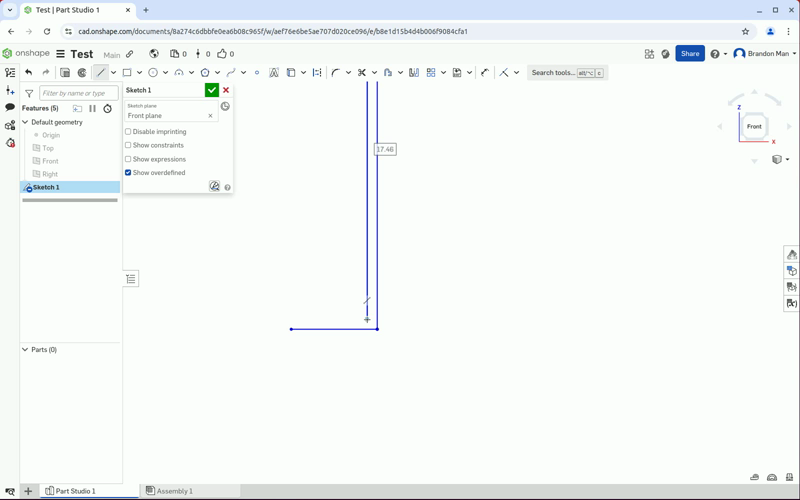
scroll(-6)
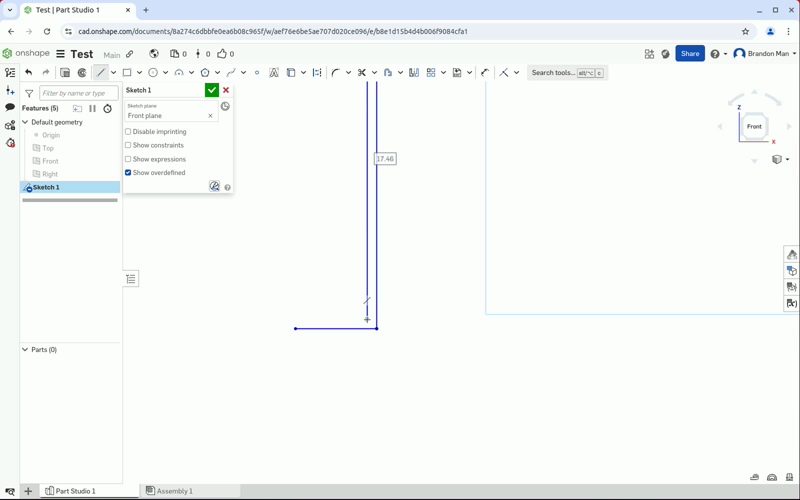
scroll(-6)
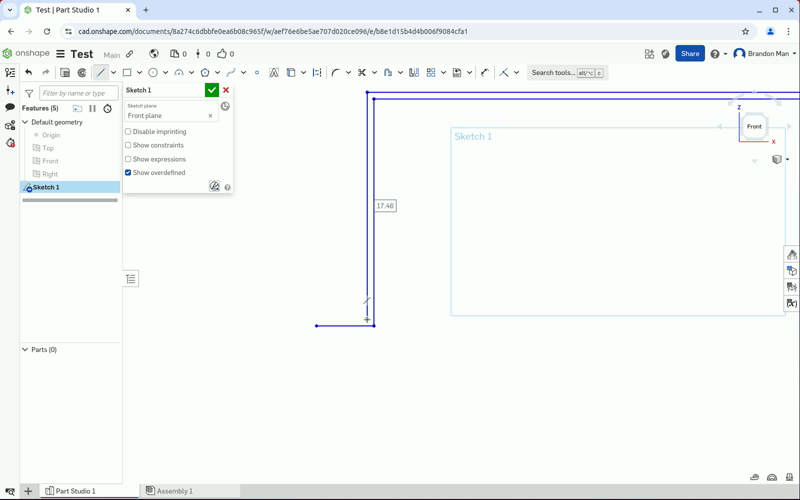
scroll(-6)
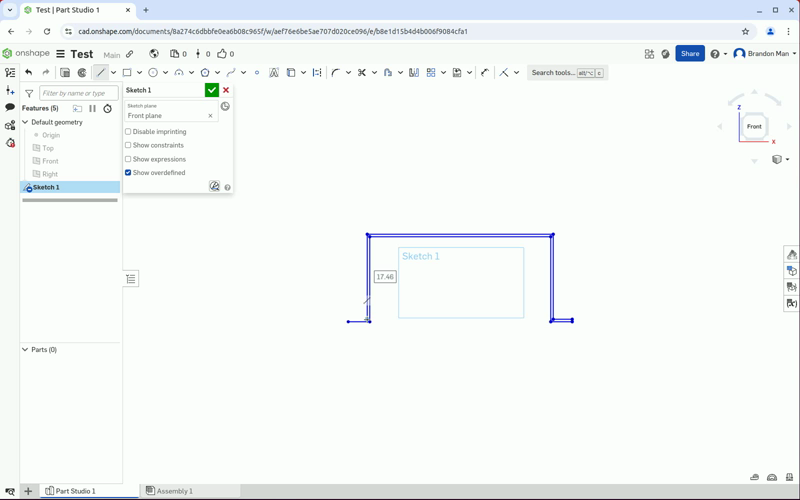
key_up(shift)
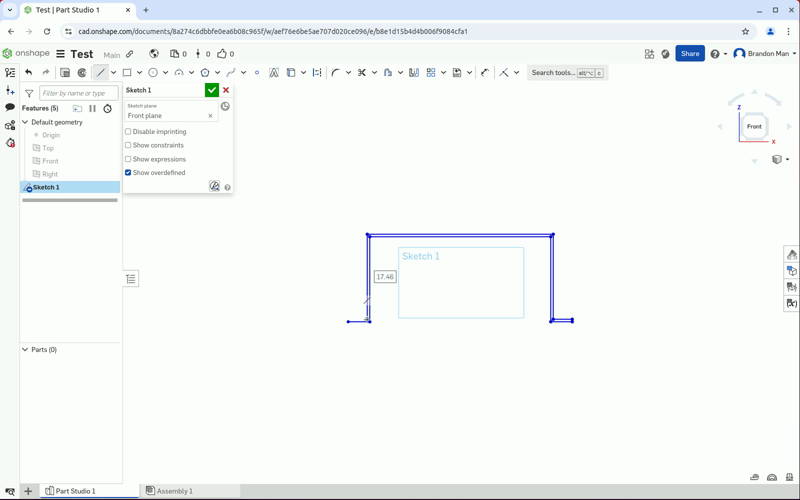
key_down(shift)
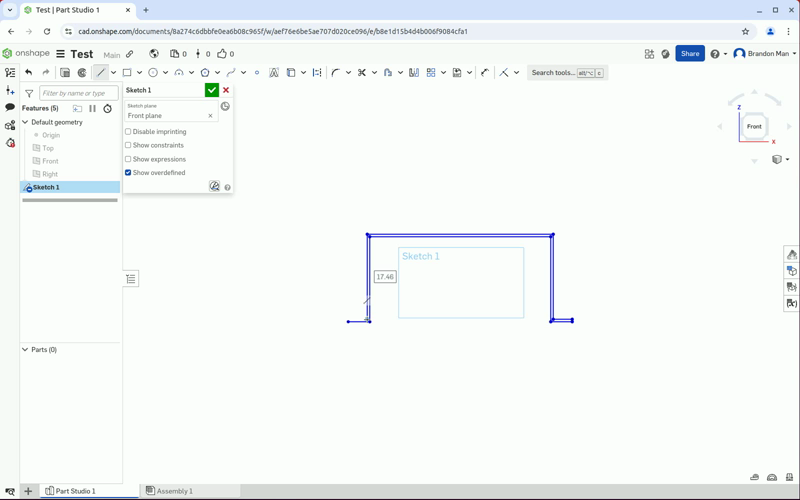
mouse_move(397, 319)
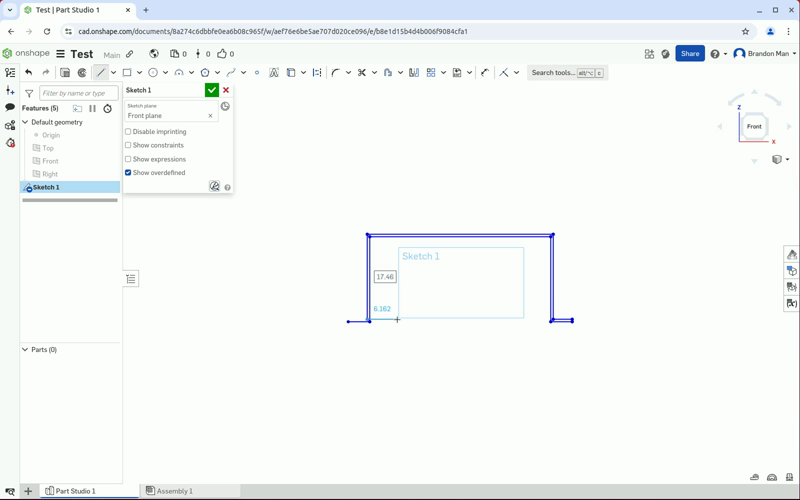
mouse_move(348, 319)
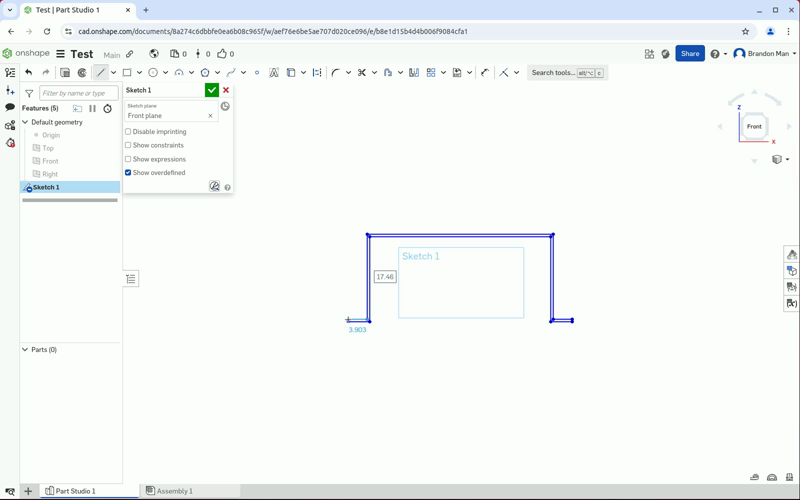
scroll(6)
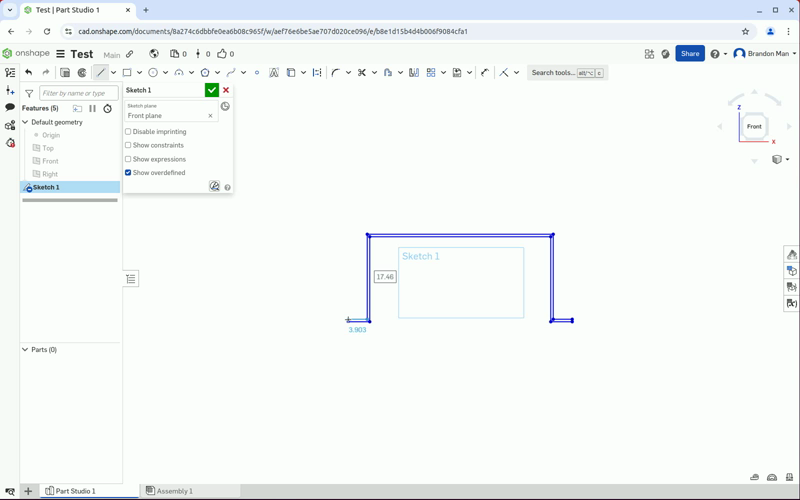
scroll(6)
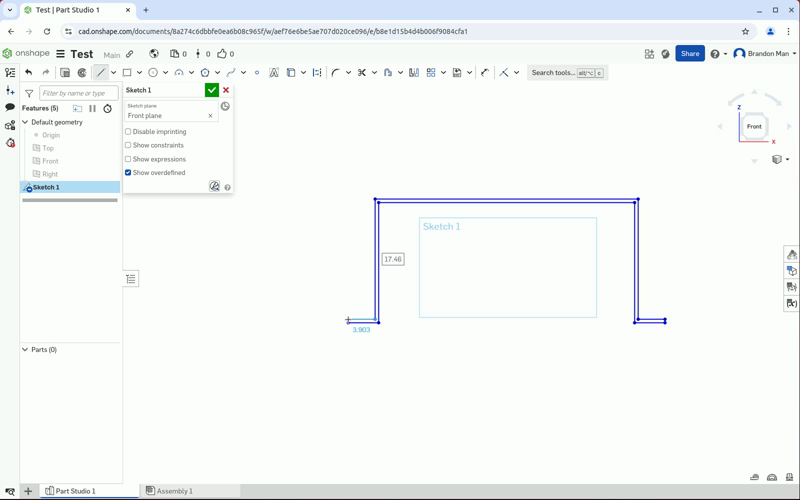
scroll(6)
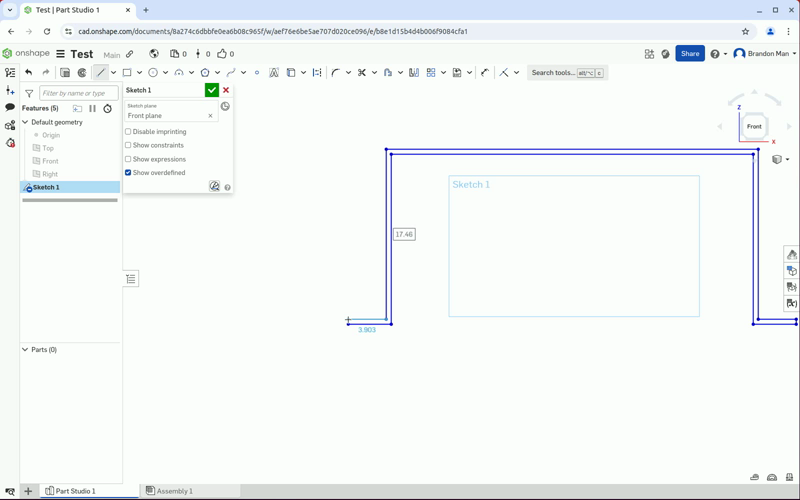
scroll(6)
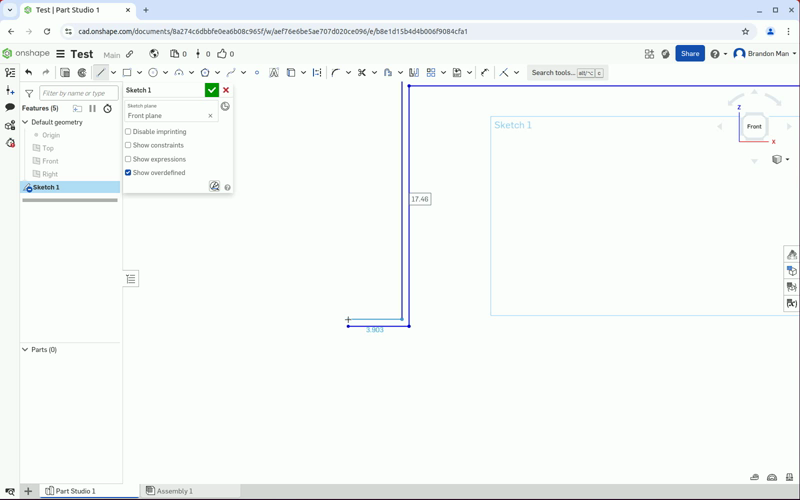
scroll(6)
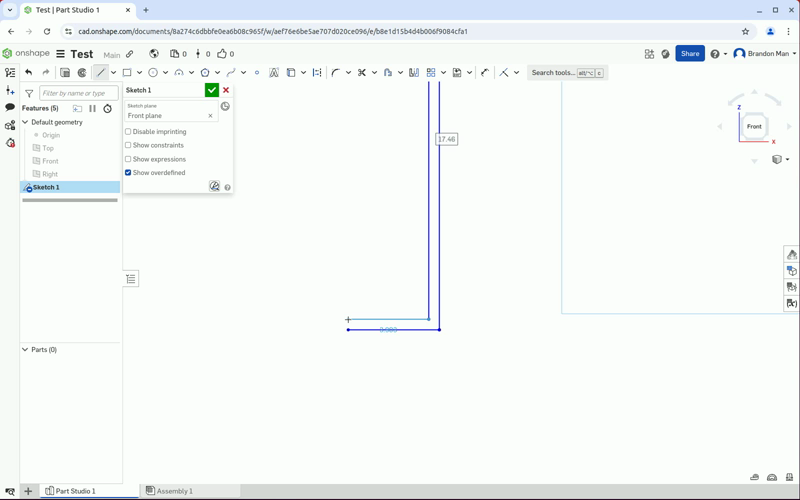
scroll(6)
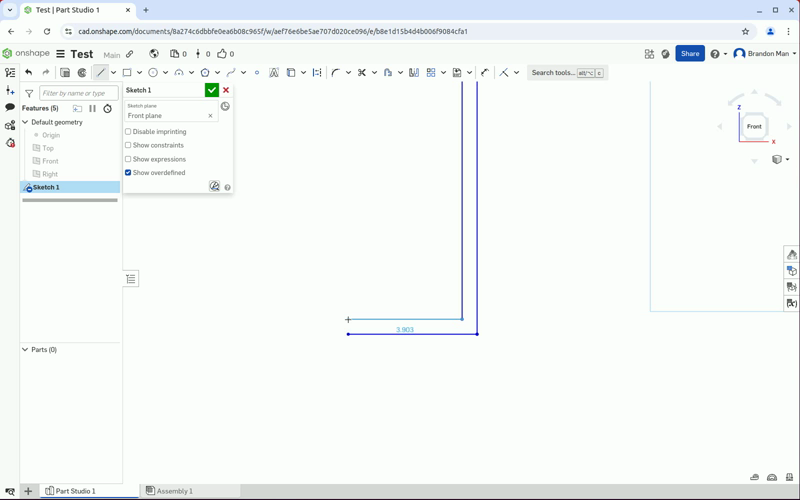
scroll(6)
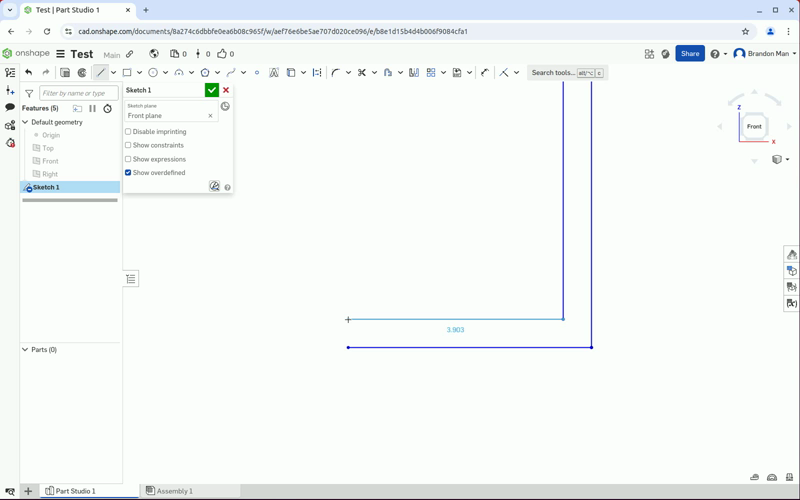
click(348, 319)
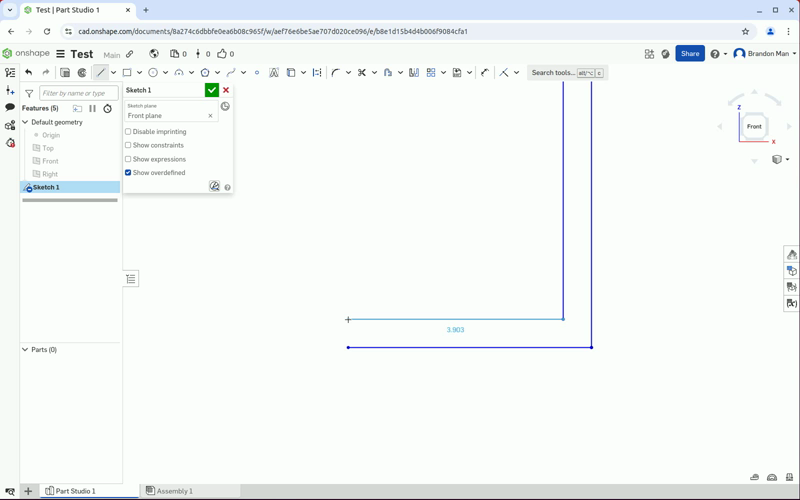
scroll(-6)
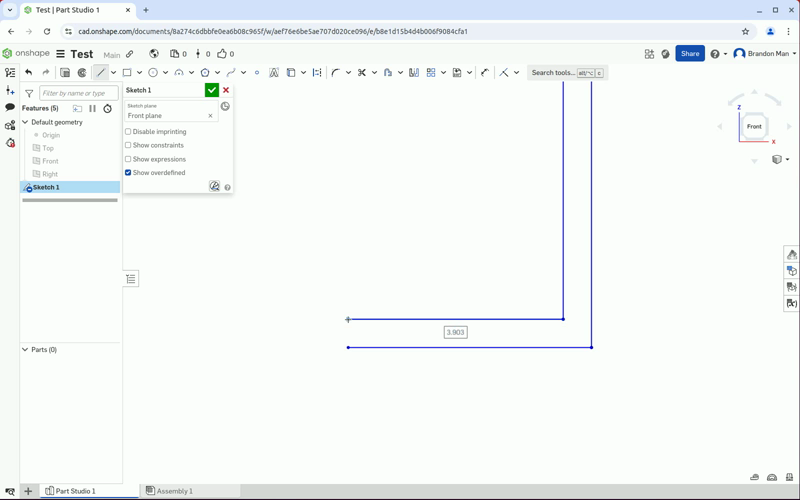
scroll(-6)
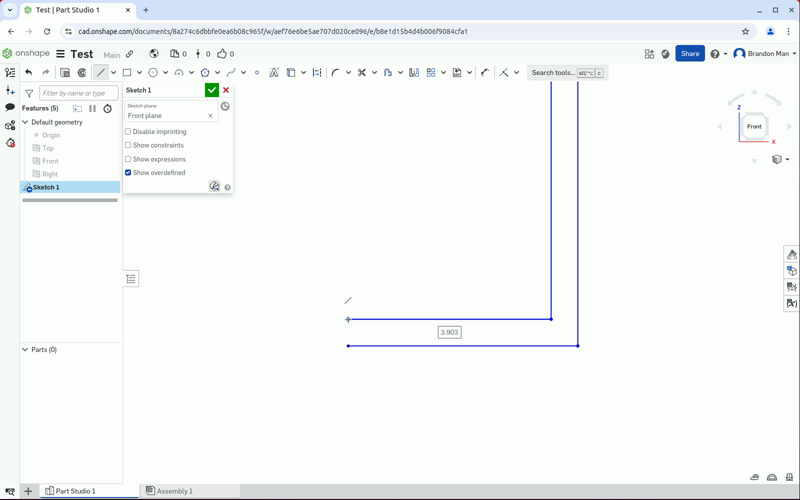
scroll(-6)
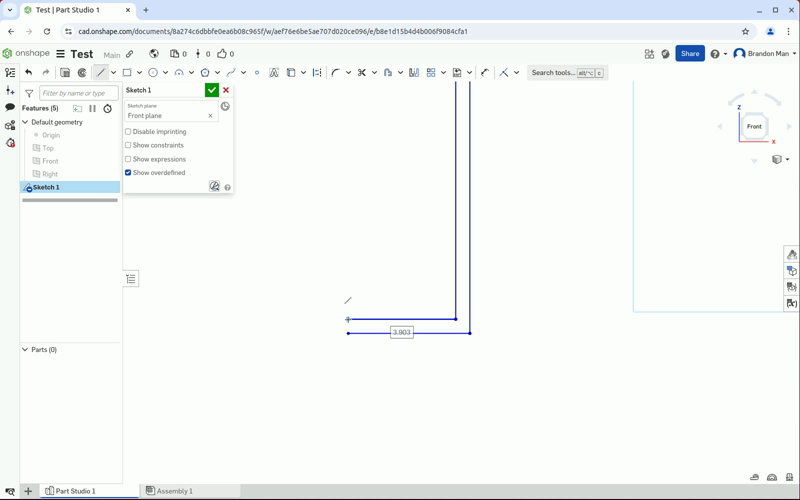
scroll(-6)
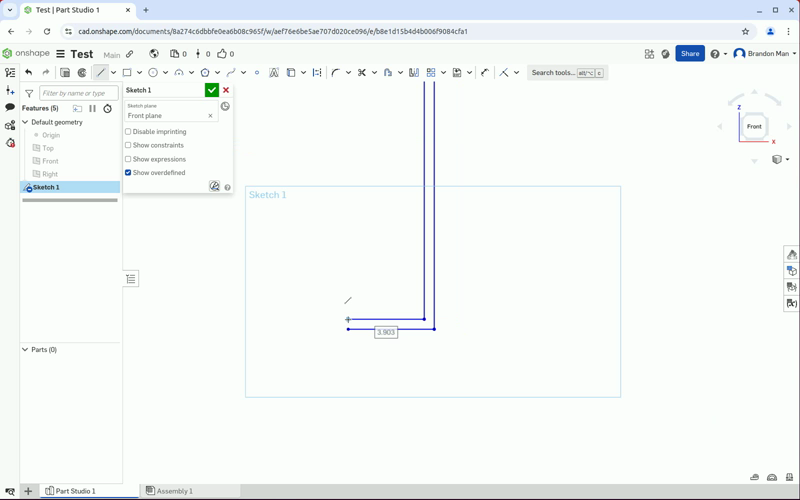
scroll(-6)
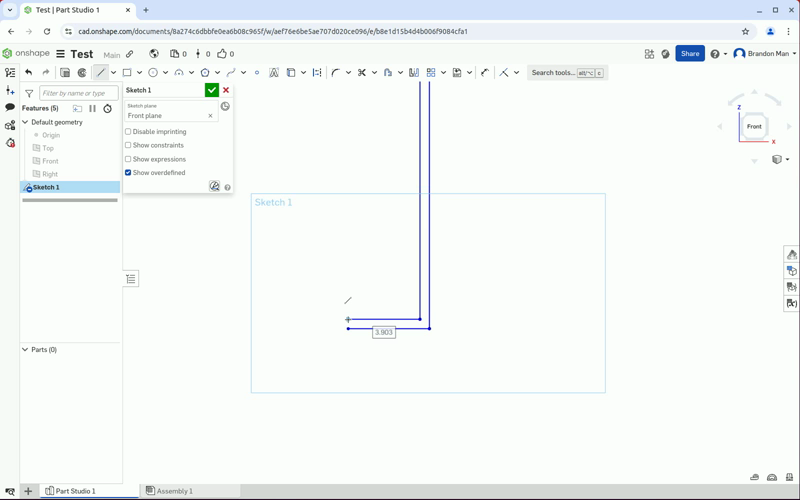
scroll(-6)
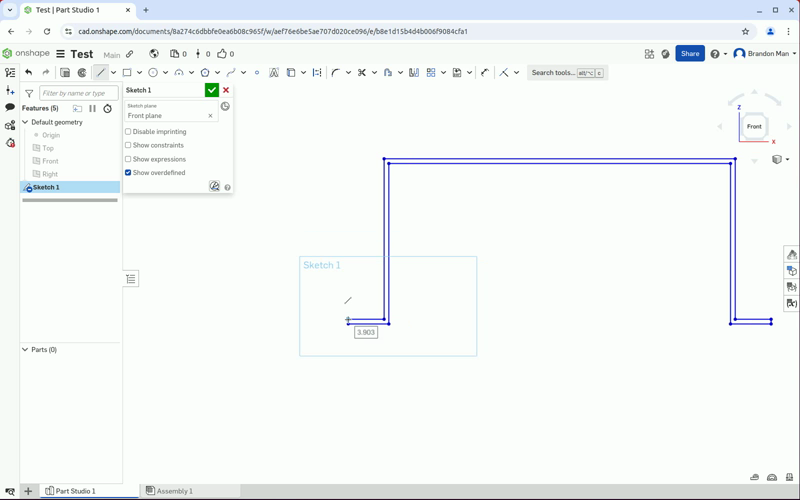
scroll(-6)
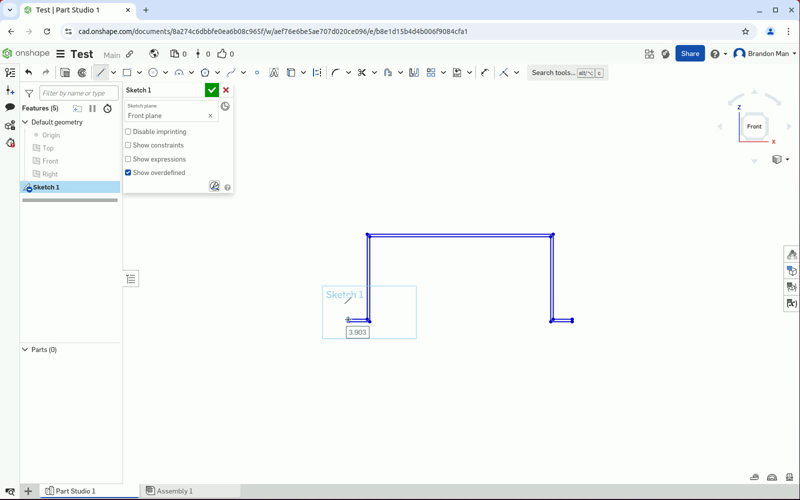
key_up(shift)
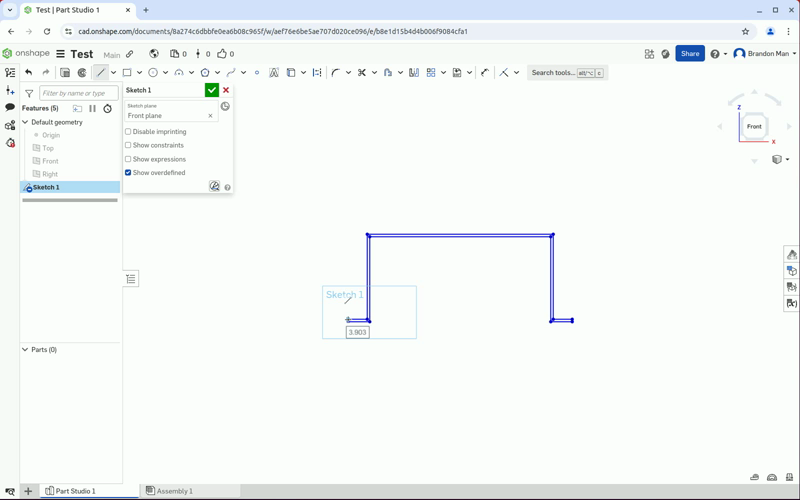
mouse_move(378, 319)
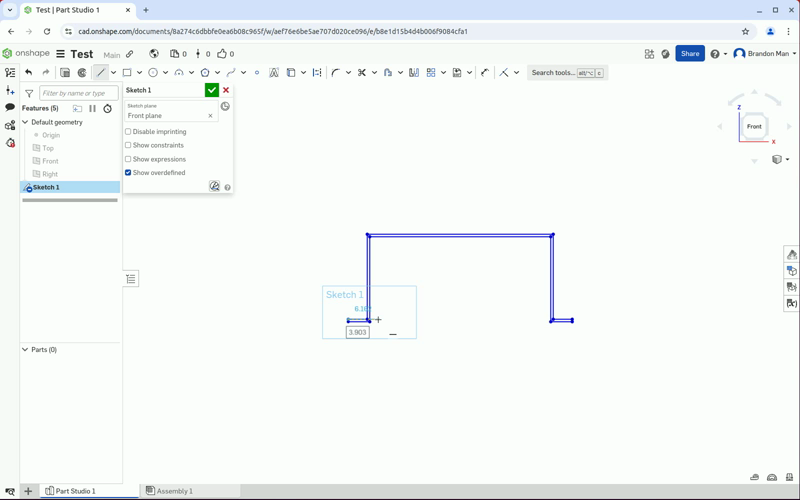
key_down(shift)
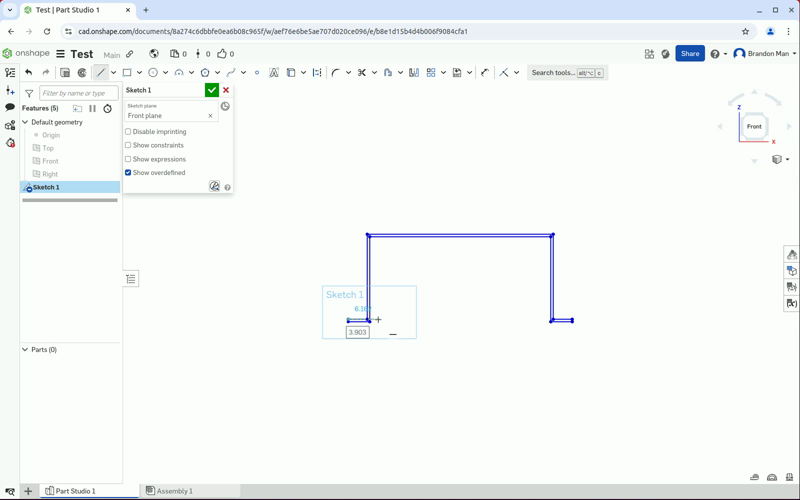
mouse_move(348, 321)
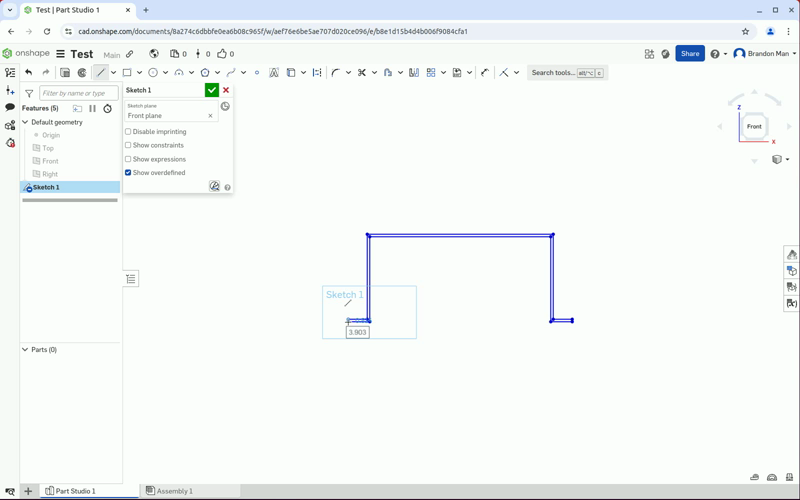
scroll(6)
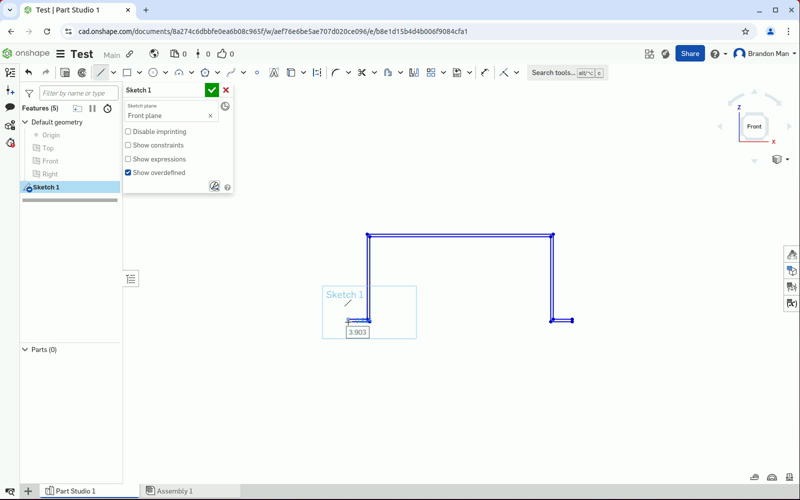
scroll(6)
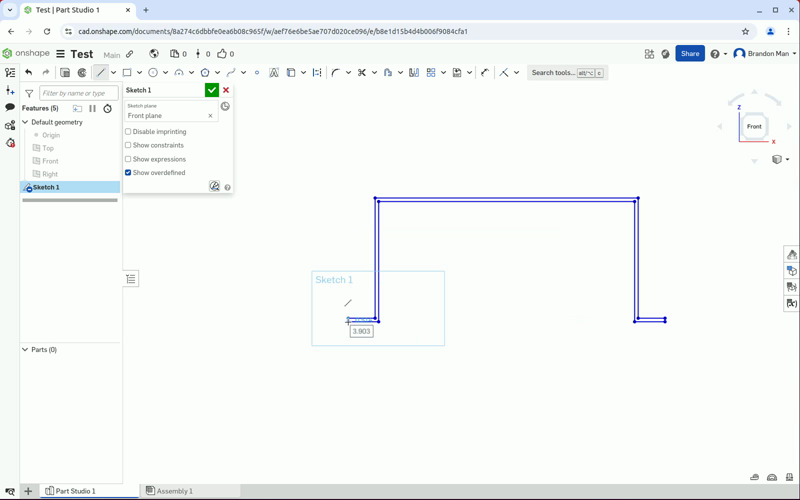
scroll(6)
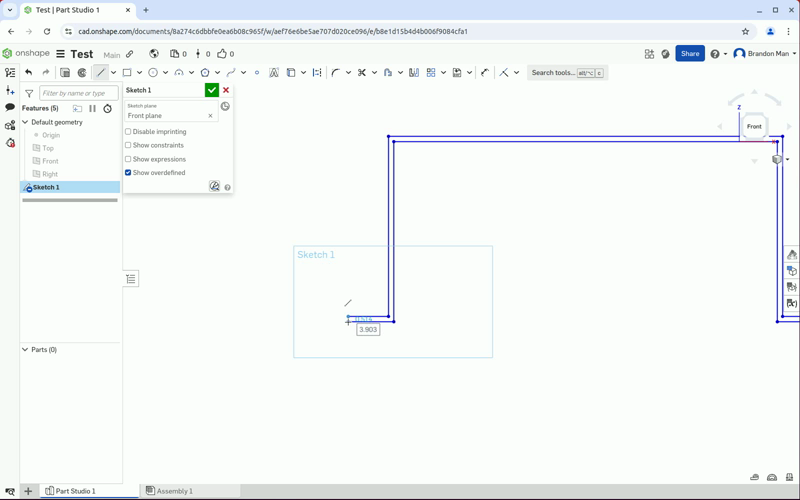
scroll(6)
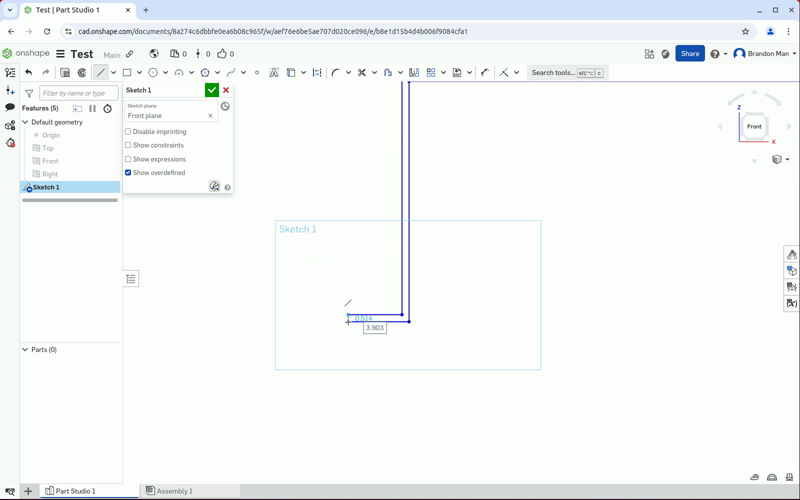
scroll(6)
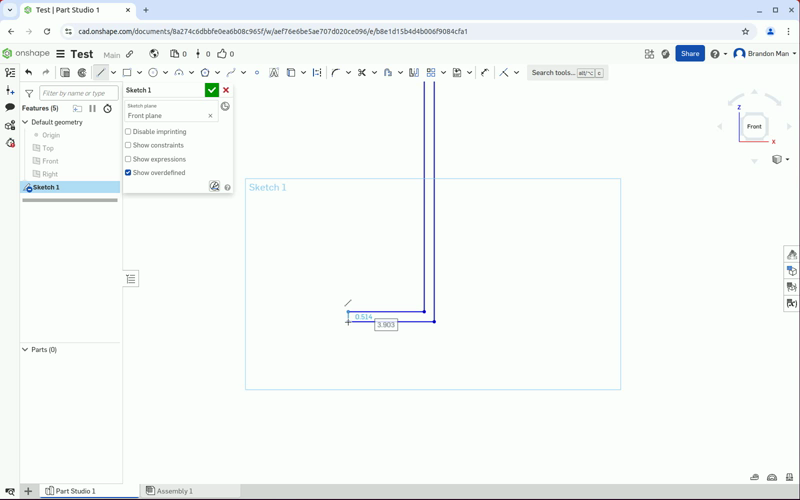
scroll(6)
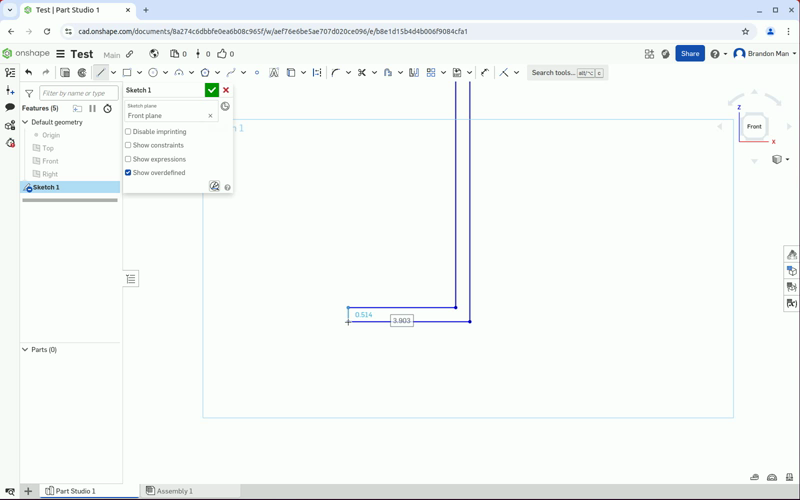
scroll(6)
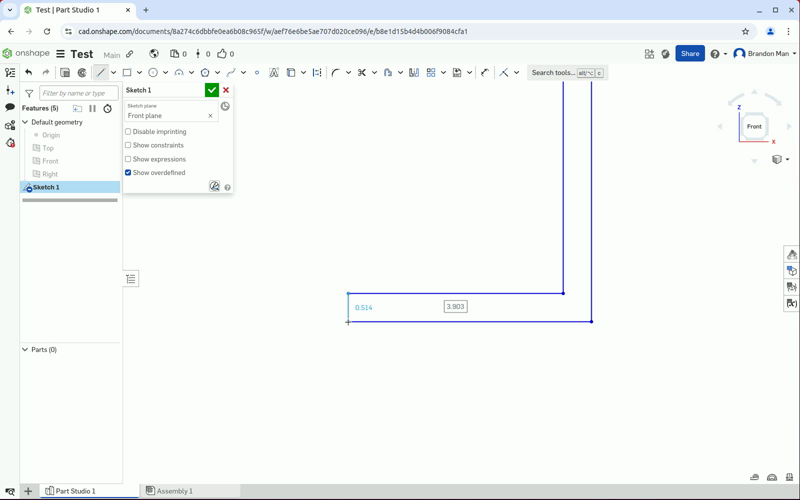
key_up(shift)
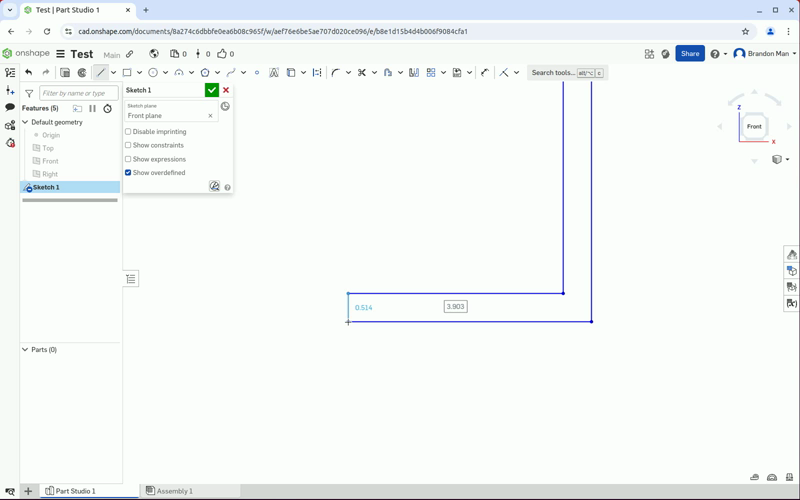
click(348, 321)
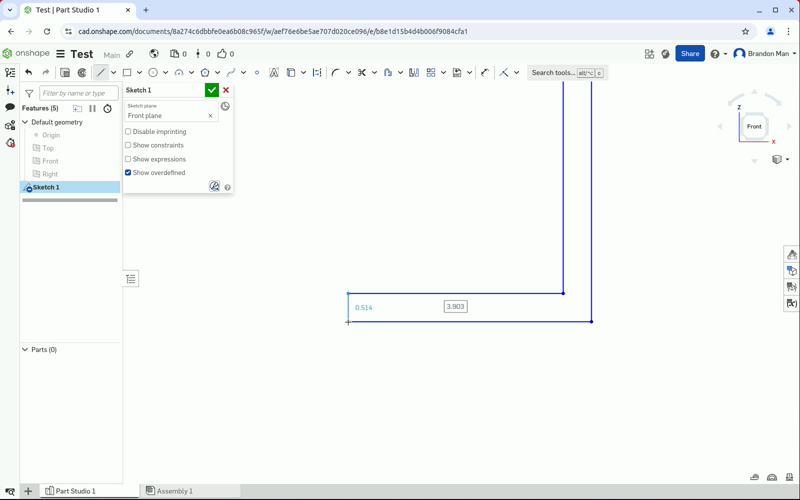
scroll(-6)
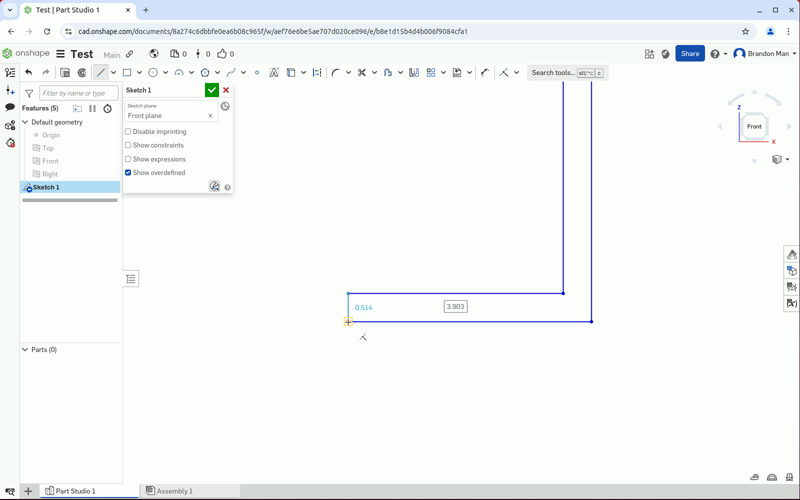
scroll(-6)
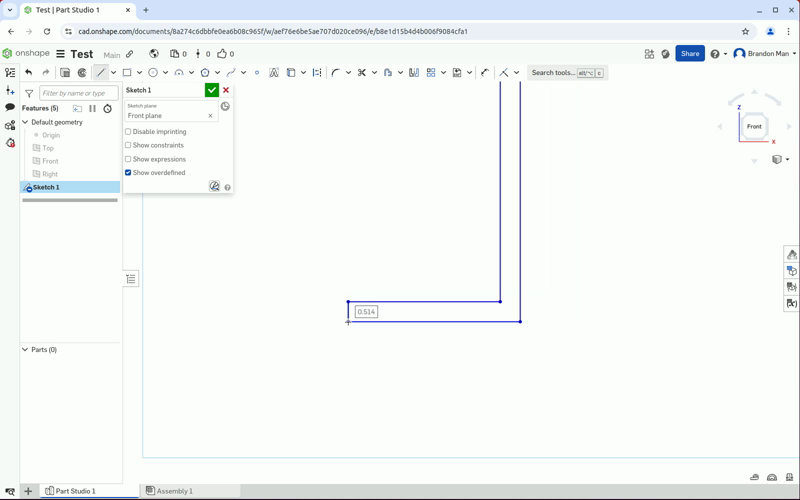
scroll(-6)
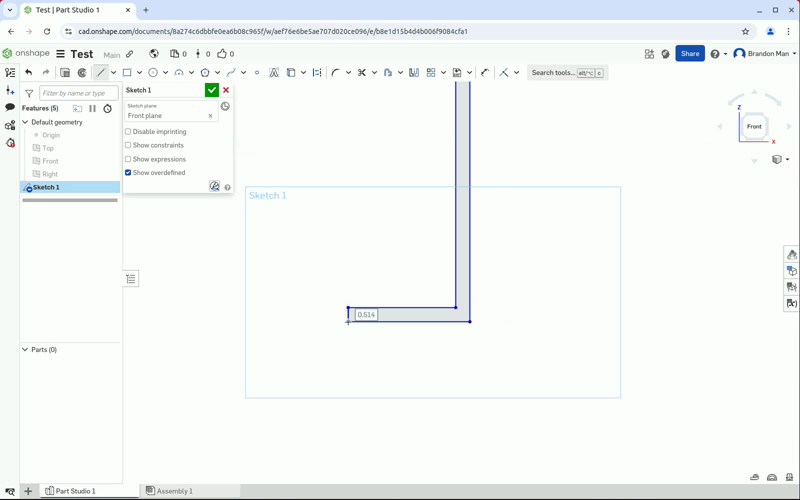
scroll(-6)
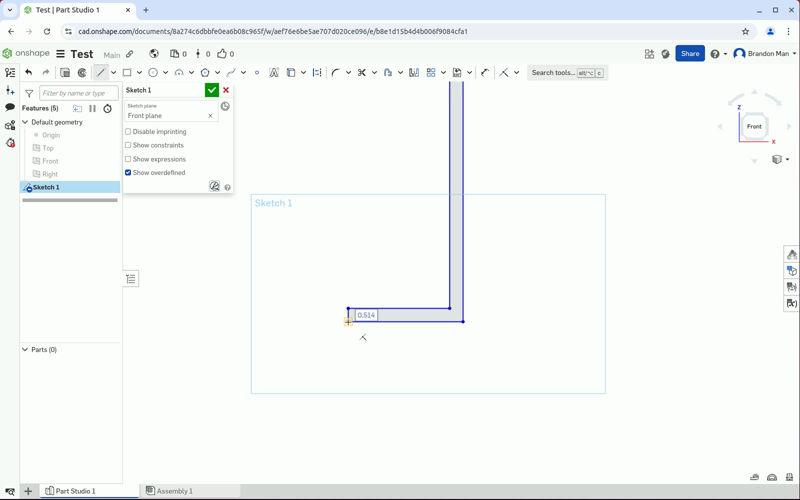
scroll(-6)
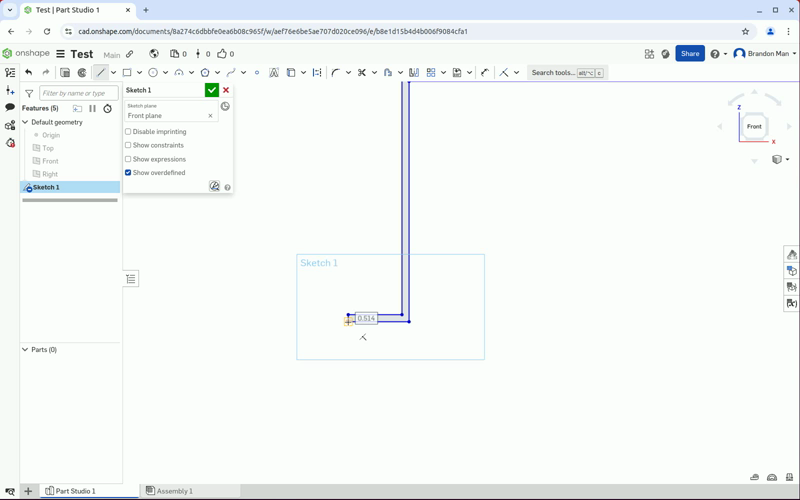
scroll(-6)
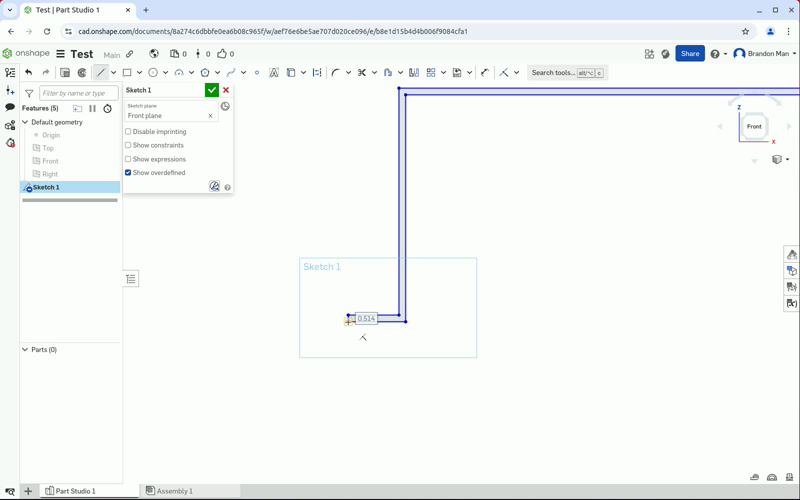
scroll(-6)
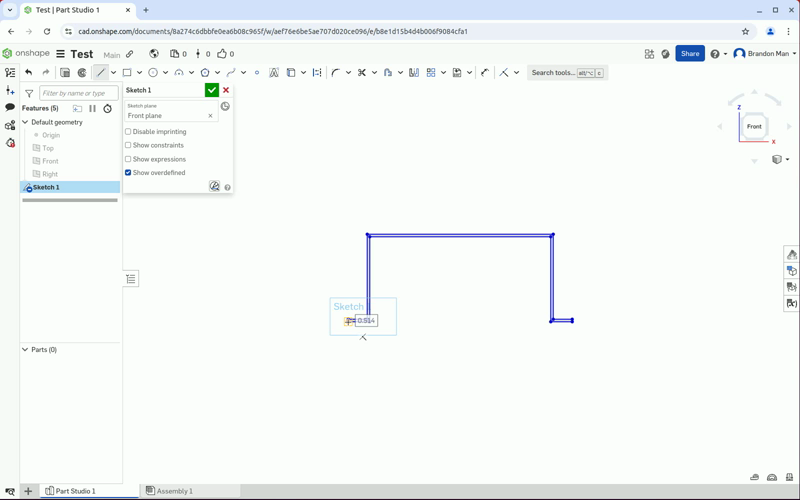
key(esc)
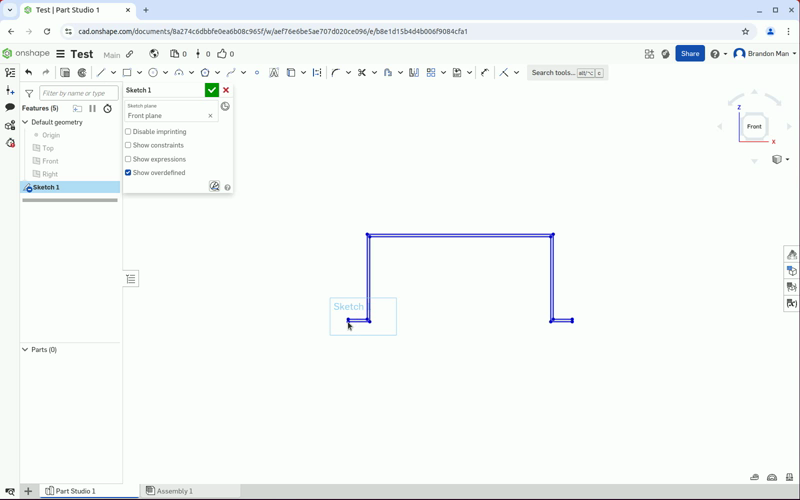
mouse_move(367, 237)
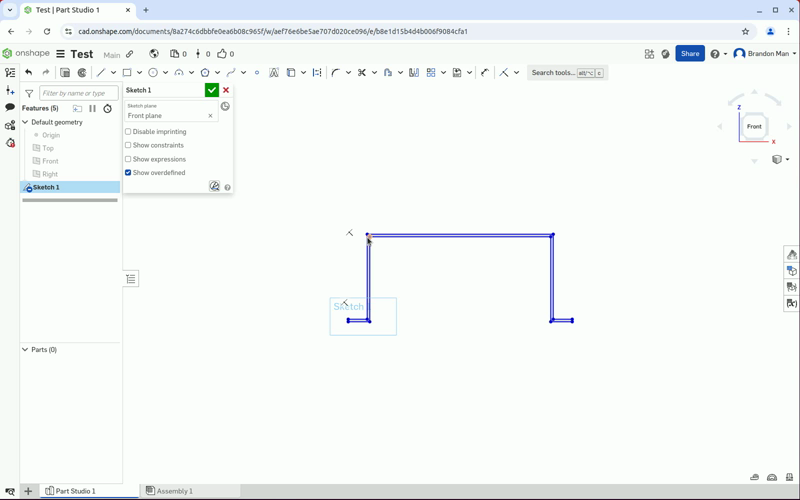
scroll(6)
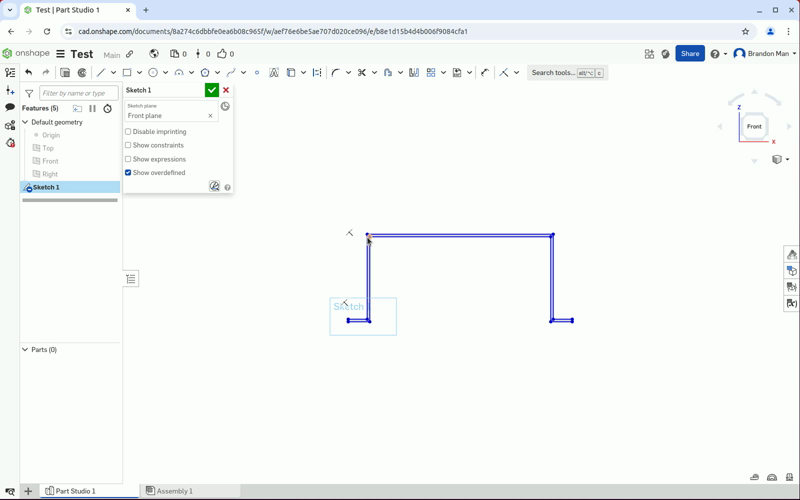
scroll(6)
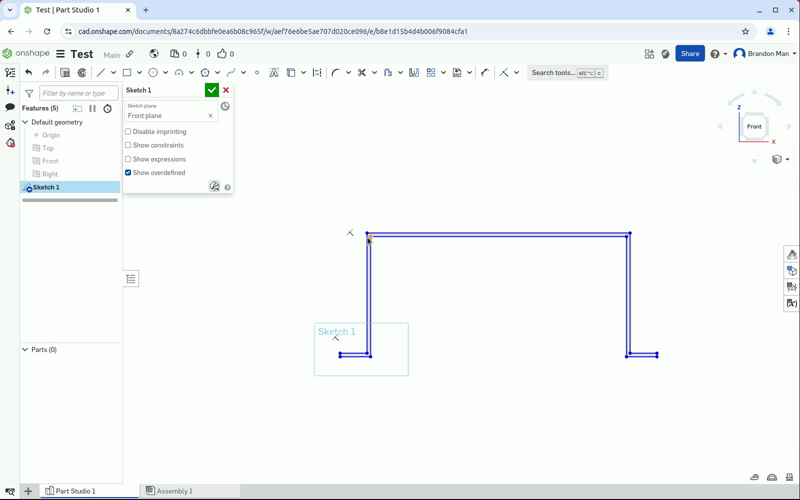
scroll(6)
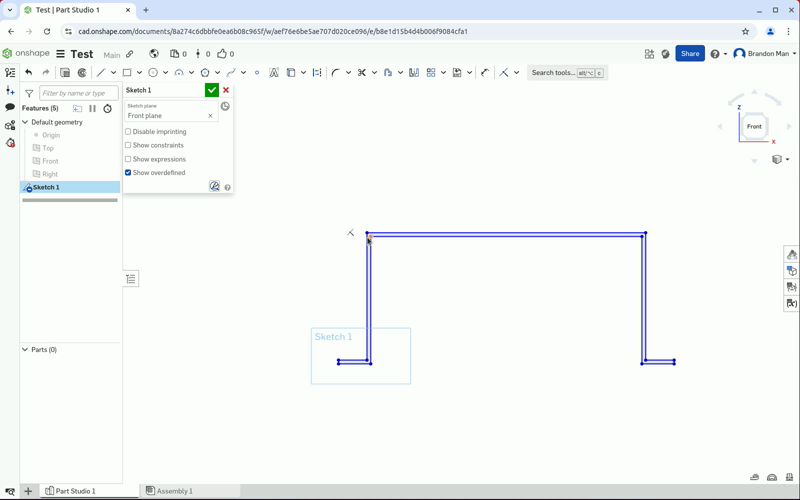
scroll(6)
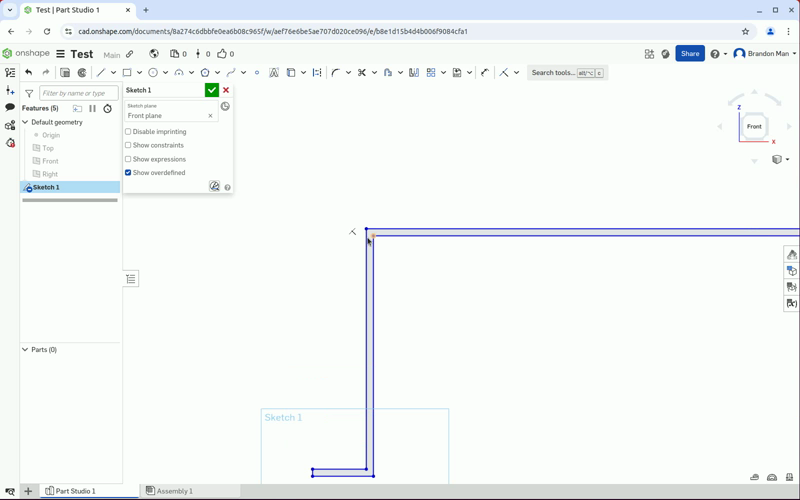
scroll(6)
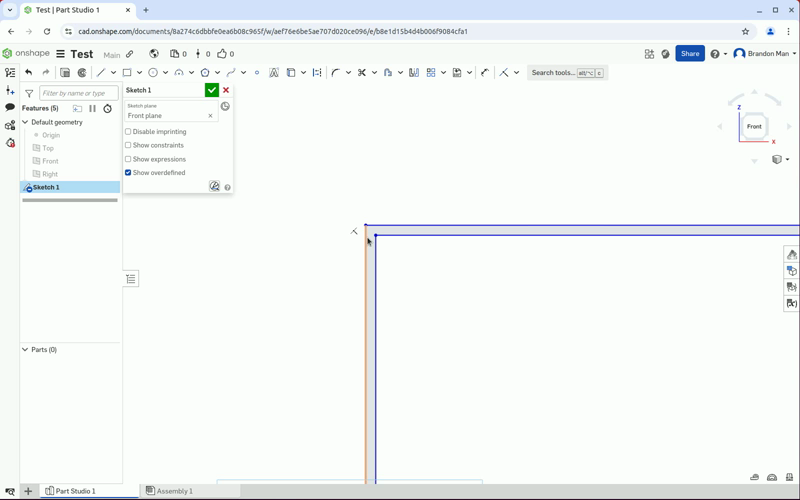
scroll(6)
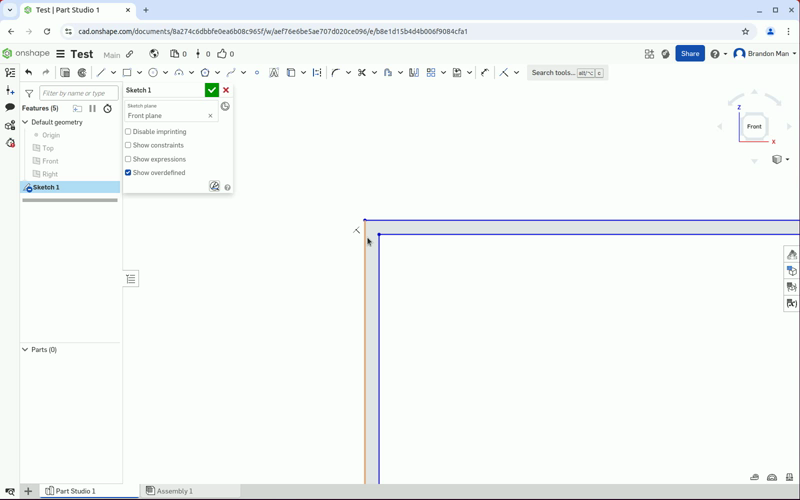
scroll(6)
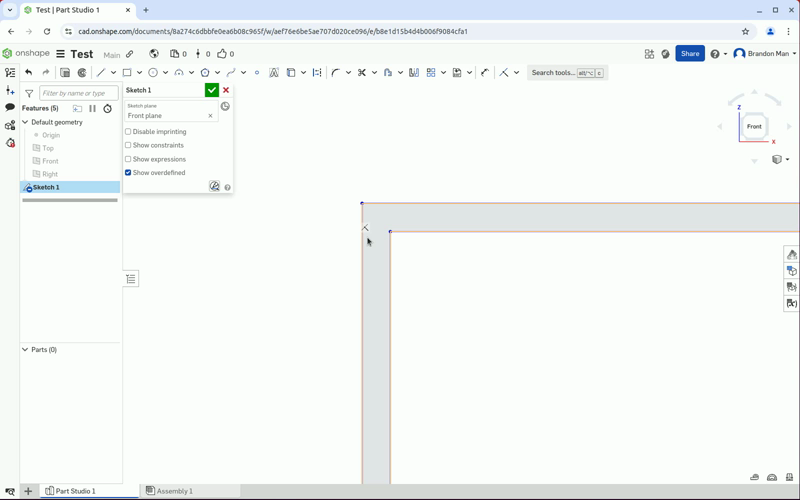
click(367, 237)
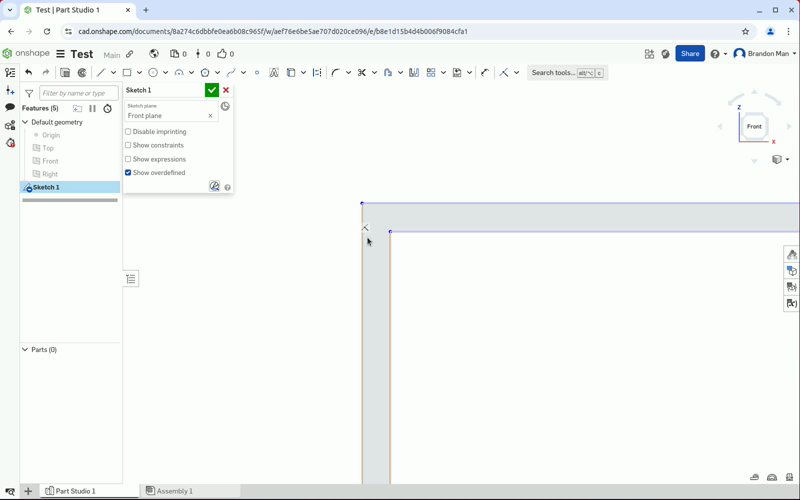
scroll(-6)
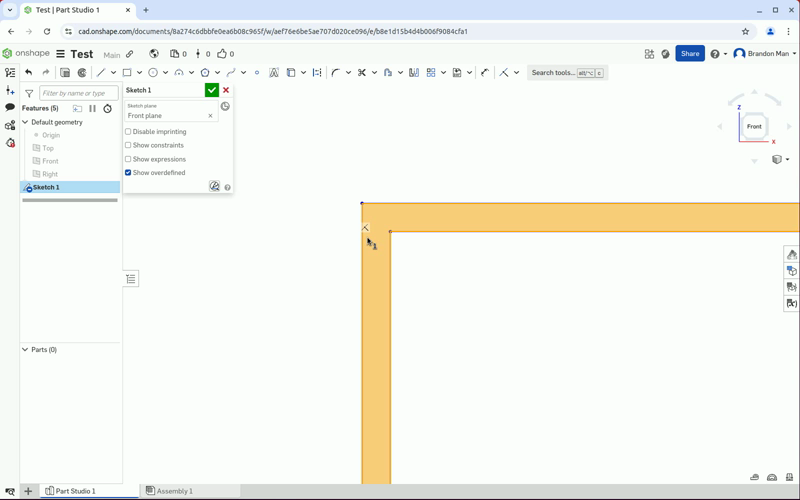
scroll(-6)
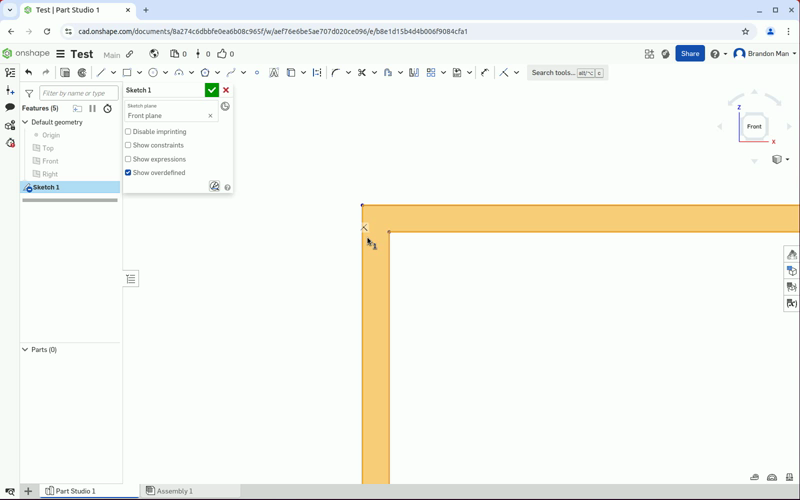
scroll(-6)
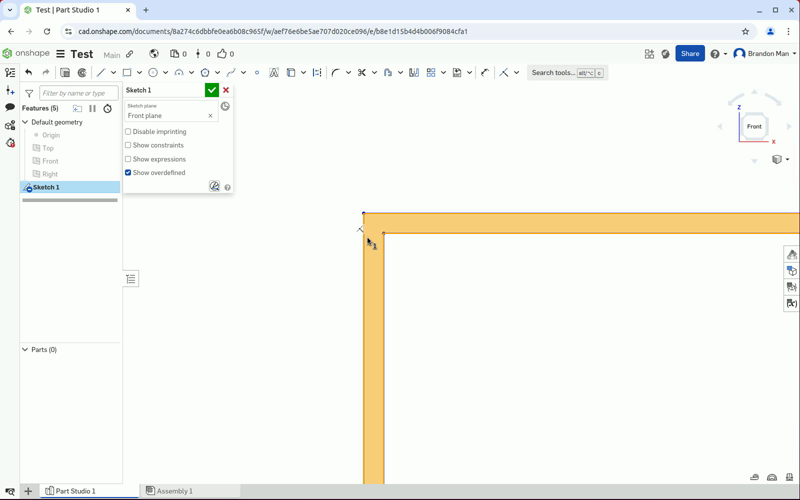
scroll(-6)
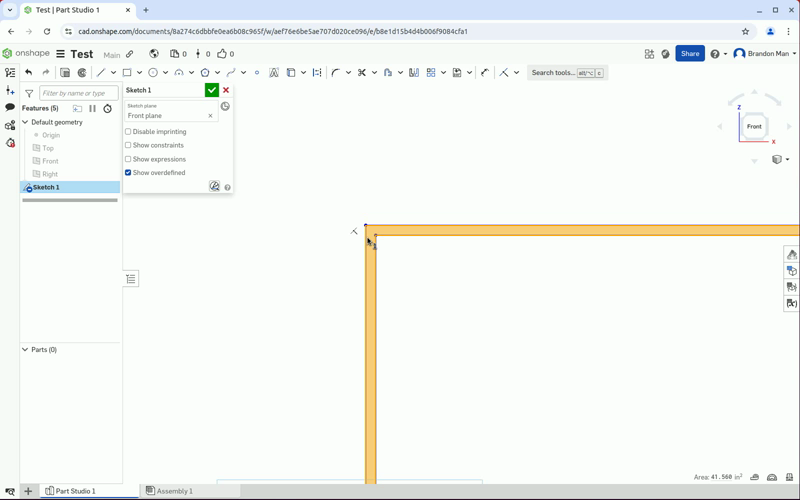
scroll(-6)
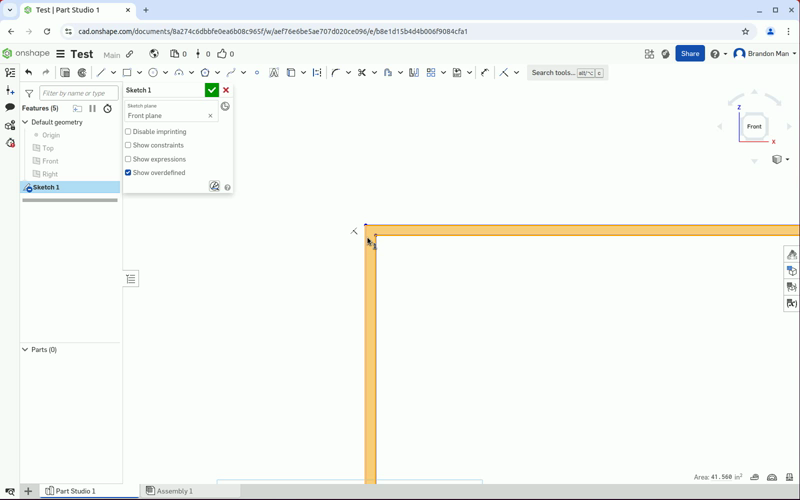
scroll(-6)
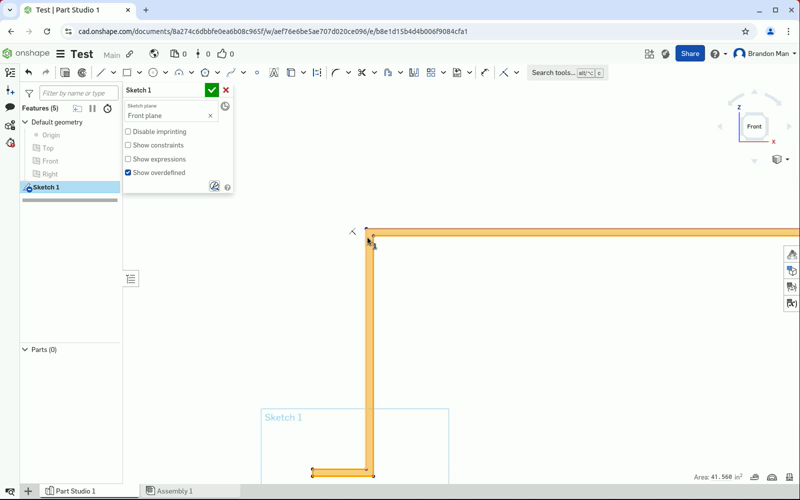
scroll(-6)
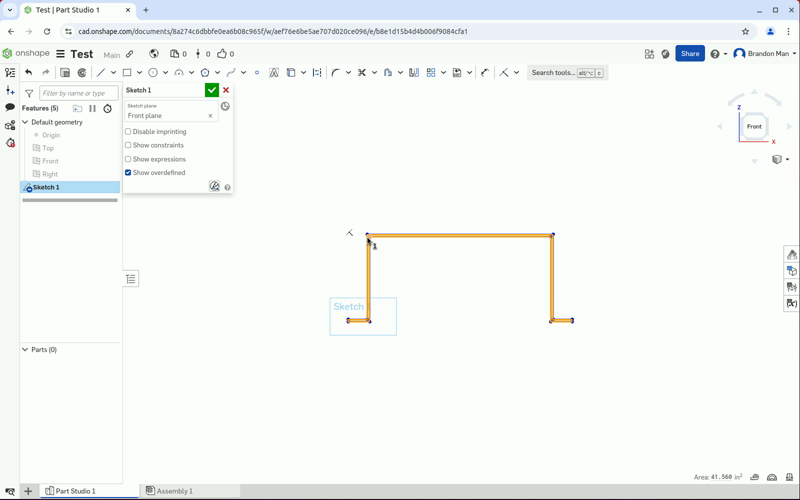
mouse_move(73, 352)
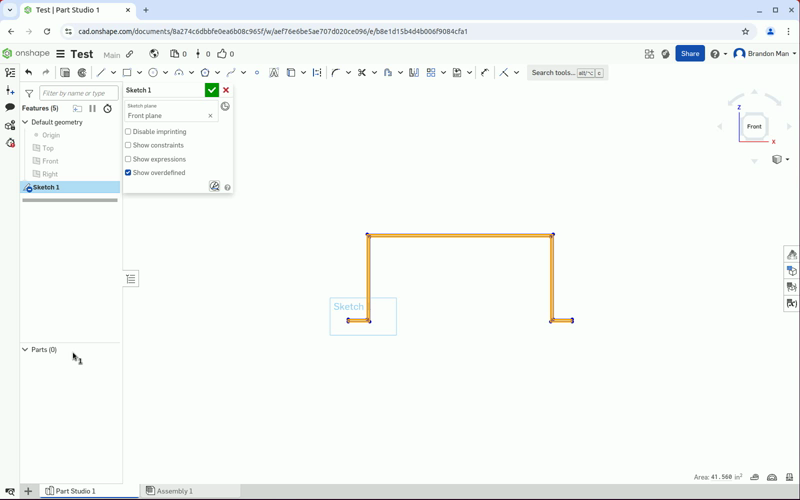
key(shift+y)
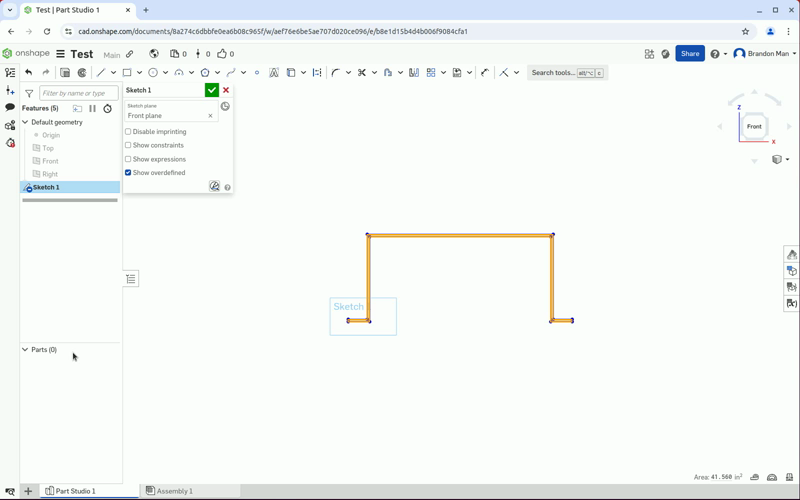
key(shift+e)
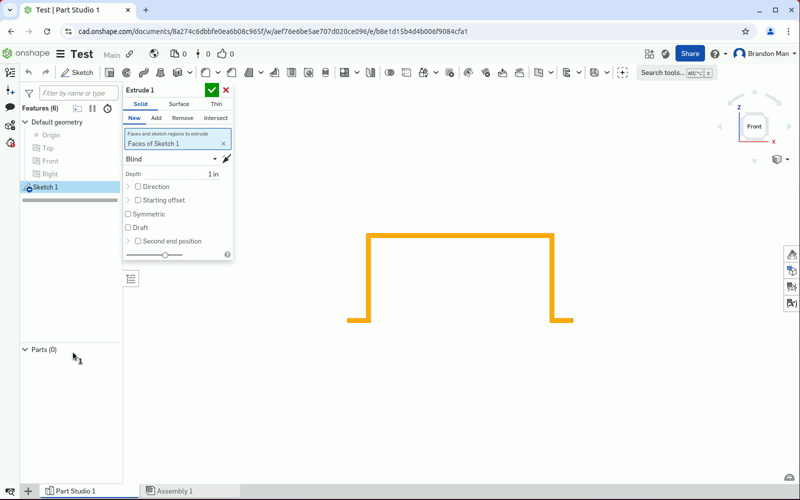
mouse_move(143, 106)
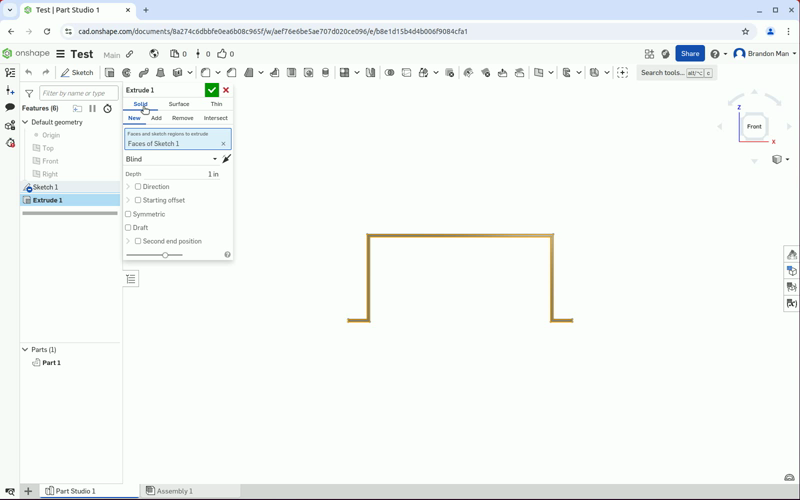
click(143, 106)
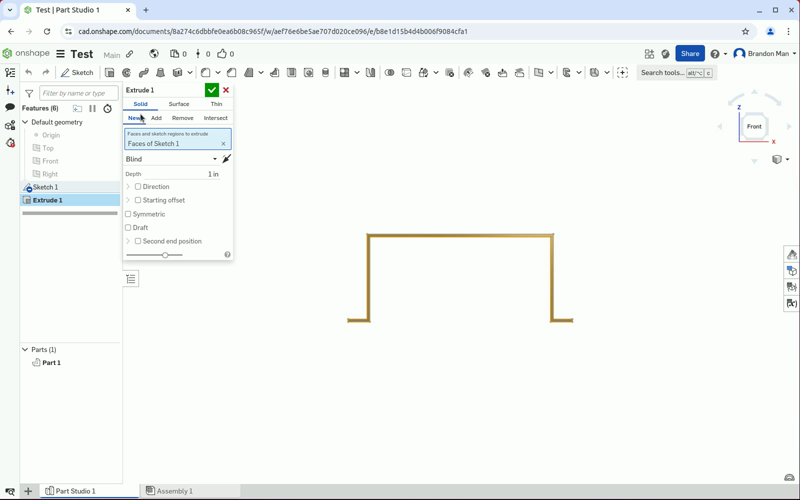
mouse_move(137, 120)
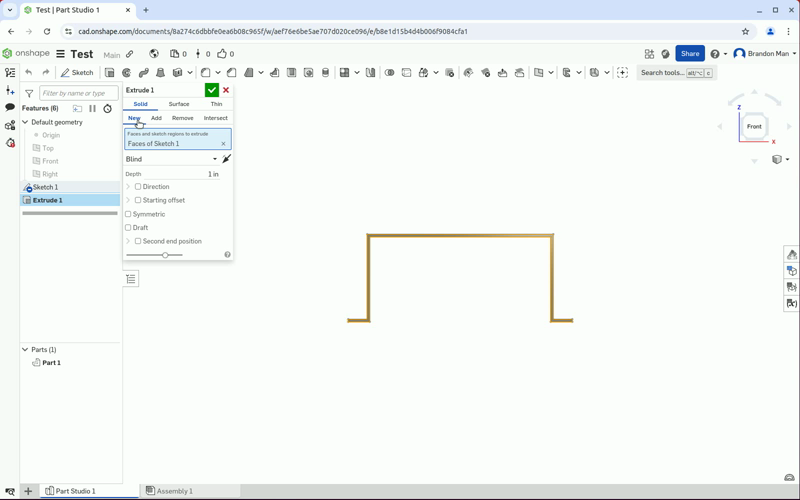
click(137, 120)
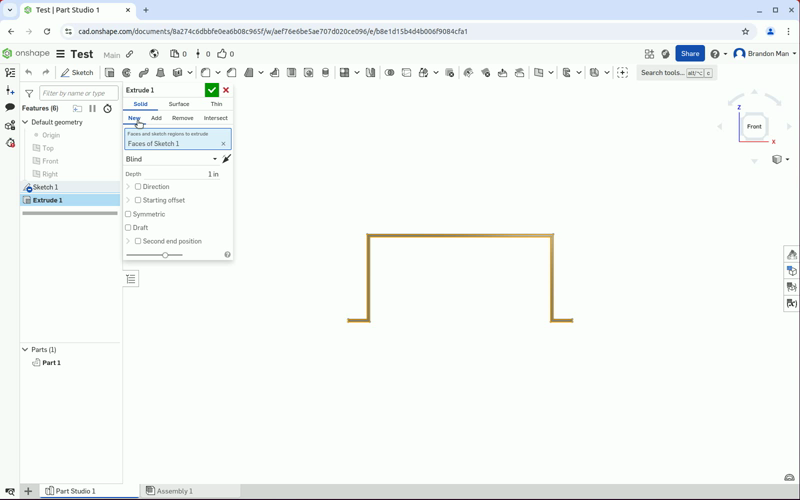
key(tab, 4)
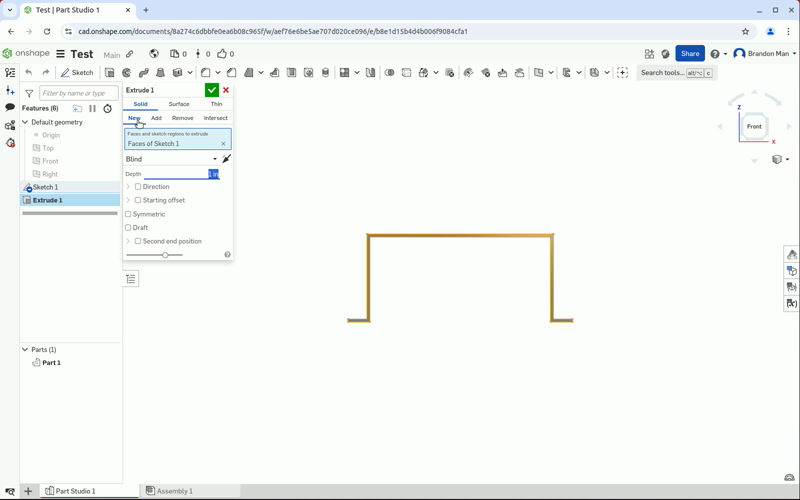
text(7.222)
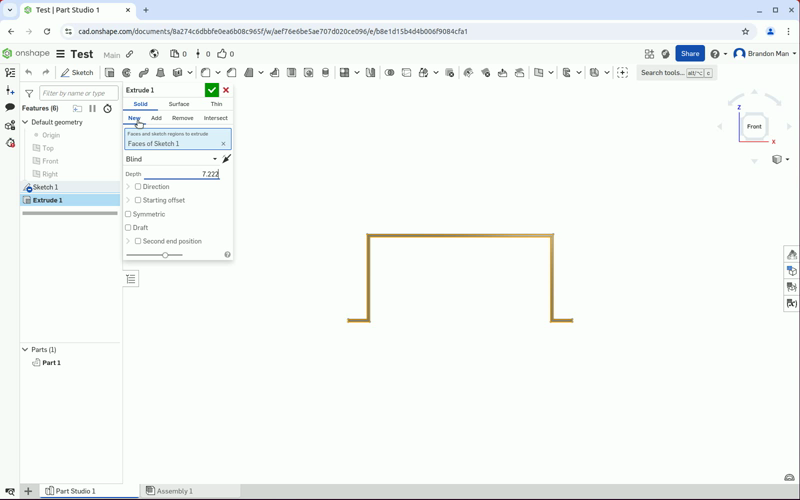
key(tab, 3)
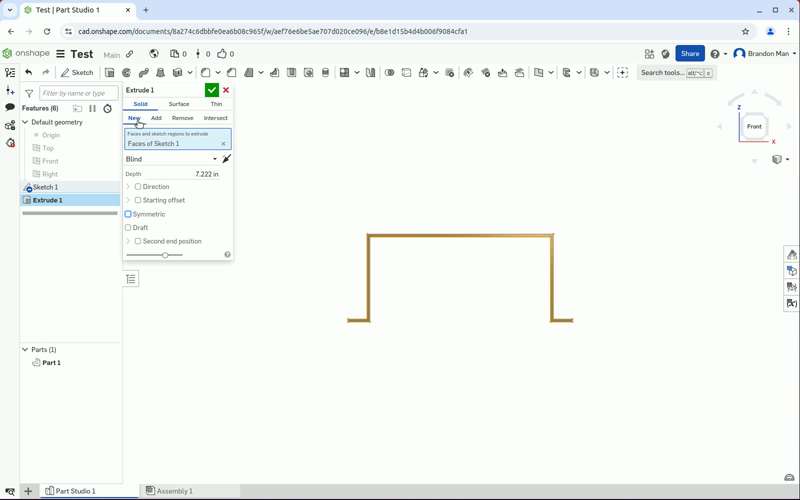
key(space)
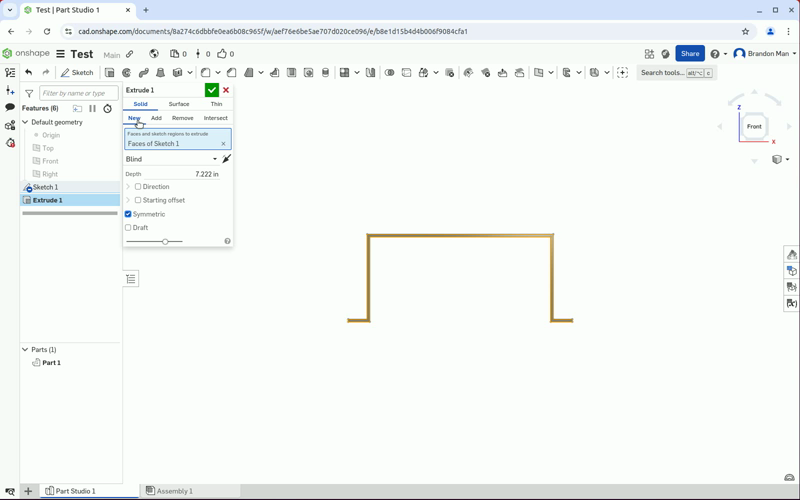
key(enter)
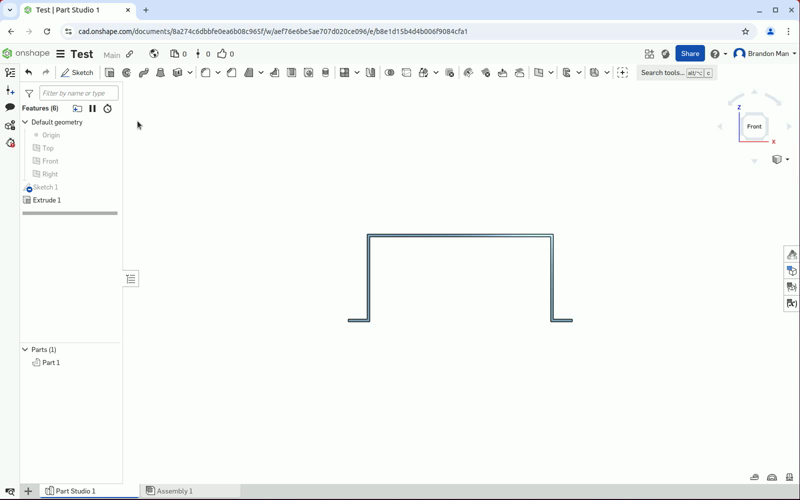
key(shift+h)
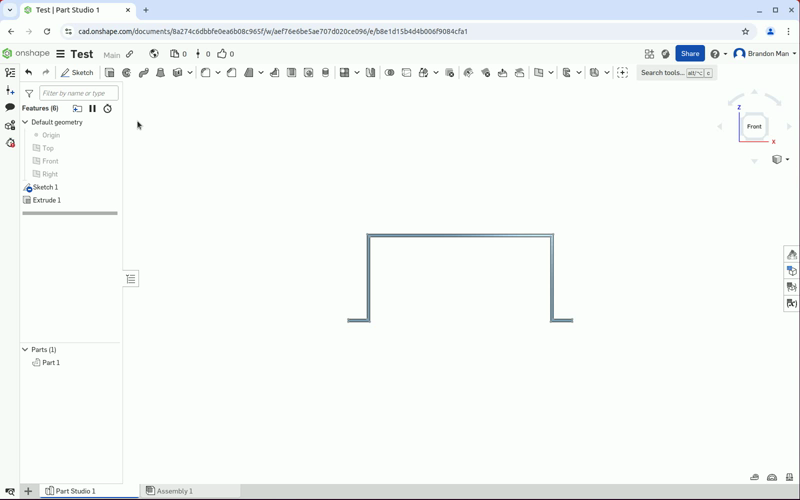
key(shift+h)
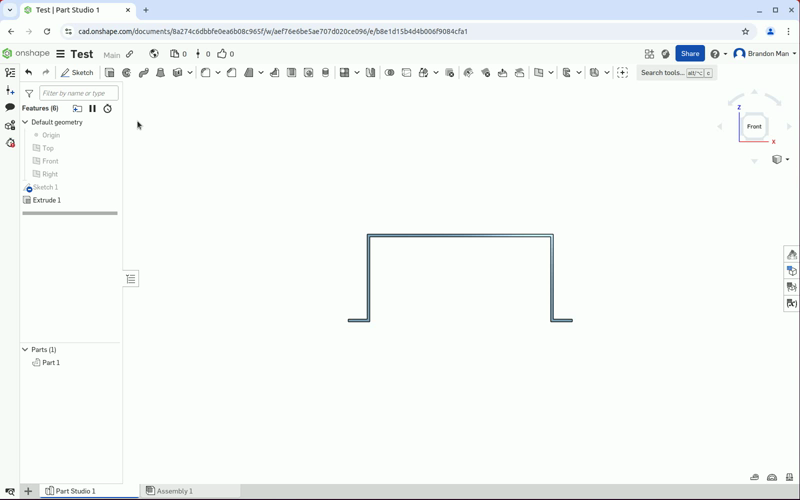
mouse_move(73, 189)
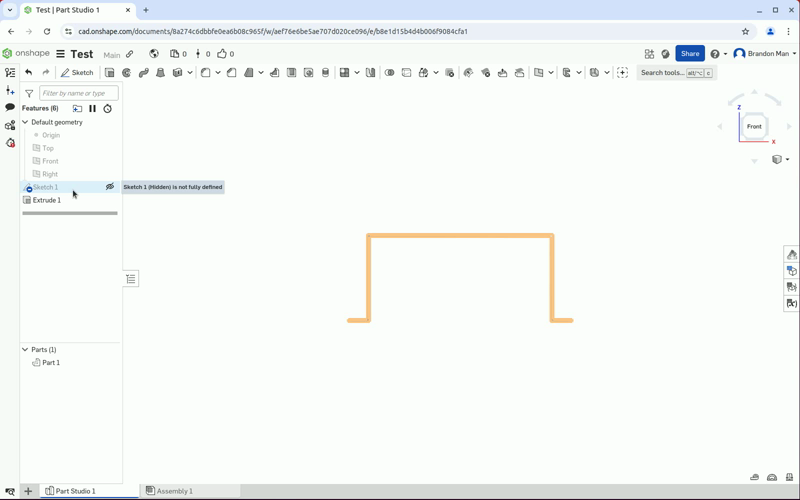
click(73, 189)
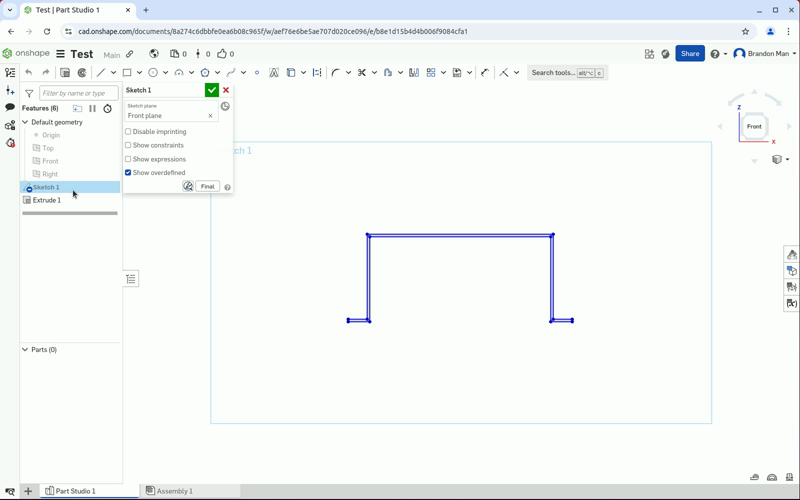
mouse_move(229, 92)
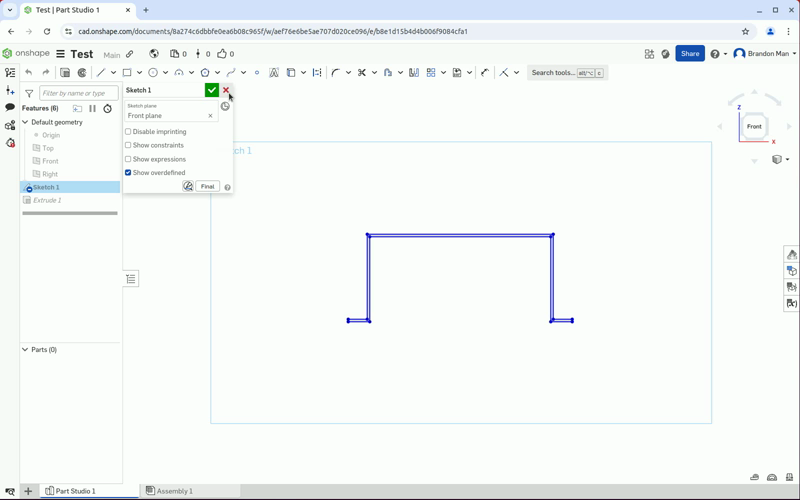
click(229, 92)
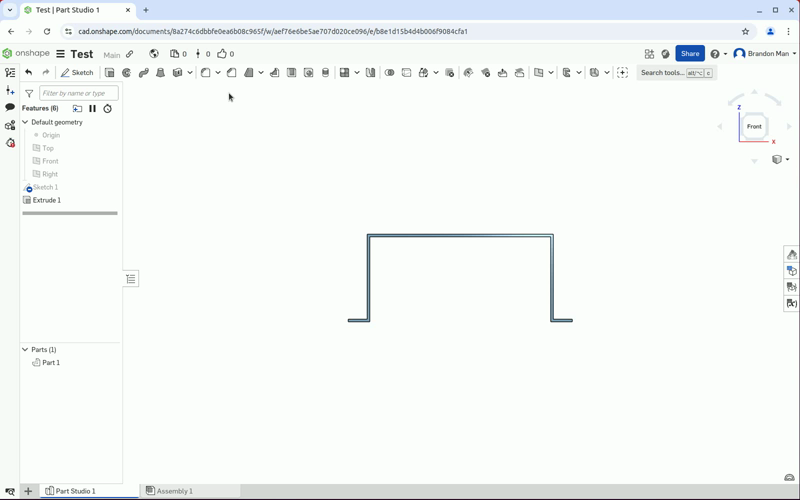
mouse_move(73, 352)
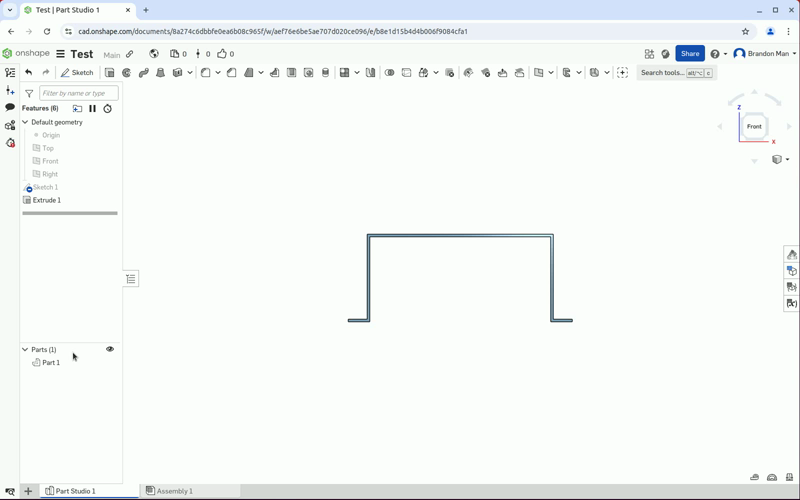
key(y)
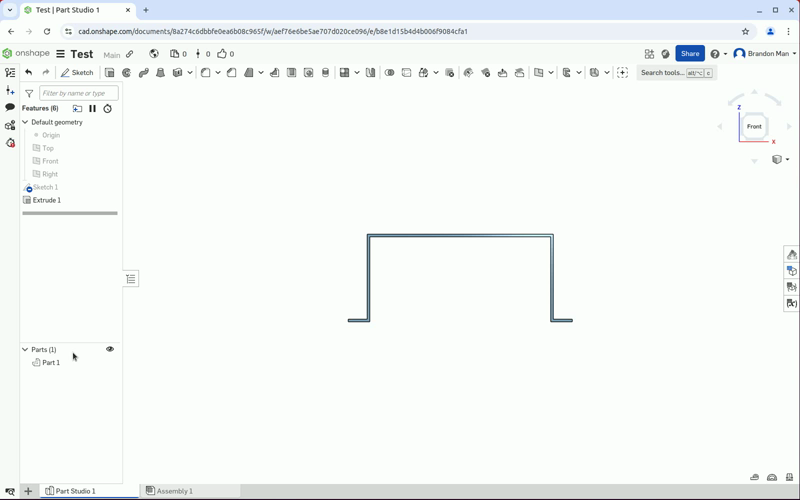
key(shift+p)
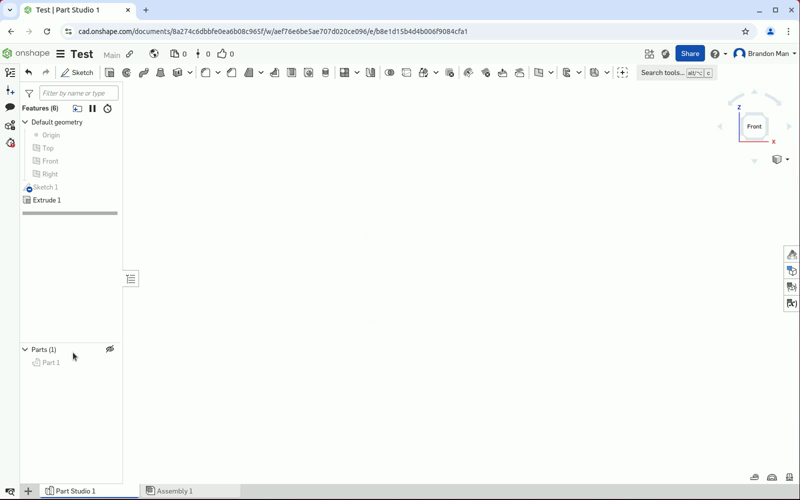
key(space)
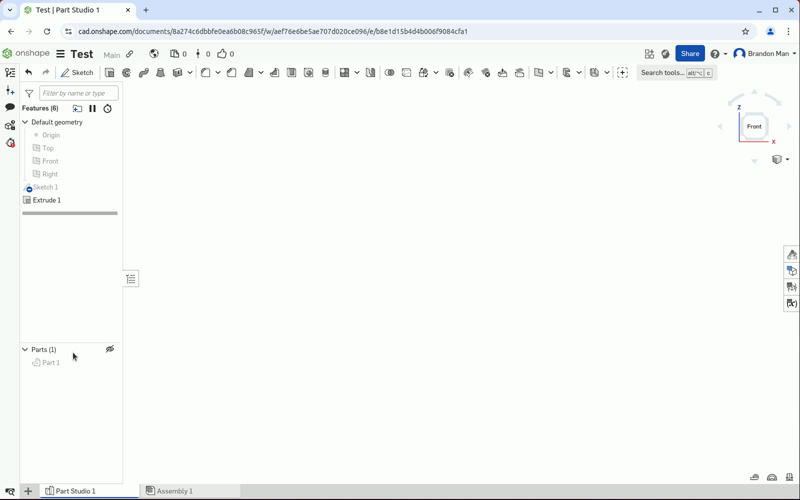
key_down(shift)
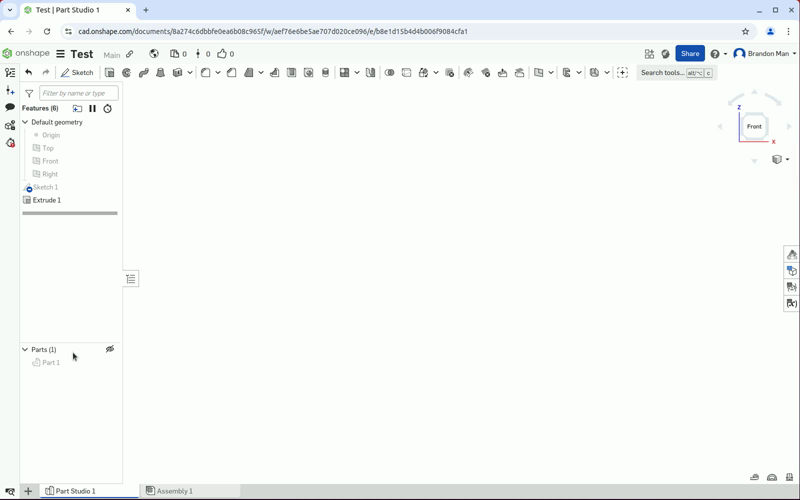
key(down)
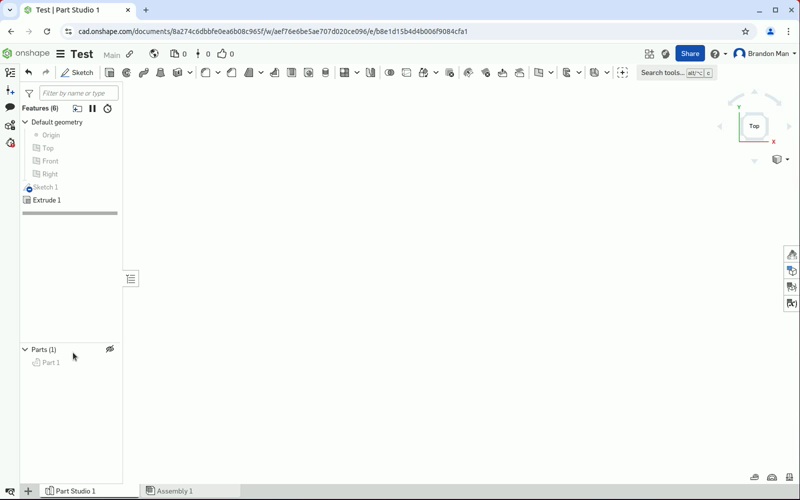
key_up(shift)
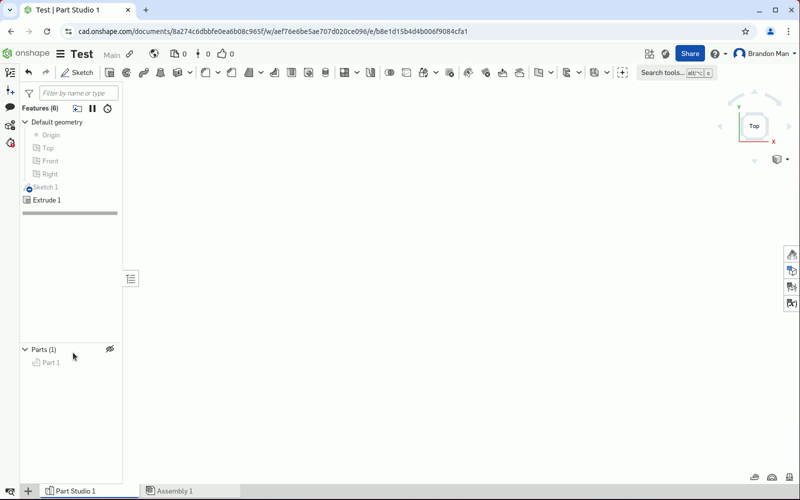
mouse_move(73, 352)
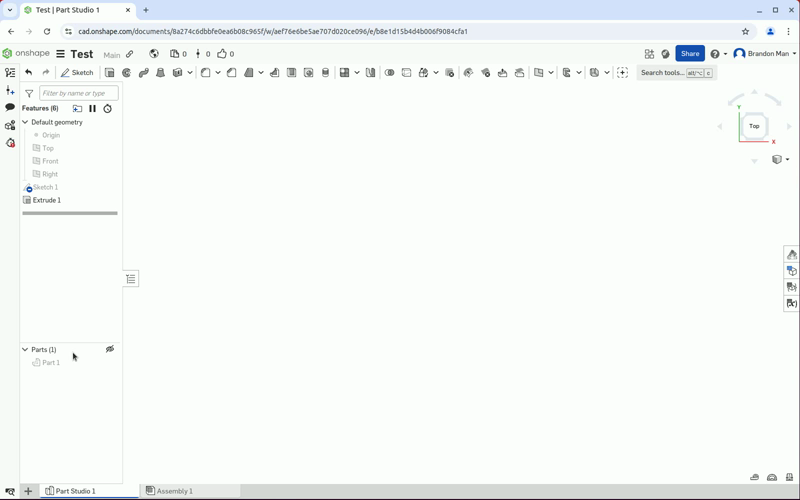
key(shift+y)
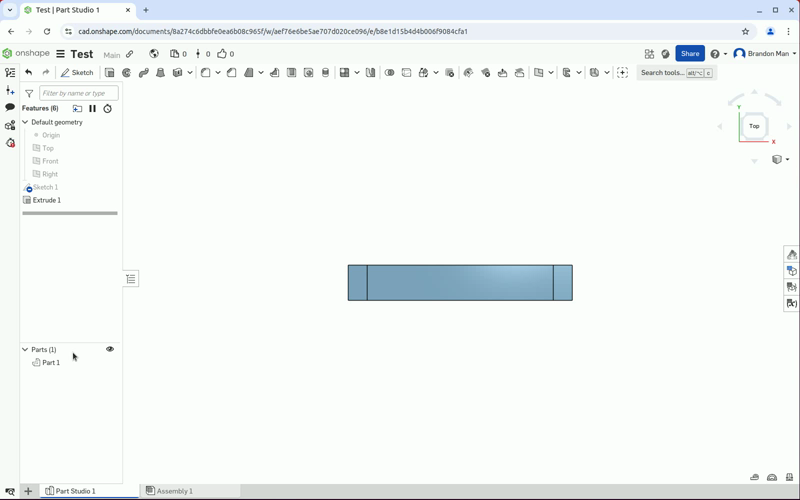
mouse_move(541, 75)
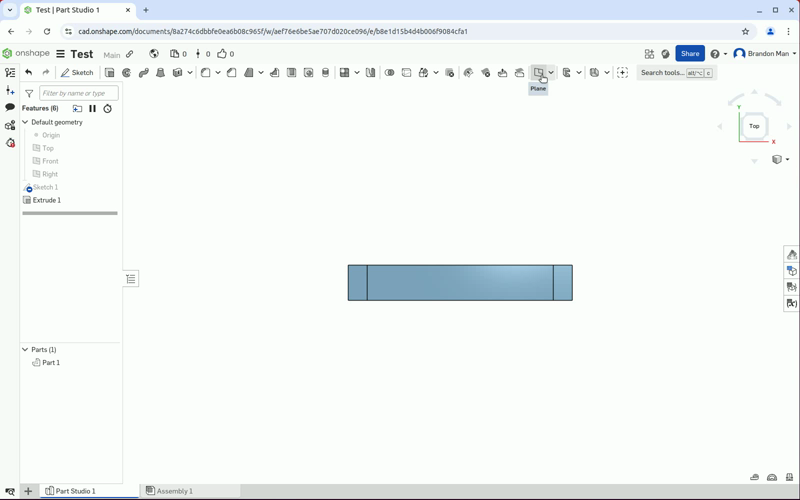
click(541, 75)
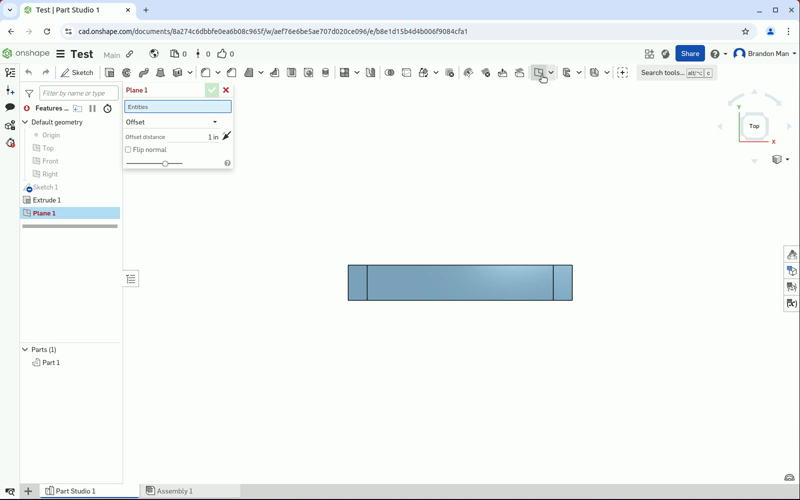
mouse_move(73, 150)
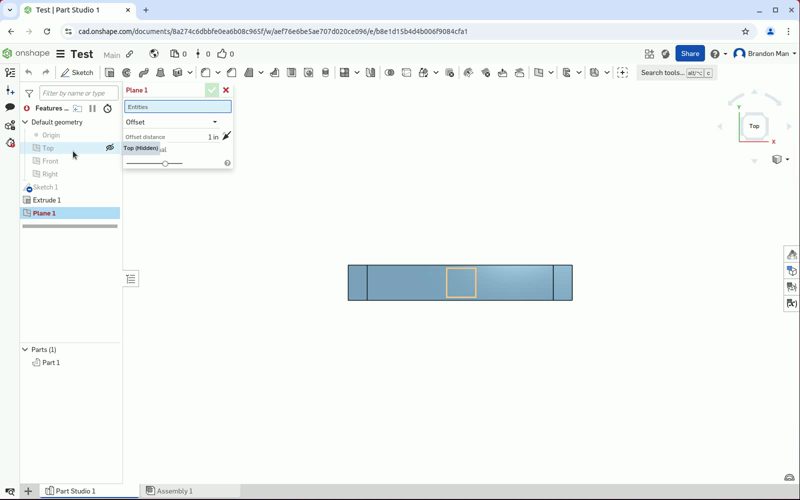
click(73, 150)
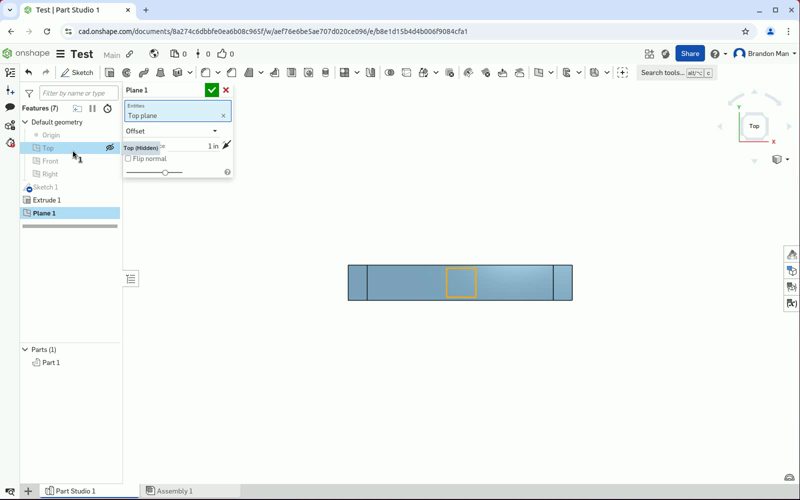
key(tab, 2)
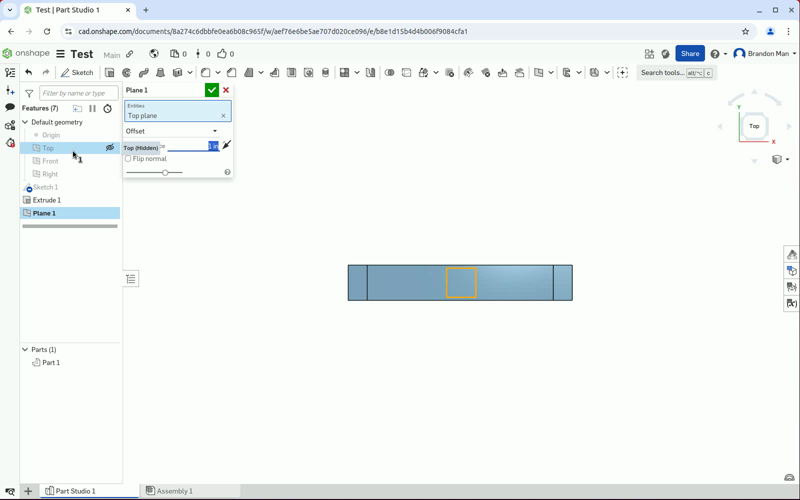
text(7.703)
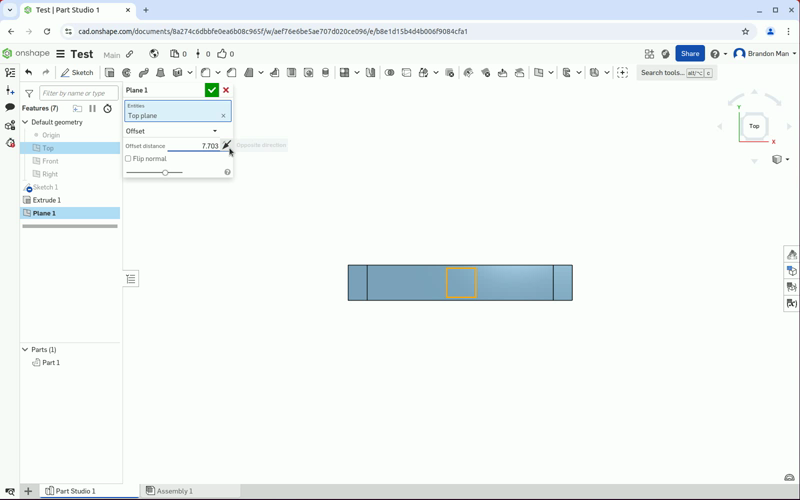
mouse_move(229, 147)
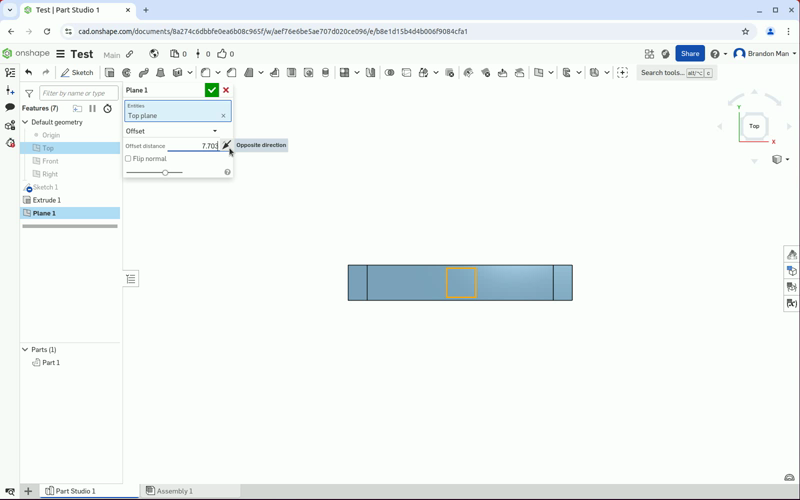
click(229, 147)
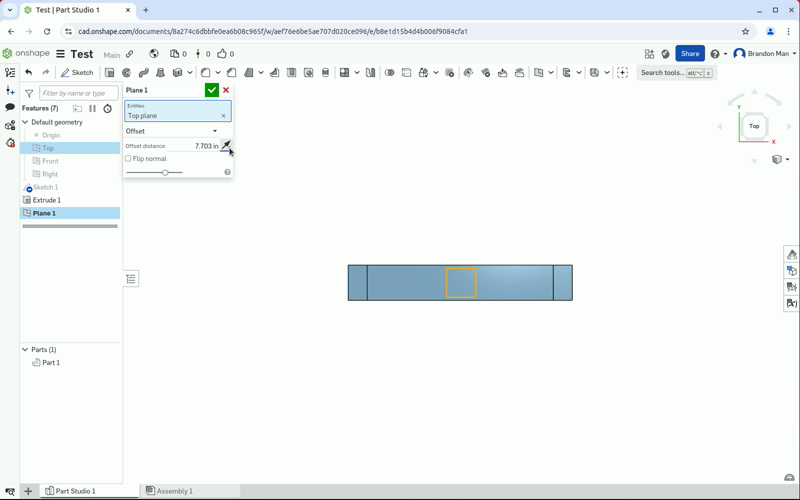
key(enter, 2)
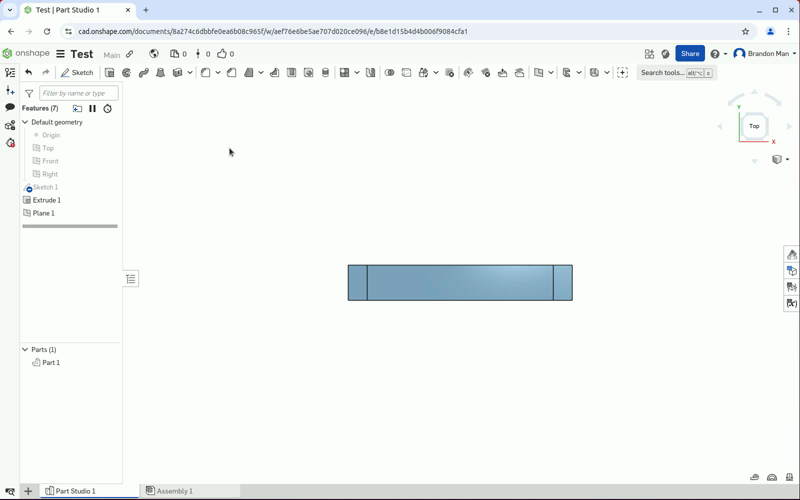
key(shift+s)
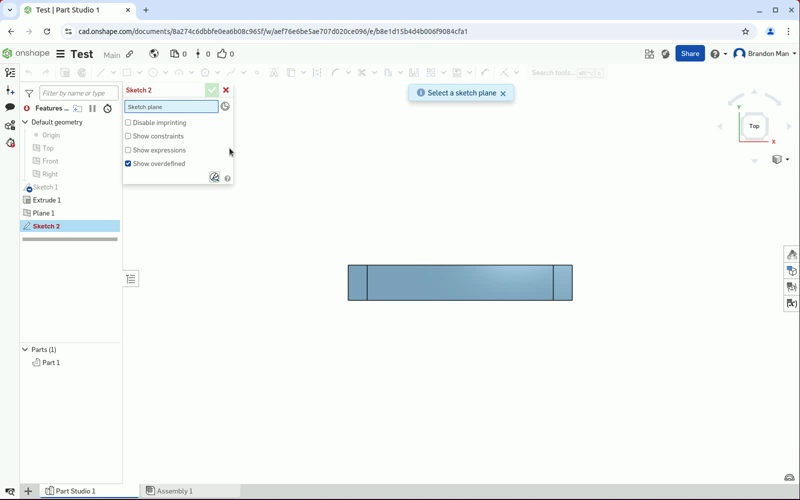
mouse_move(73, 215)
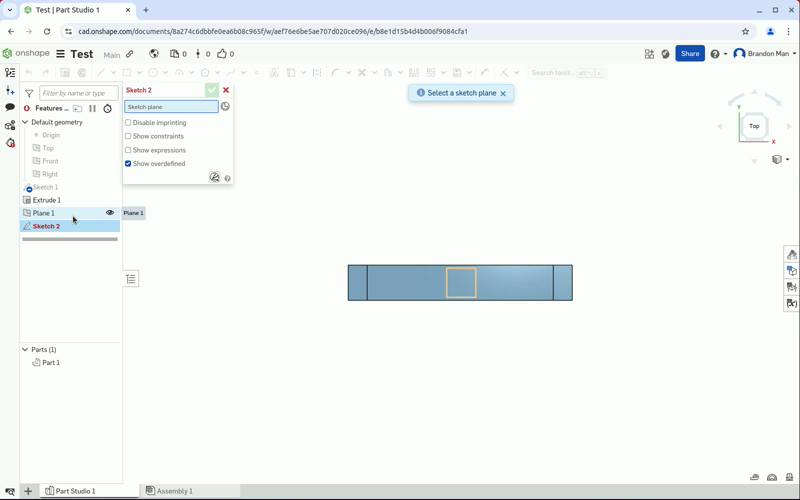
click(73, 215)
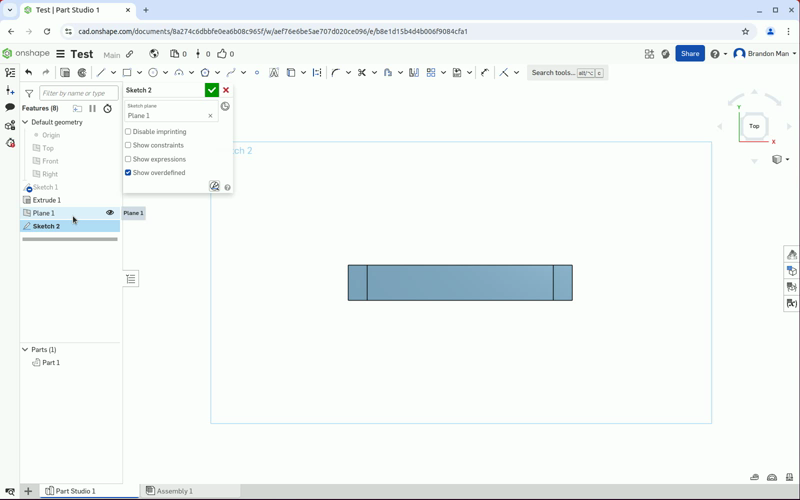
mouse_move(73, 352)
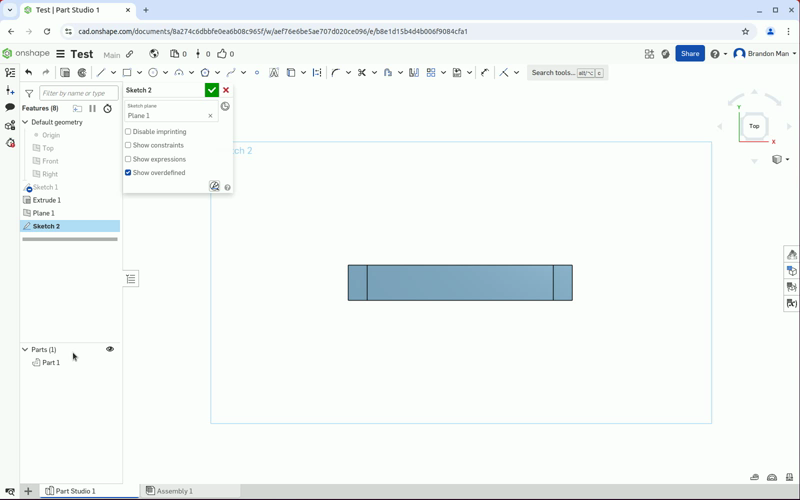
key(y)
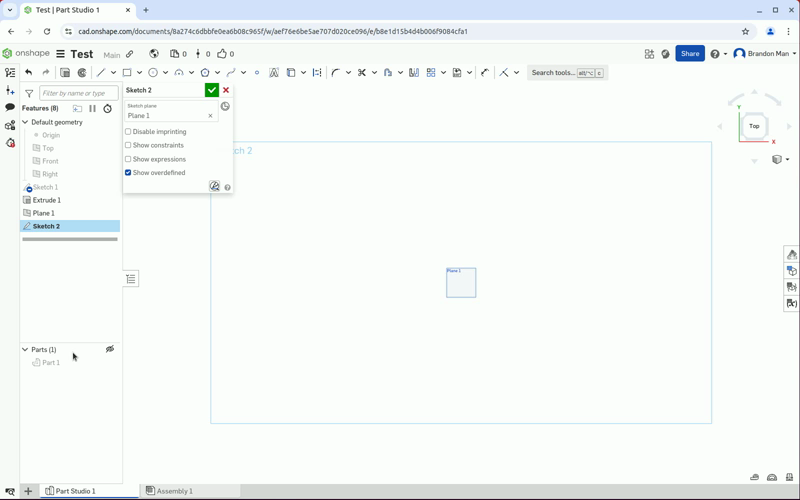
key(c)
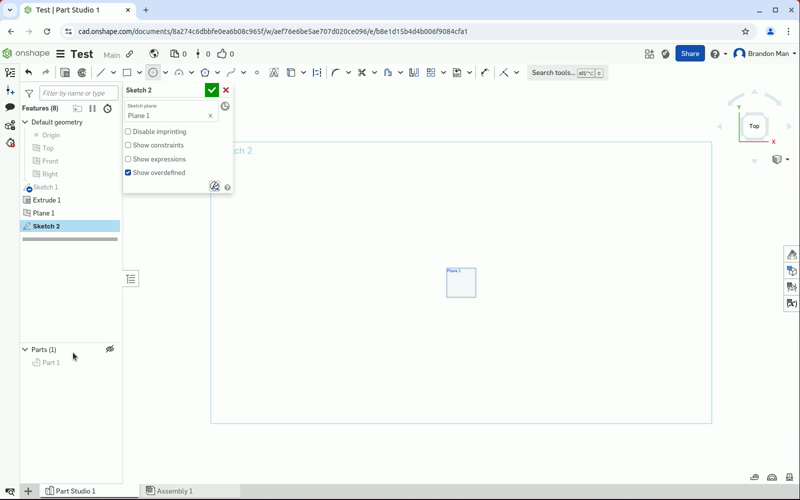
key_down(shift)
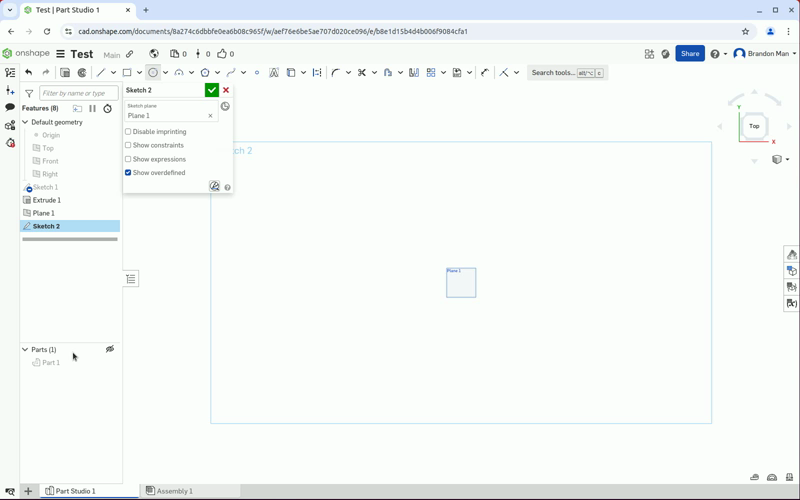
mouse_move(358, 282)
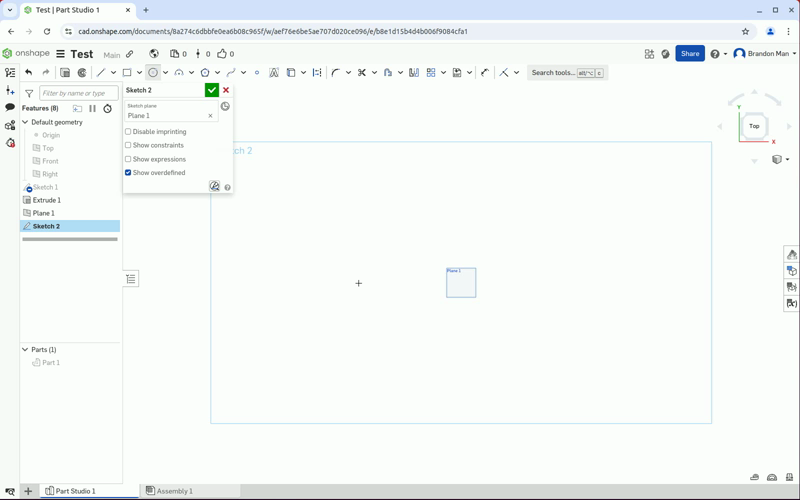
click(358, 282)
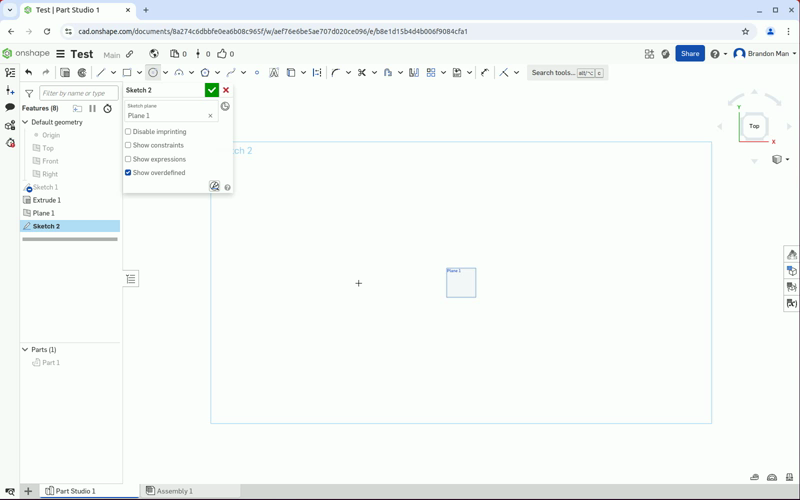
key_up(shift)
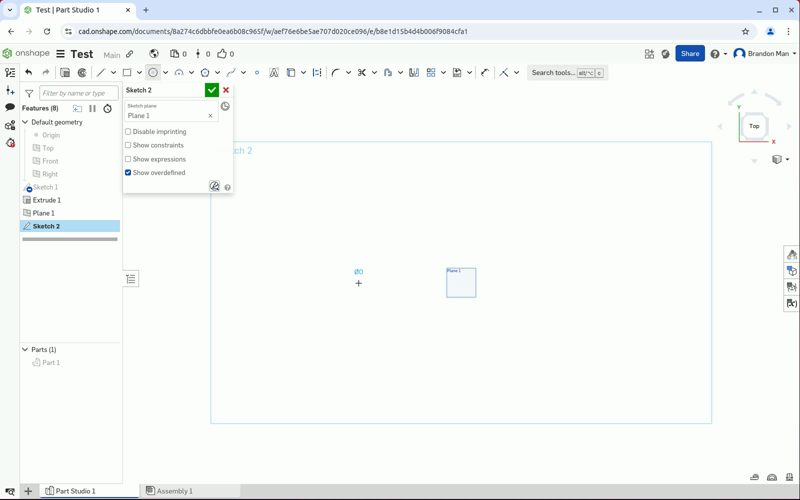
mouse_move(363, 282)
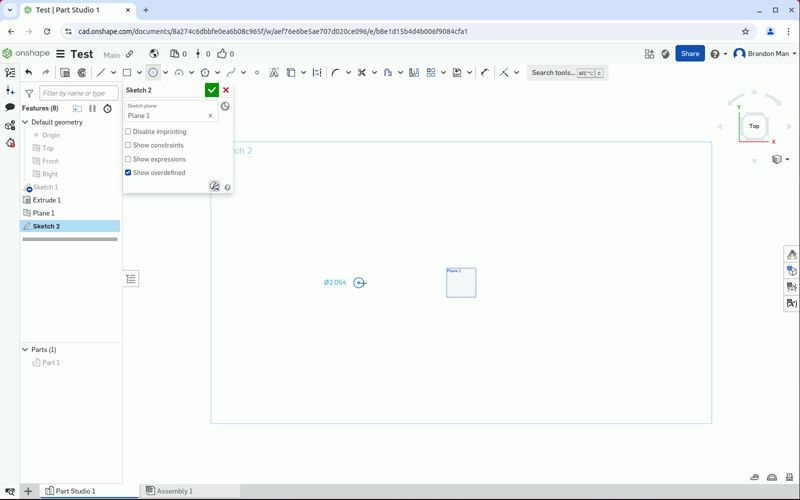
click(363, 282)
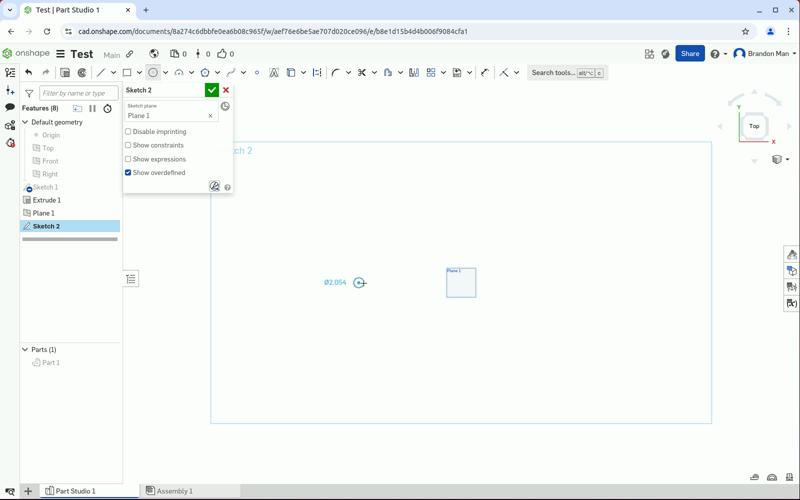
key(esc)
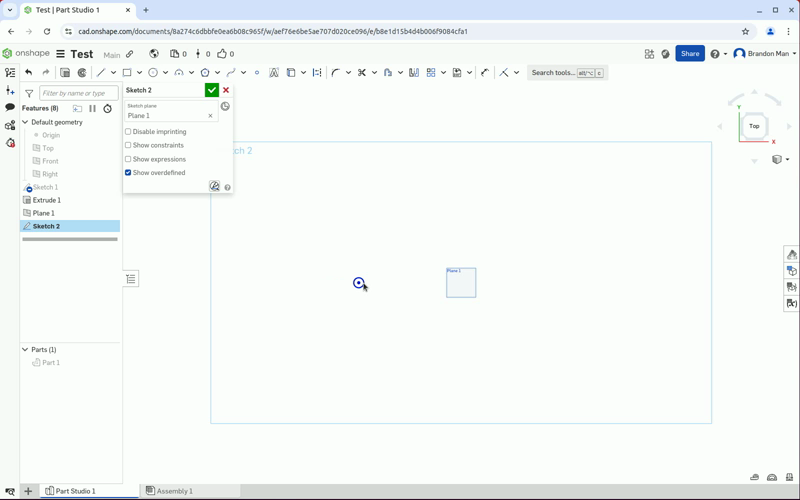
mouse_move(362, 281)
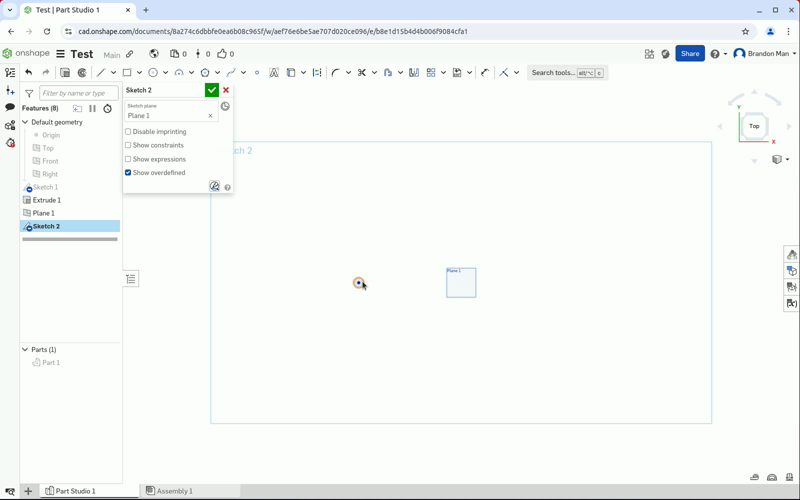
scroll(6)
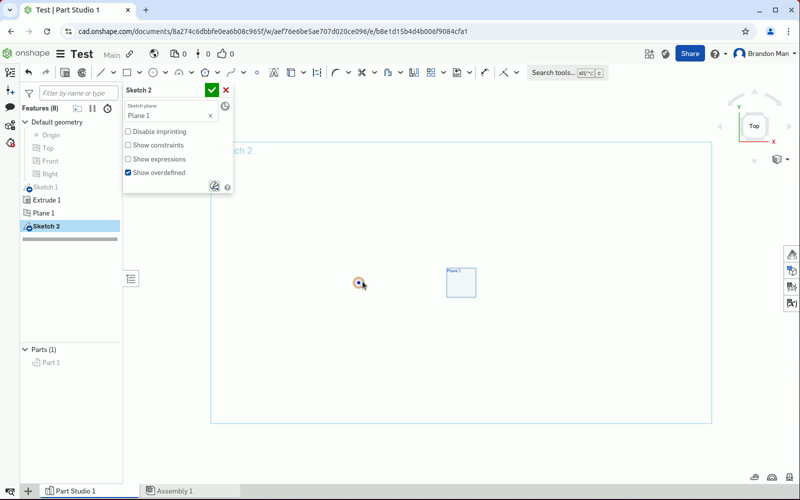
scroll(6)
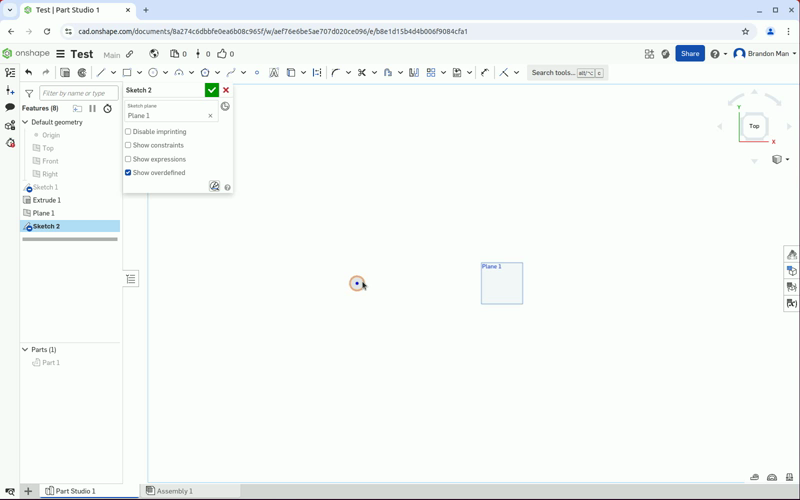
scroll(6)
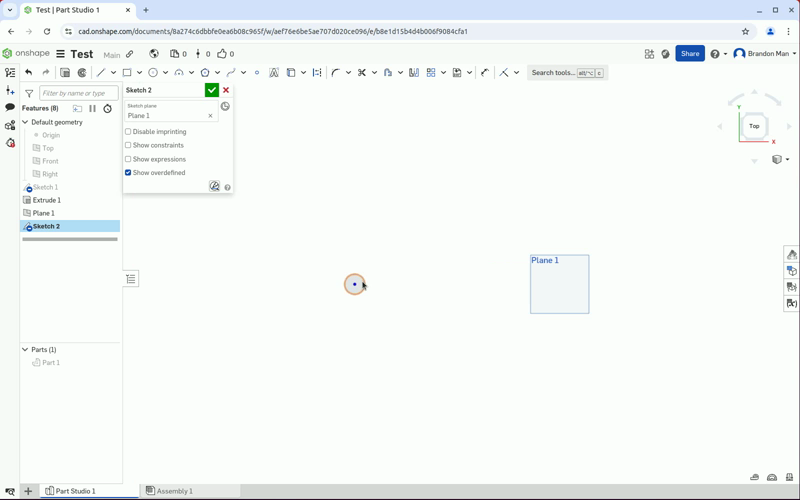
scroll(6)
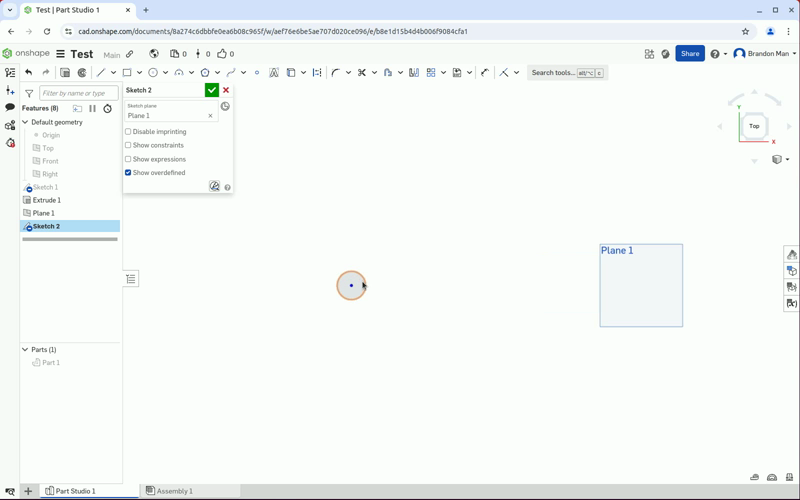
scroll(6)
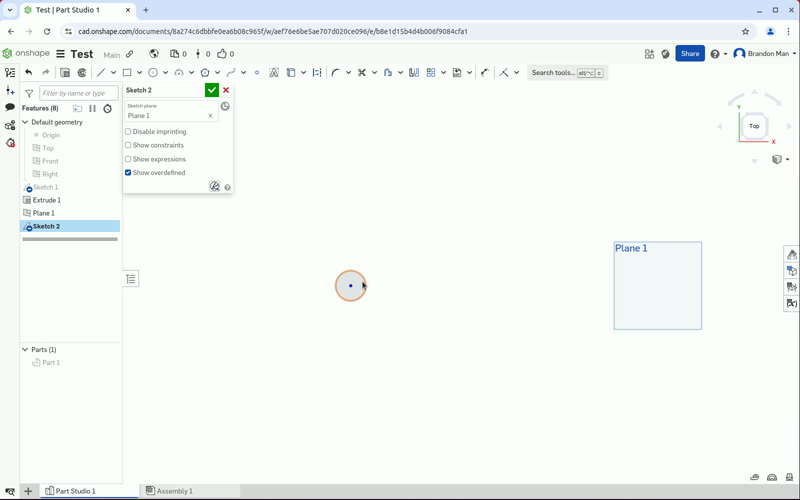
scroll(6)
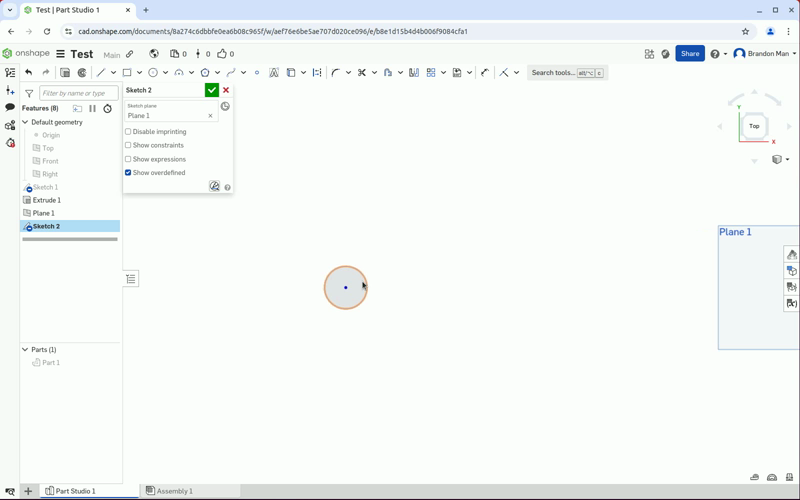
scroll(6)
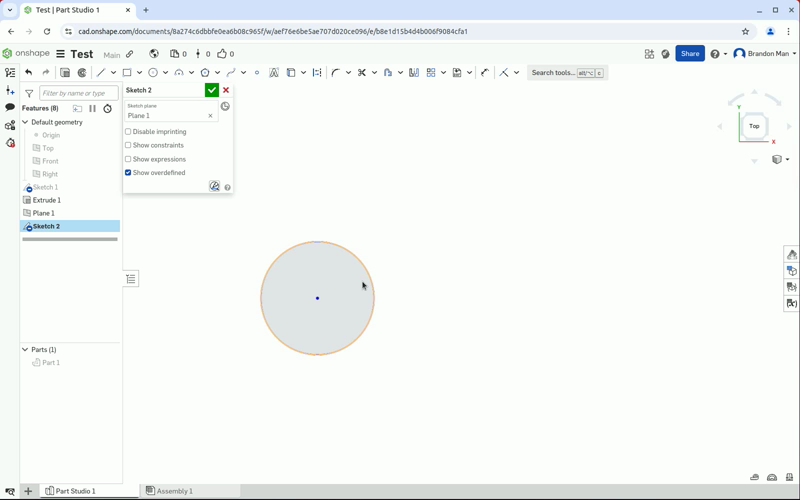
click(362, 281)
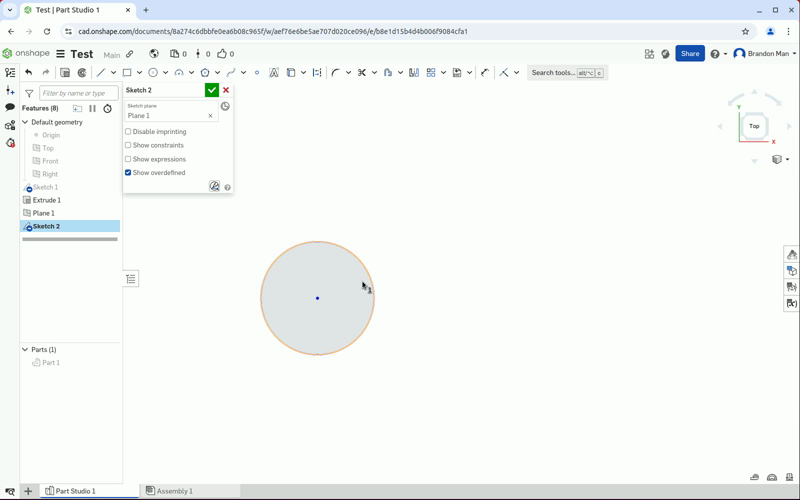
scroll(-6)
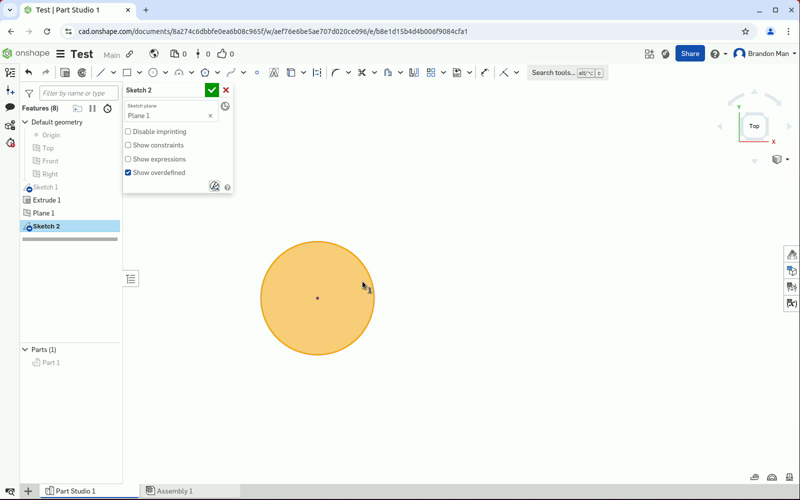
scroll(-6)
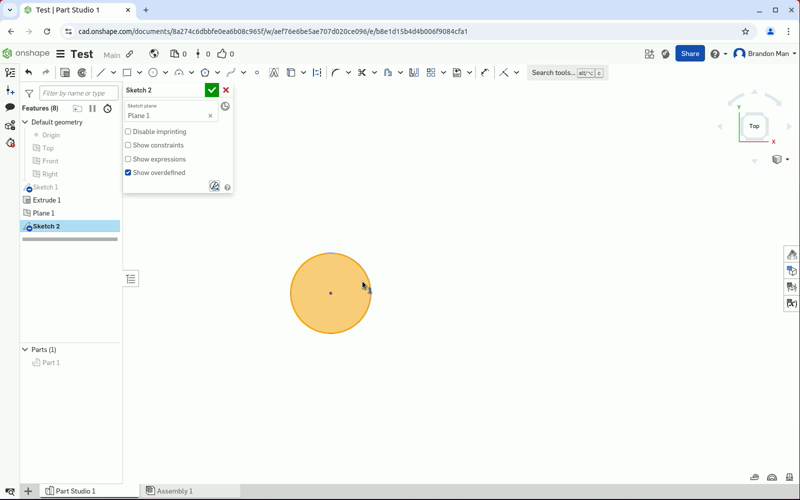
scroll(-6)
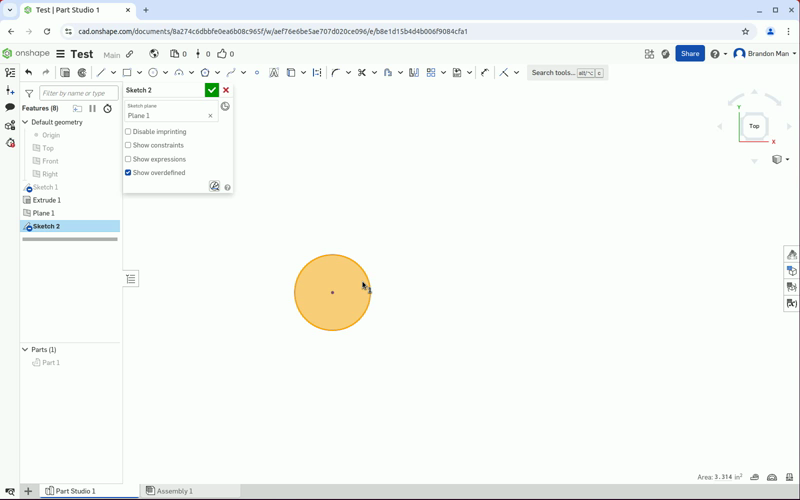
scroll(-6)
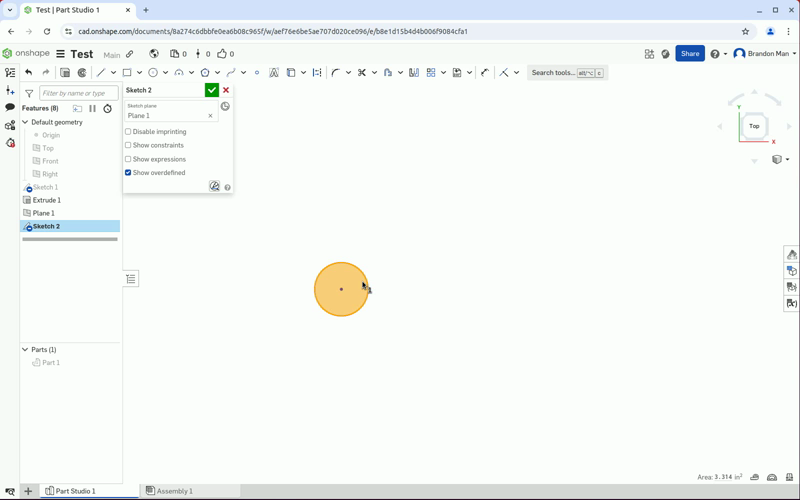
scroll(-6)
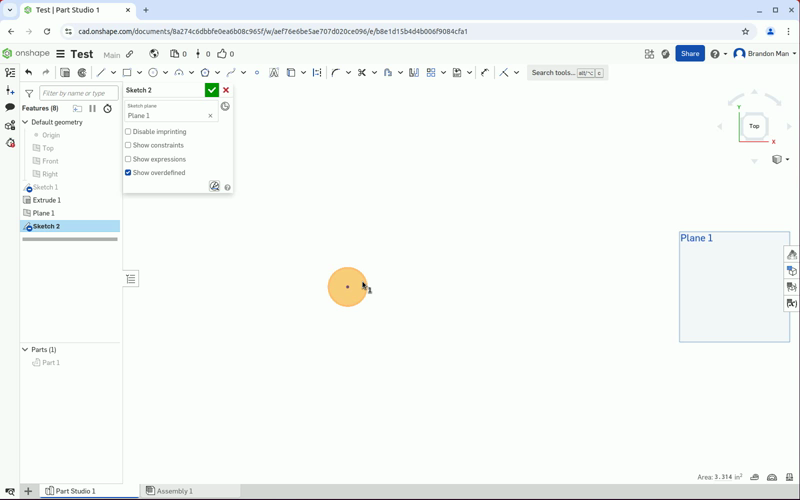
scroll(-6)
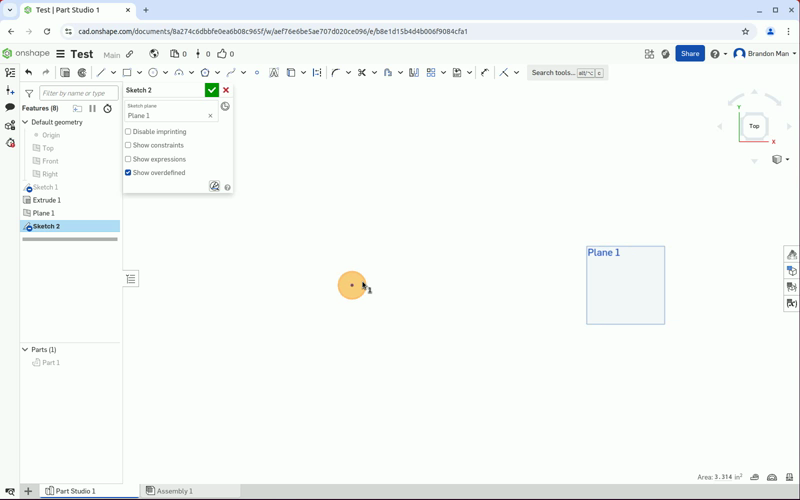
scroll(-6)
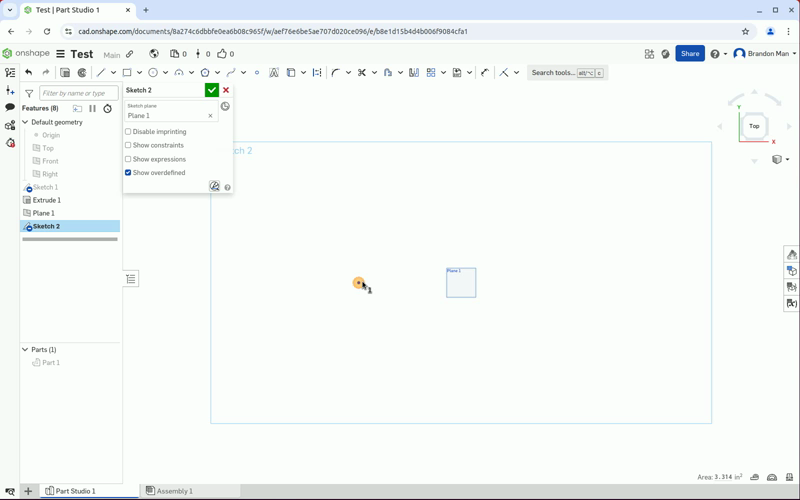
mouse_move(73, 352)
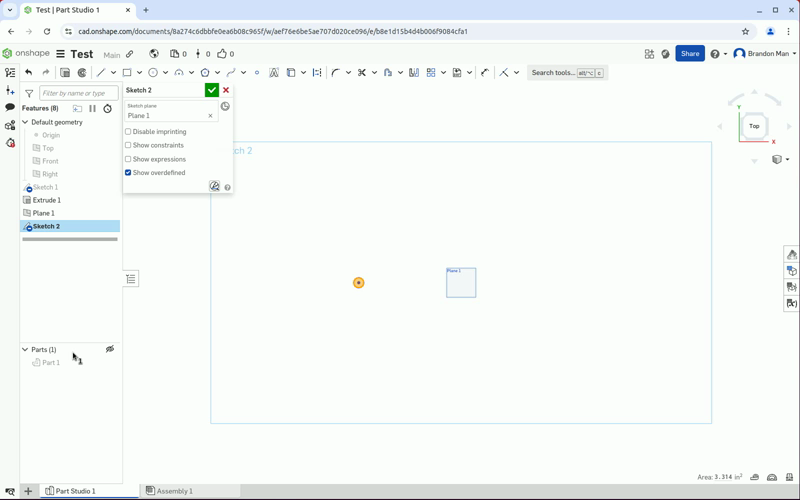
key(shift+y)
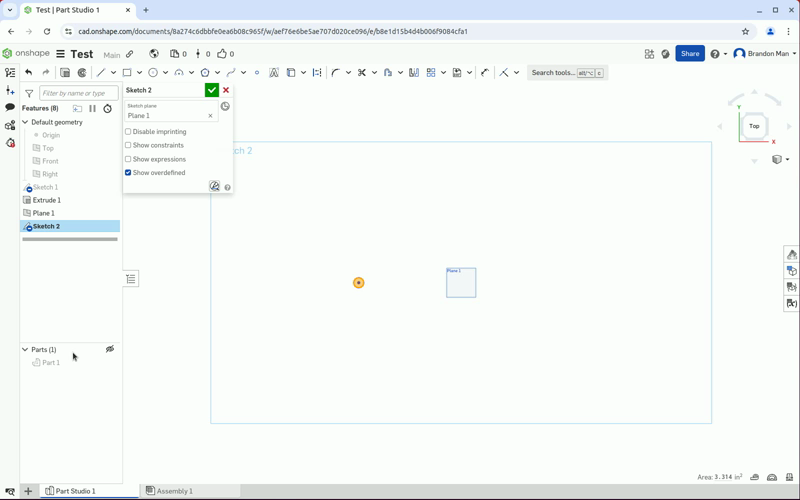
key(shift+e)
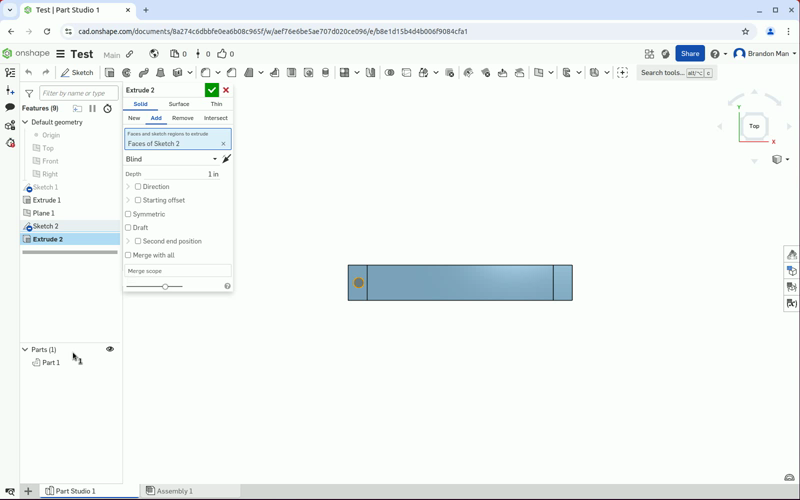
mouse_move(143, 106)
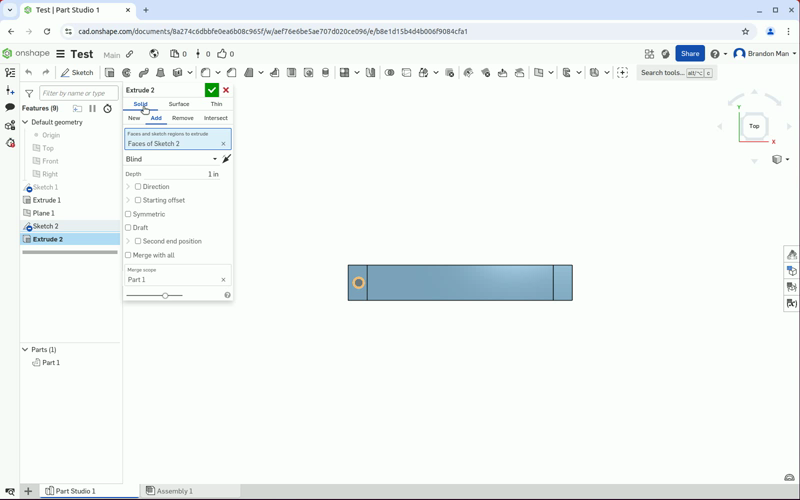
click(143, 106)
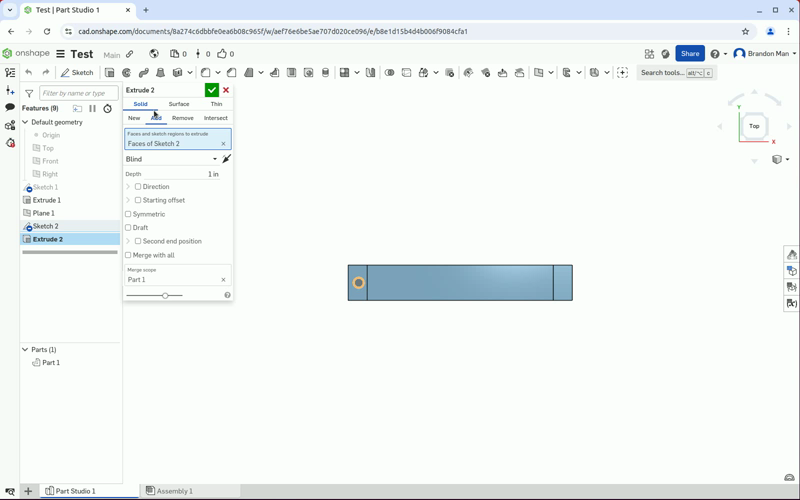
mouse_move(186, 120)
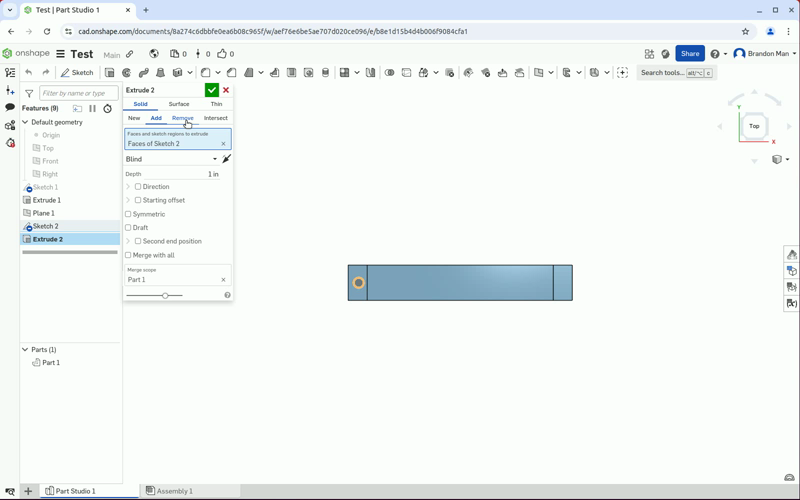
click(186, 120)
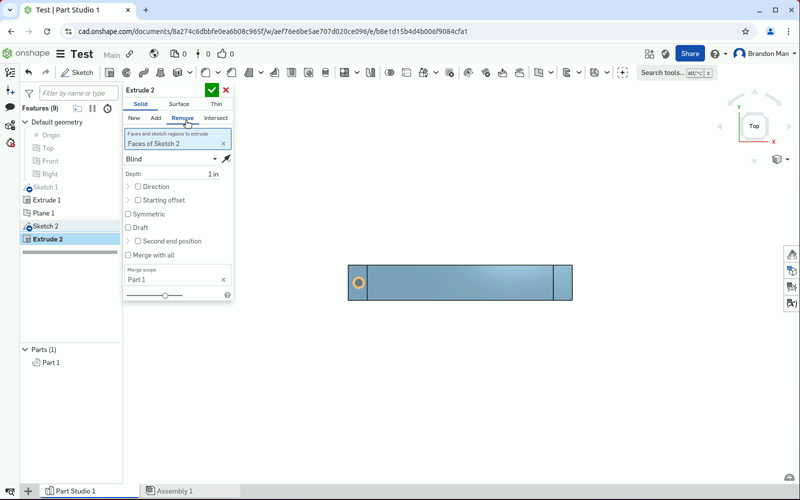
key(tab, 4)
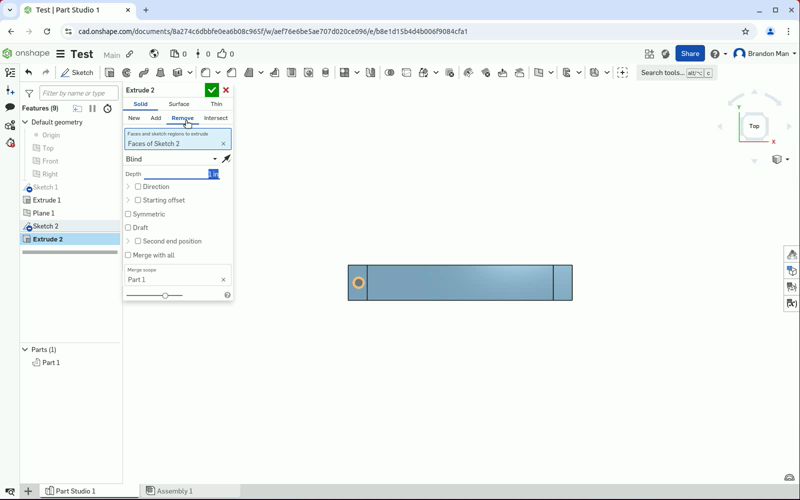
text(5.055)
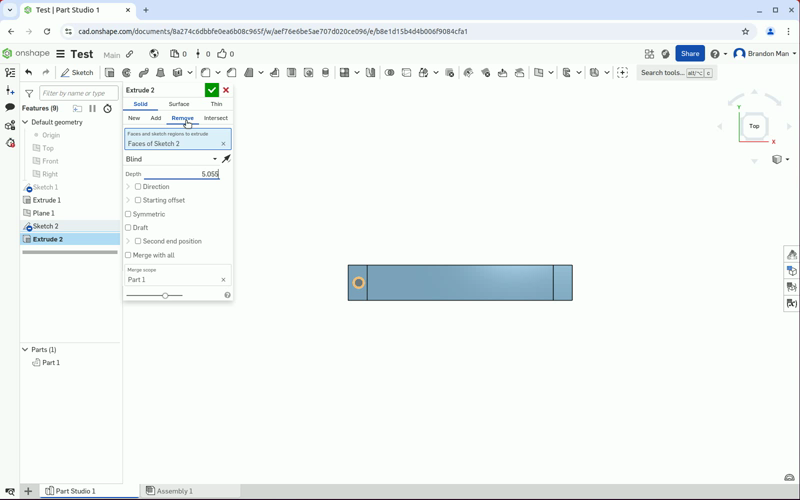
key(tab, 6)
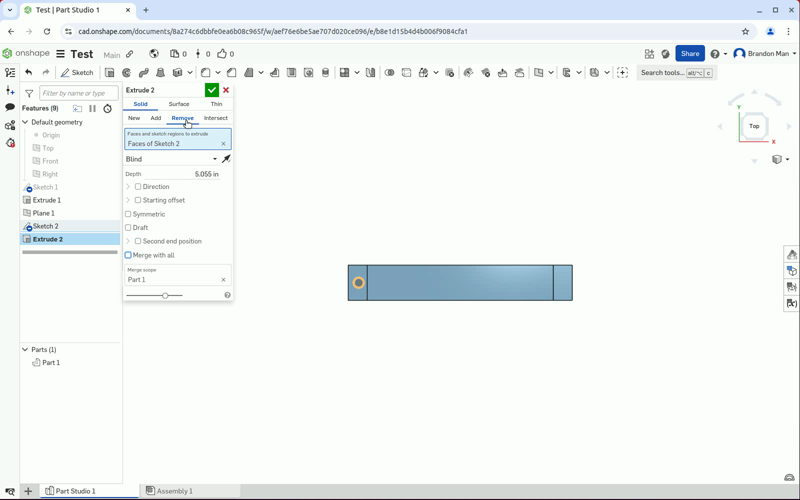
key(space)
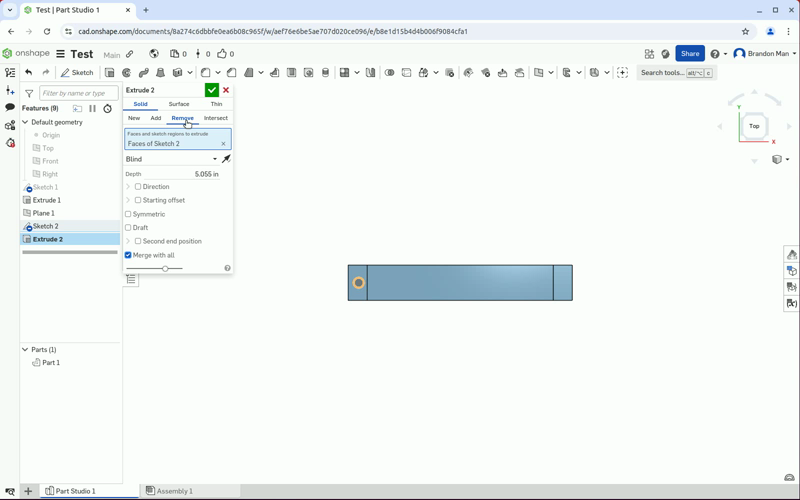
key(enter)
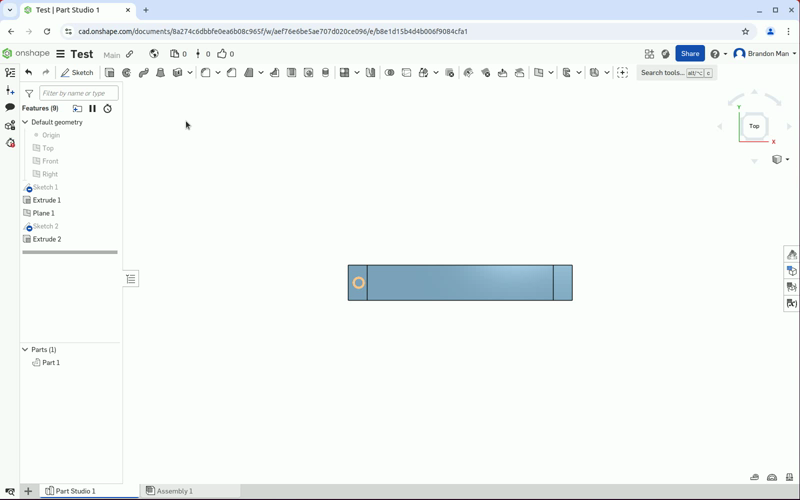
key(shift+h)
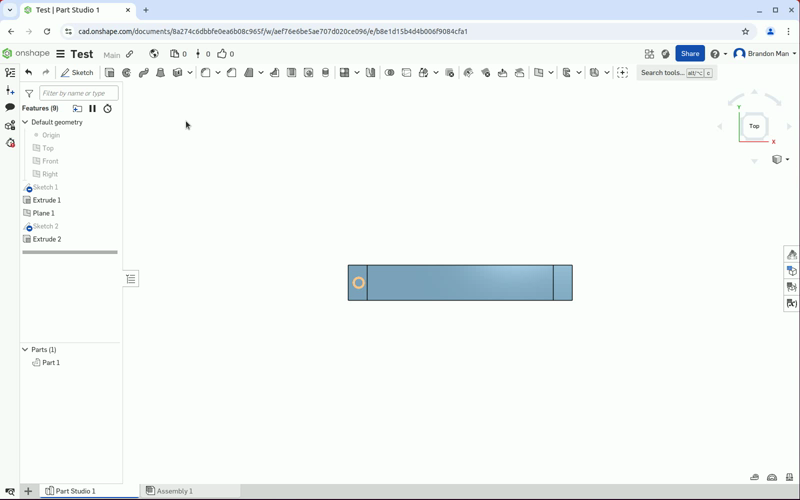
key(shift+h)
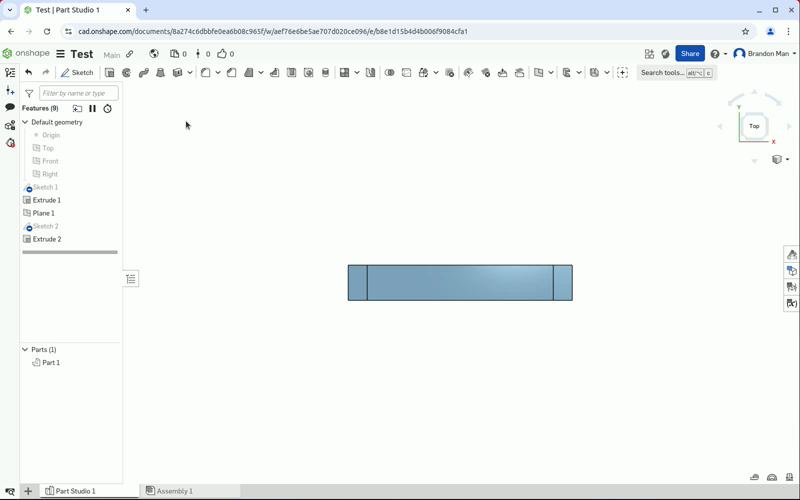
mouse_move(73, 189)
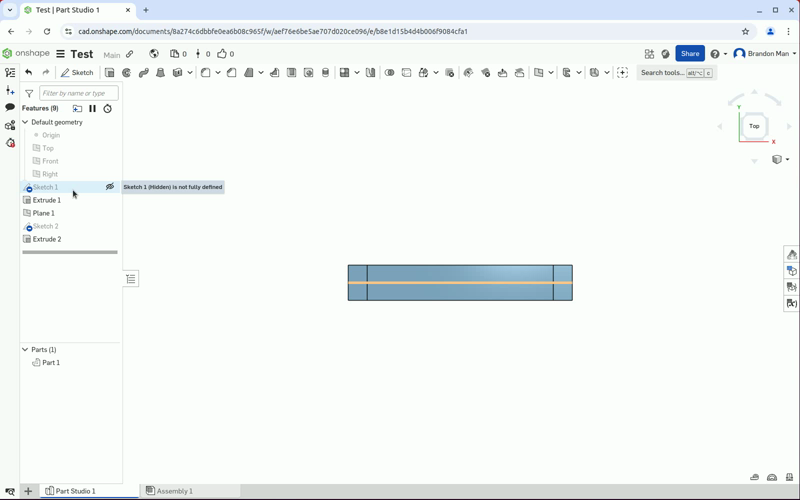
click(73, 189)
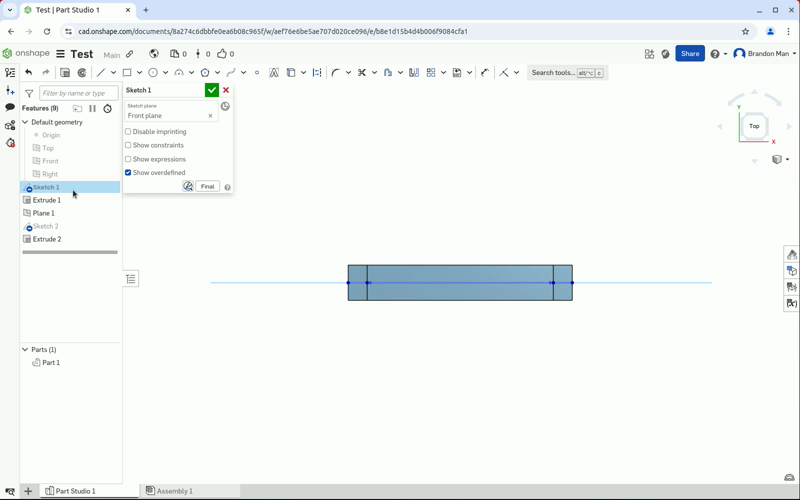
mouse_move(229, 92)
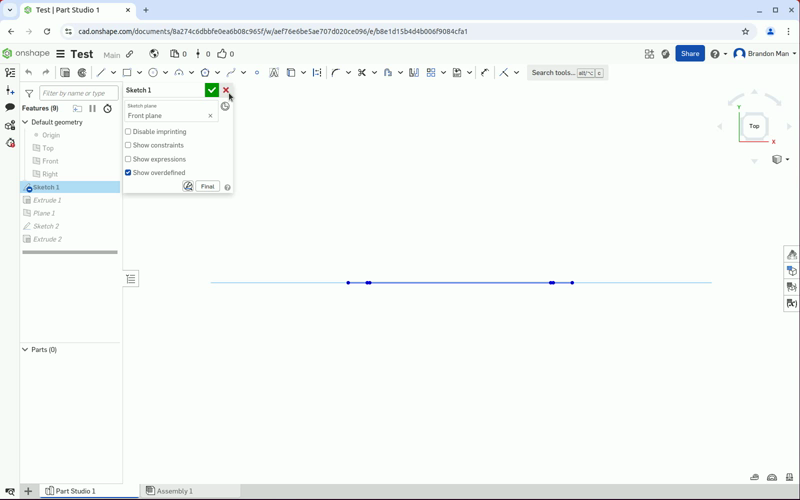
click(229, 92)
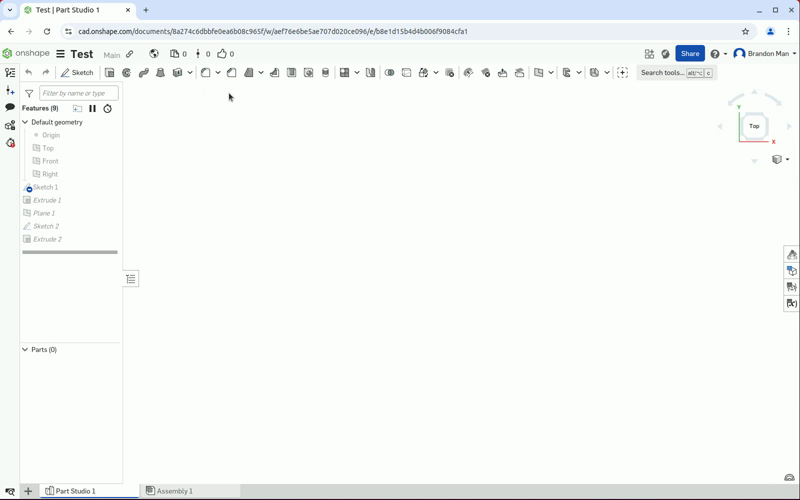
key(shift+s)
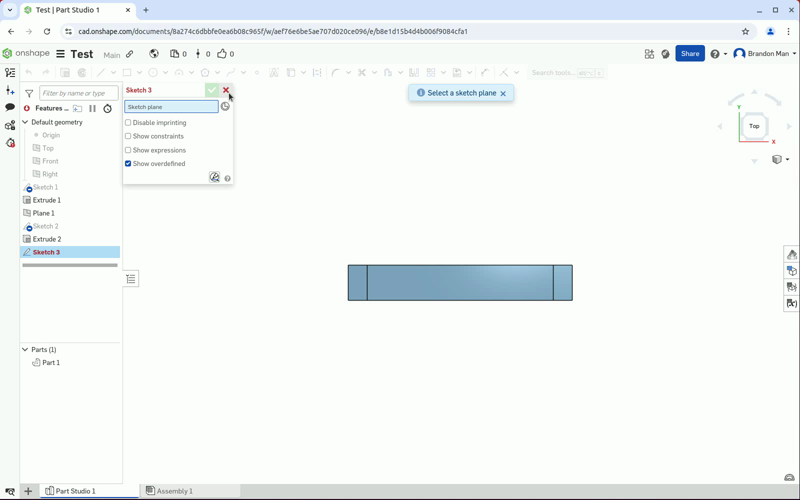
mouse_move(73, 215)
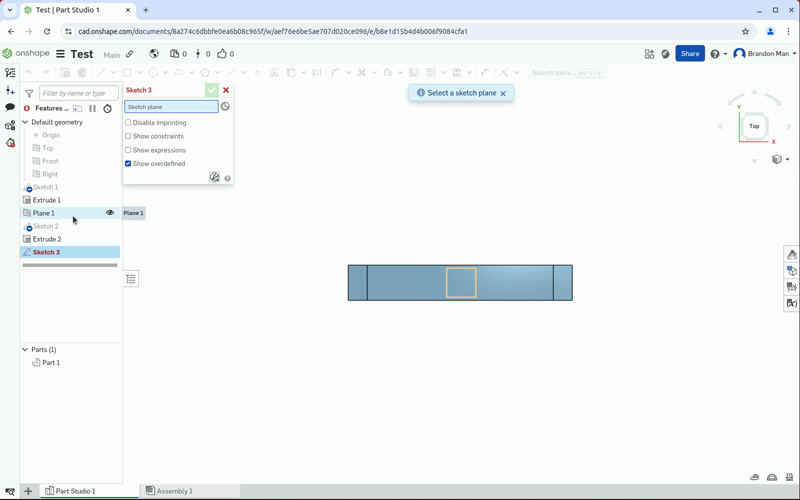
click(73, 215)
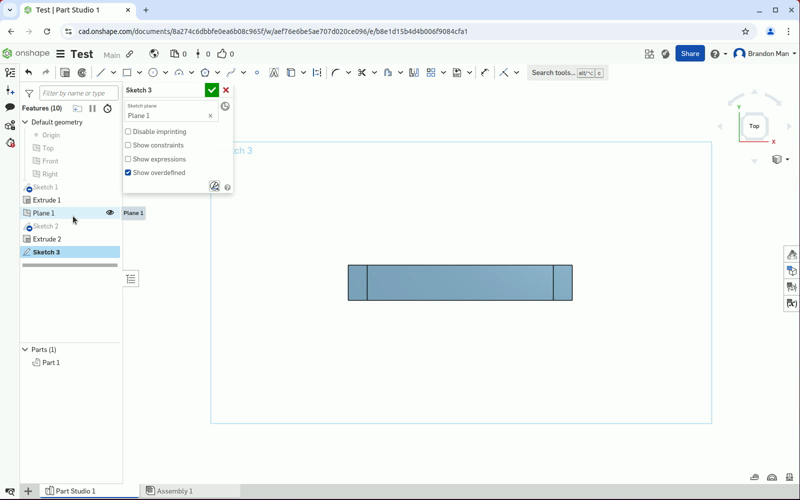
mouse_move(73, 352)
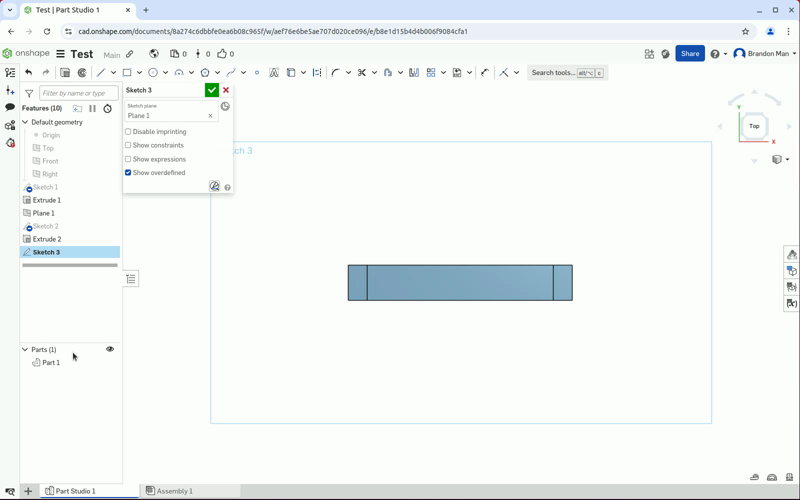
key(y)
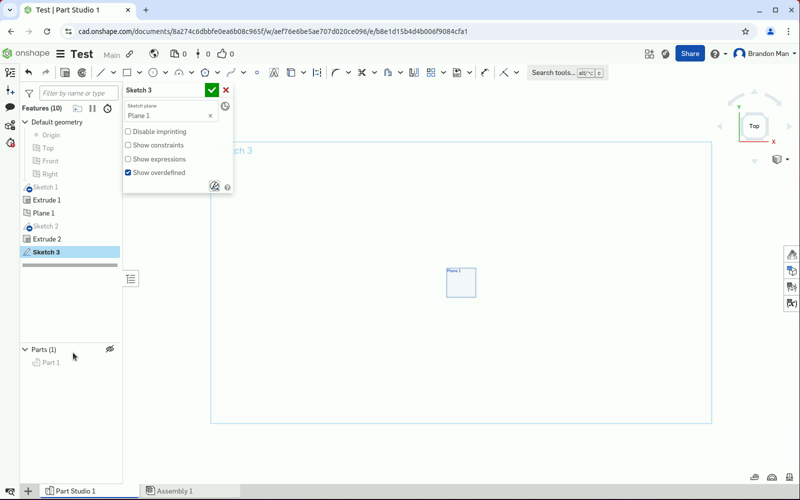
key(c)
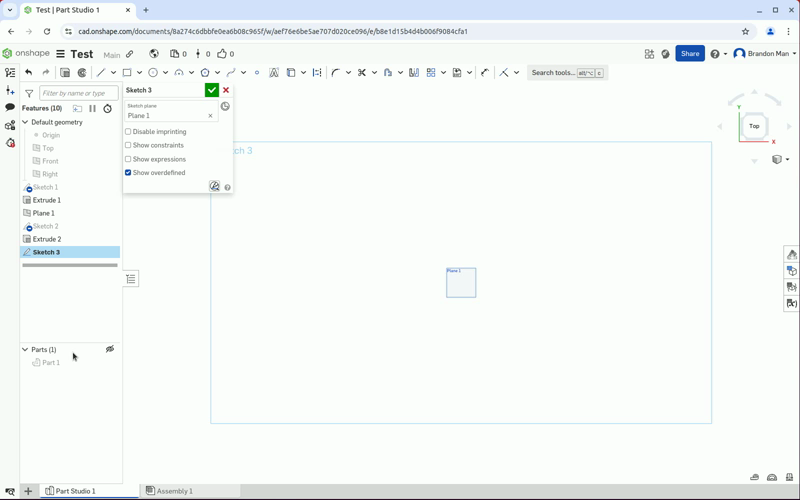
key_down(shift)
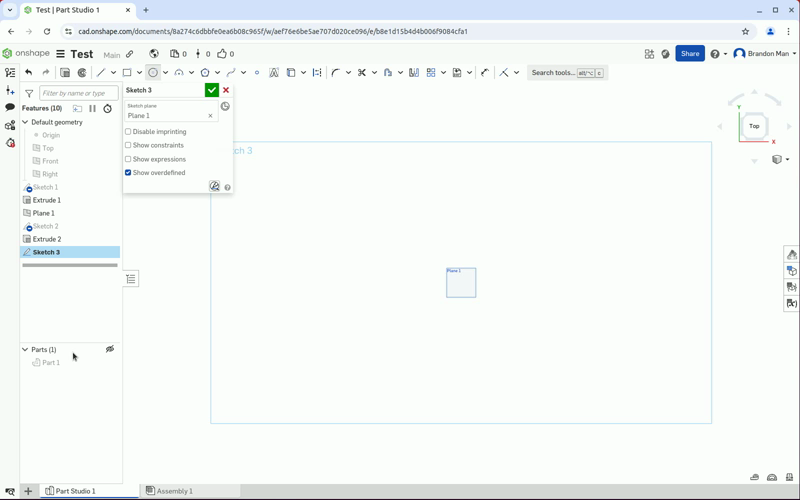
mouse_move(564, 282)
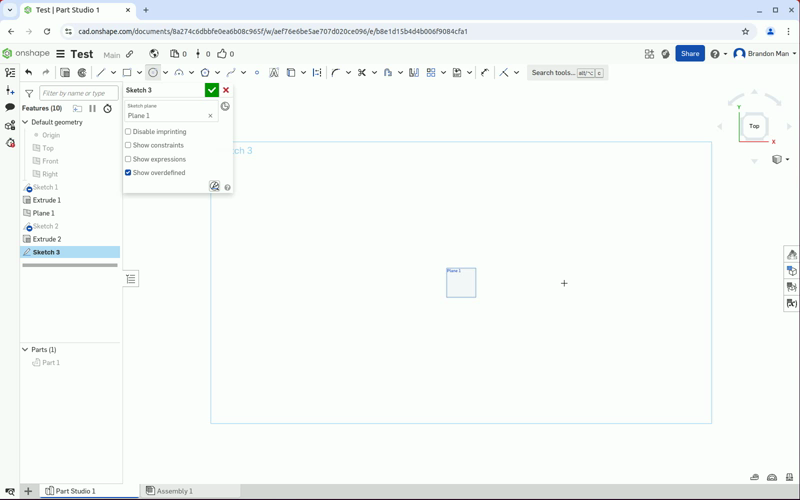
click(564, 282)
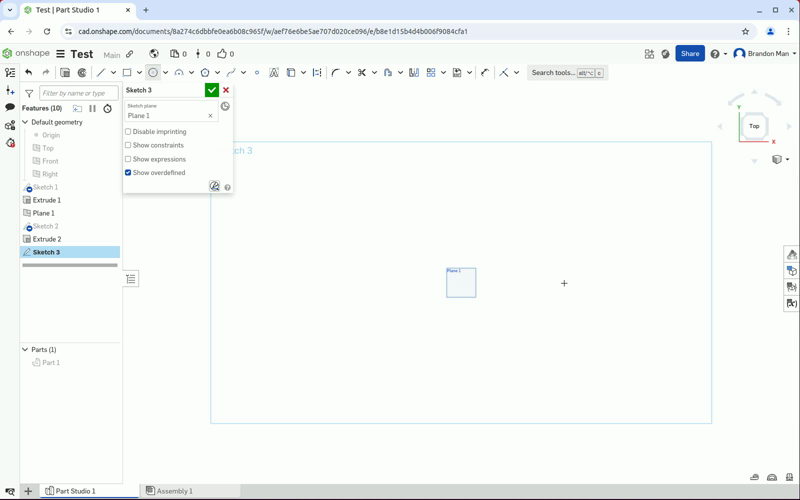
key_up(shift)
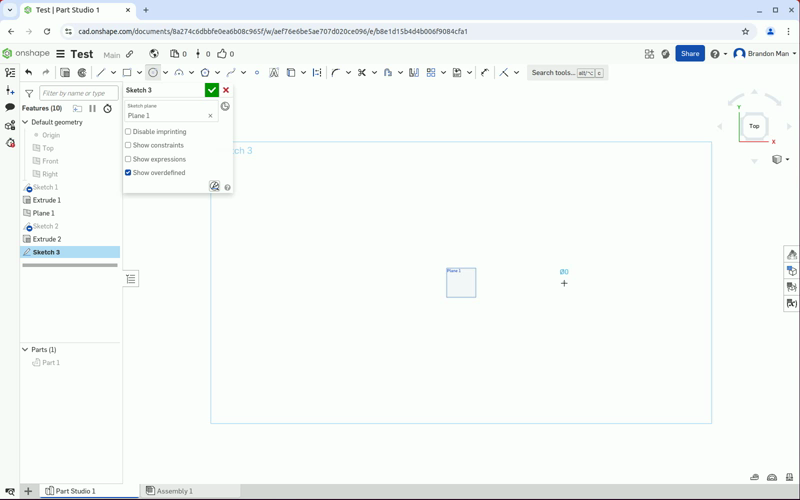
mouse_move(568, 282)
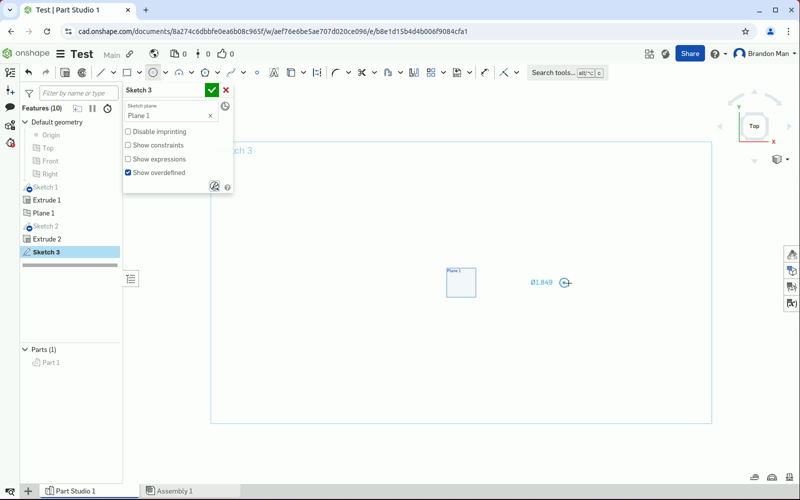
click(568, 282)
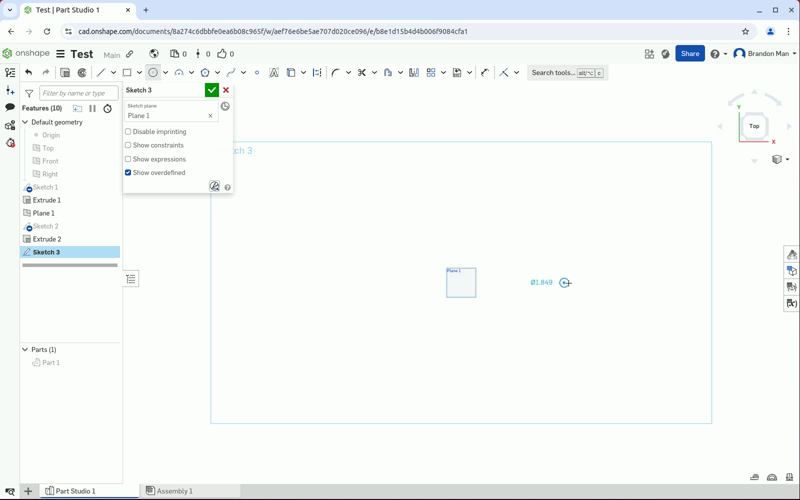
key(esc)
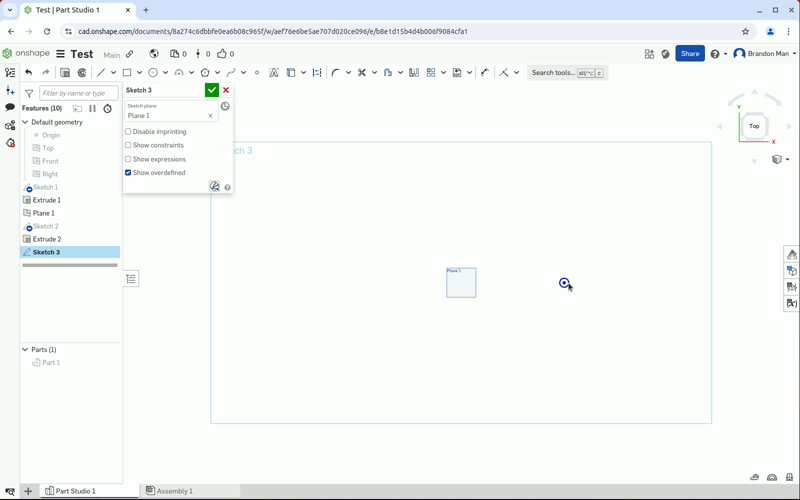
mouse_move(559, 280)
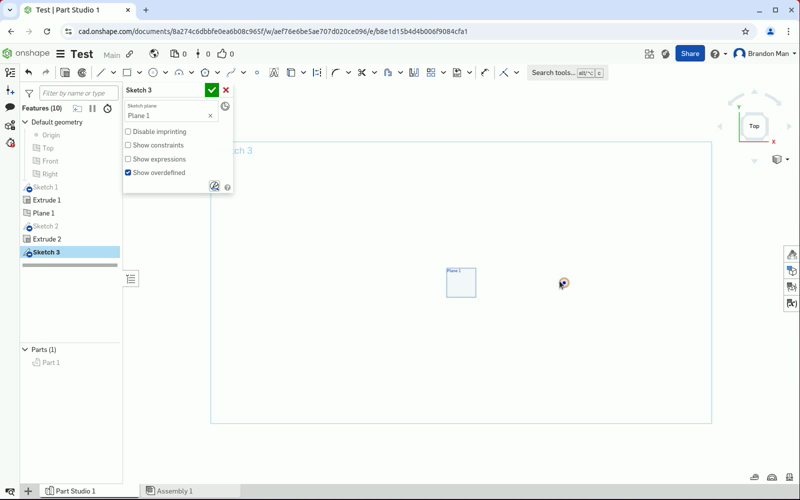
scroll(6)
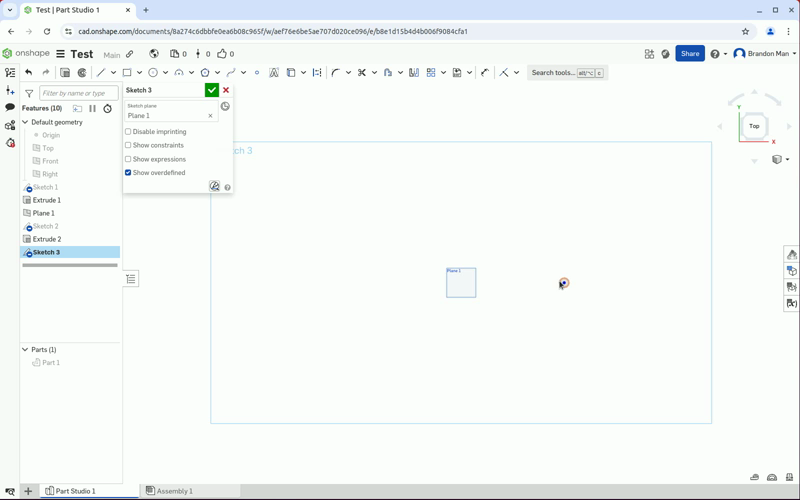
scroll(6)
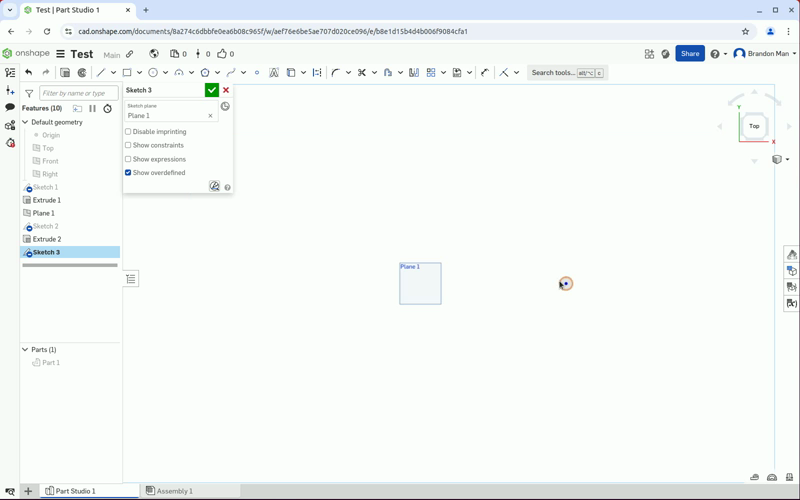
scroll(6)
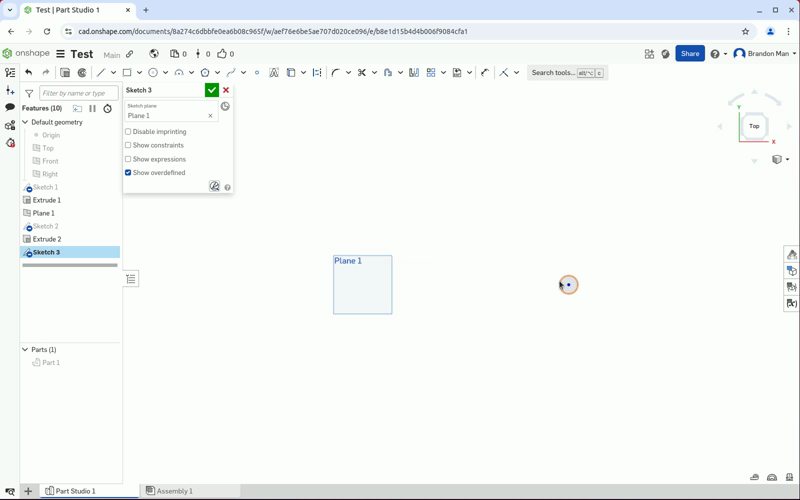
scroll(6)
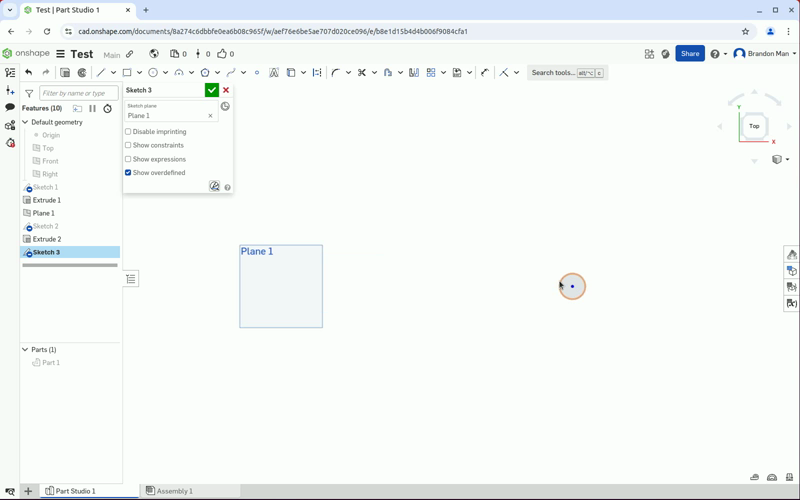
scroll(6)
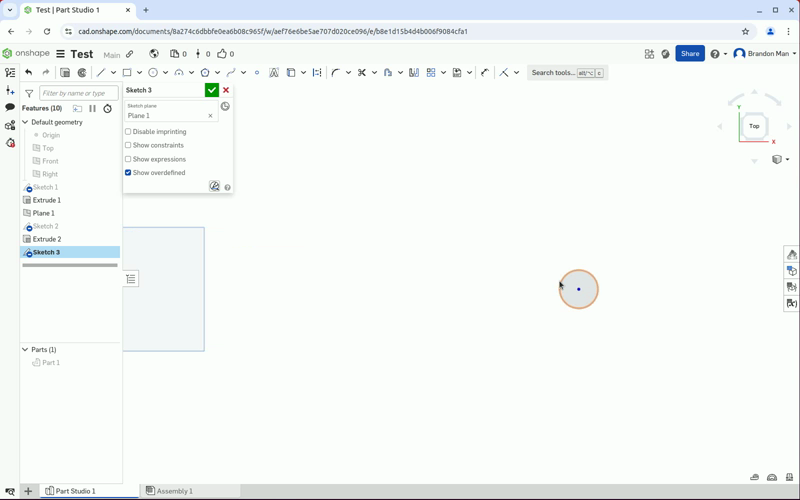
scroll(6)
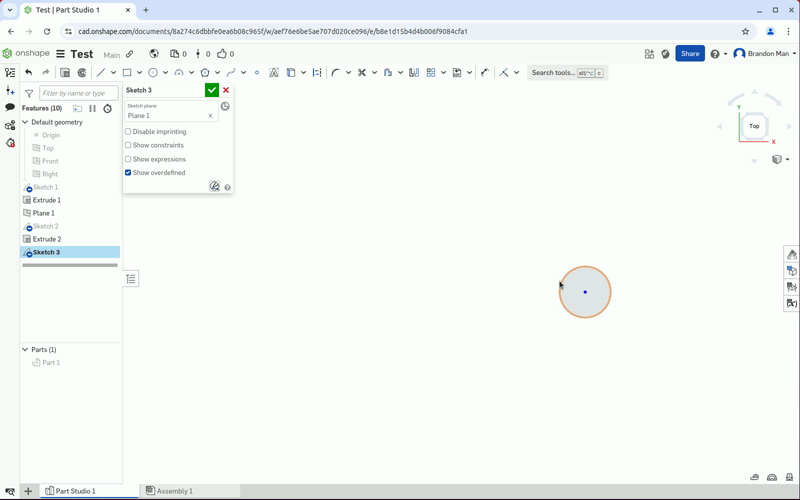
scroll(6)
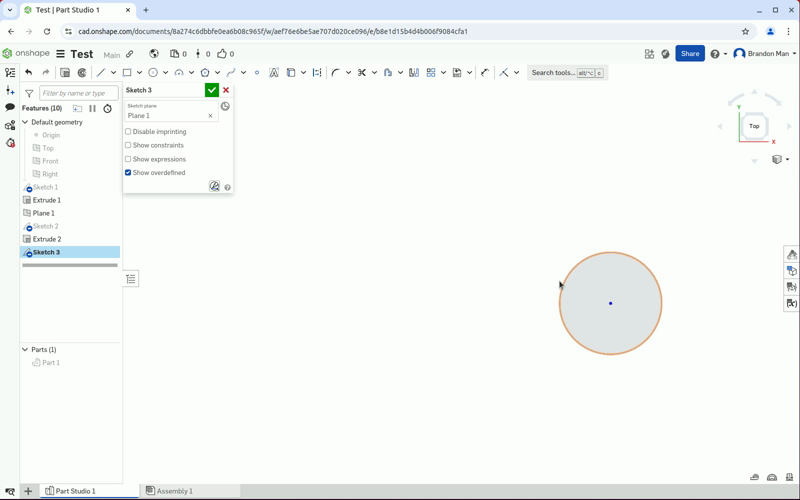
click(559, 280)
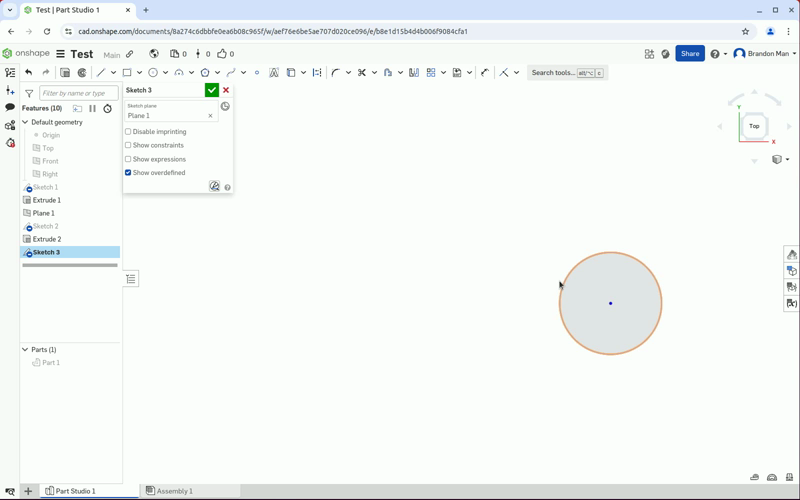
scroll(-6)
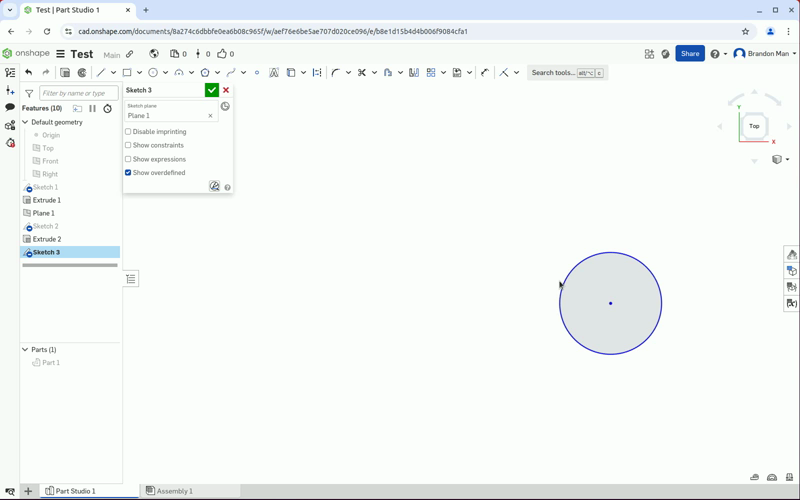
scroll(-6)
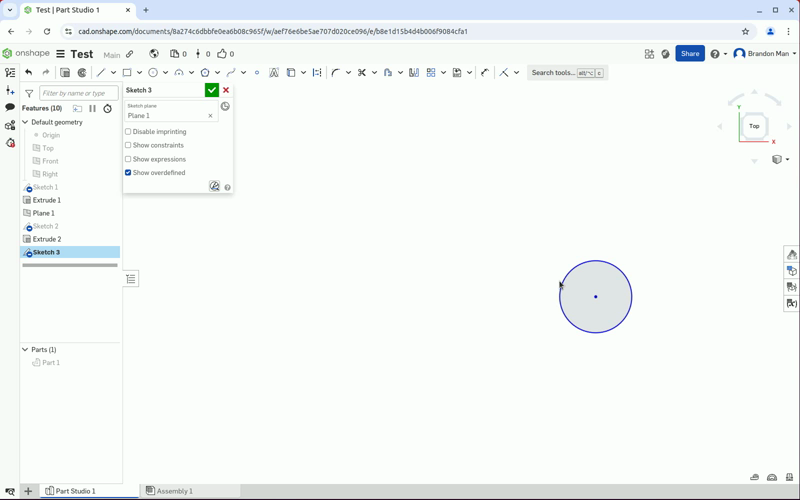
scroll(-6)
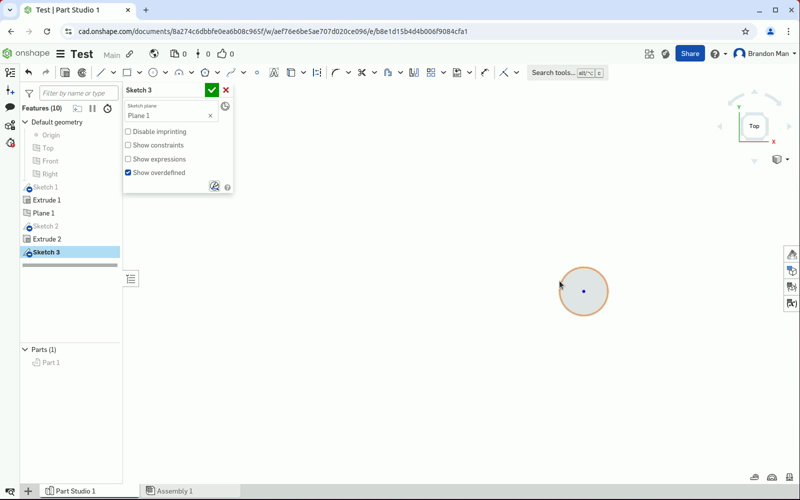
scroll(-6)
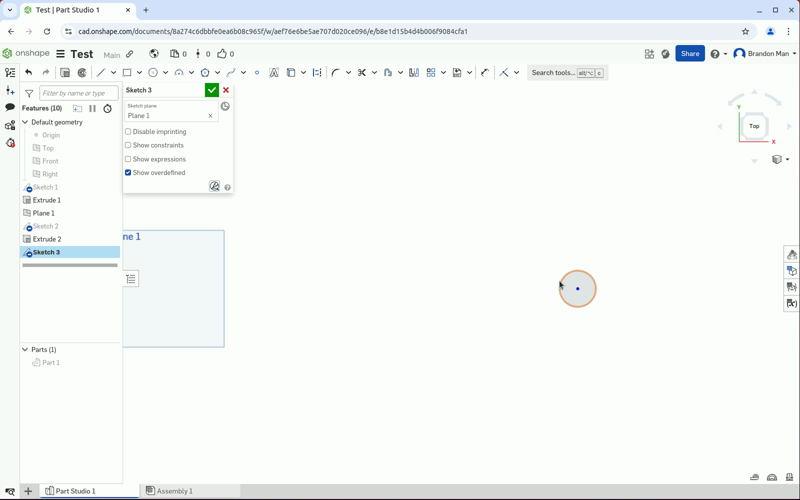
scroll(-6)
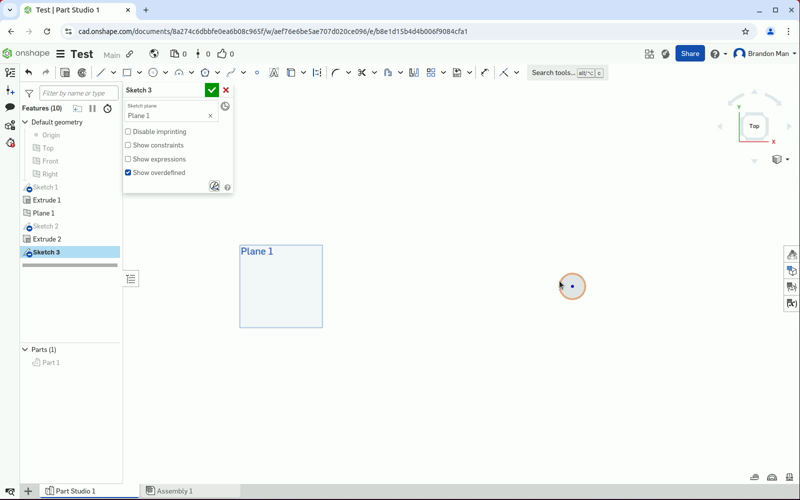
scroll(-6)
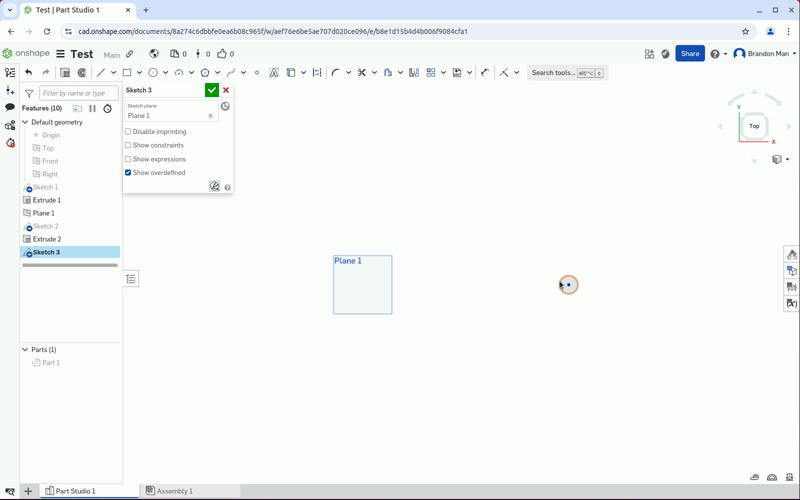
scroll(-6)
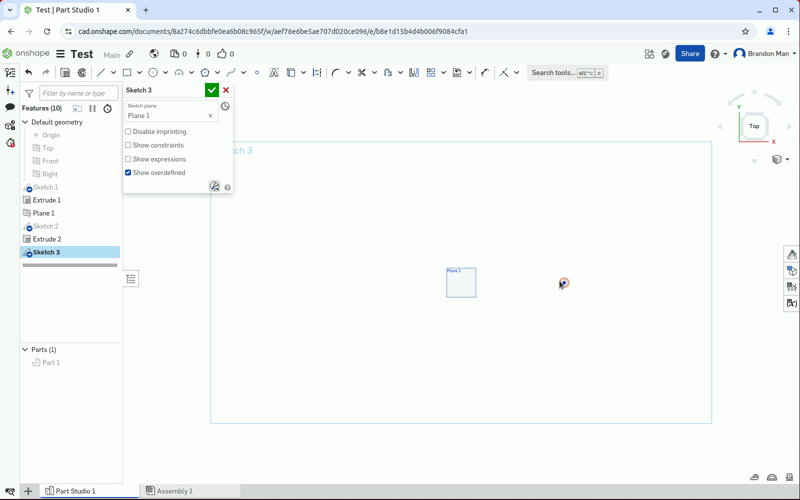
mouse_move(73, 352)
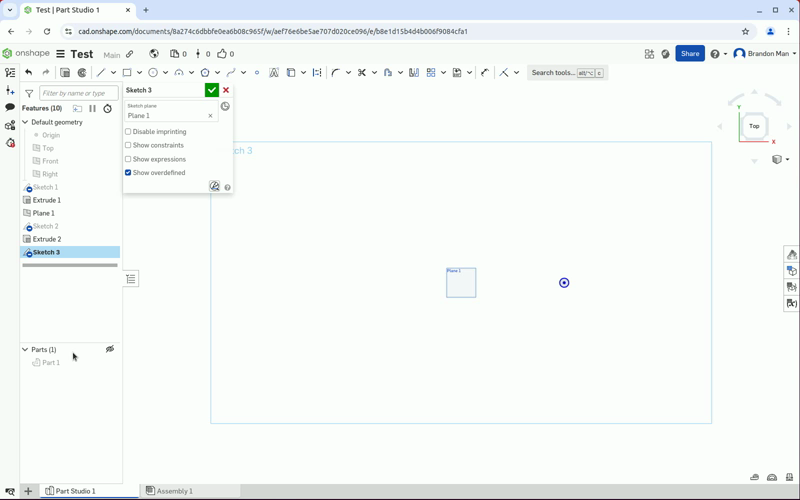
key(shift+y)
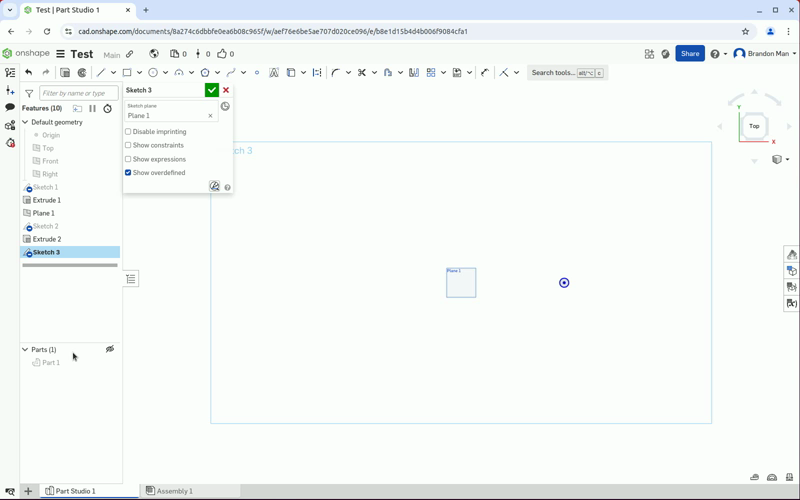
key(shift+e)
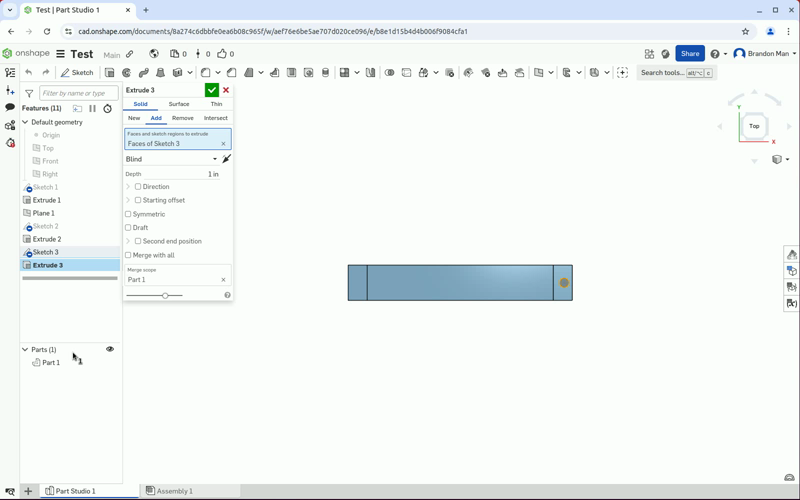
mouse_move(143, 106)
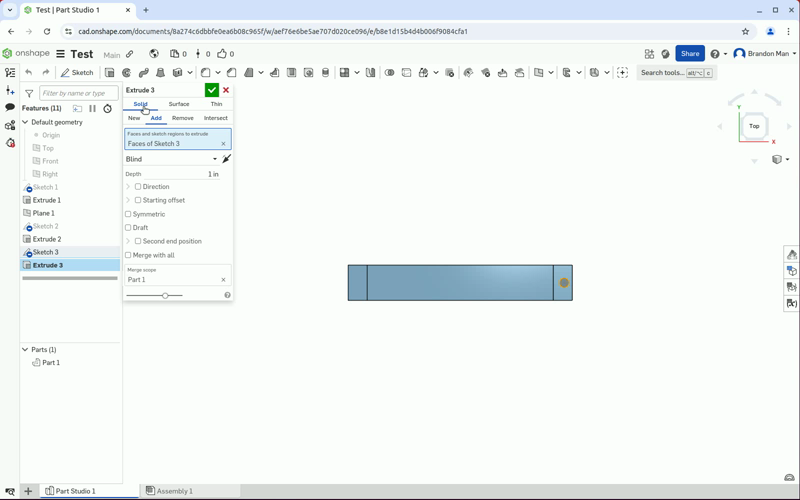
click(143, 106)
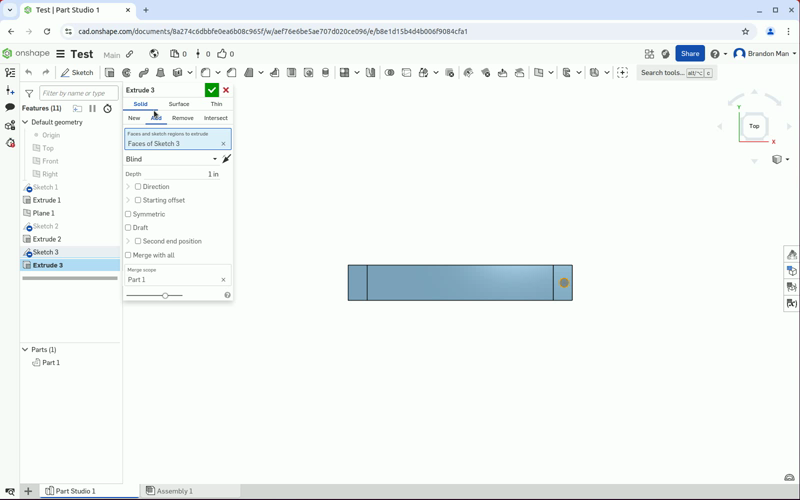
mouse_move(186, 120)
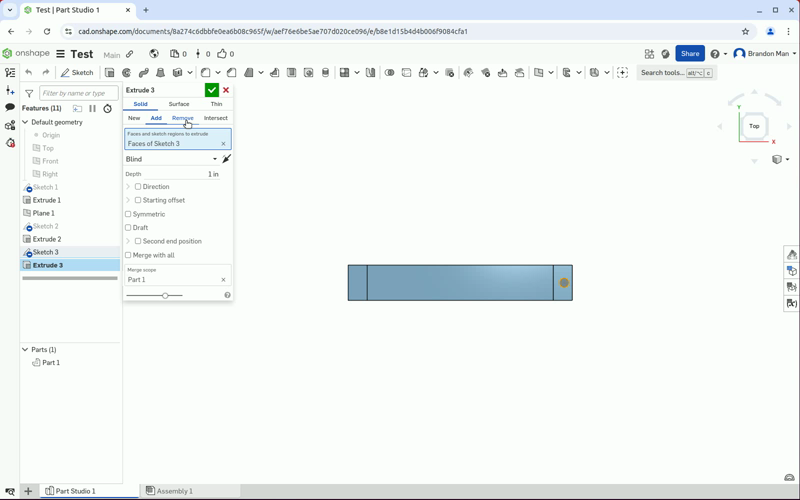
click(186, 120)
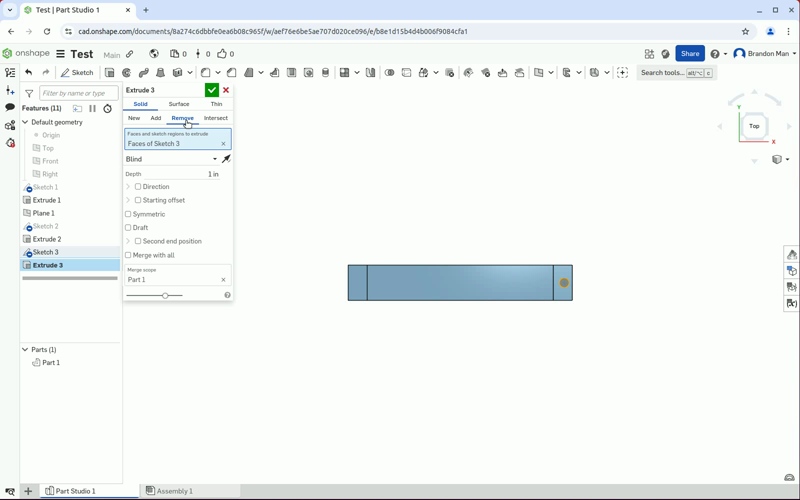
key(tab, 4)
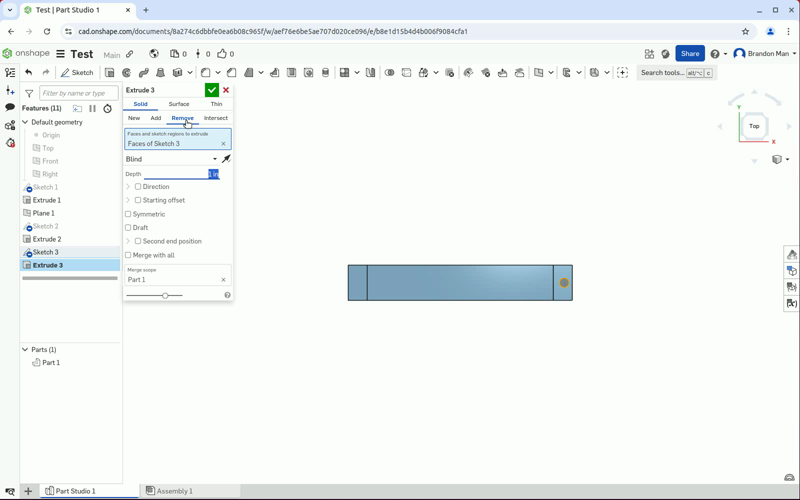
text(5.055)
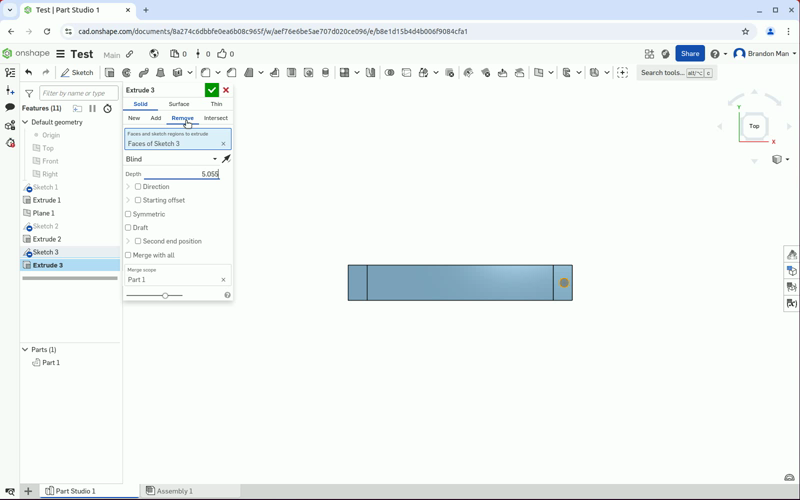
key(tab, 6)
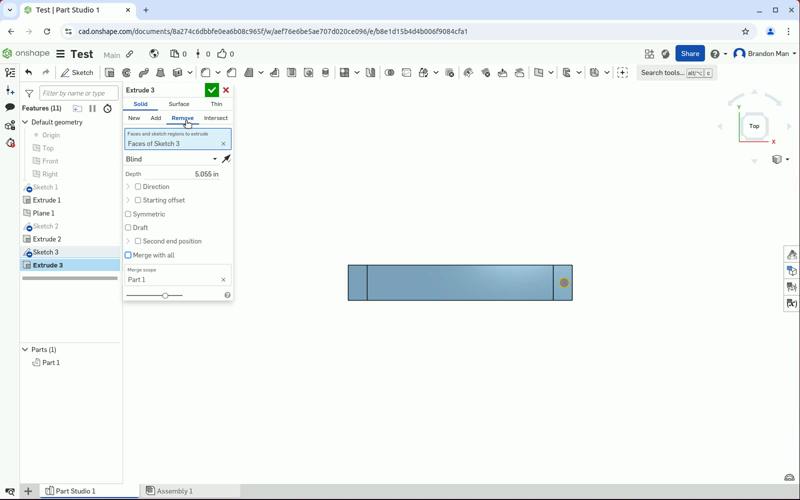
key(space)
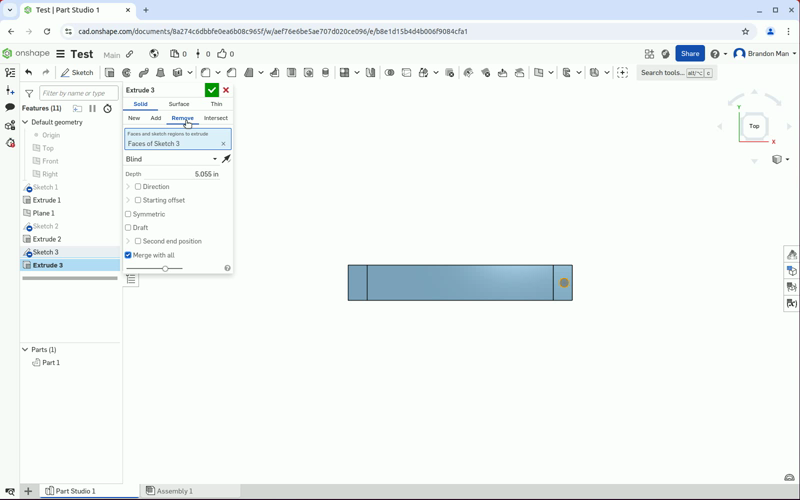
key(enter)
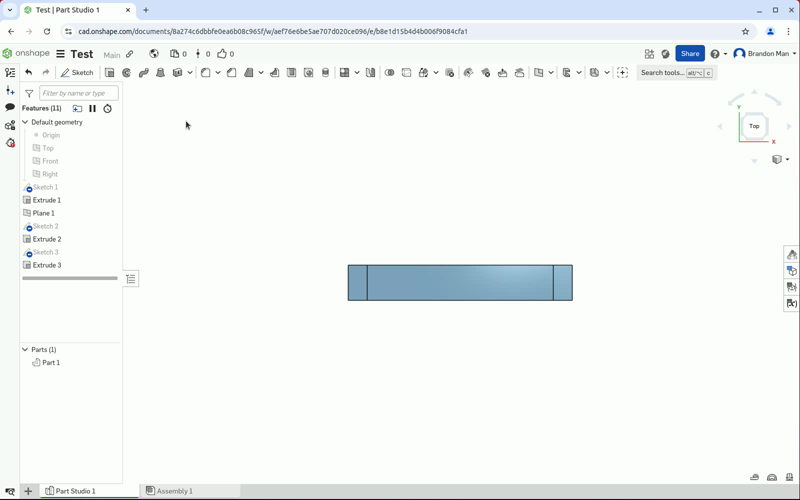
key(shift+h)
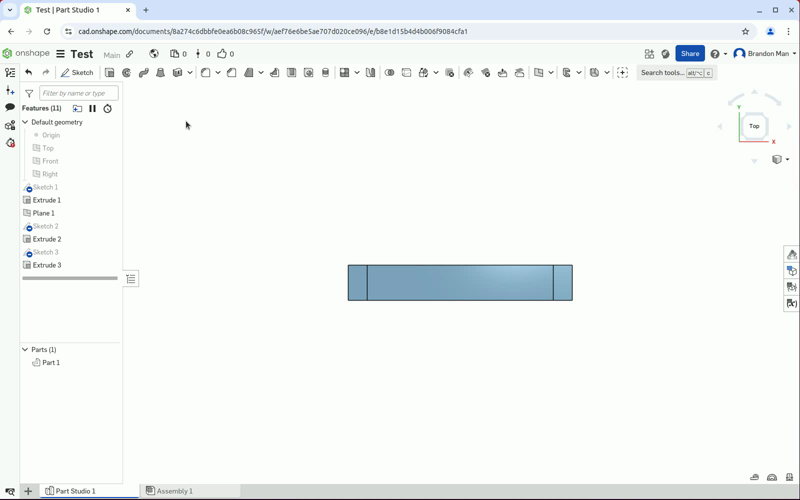
key(shift+h)
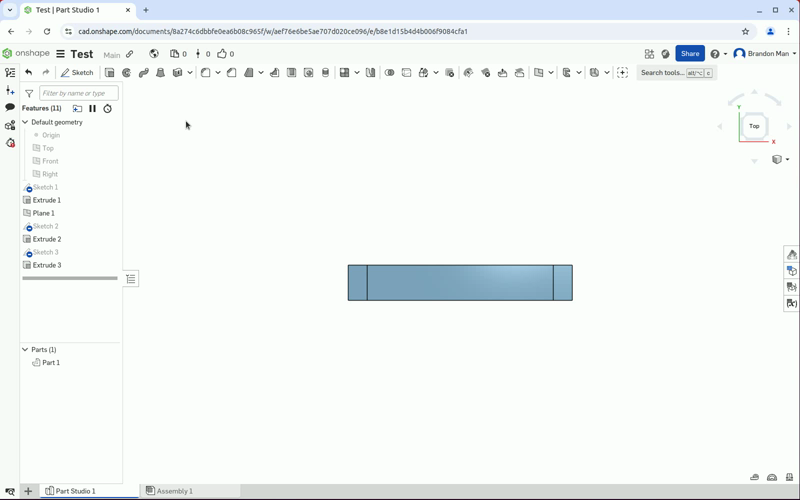
mouse_move(73, 189)
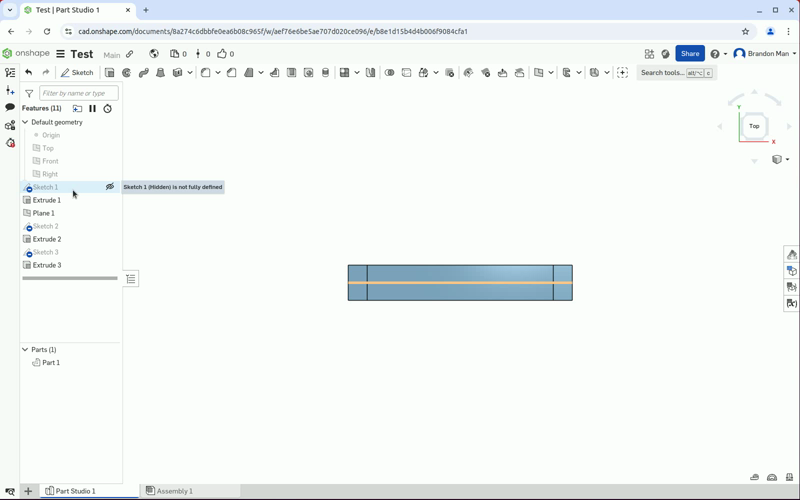
click(73, 189)
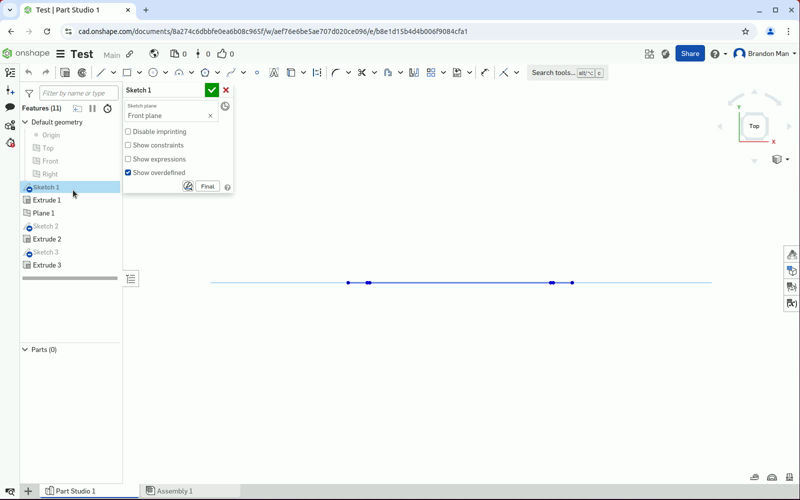
mouse_move(229, 92)
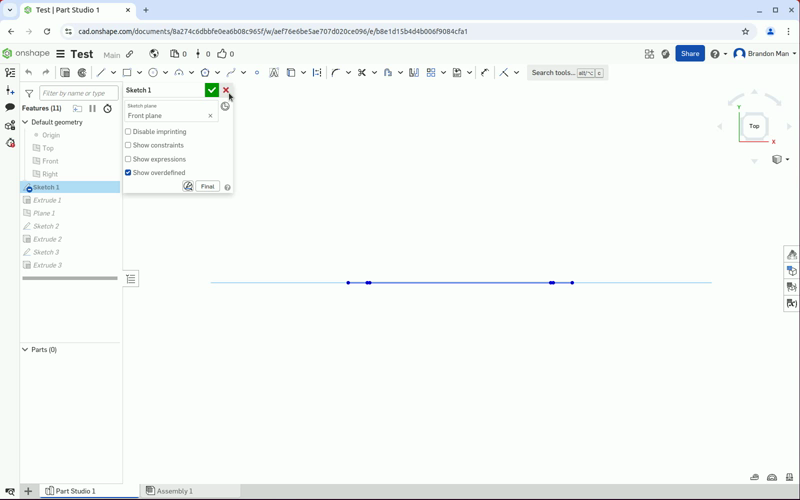
click(229, 92)
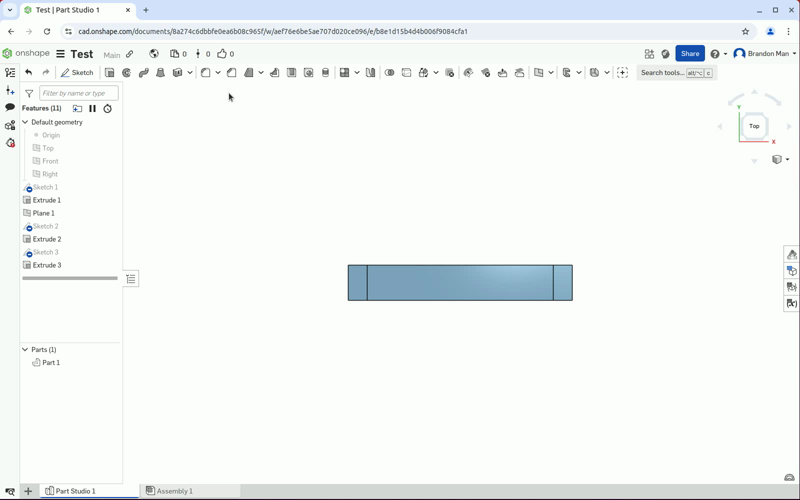
mouse_move(541, 75)
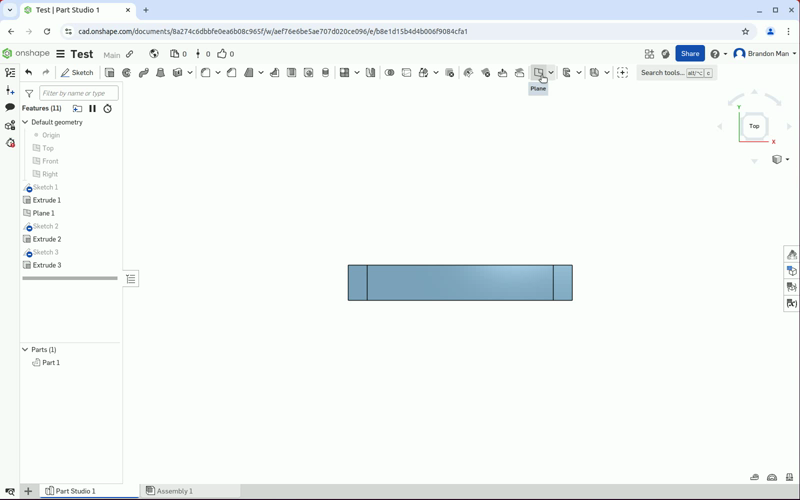
click(541, 75)
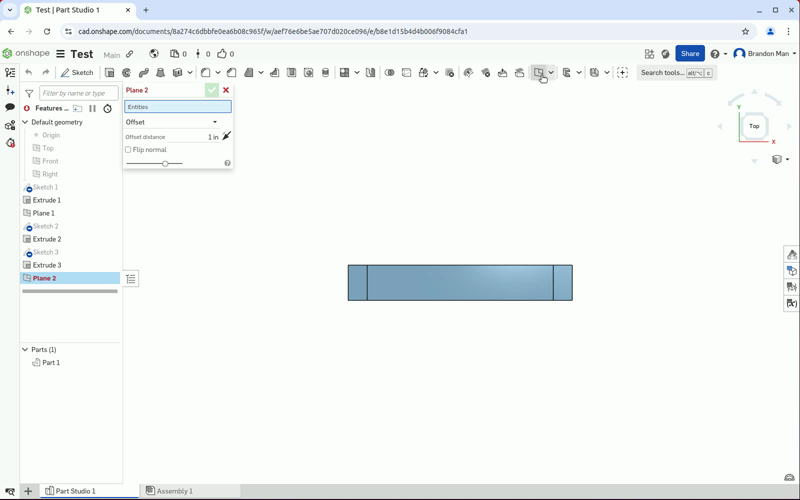
mouse_move(73, 150)
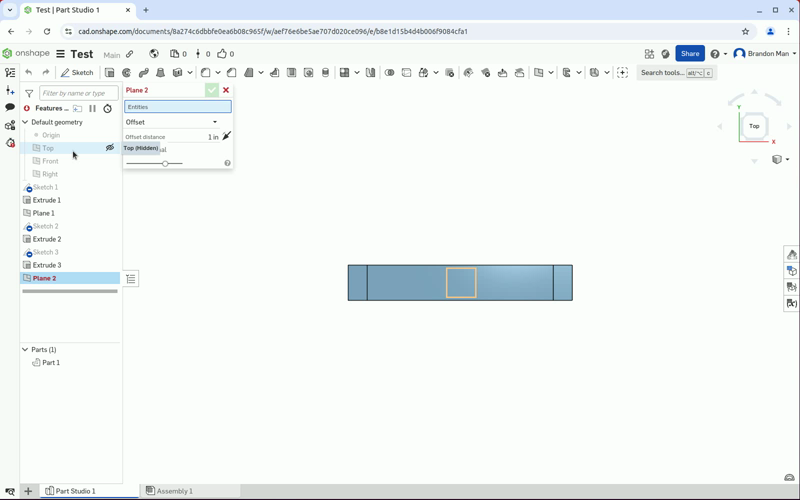
click(73, 150)
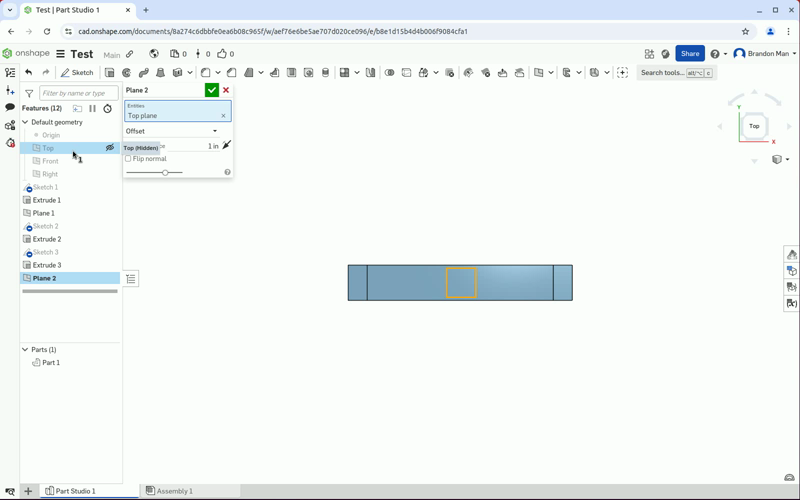
key(tab, 2)
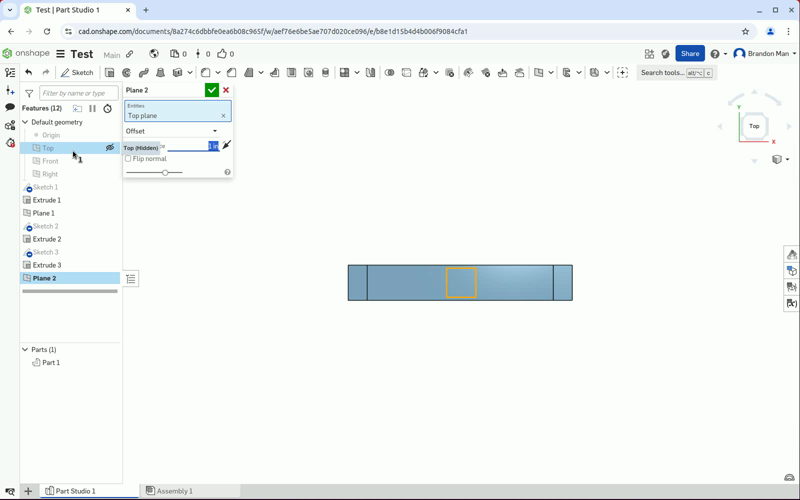
text(10.106)
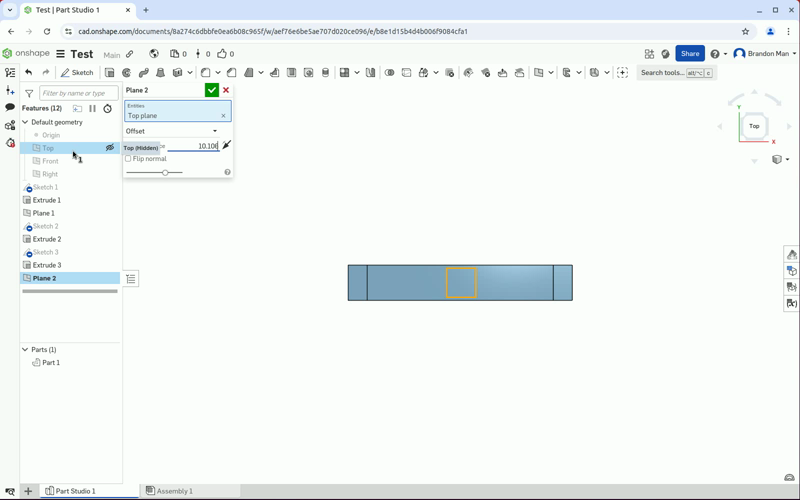
key(enter, 2)
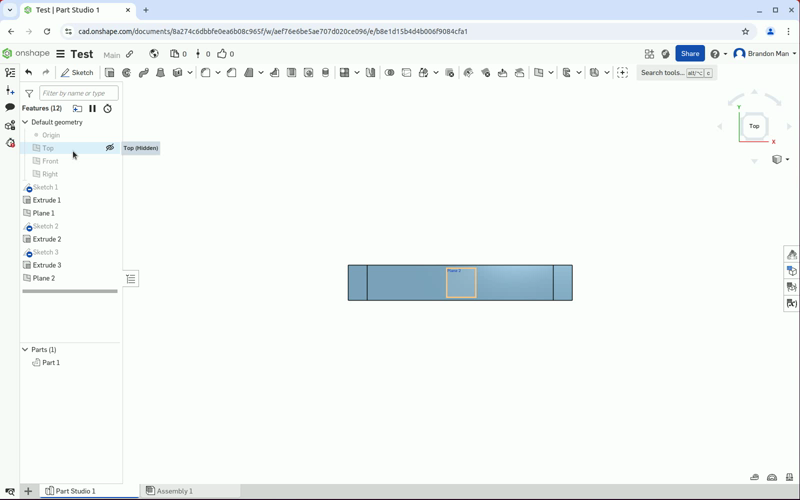
key(shift+s)
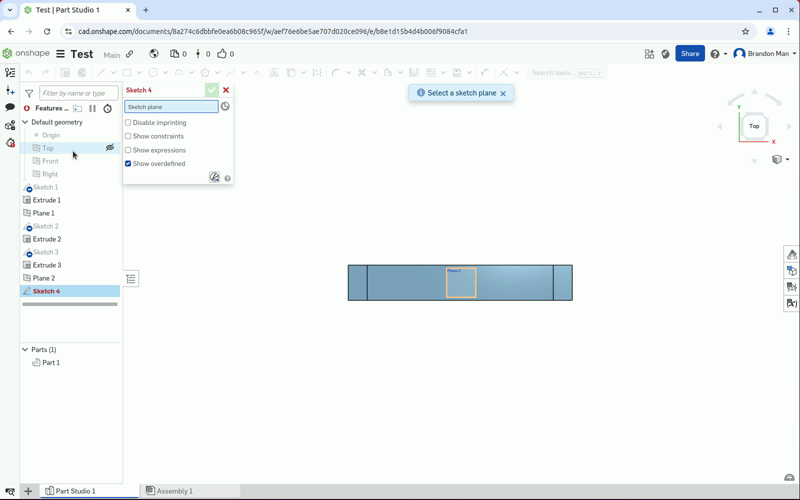
mouse_move(73, 280)
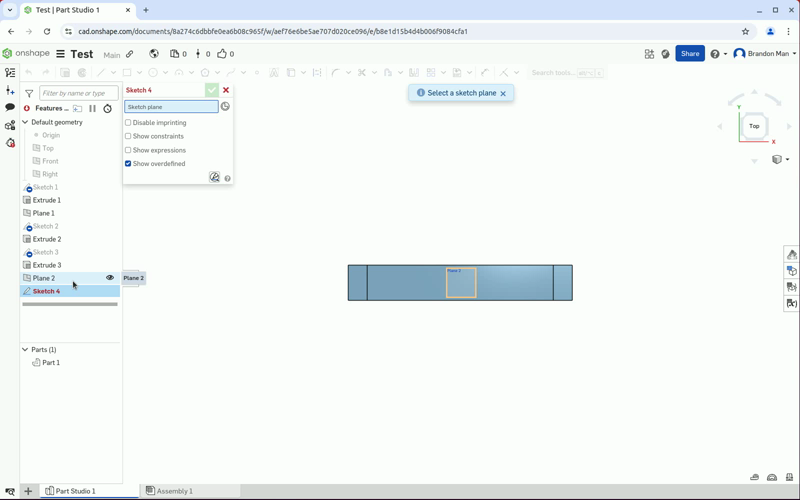
click(73, 280)
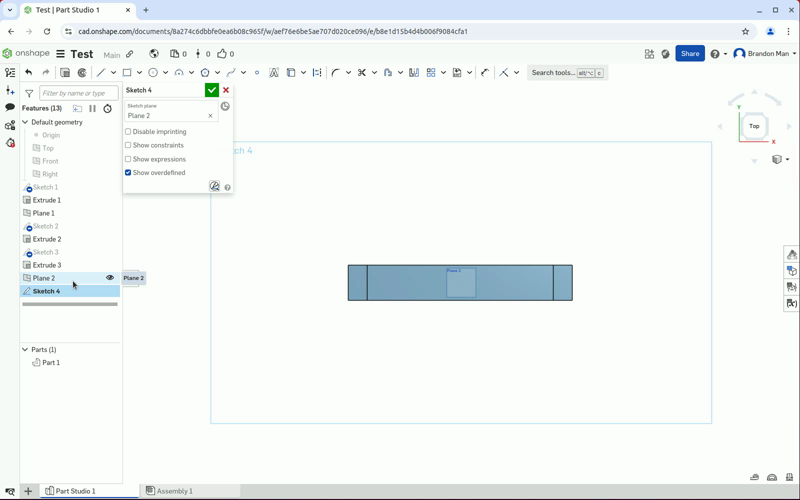
mouse_move(73, 352)
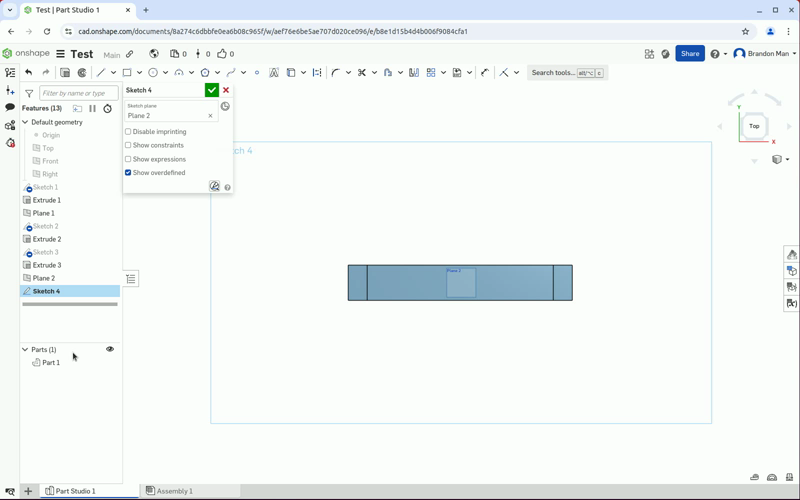
key(y)
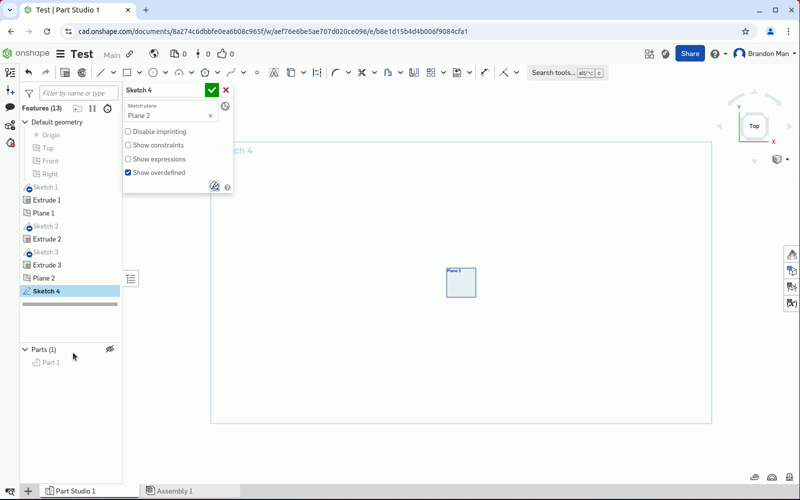
key(c)
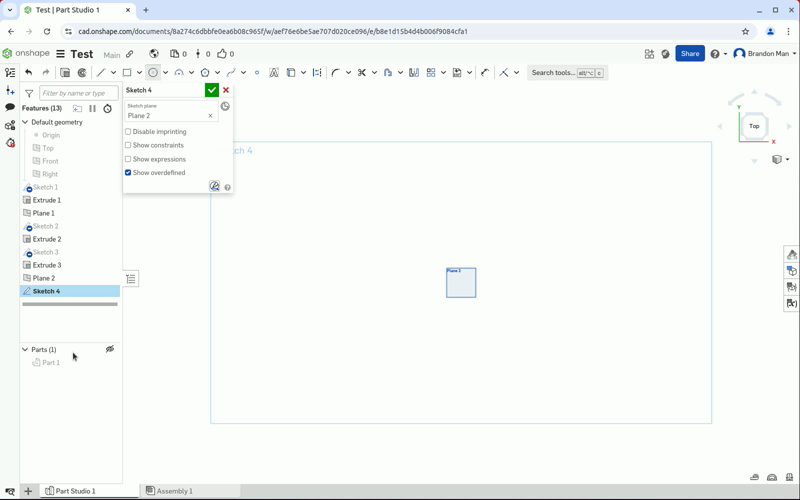
key_down(shift)
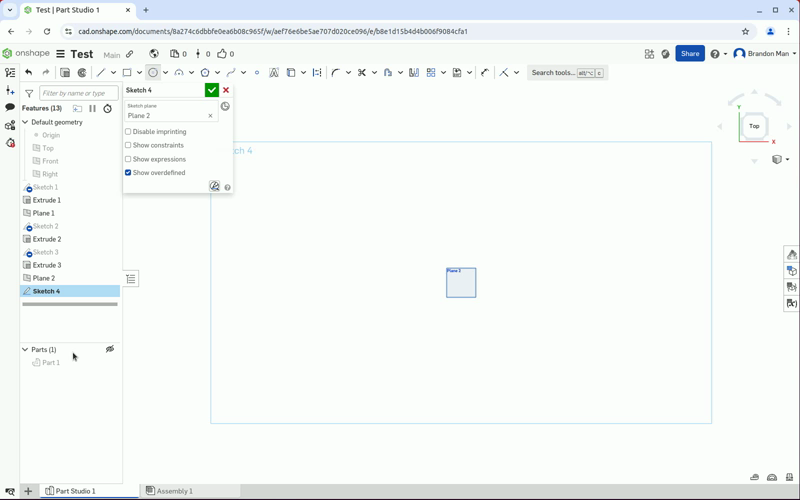
mouse_move(429, 282)
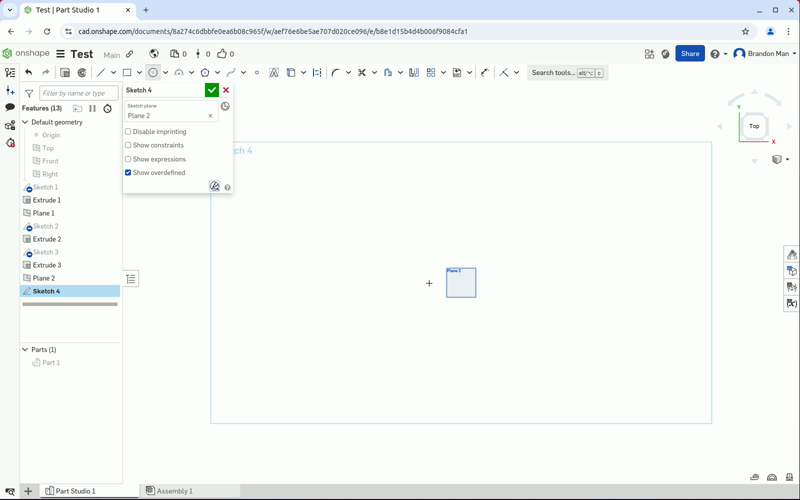
click(429, 282)
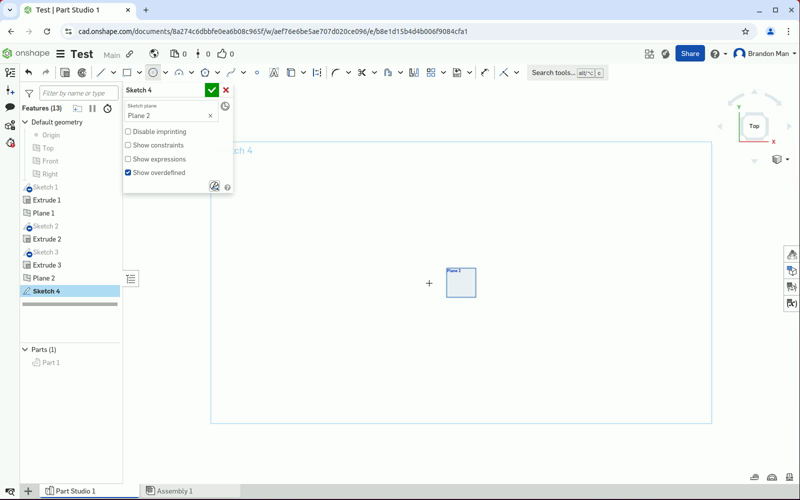
key_up(shift)
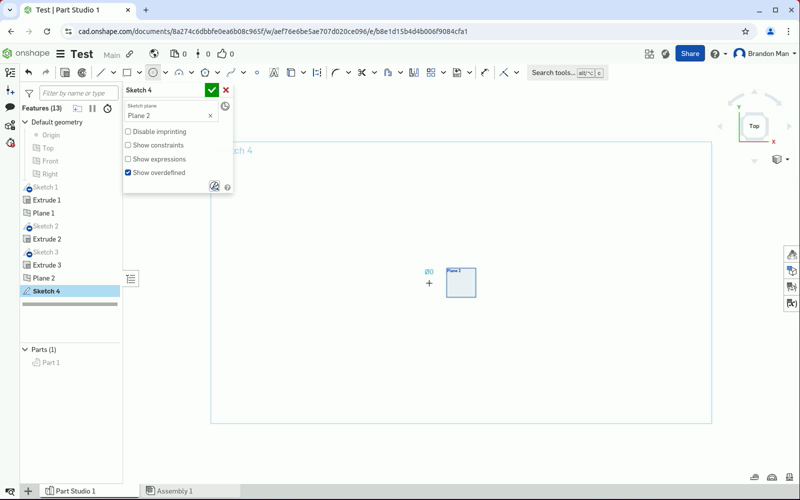
mouse_move(433, 282)
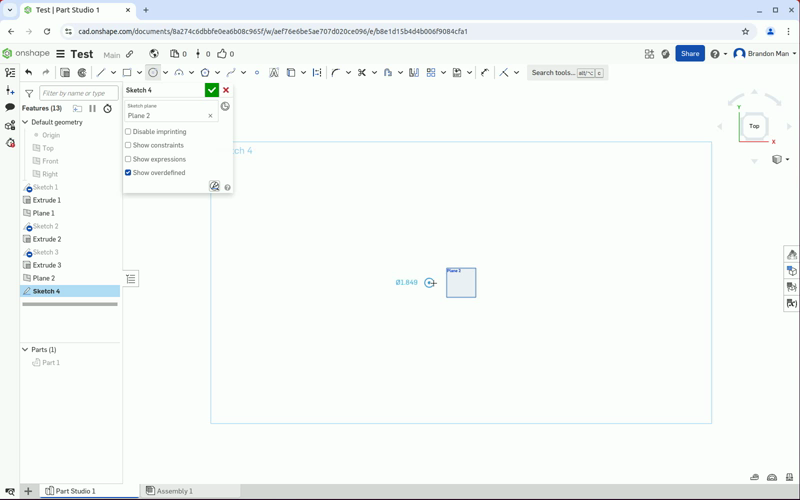
click(433, 282)
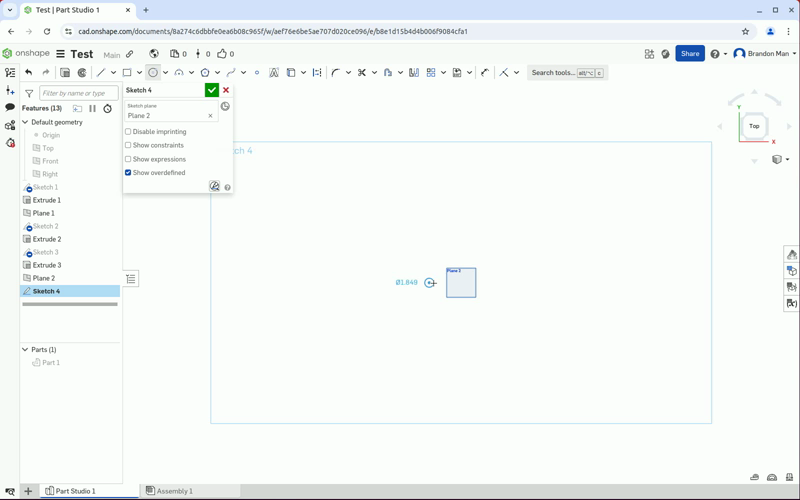
key(esc)
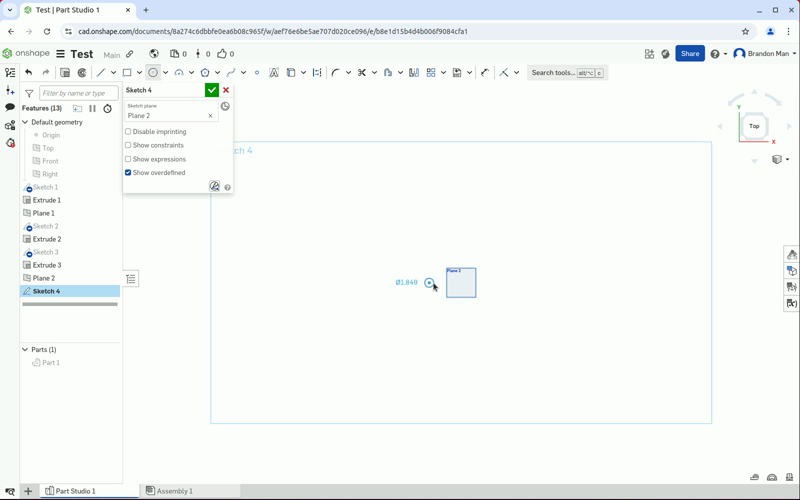
mouse_move(430, 284)
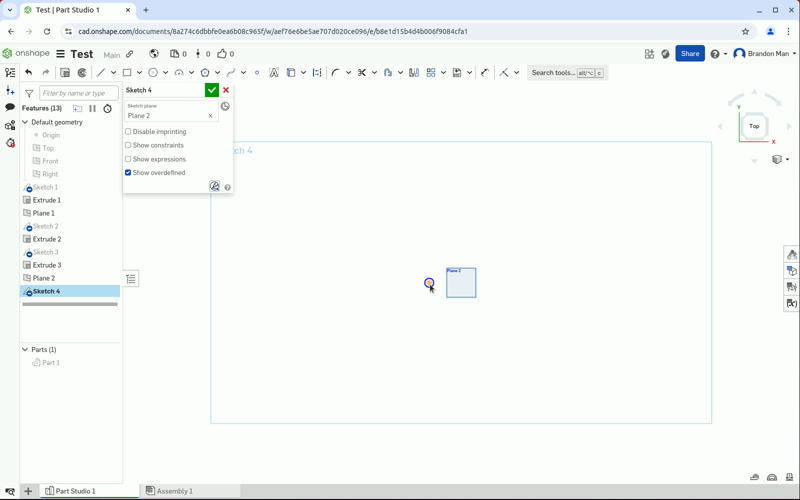
scroll(6)
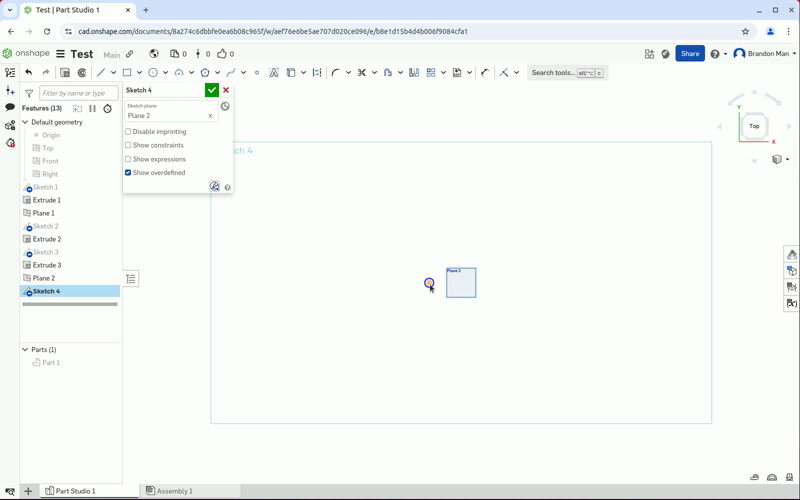
scroll(6)
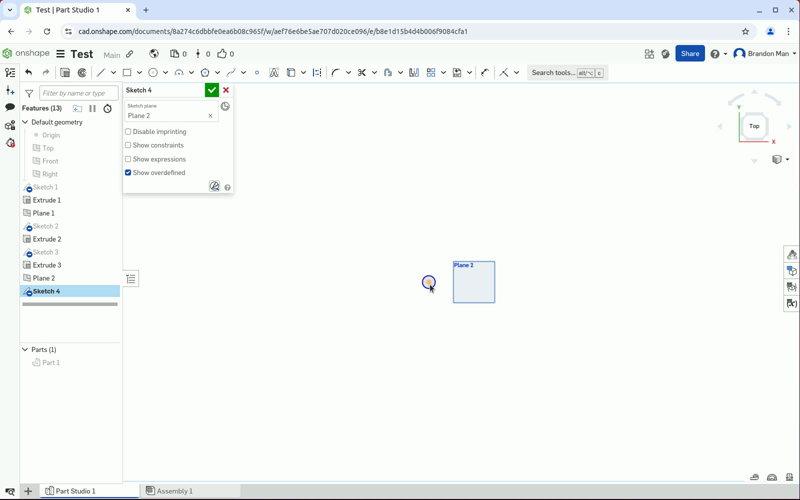
scroll(6)
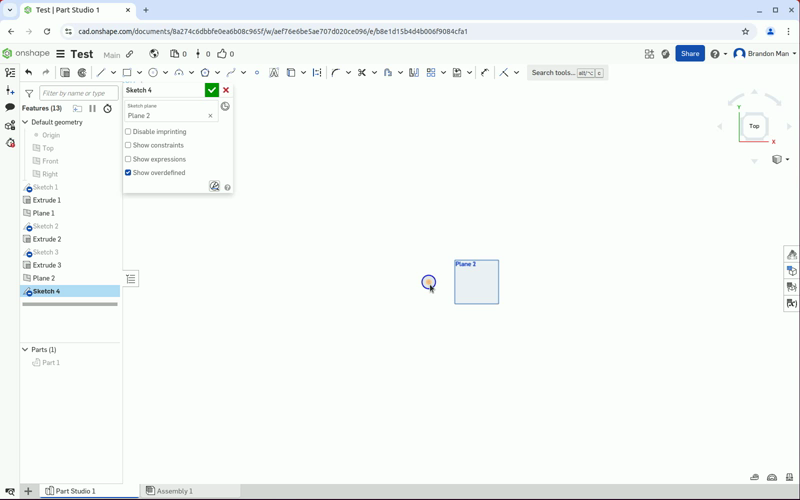
scroll(6)
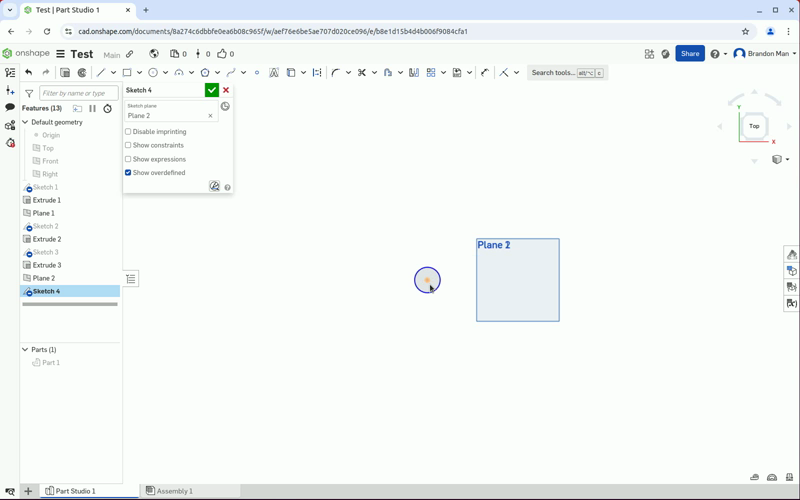
scroll(6)
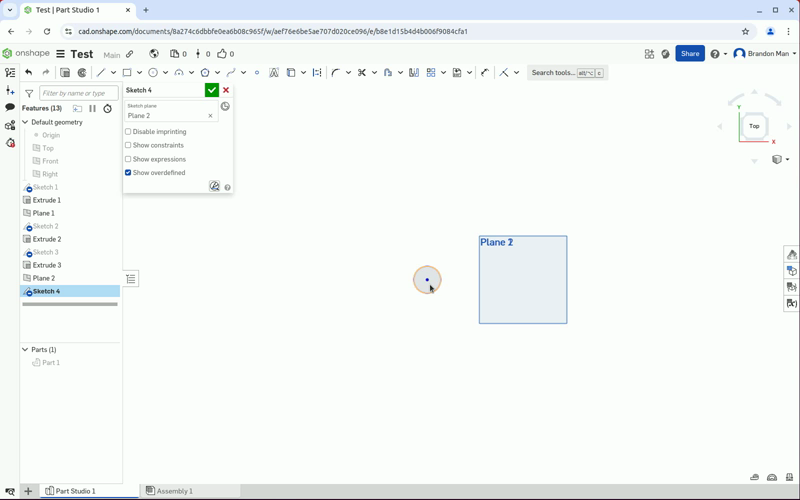
scroll(6)
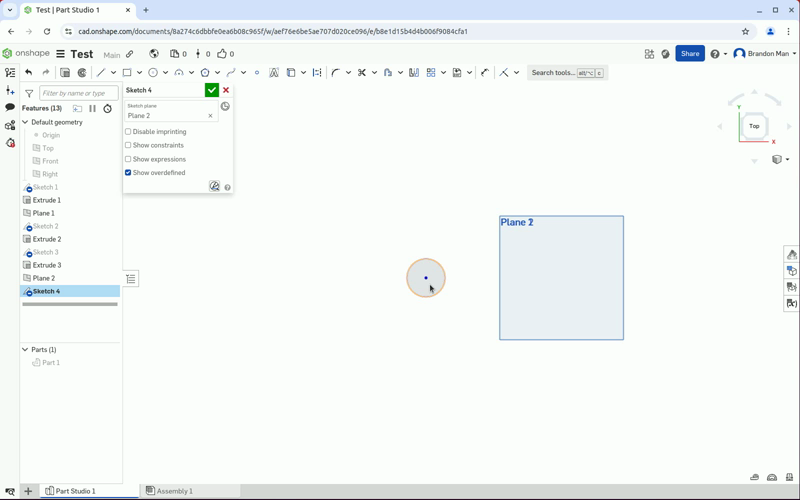
scroll(6)
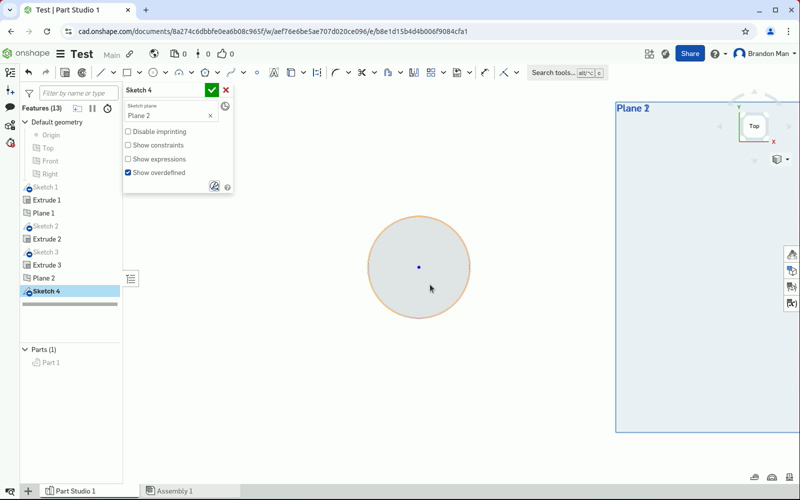
click(430, 284)
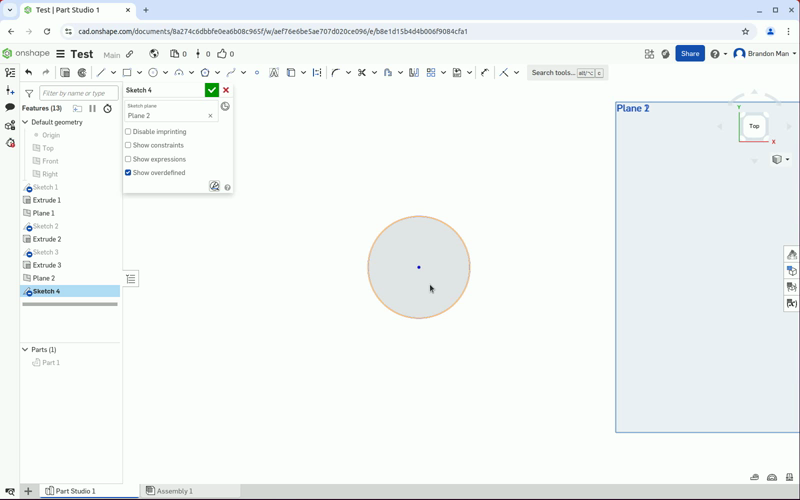
scroll(-6)
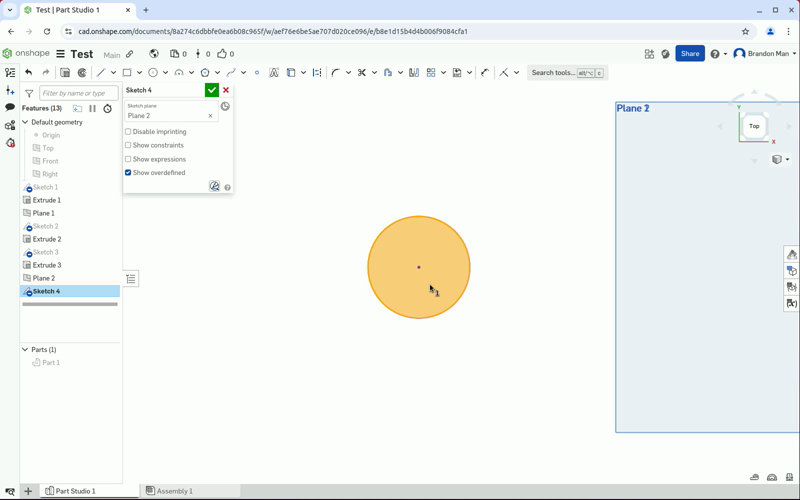
scroll(-6)
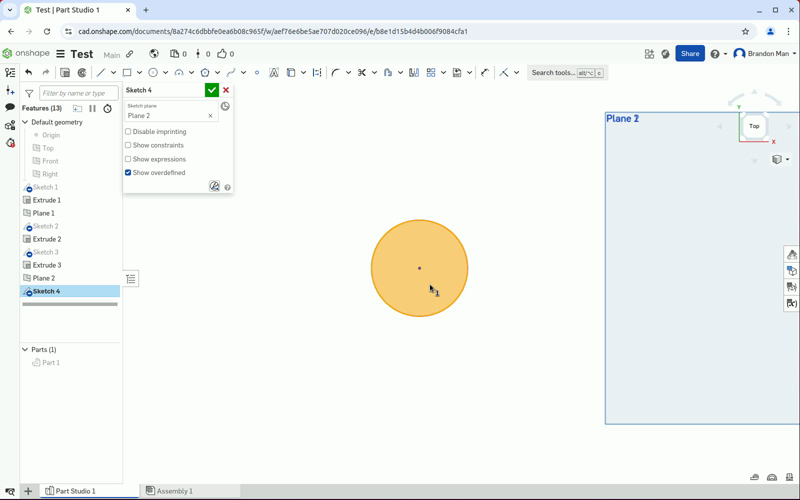
scroll(-6)
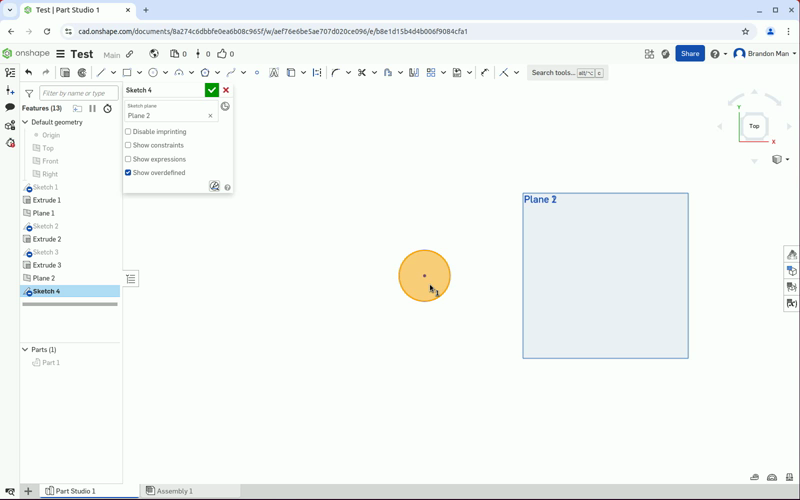
scroll(-6)
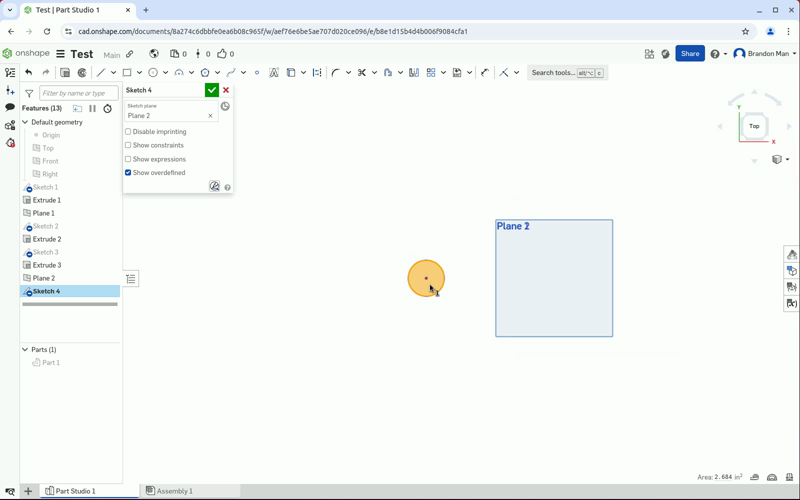
scroll(-6)
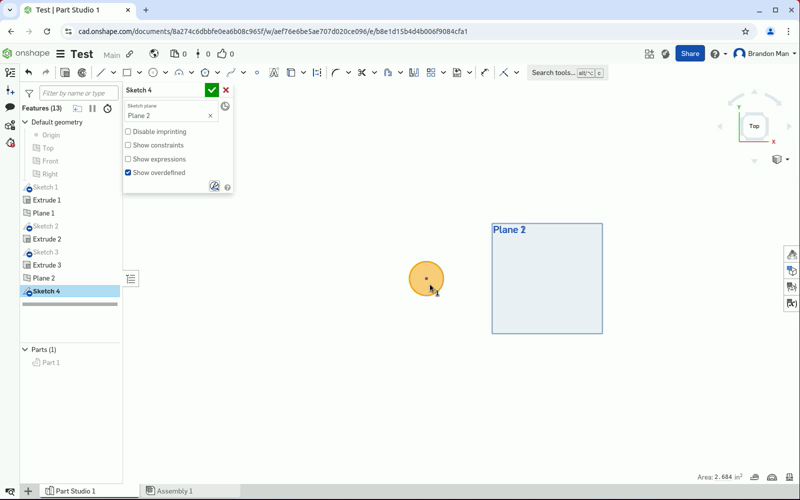
scroll(-6)
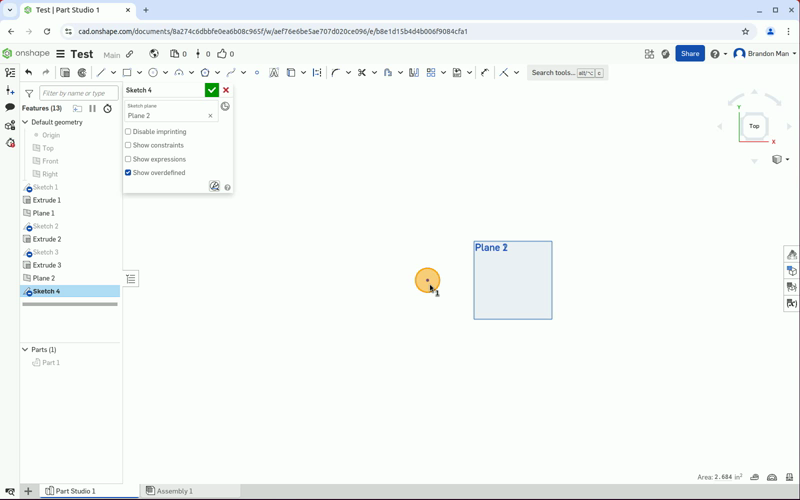
scroll(-6)
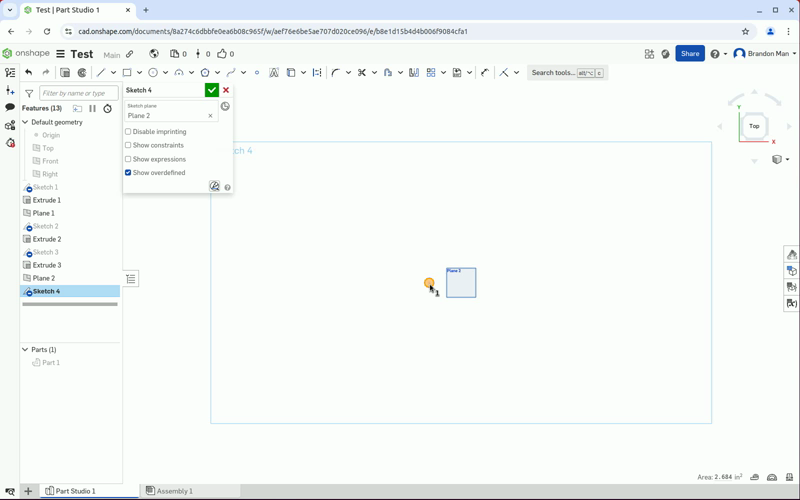
mouse_move(73, 352)
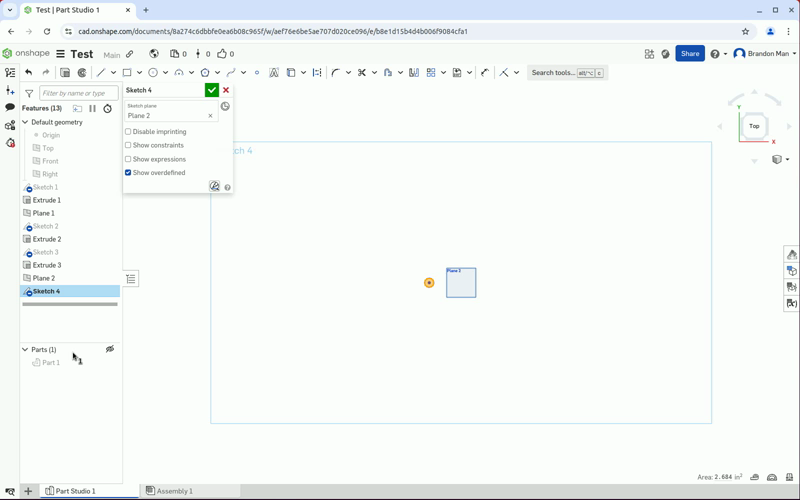
key(shift+y)
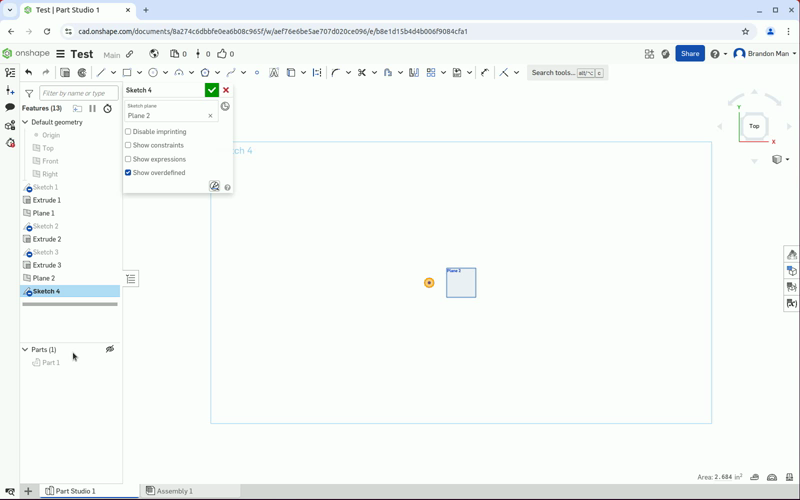
key(shift+e)
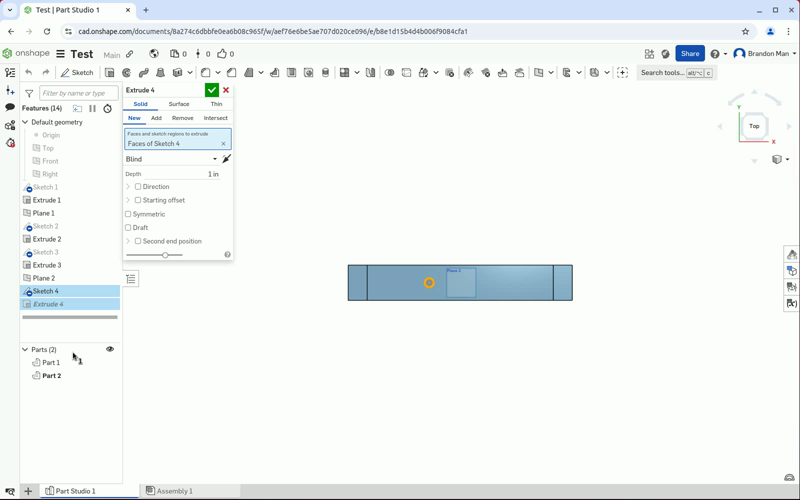
mouse_move(143, 106)
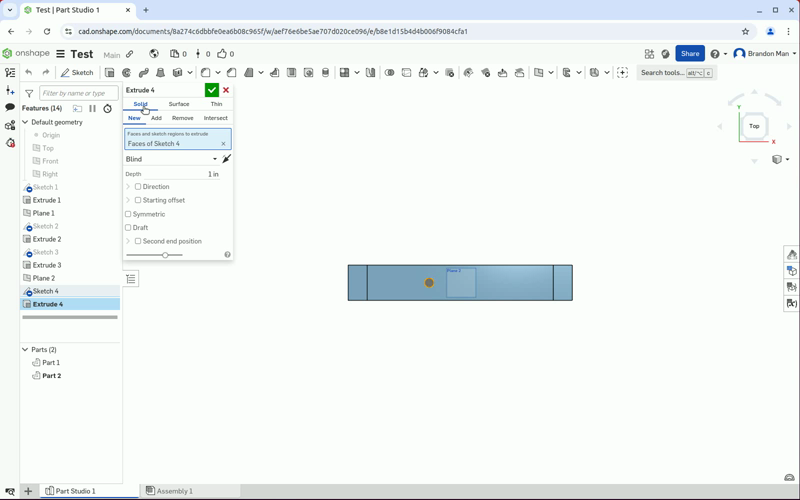
click(143, 106)
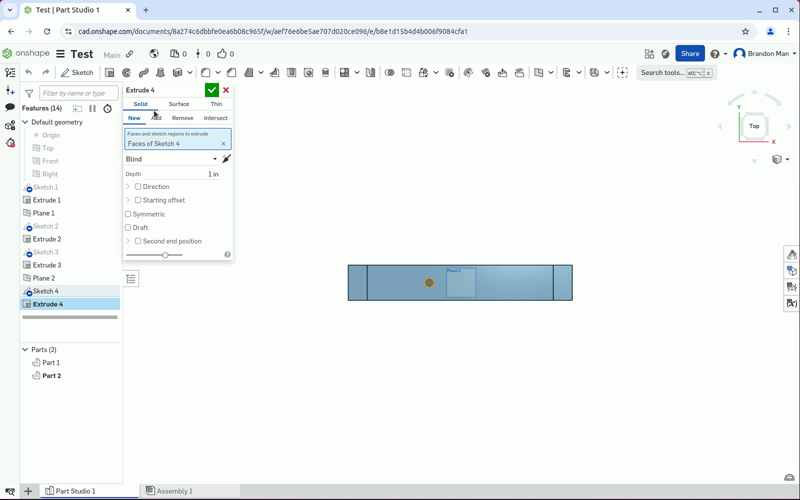
mouse_move(186, 120)
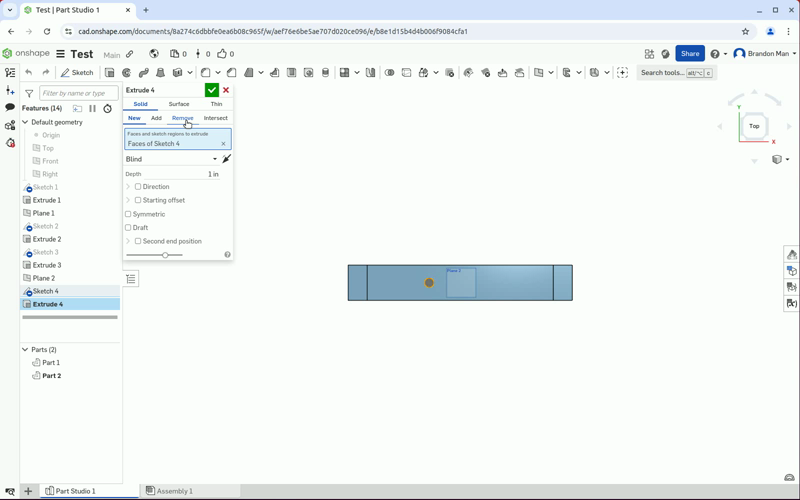
click(186, 120)
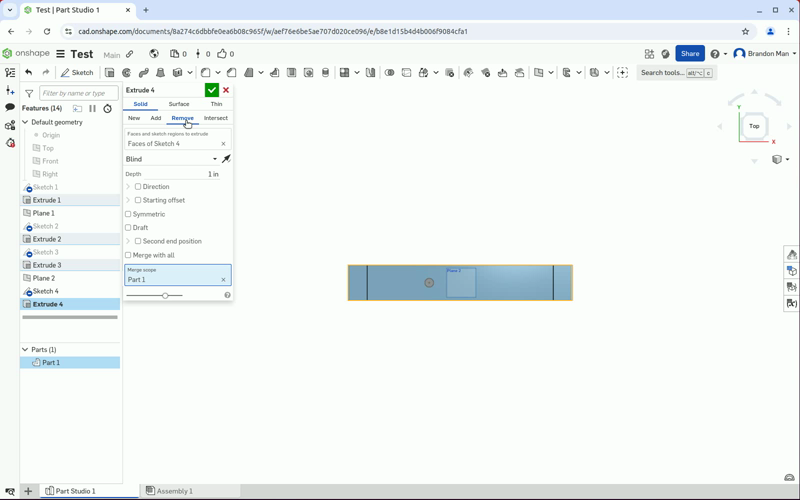
key(tab, 4)
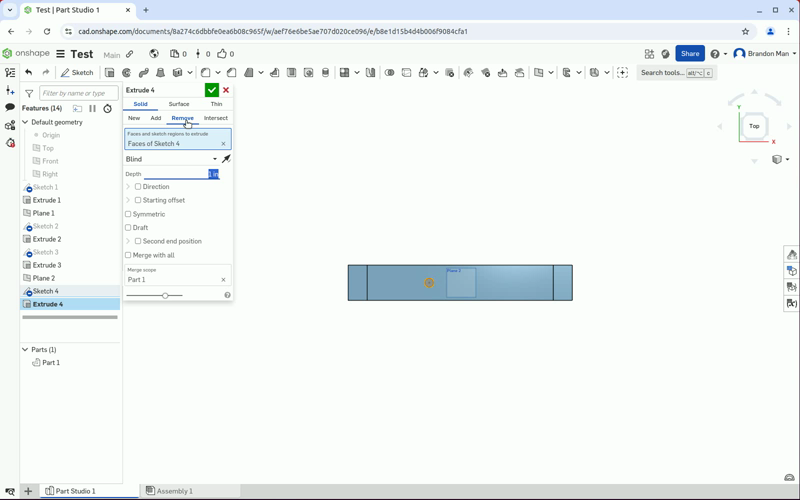
text(5.055)
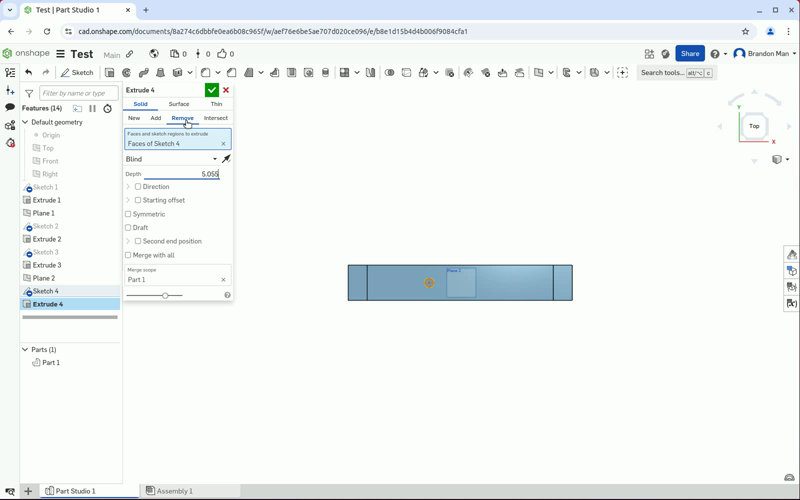
key(tab, 6)
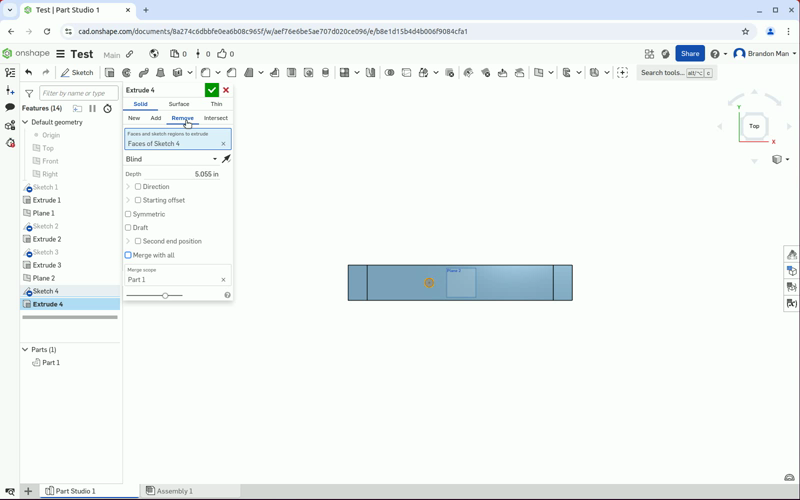
key(space)
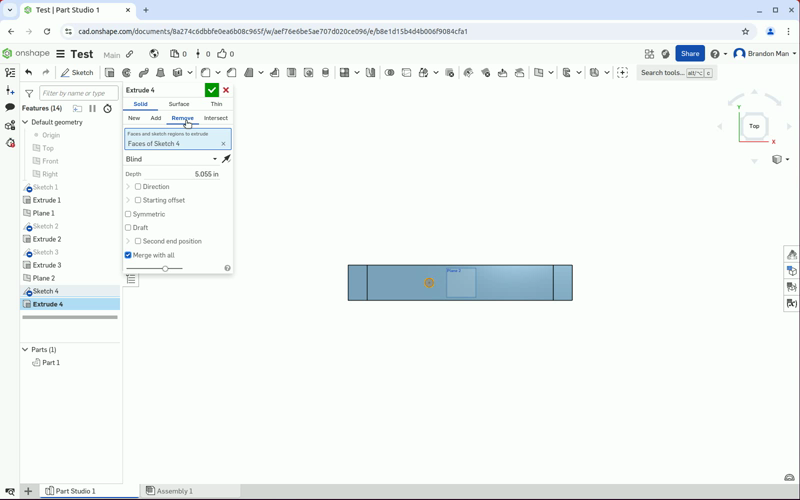
key(enter)
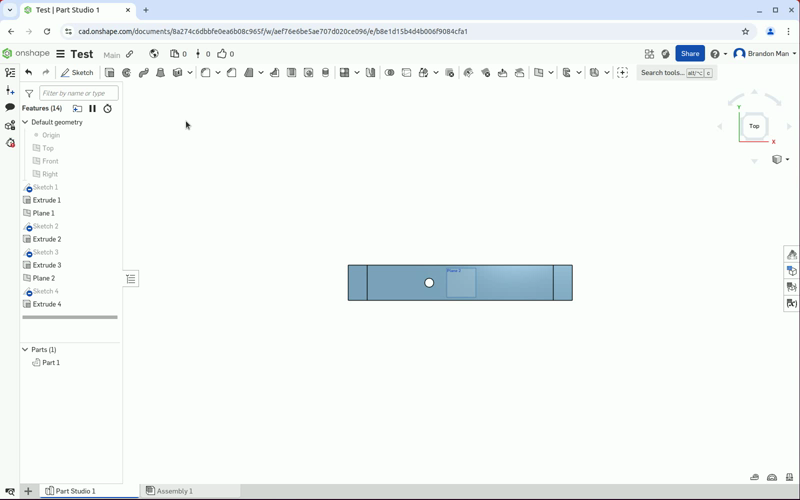
key(shift+h)
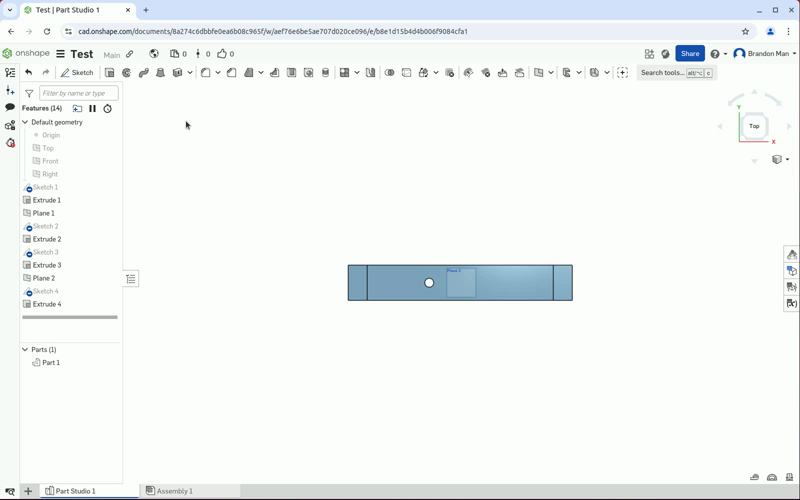
key(shift+h)
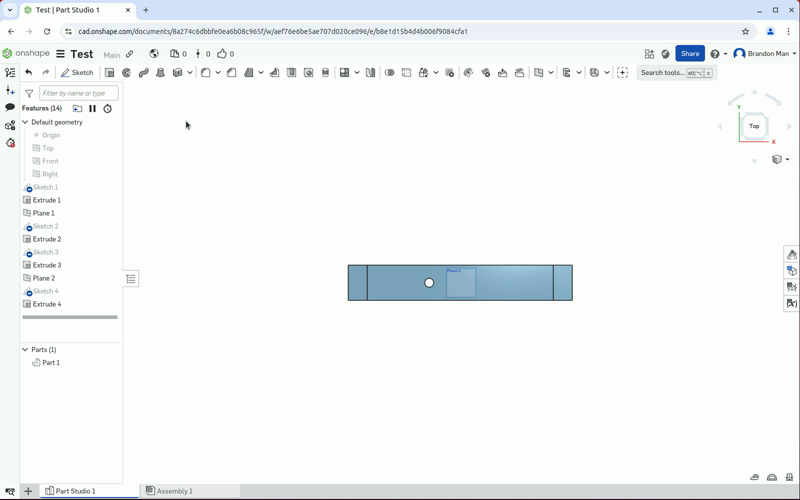
mouse_move(73, 189)
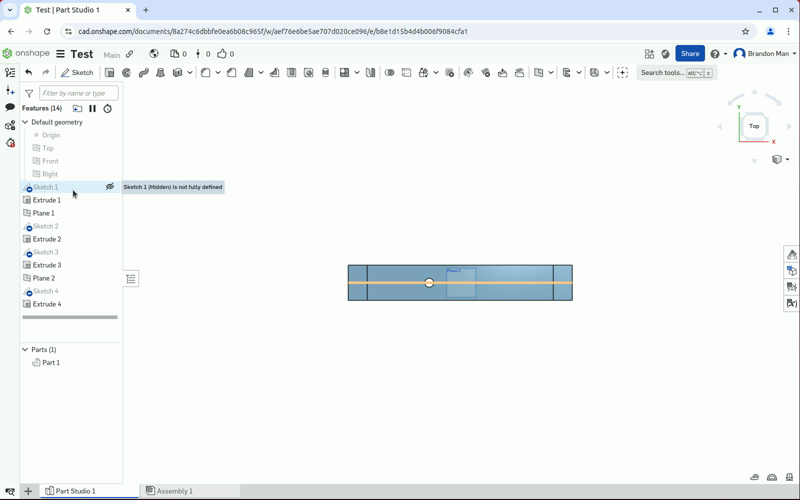
click(73, 189)
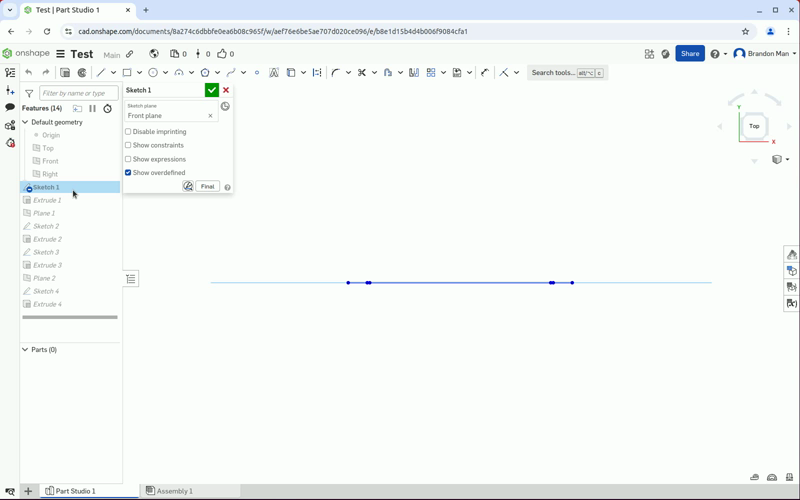
mouse_move(229, 92)
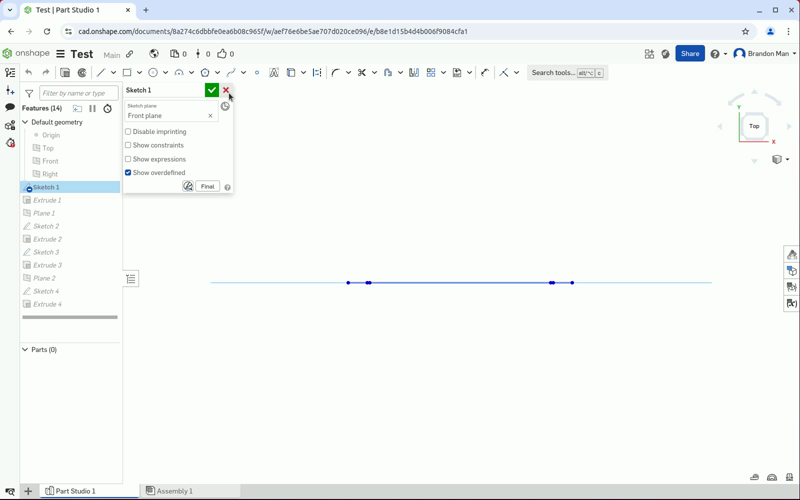
click(229, 92)
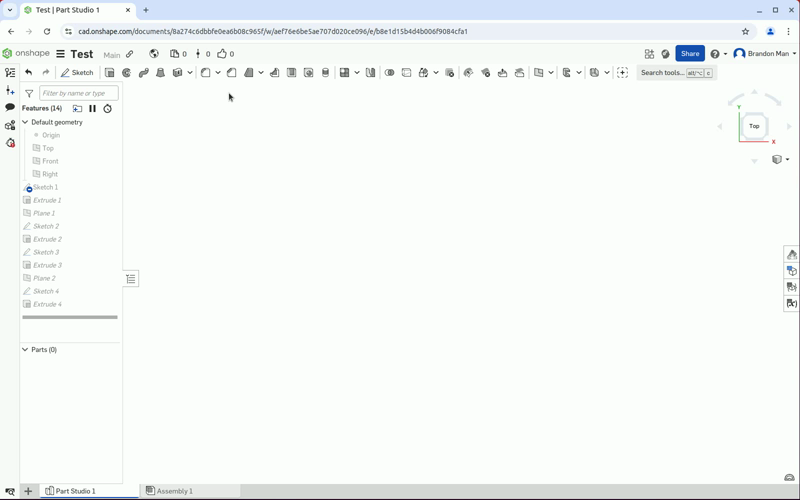
key(shift+s)
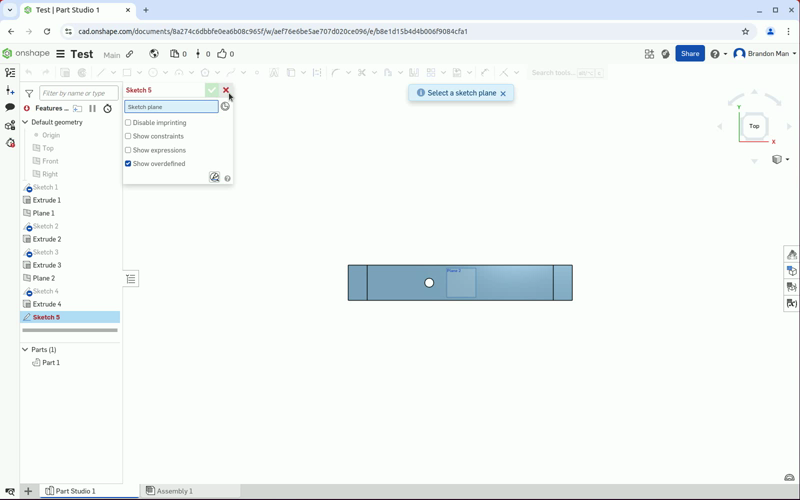
mouse_move(73, 280)
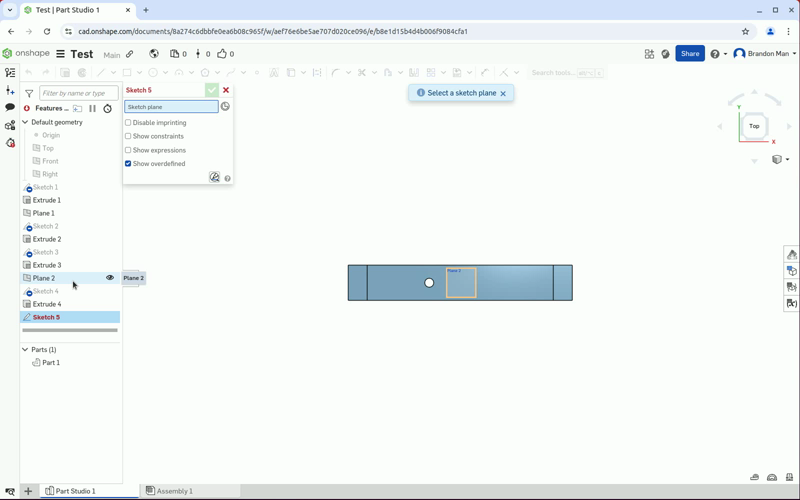
click(73, 280)
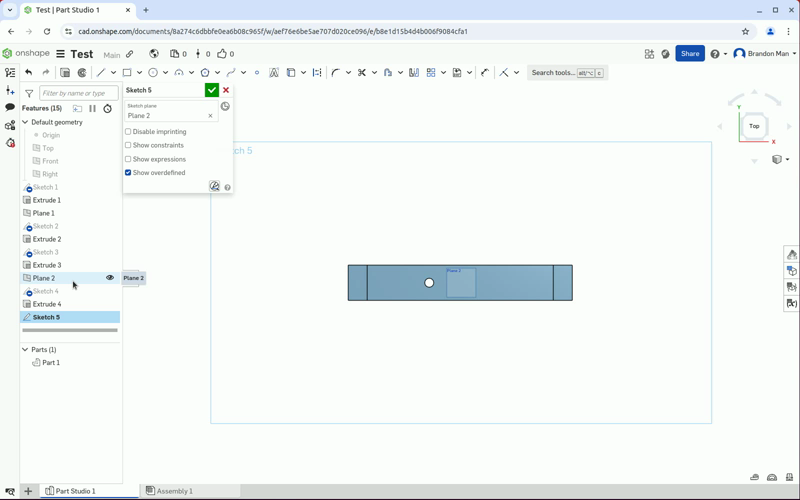
mouse_move(73, 352)
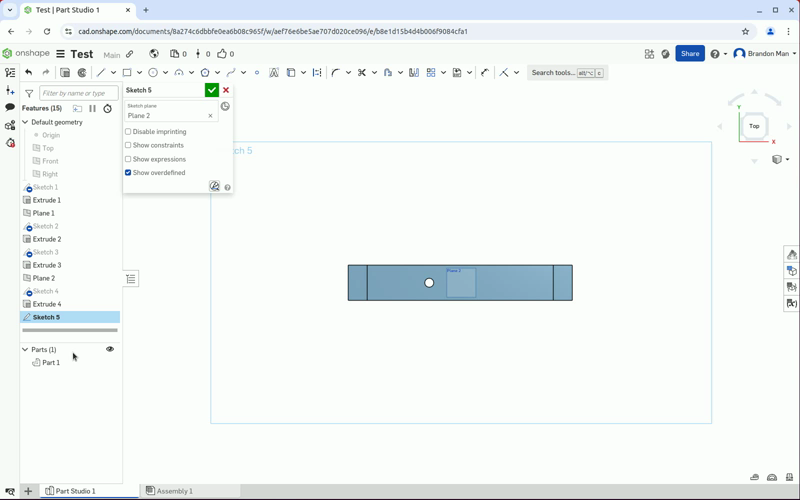
key(y)
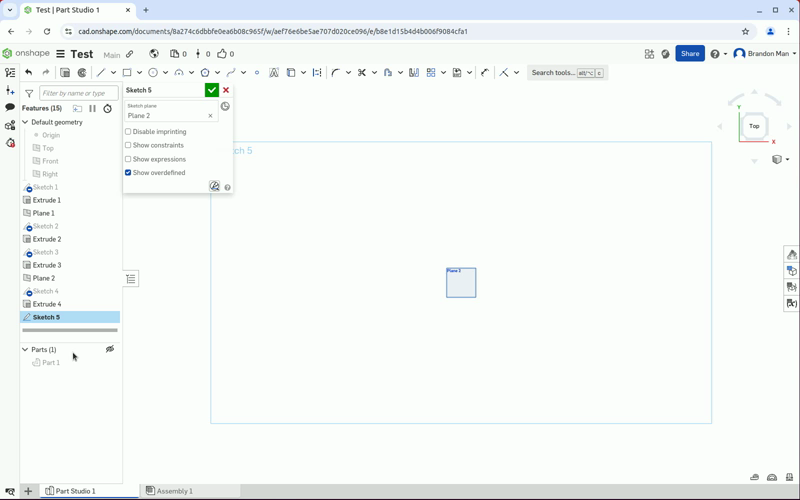
key(c)
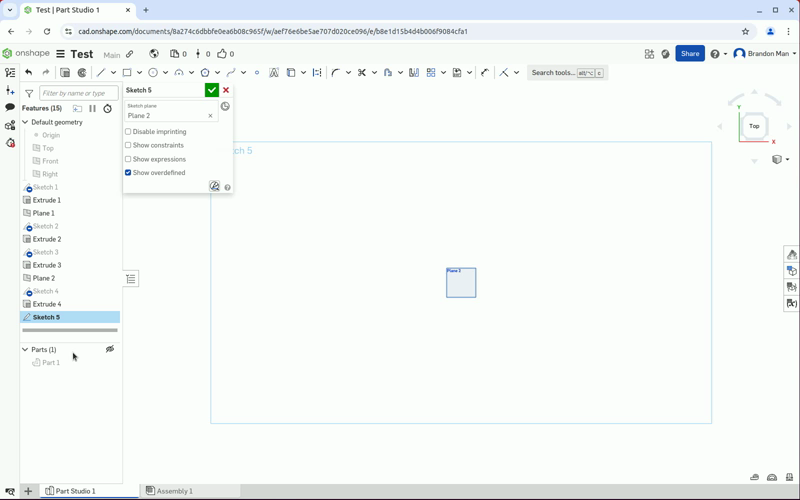
key_down(shift)
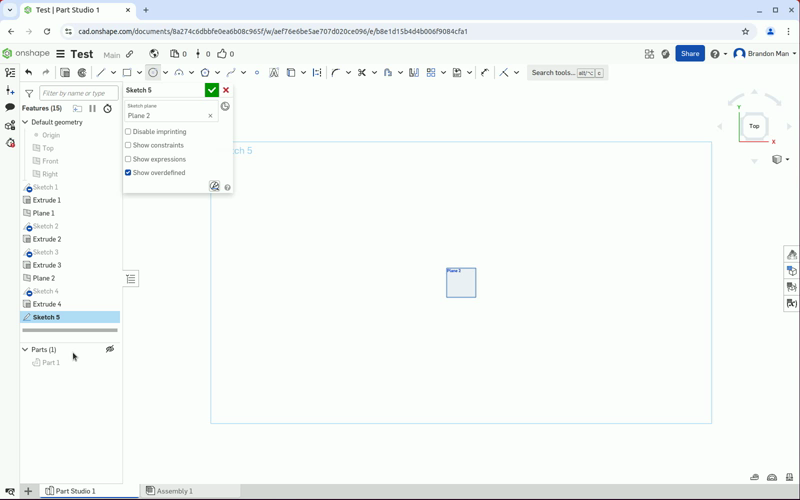
mouse_move(492, 282)
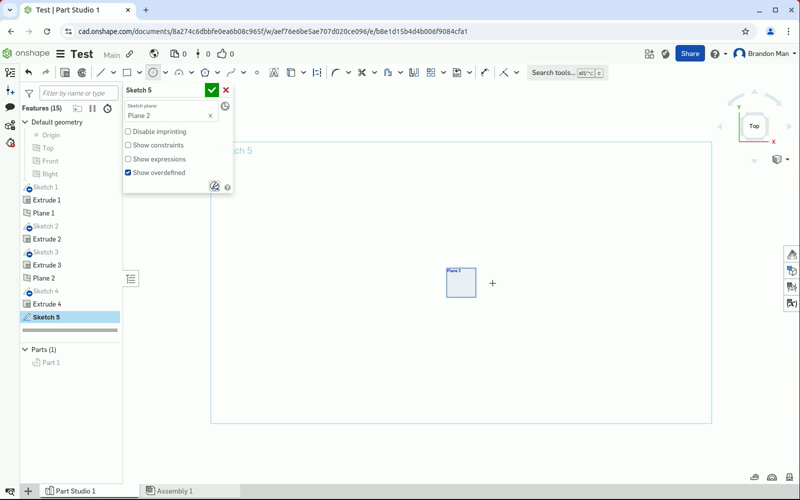
click(492, 282)
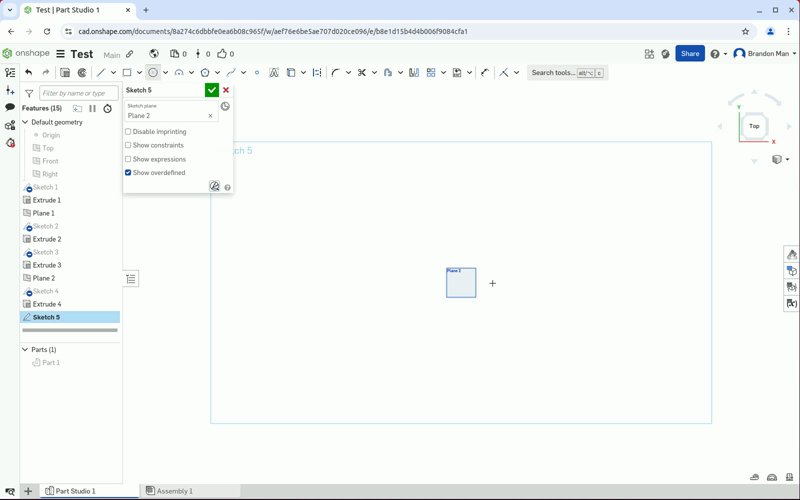
key_up(shift)
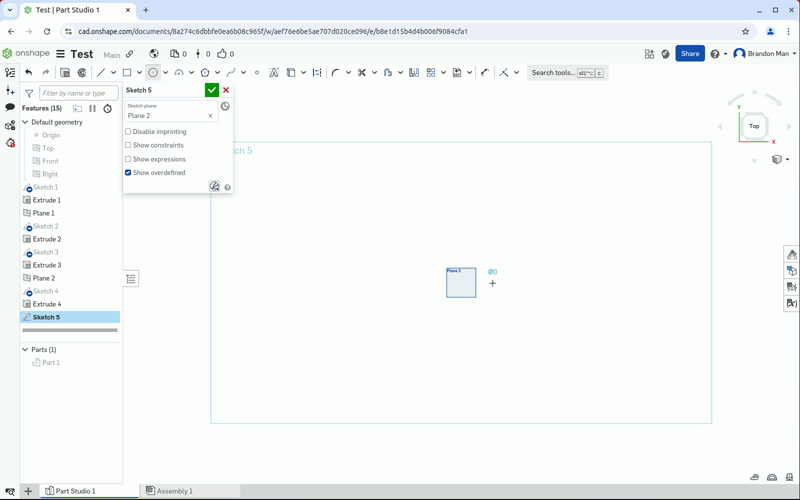
mouse_move(497, 282)
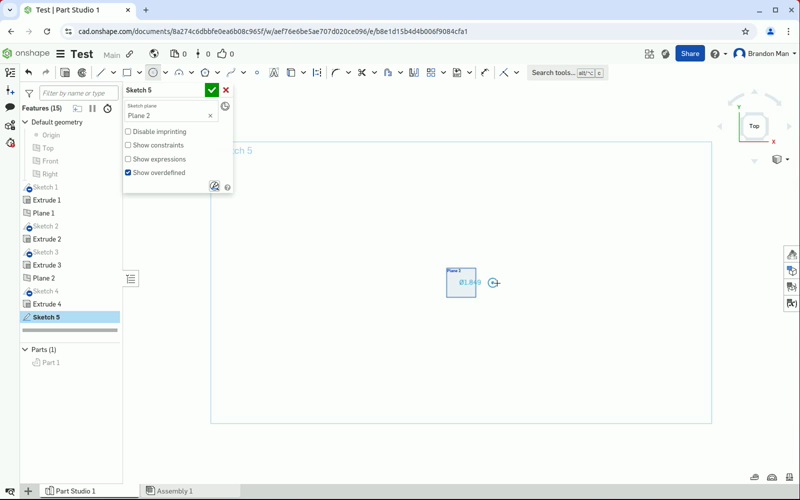
click(497, 282)
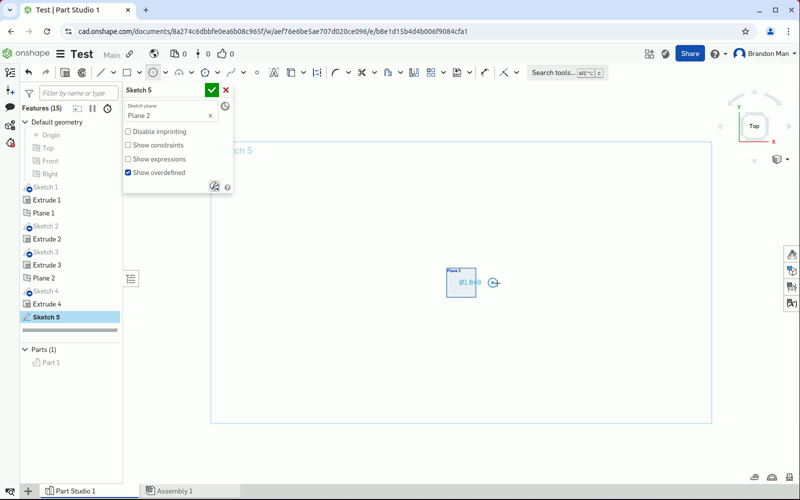
key(esc)
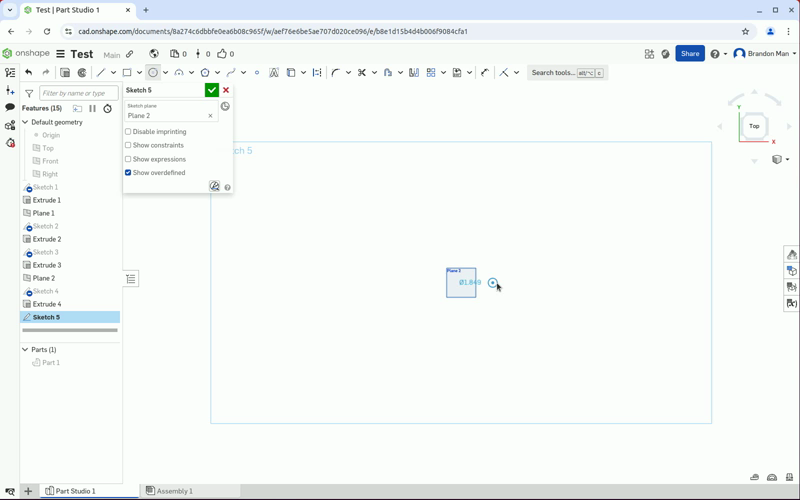
mouse_move(492, 283)
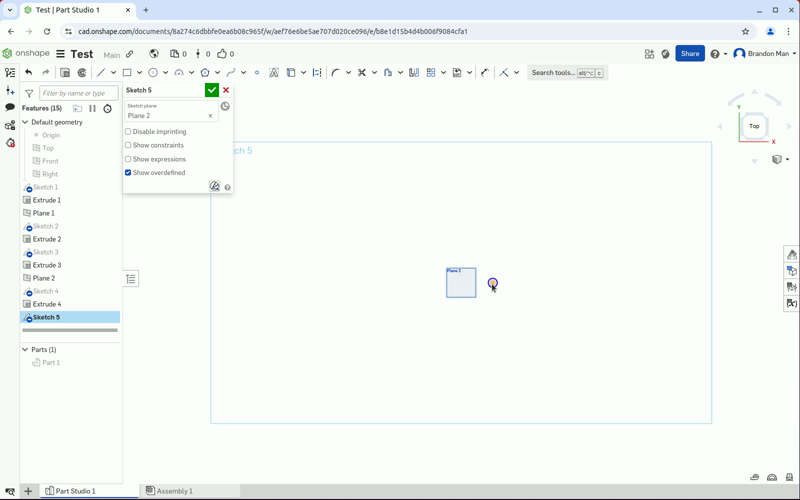
scroll(6)
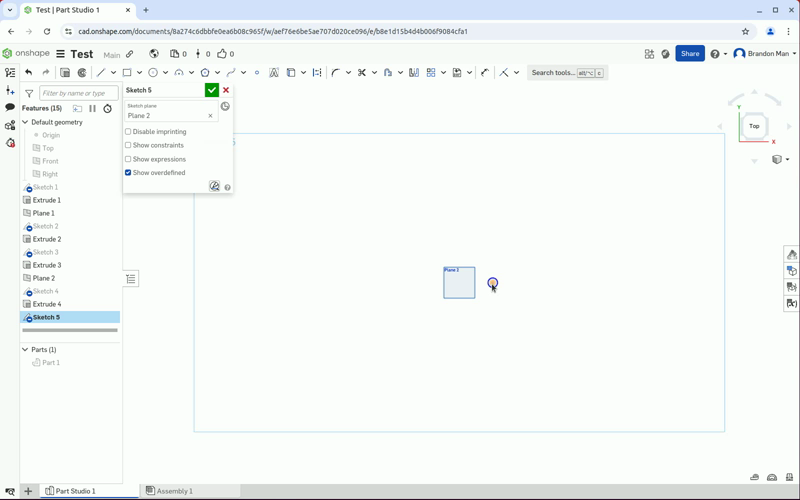
scroll(6)
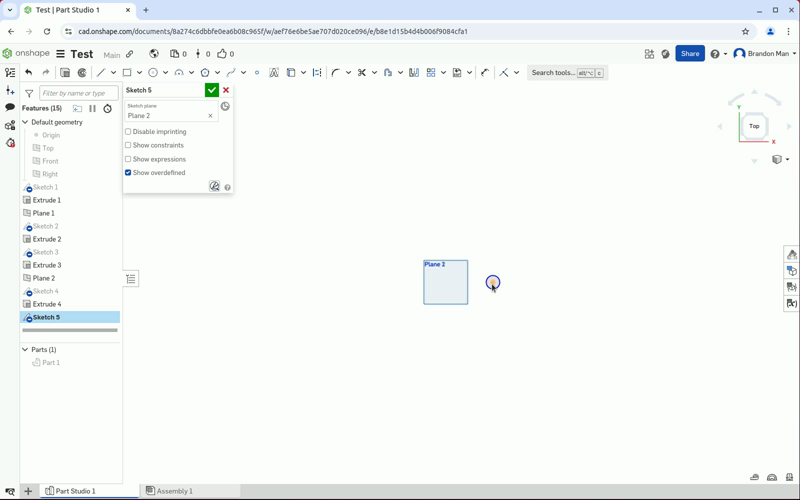
scroll(6)
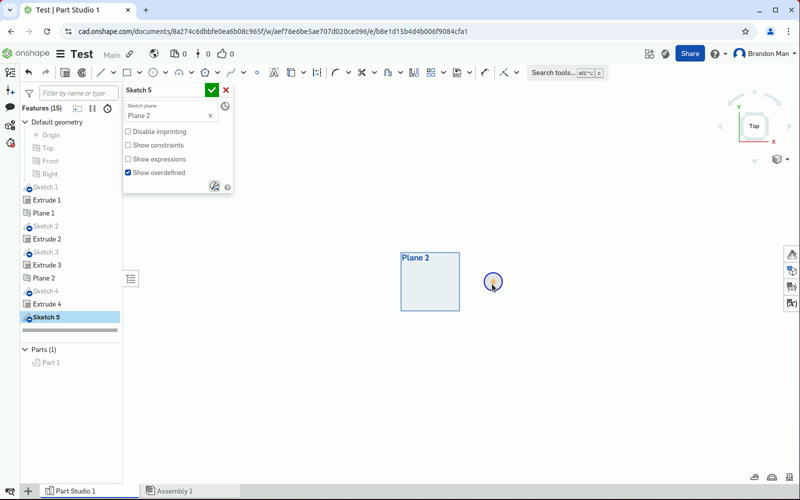
scroll(6)
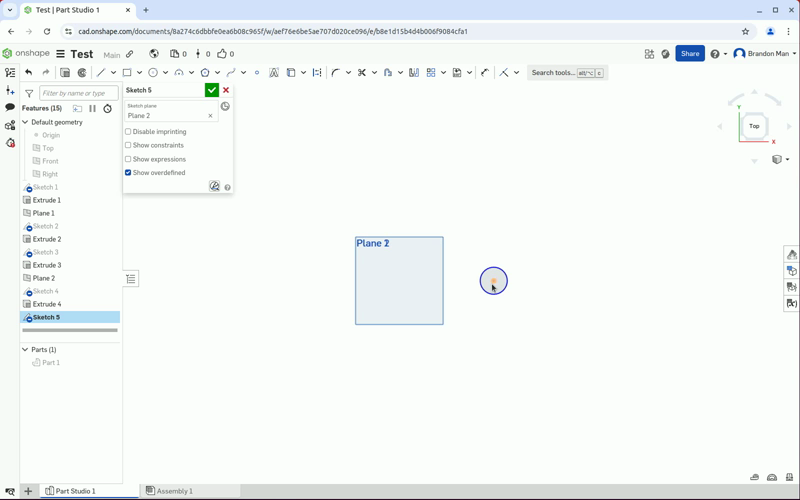
scroll(6)
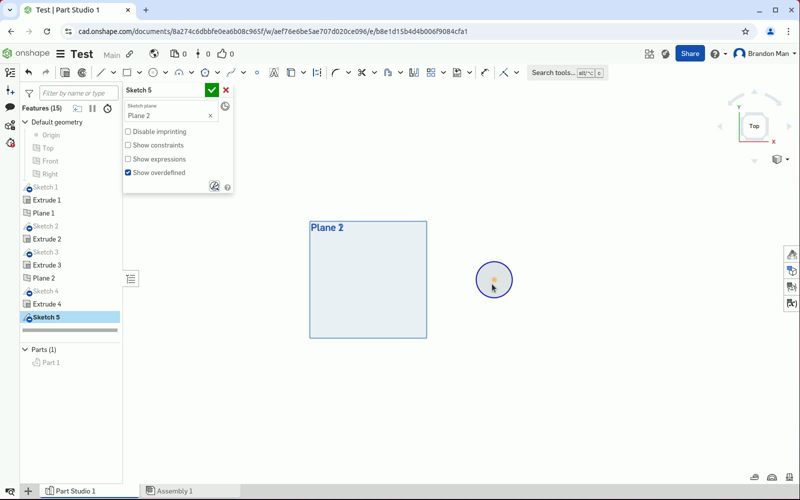
scroll(6)
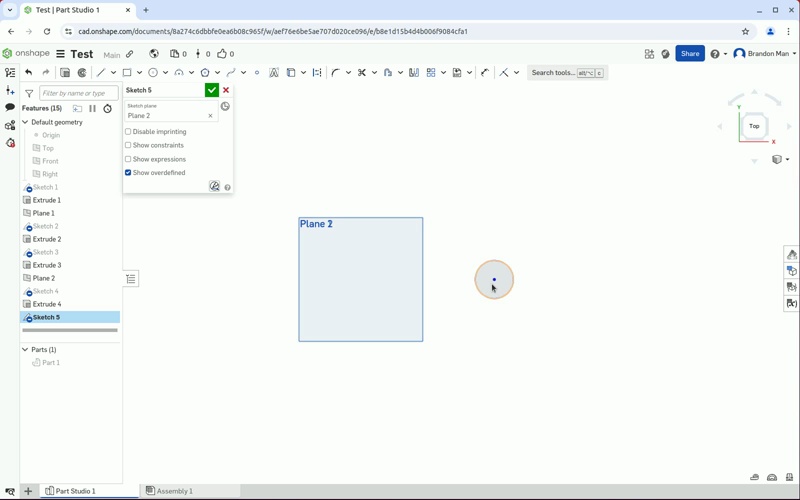
scroll(6)
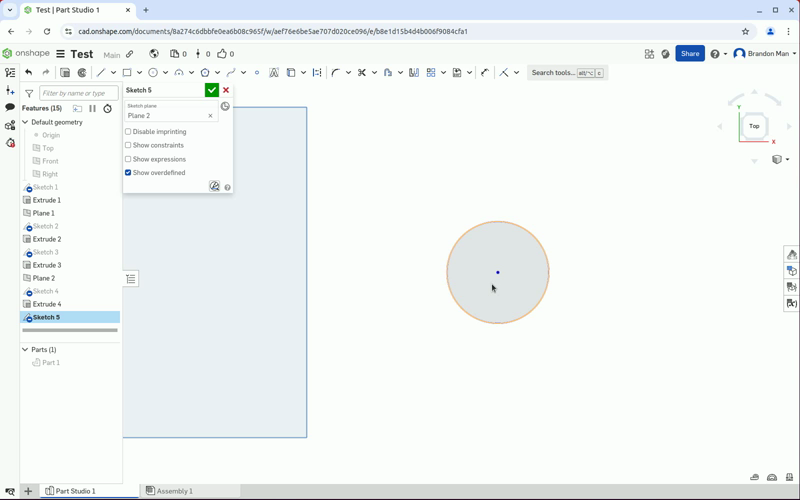
click(492, 283)
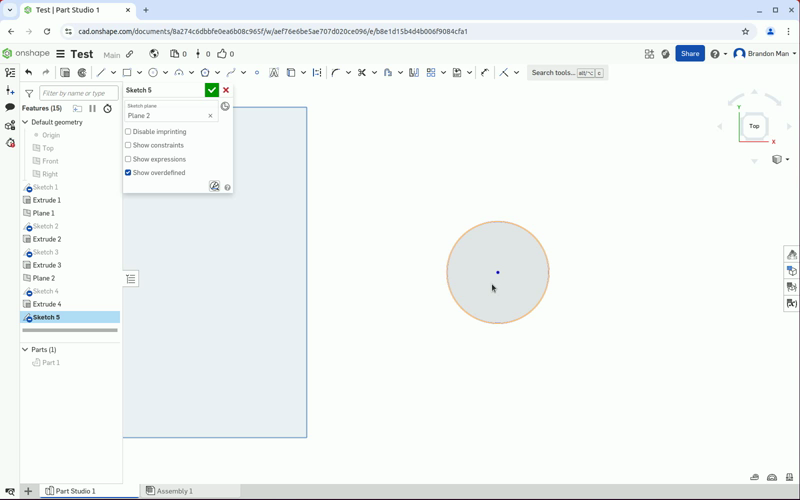
scroll(-6)
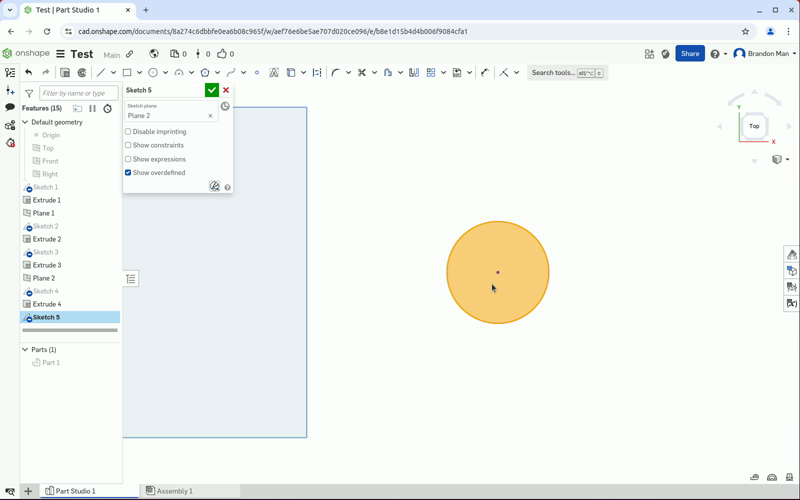
scroll(-6)
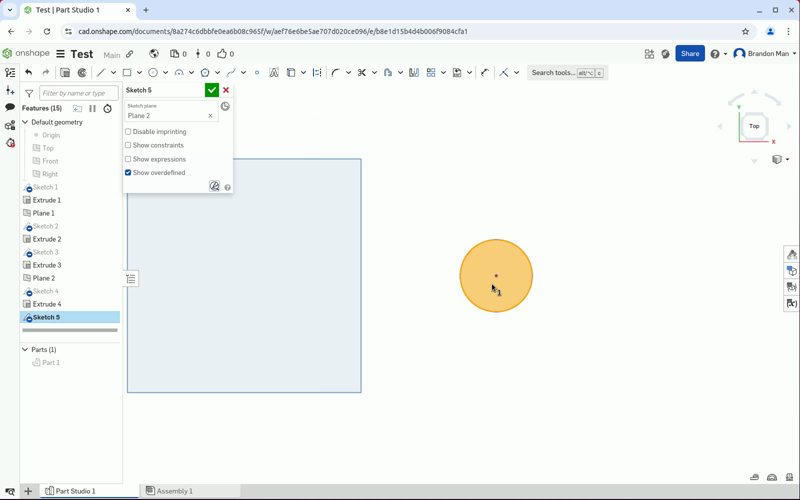
scroll(-6)
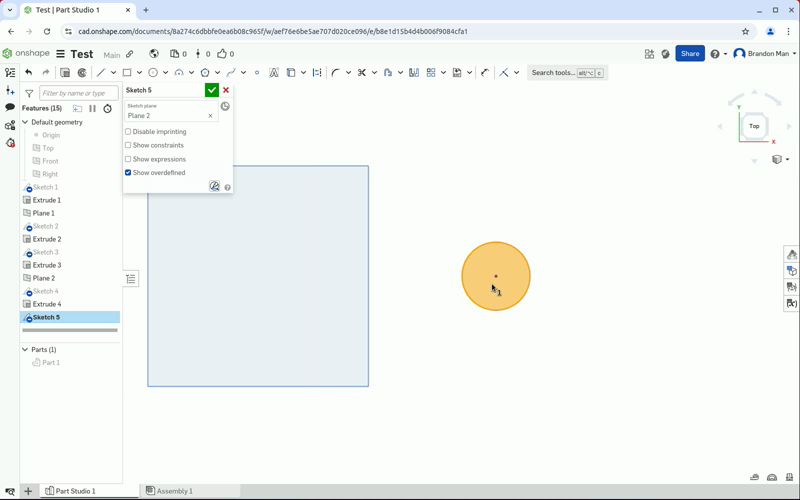
scroll(-6)
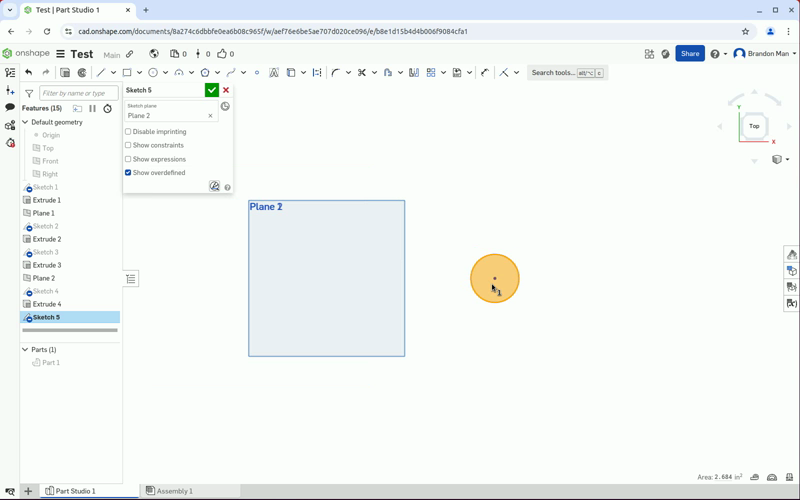
scroll(-6)
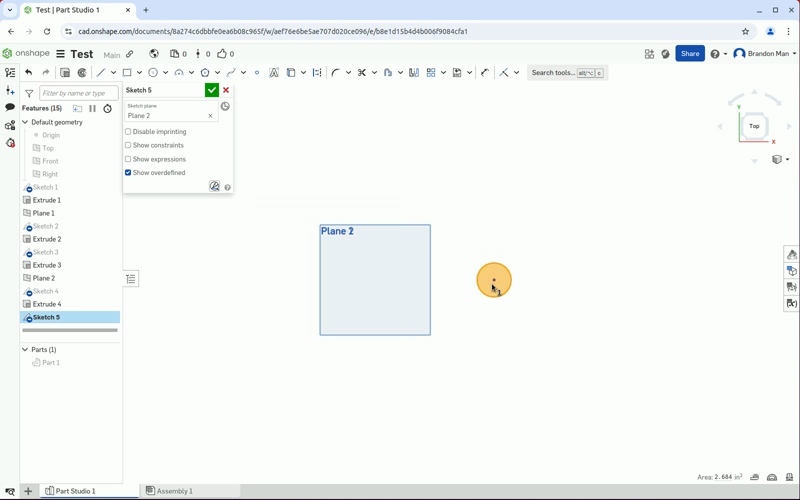
scroll(-6)
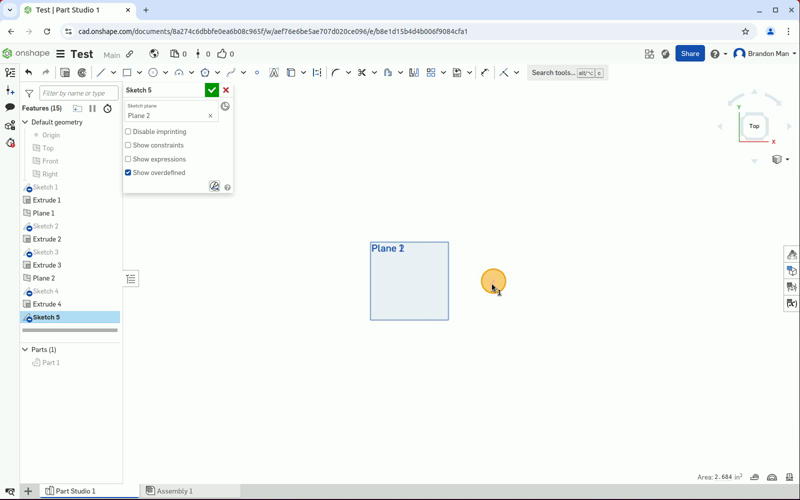
scroll(-6)
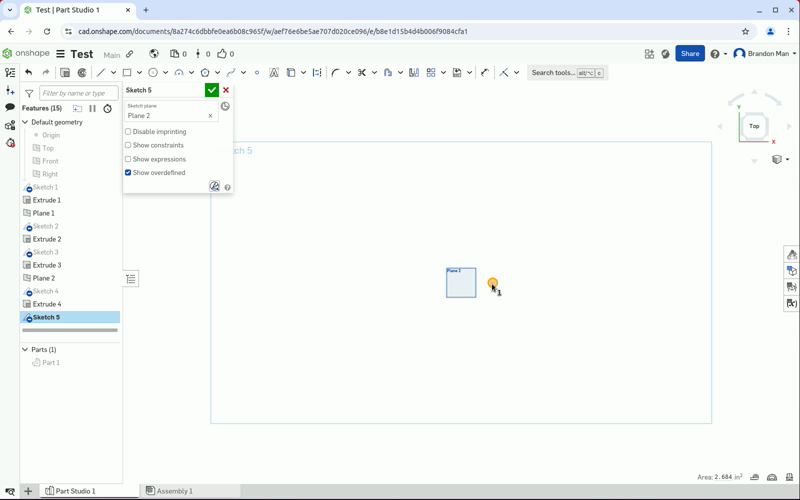
mouse_move(73, 352)
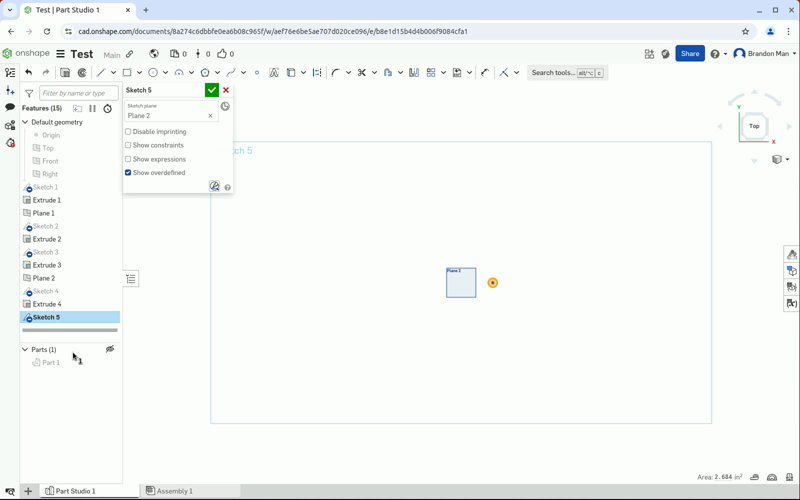
key(shift+y)
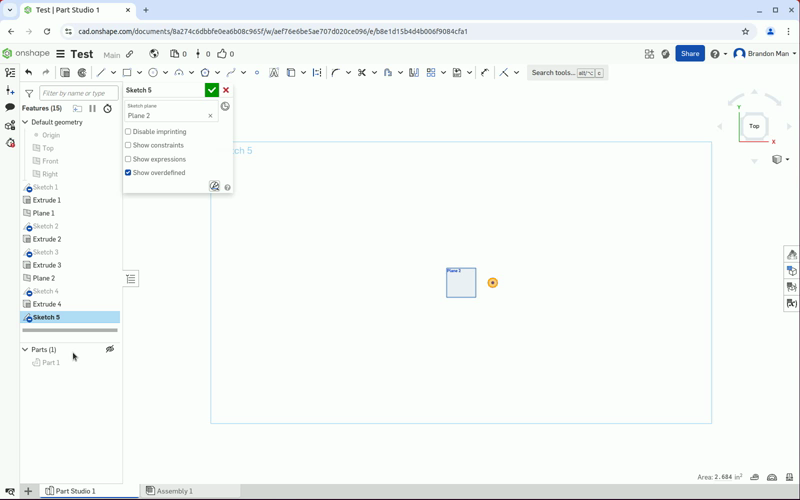
key(shift+e)
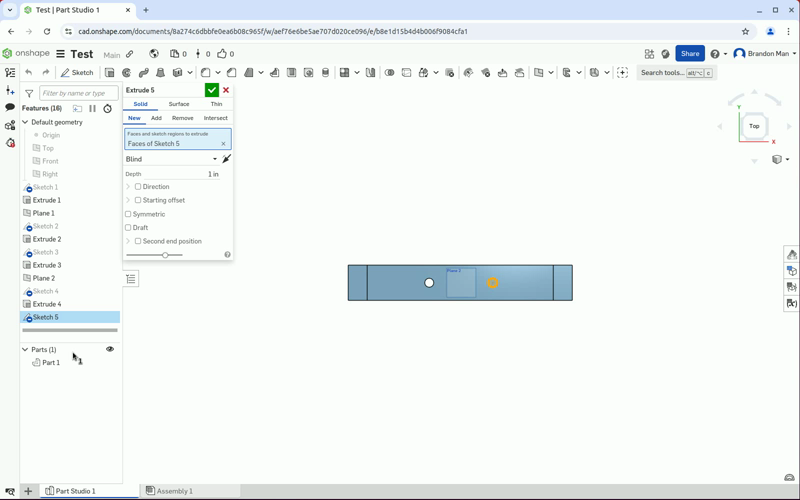
mouse_move(143, 106)
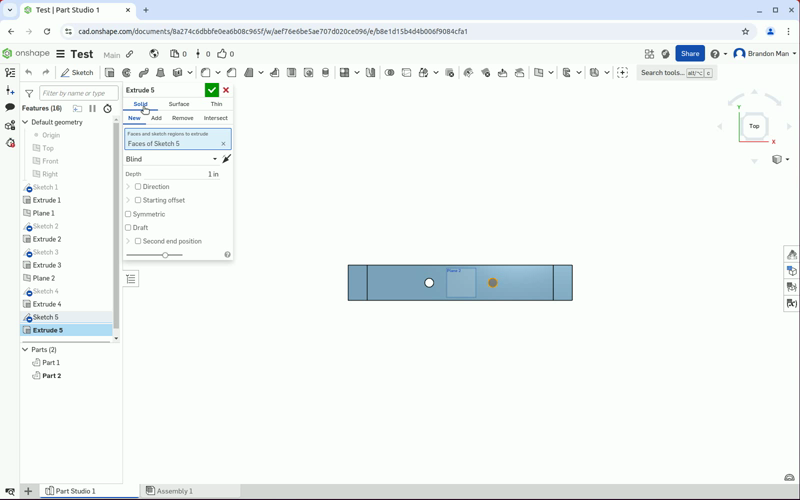
click(143, 106)
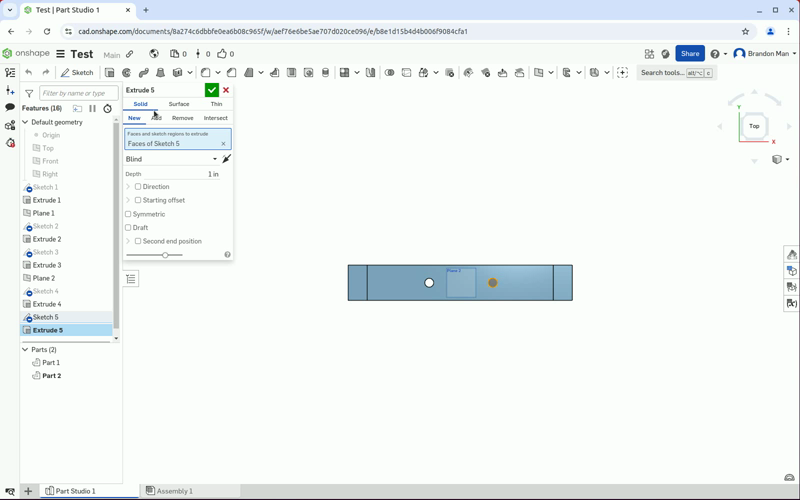
mouse_move(186, 120)
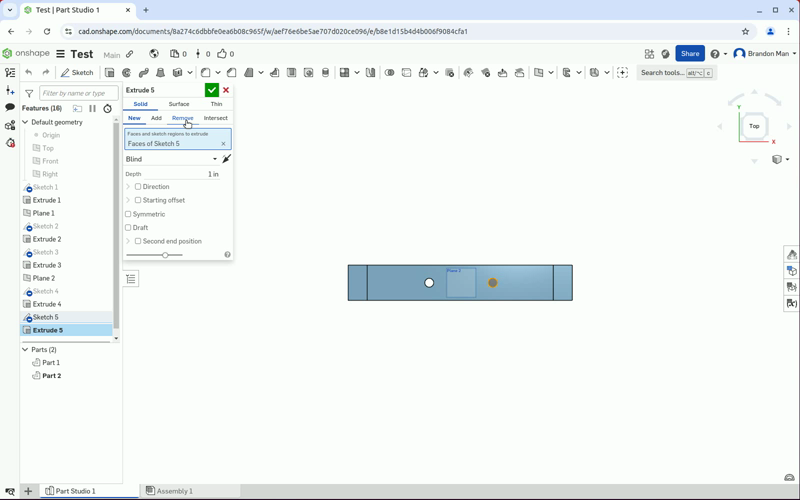
click(186, 120)
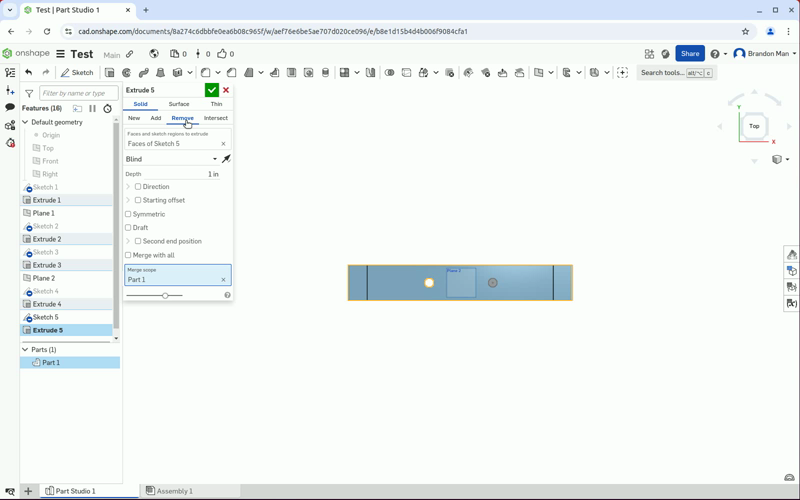
key(tab, 4)
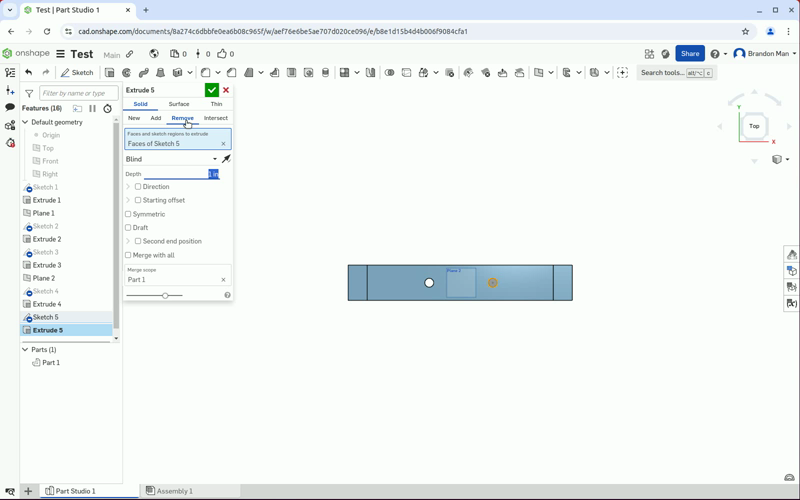
text(5.055)
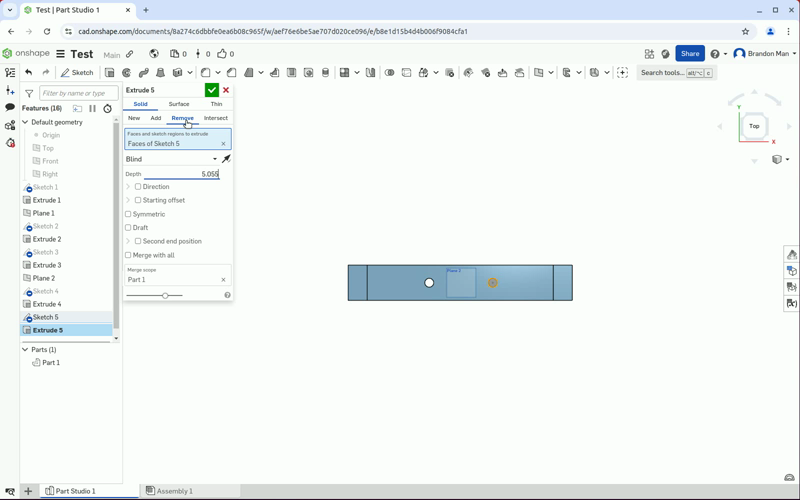
key(tab, 6)
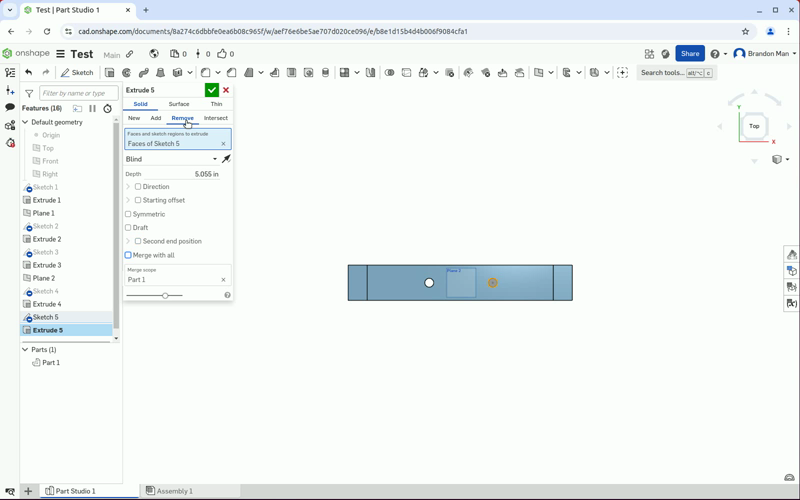
key(space)
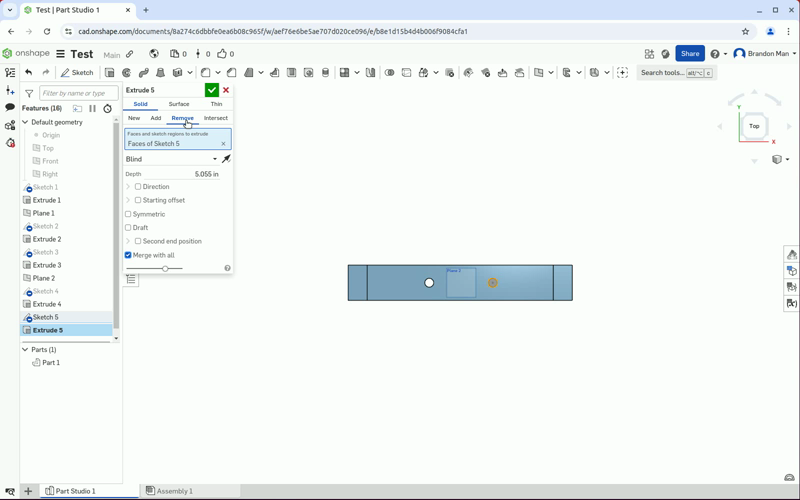
key(enter)
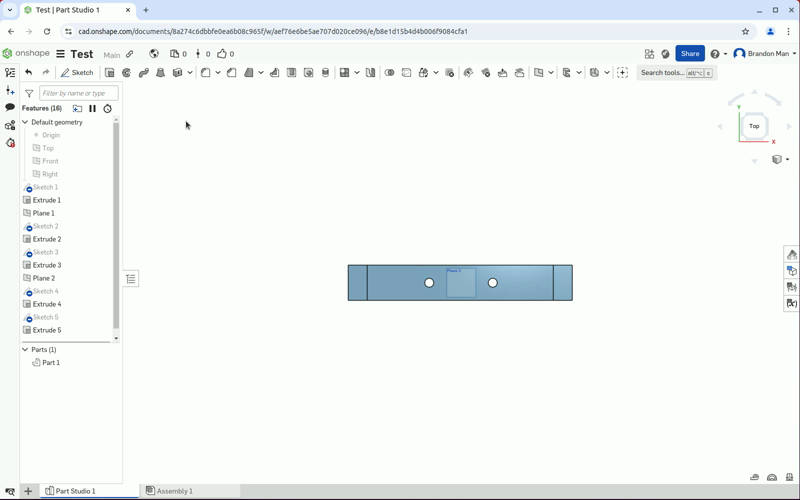
key(shift+h)
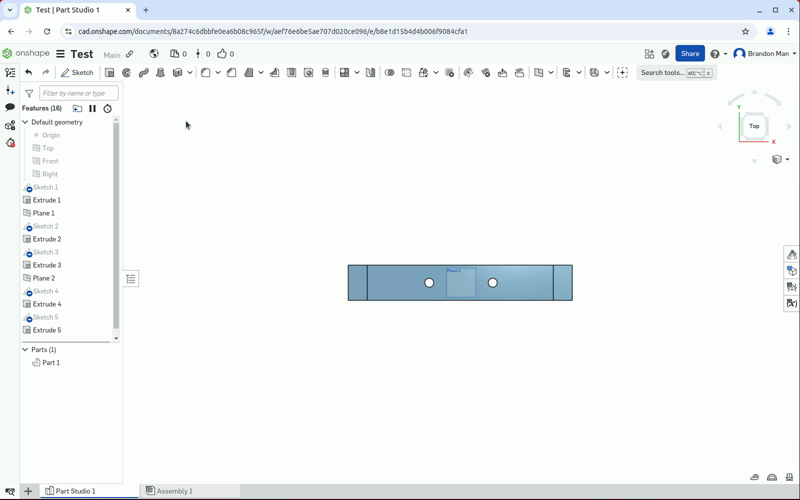
key(shift+h)
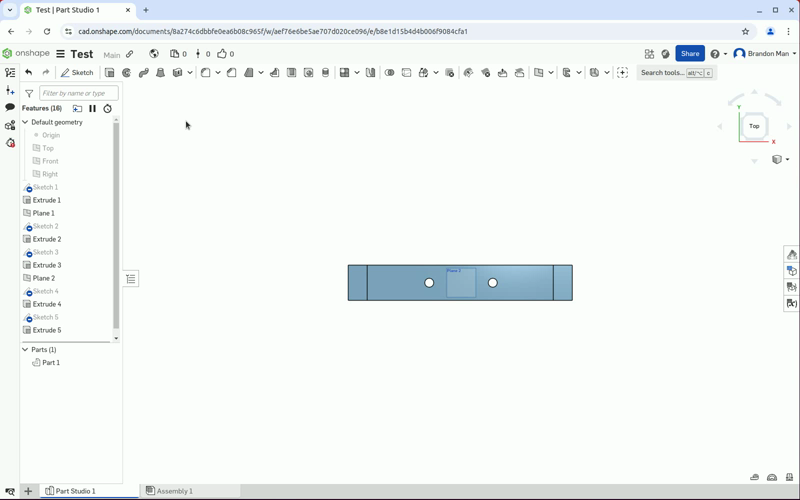
key(shift+7)
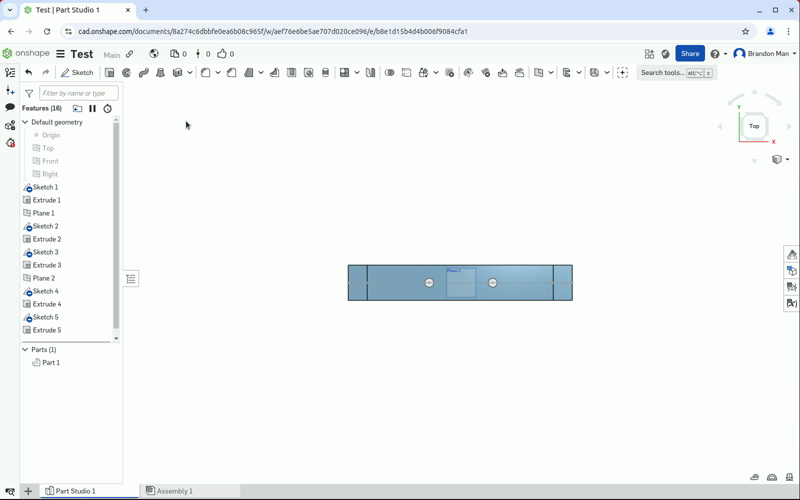
key(up, 3)
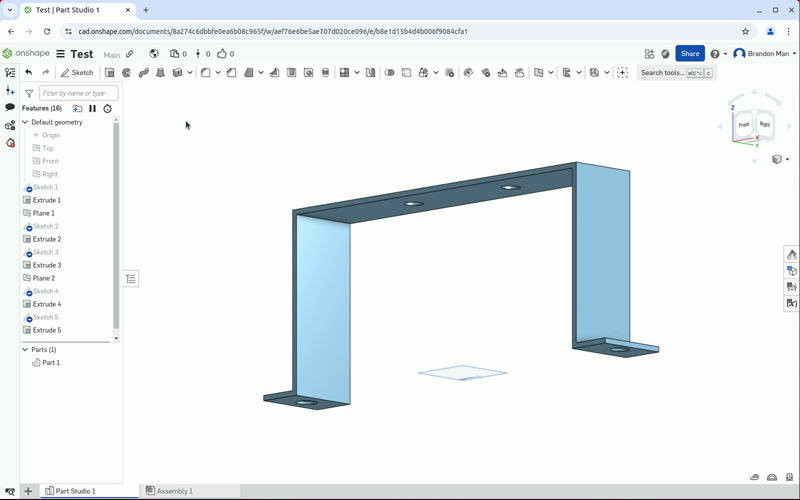
key(left, 3)
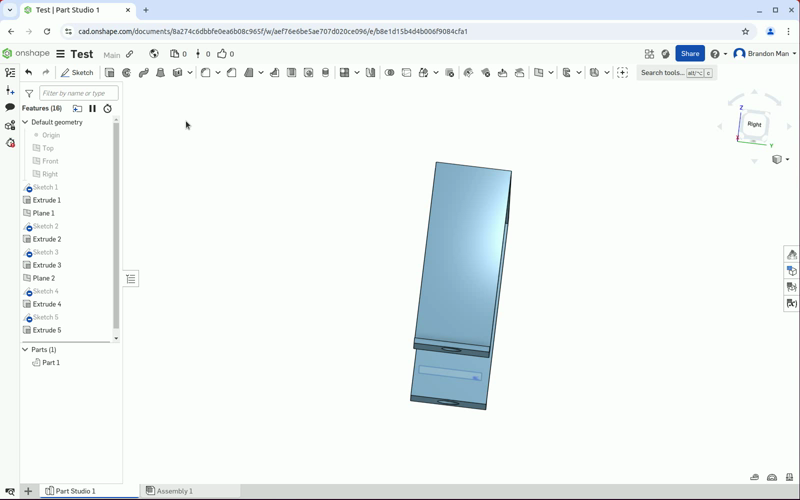
key(right, 3)
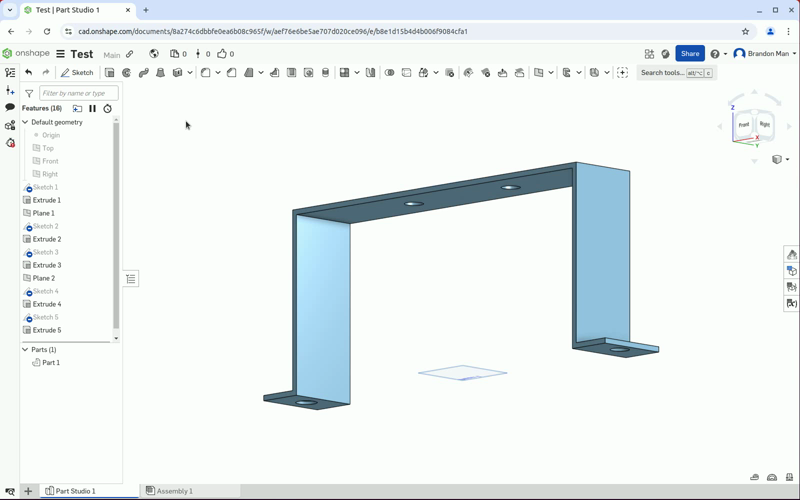
key(down, 3)
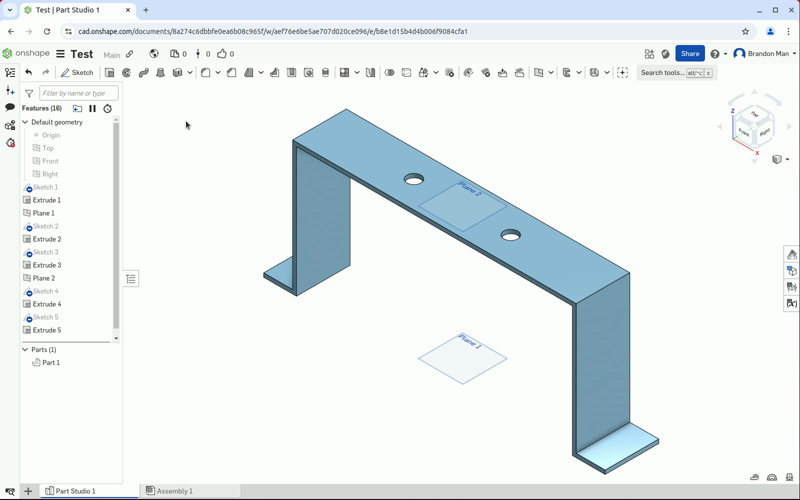
mouse_move(69, 189)
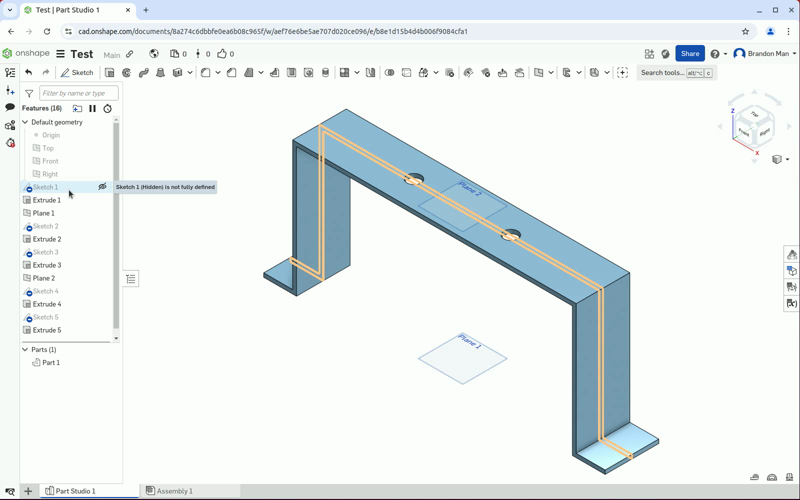
click(69, 189)